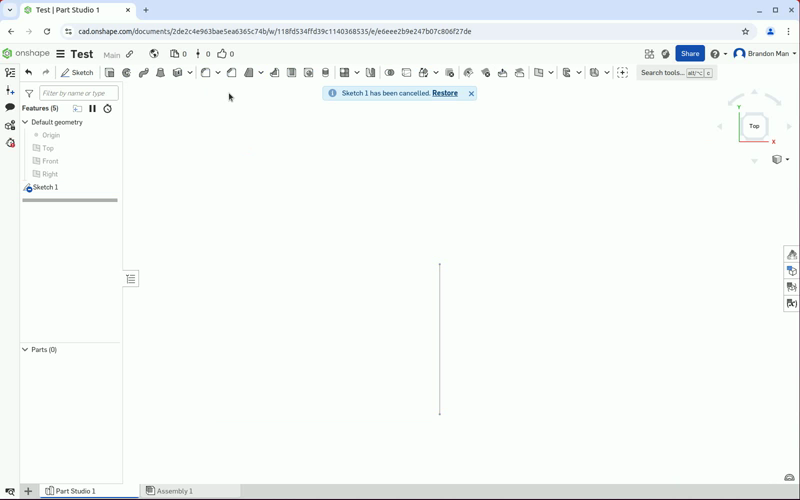
key(shift+h)
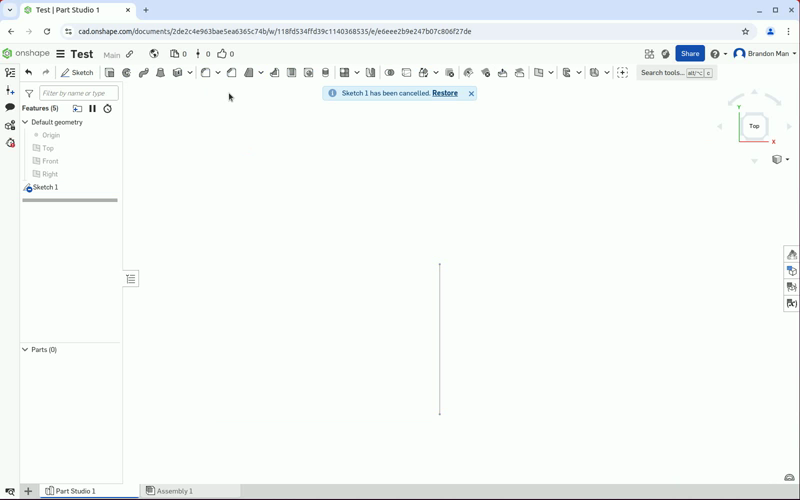
key(shift+s)
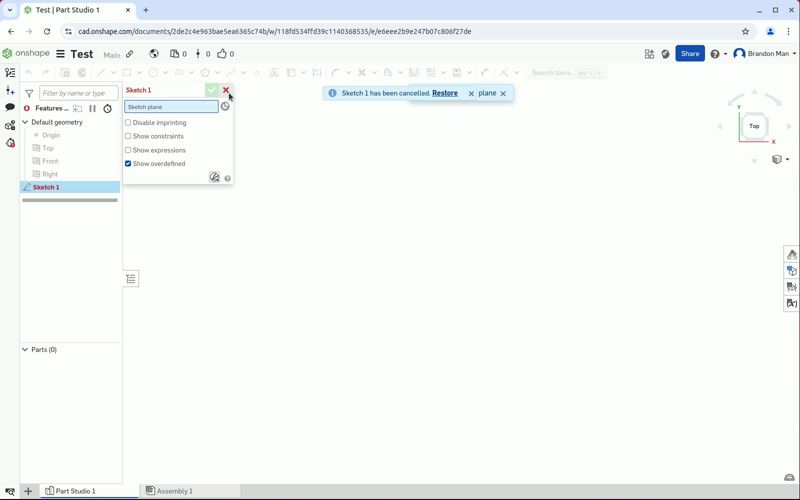
mouse_move(73, 150)
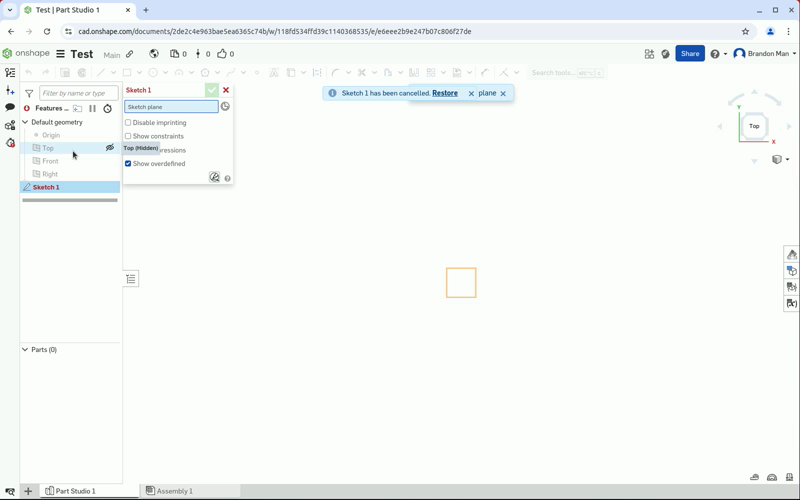
click(73, 150)
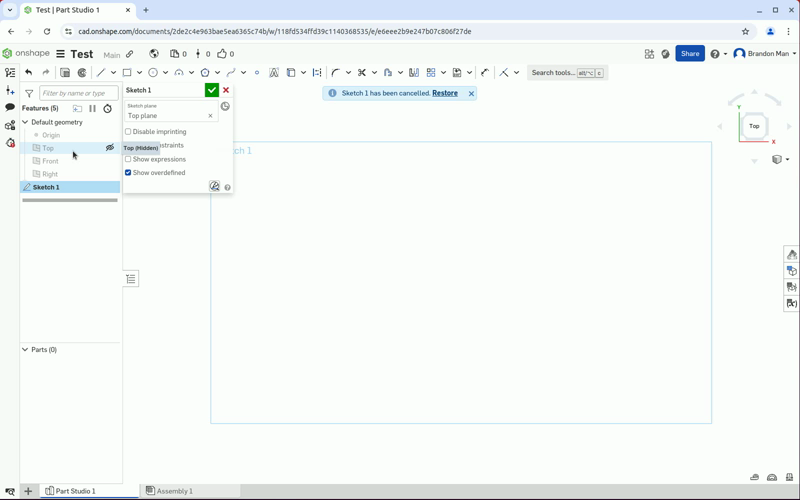
mouse_move(73, 352)
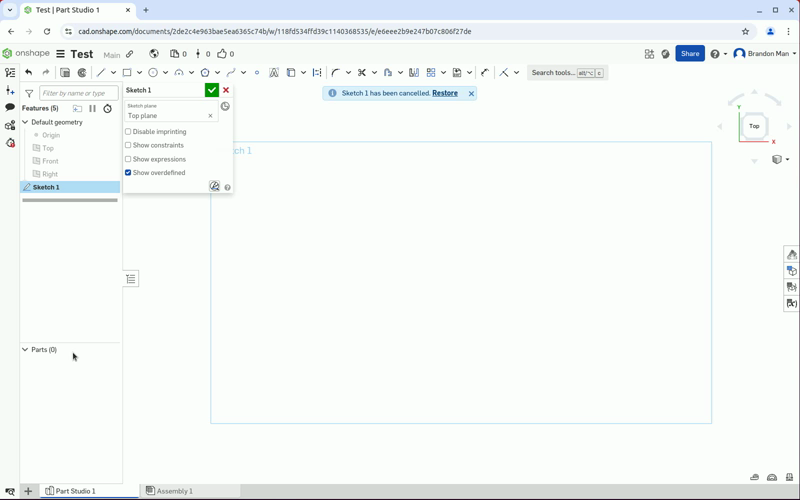
key(y)
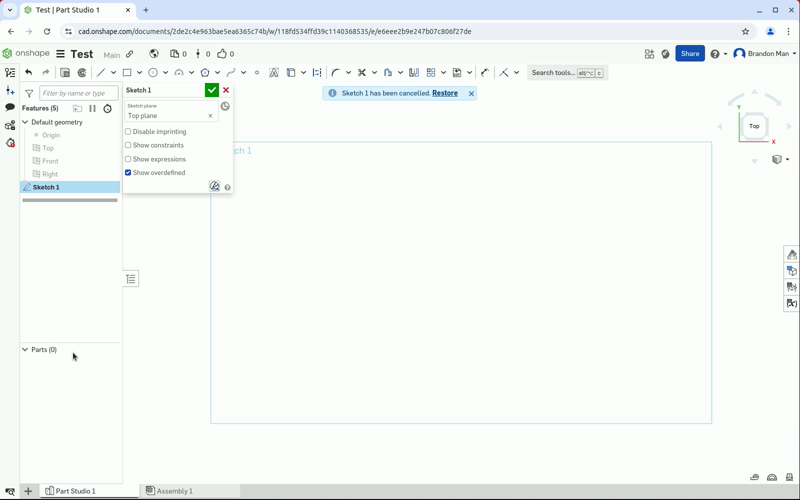
key(a)
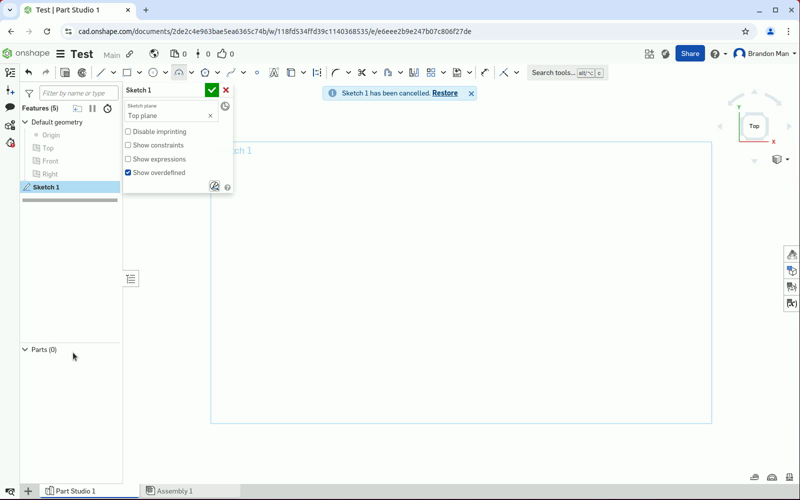
key_down(shift)
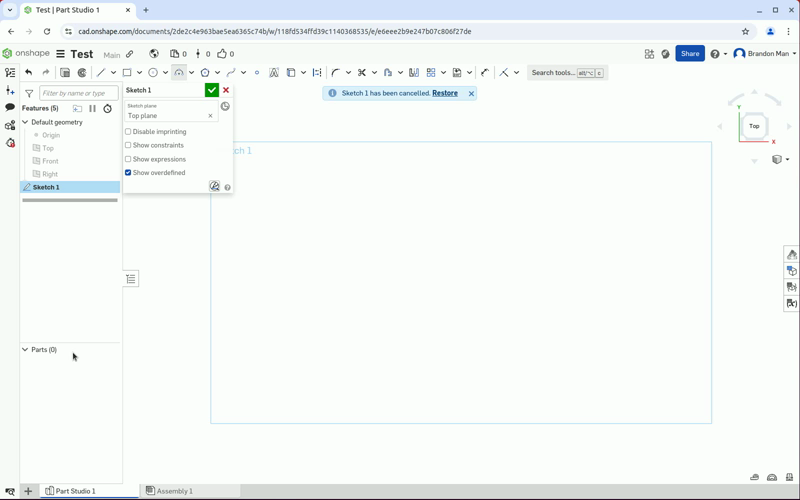
mouse_move(439, 213)
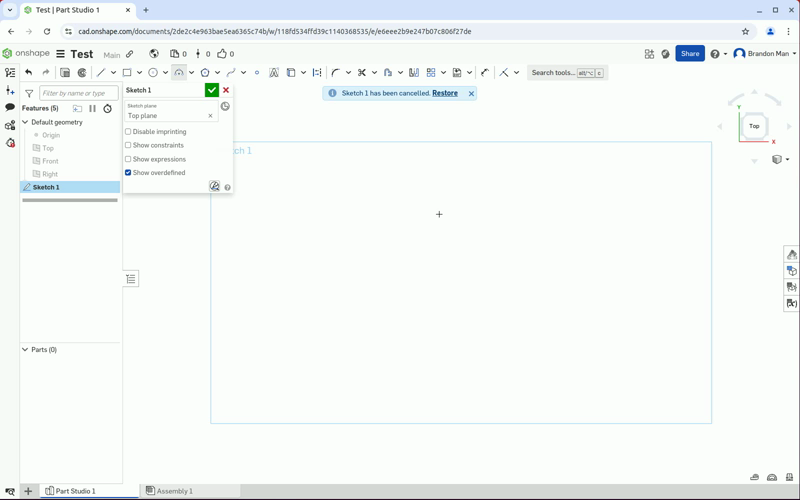
click(439, 213)
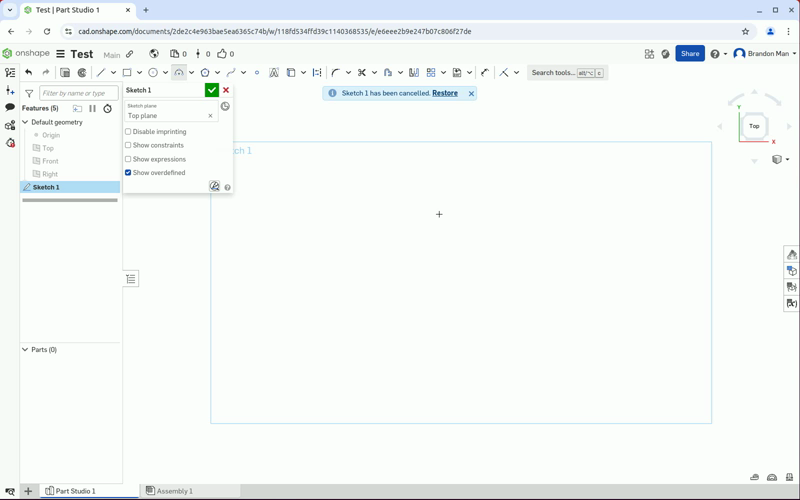
key_up(shift)
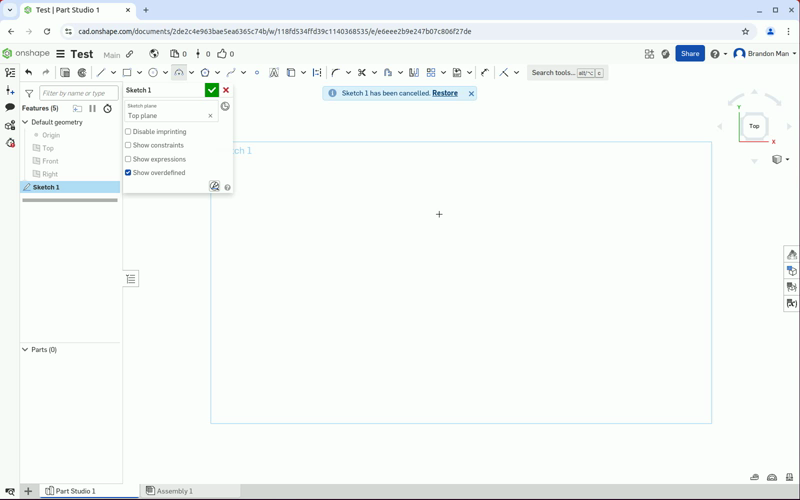
key_down(shift)
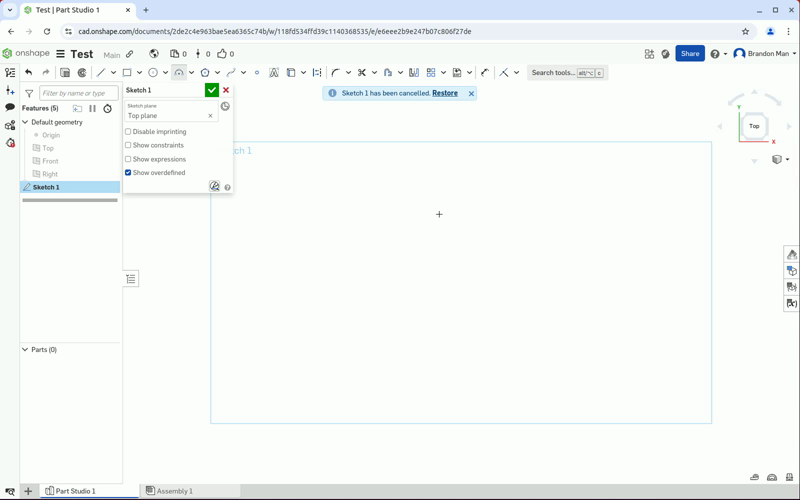
mouse_move(481, 213)
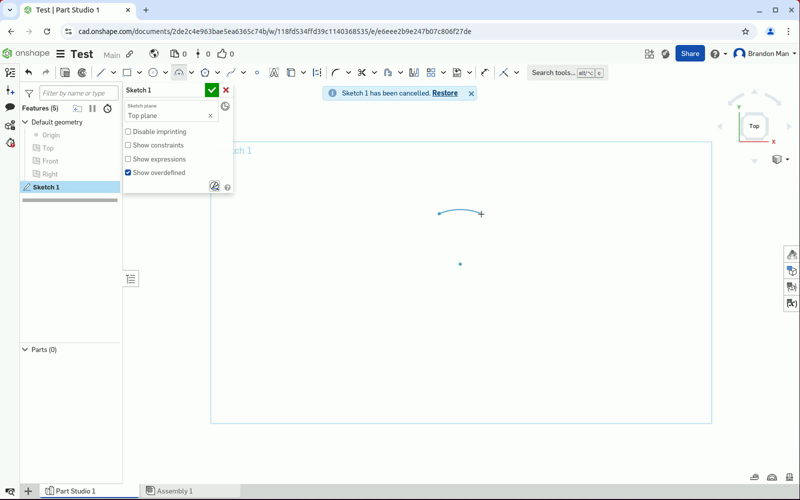
click(481, 213)
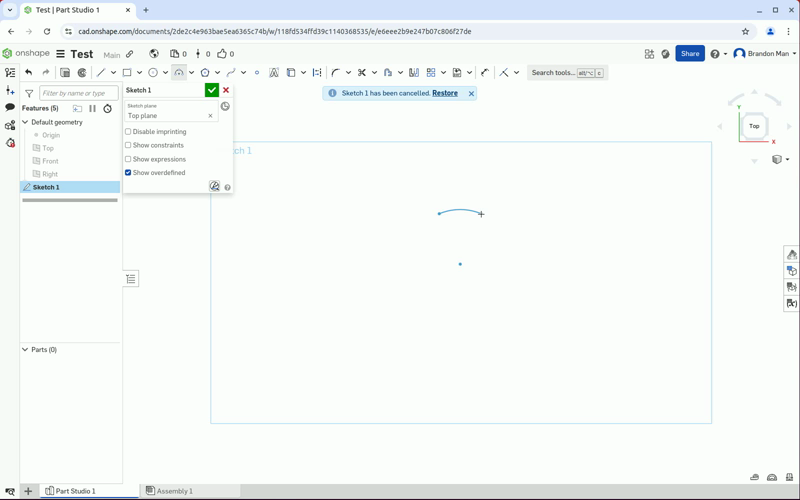
mouse_move(460, 354)
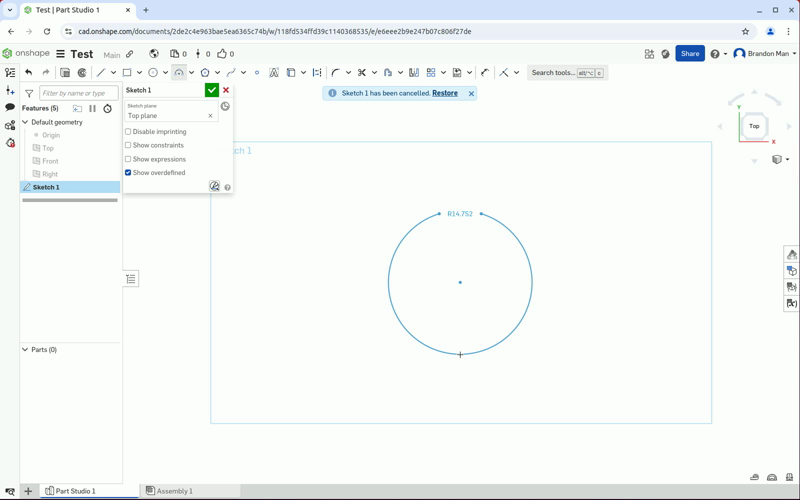
click(460, 354)
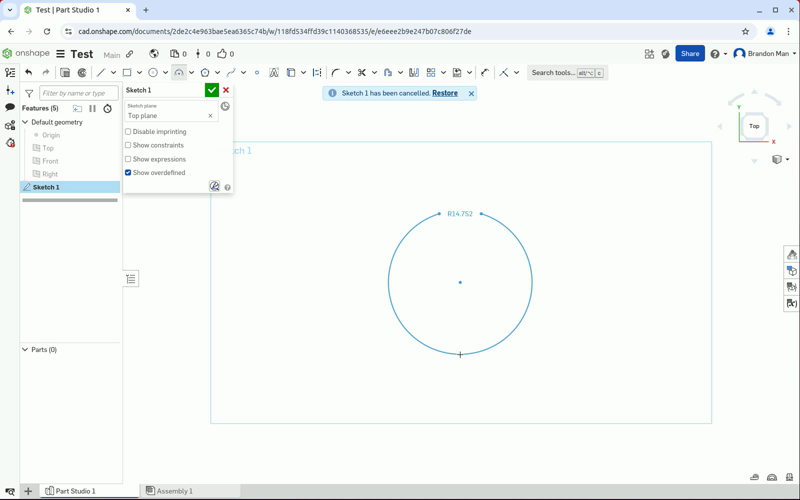
key_up(shift)
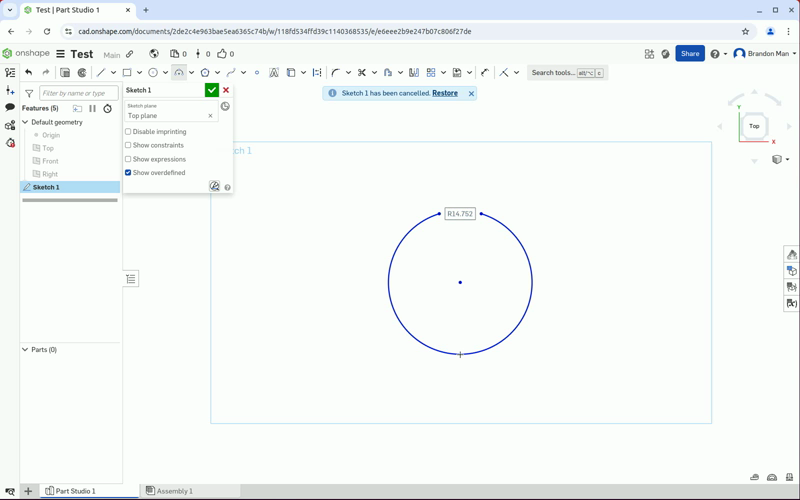
mouse_move(481, 213)
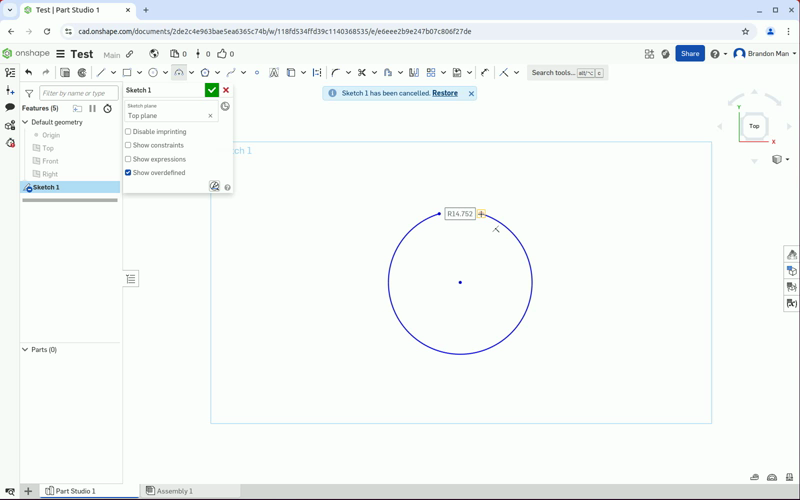
click(481, 213)
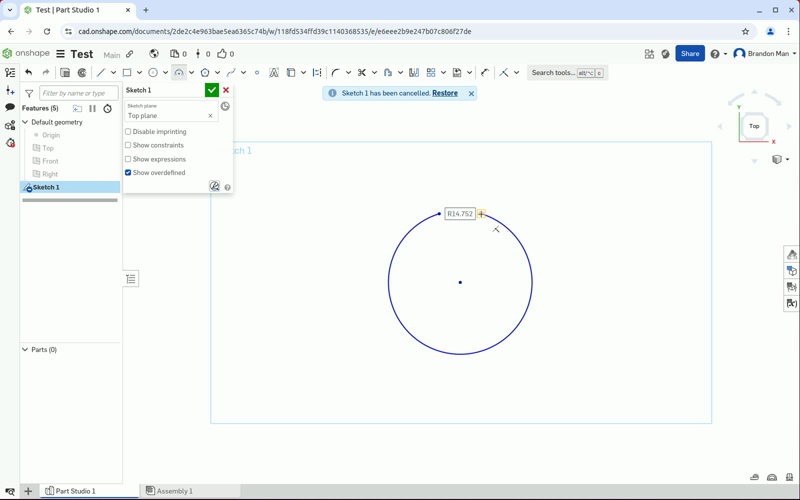
key_down(shift)
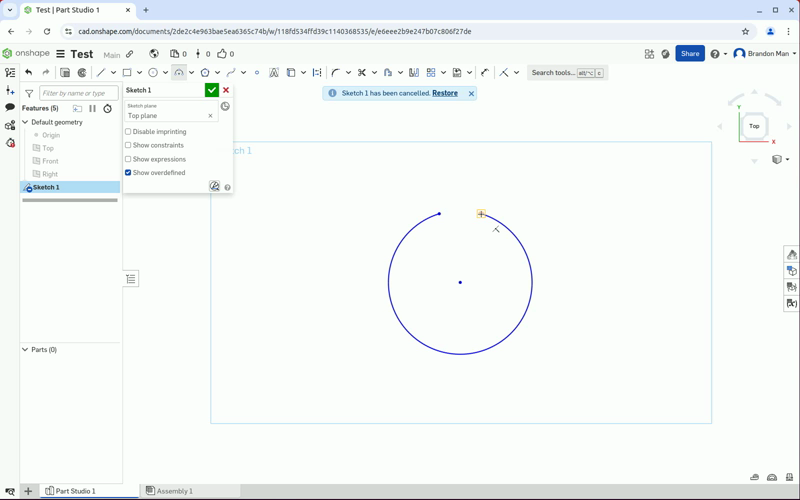
mouse_move(477, 206)
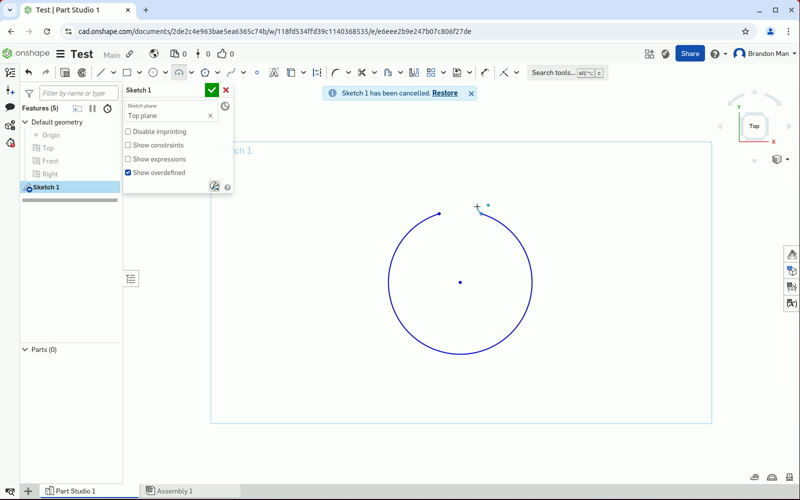
click(477, 206)
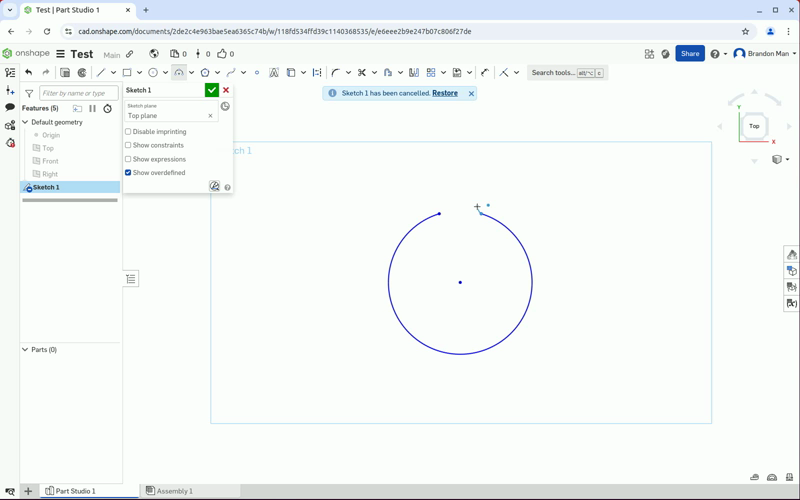
mouse_move(477, 210)
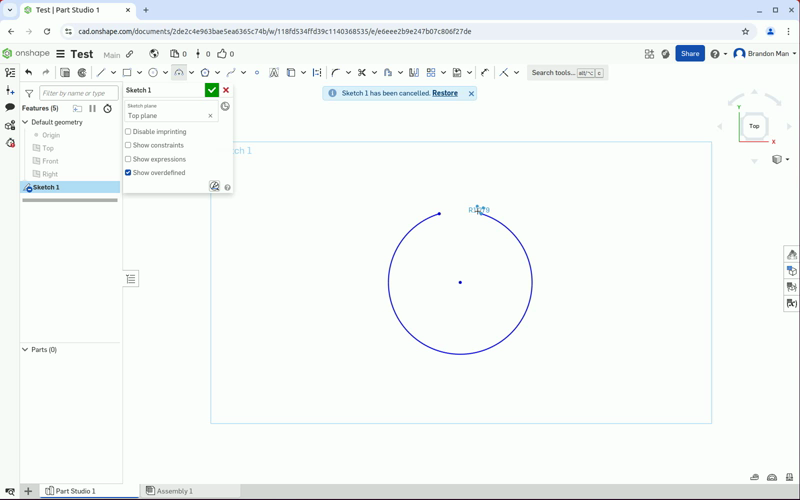
scroll(6)
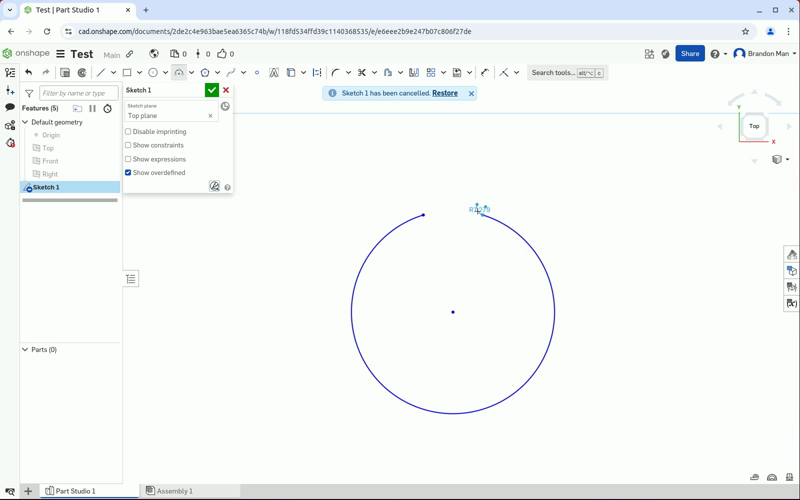
scroll(6)
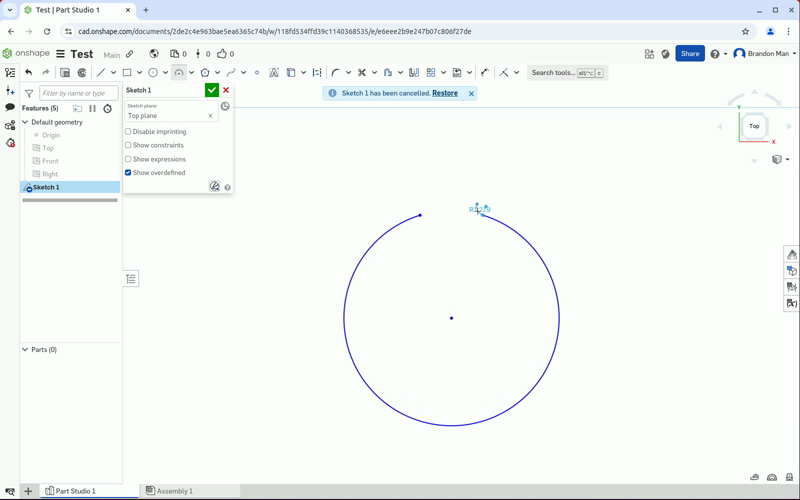
scroll(6)
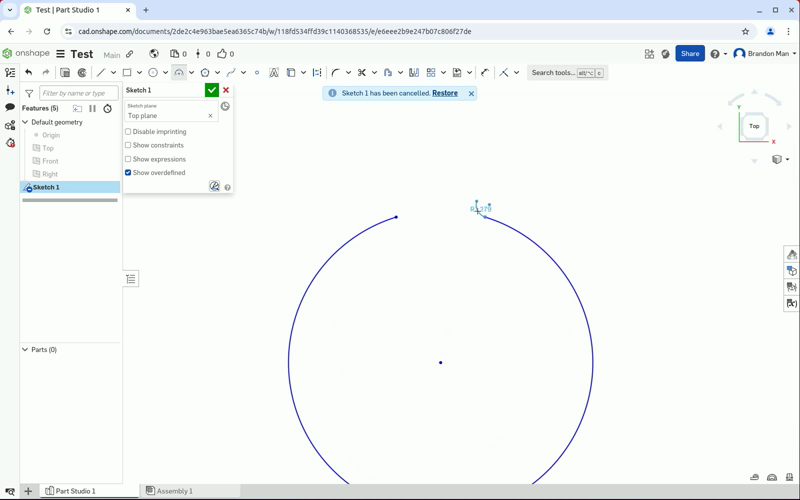
scroll(6)
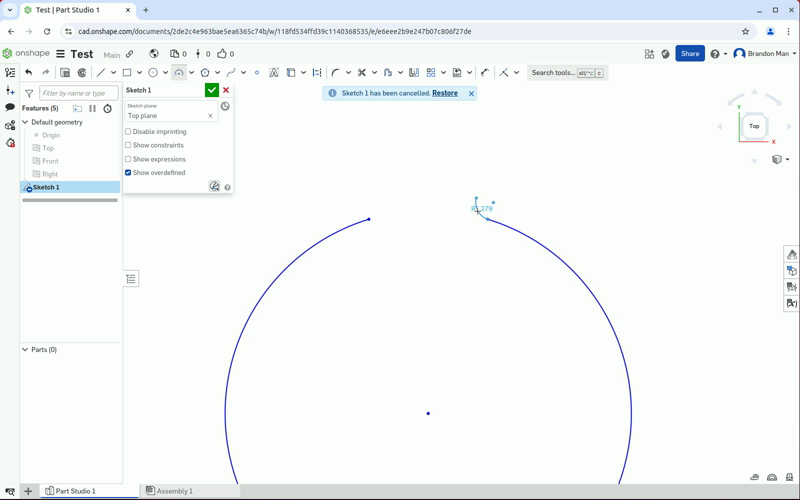
scroll(6)
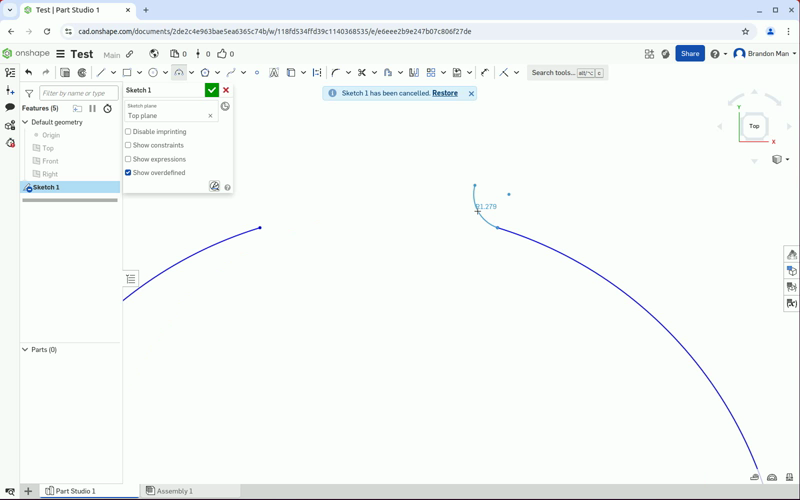
scroll(6)
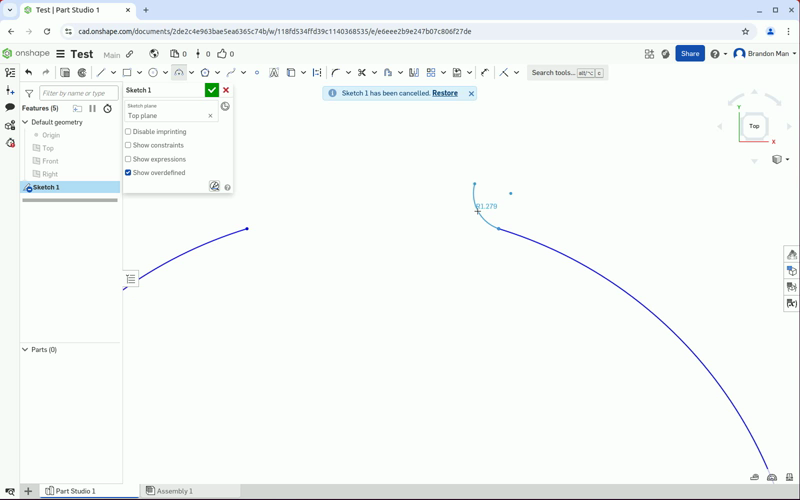
scroll(6)
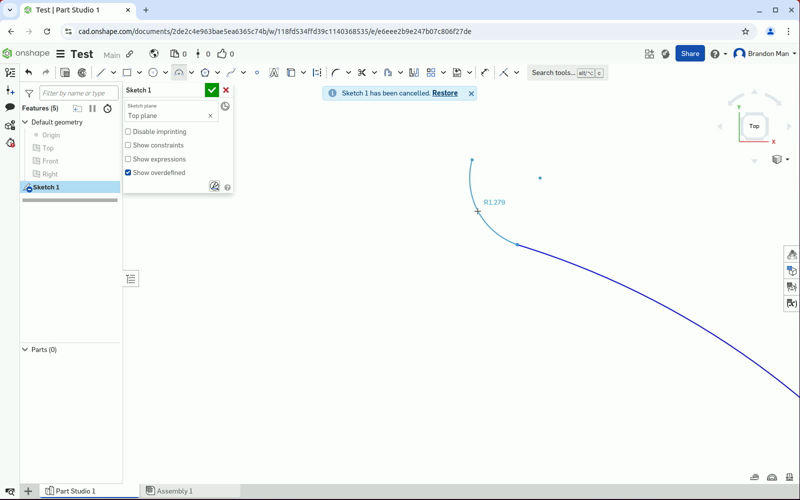
click(477, 210)
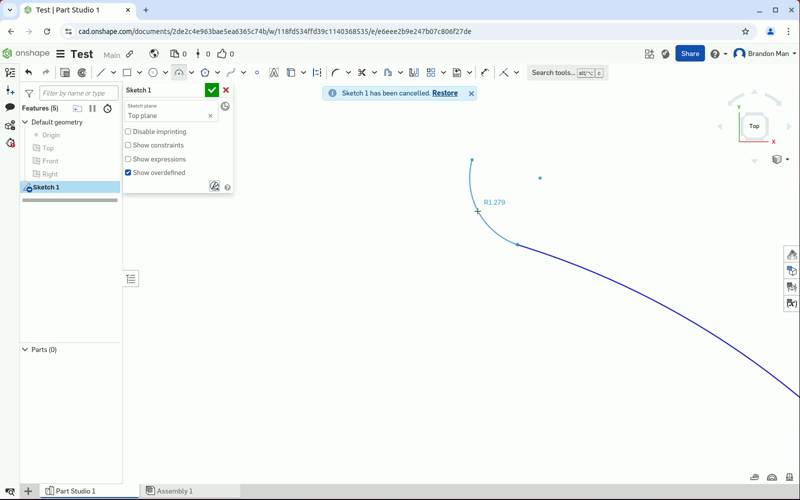
scroll(-6)
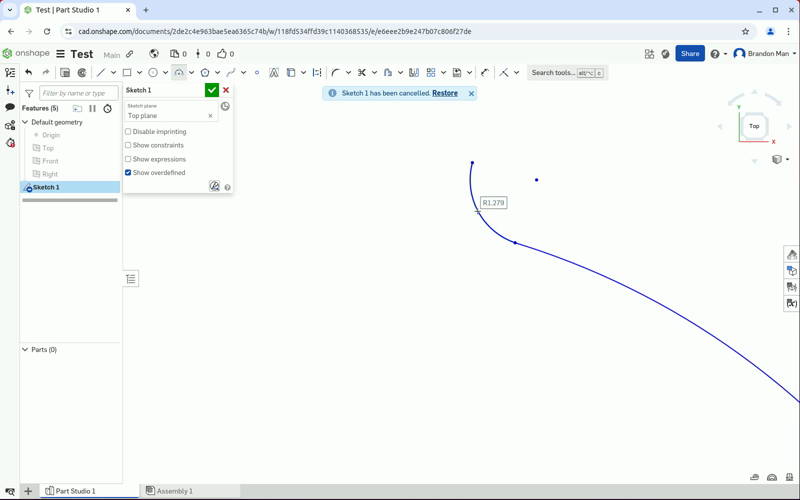
scroll(-6)
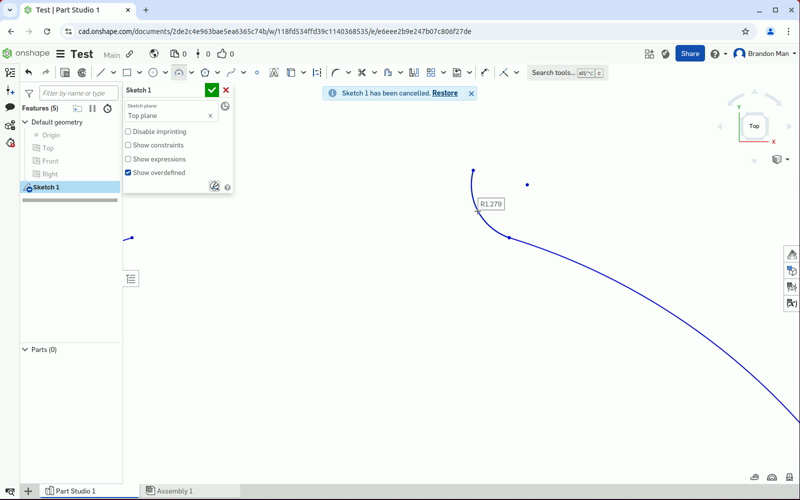
scroll(-6)
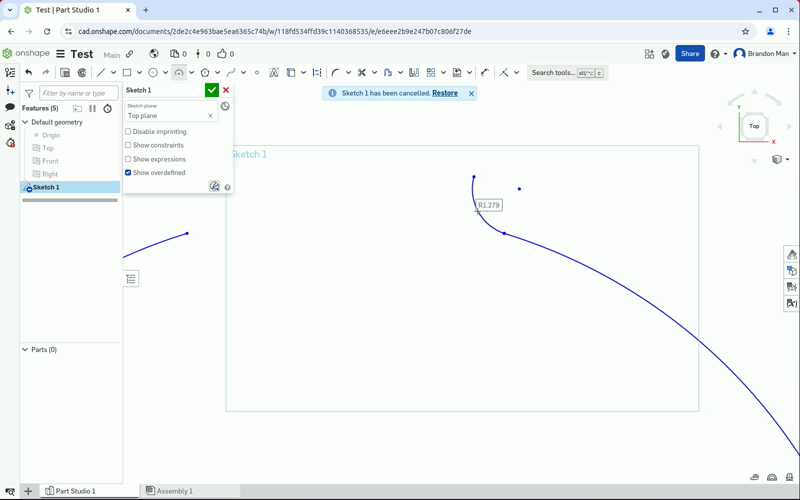
scroll(-6)
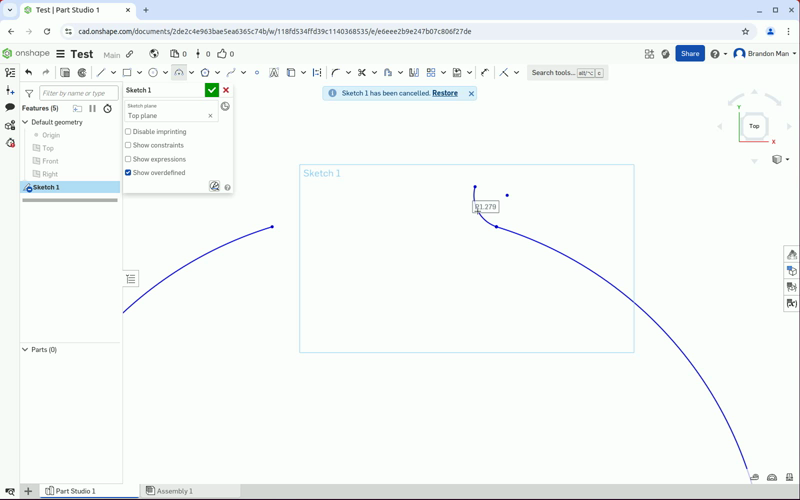
scroll(-6)
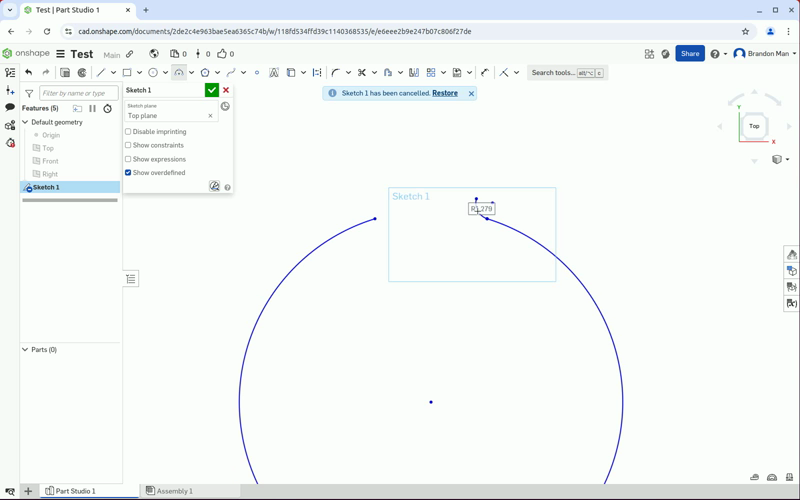
scroll(-6)
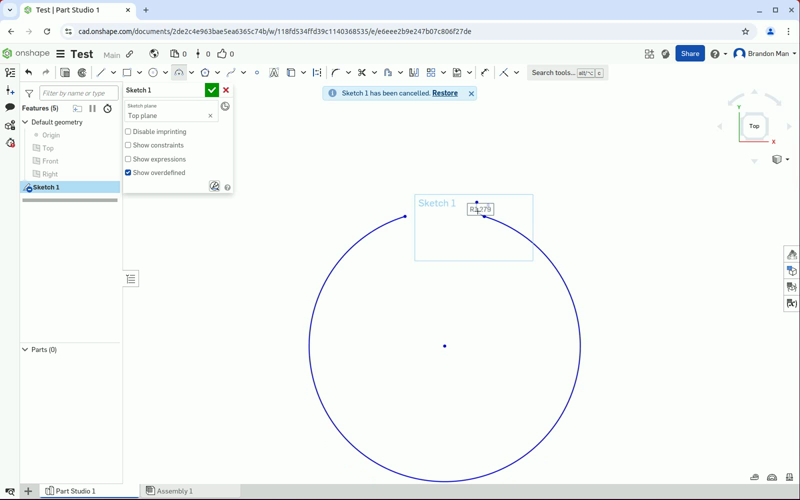
scroll(-6)
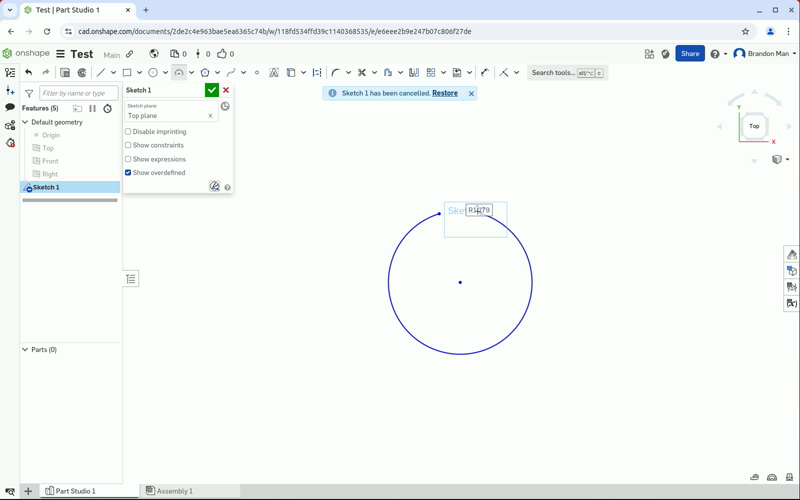
key_up(shift)
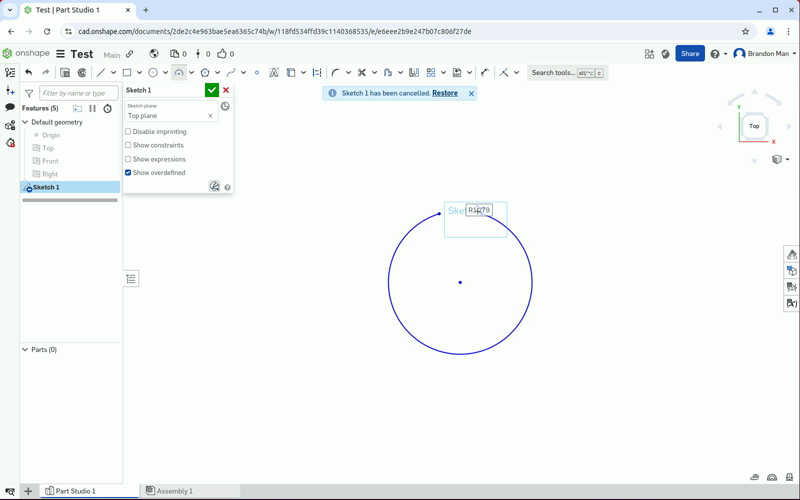
key(esc)
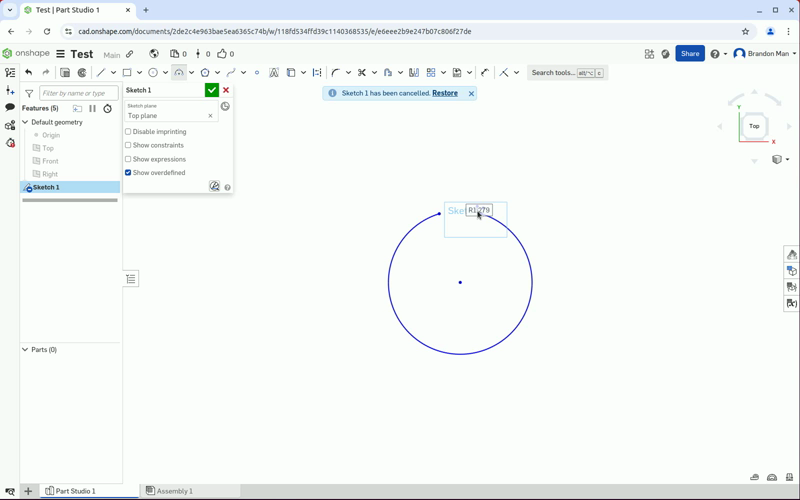
key(l)
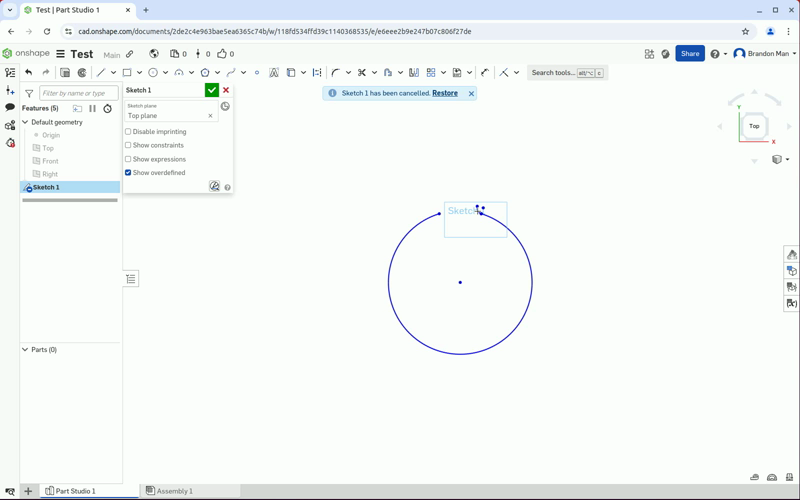
mouse_move(477, 206)
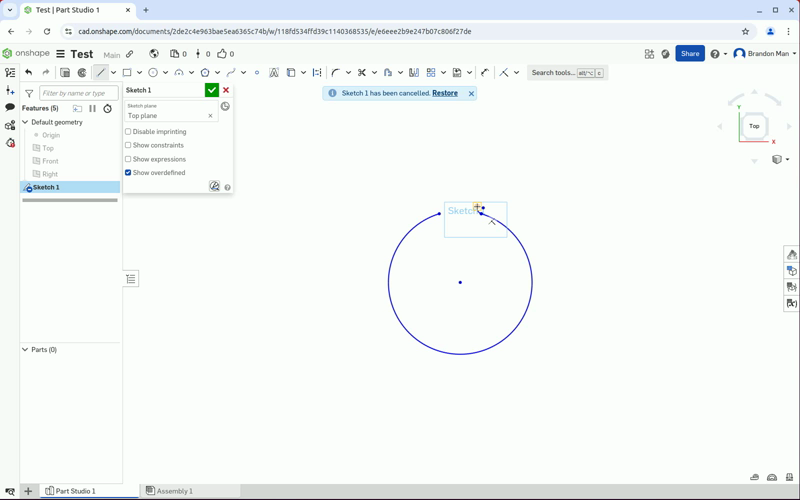
click(477, 206)
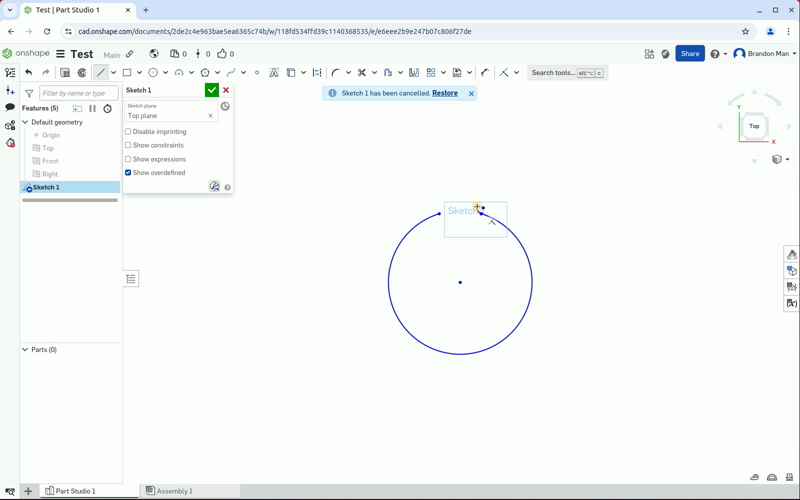
key_down(shift)
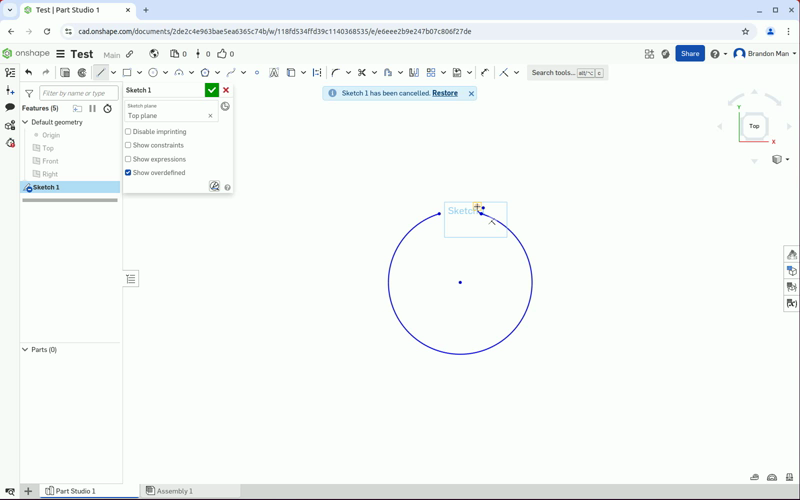
mouse_move(507, 206)
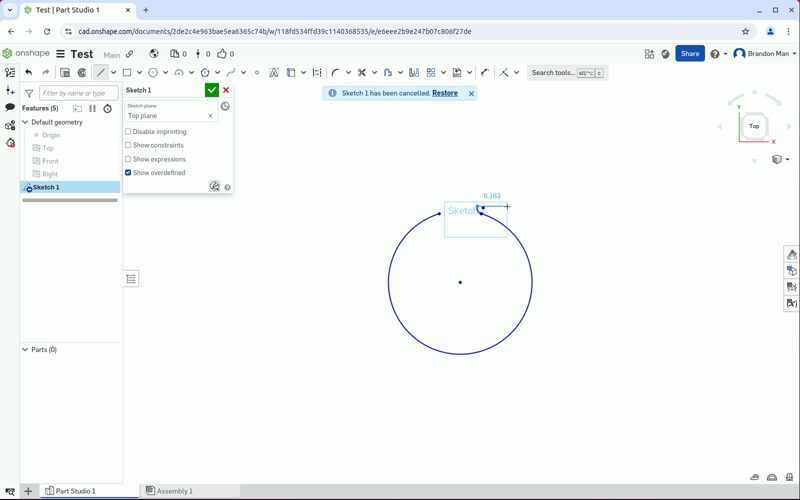
mouse_move(477, 194)
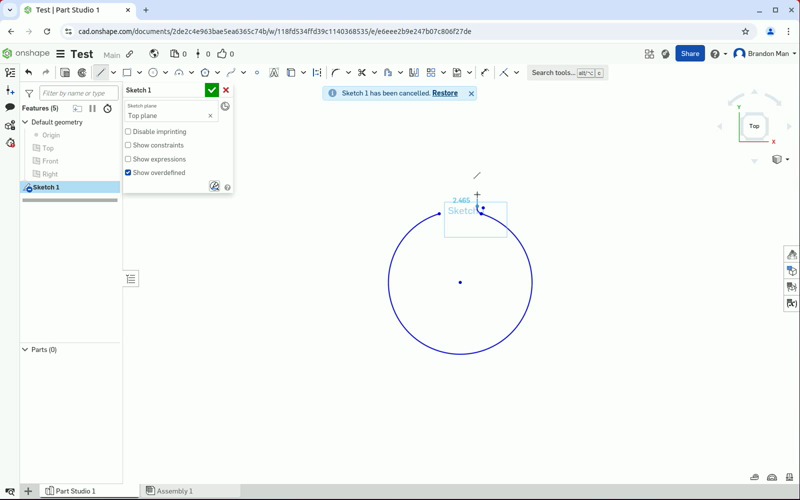
click(477, 194)
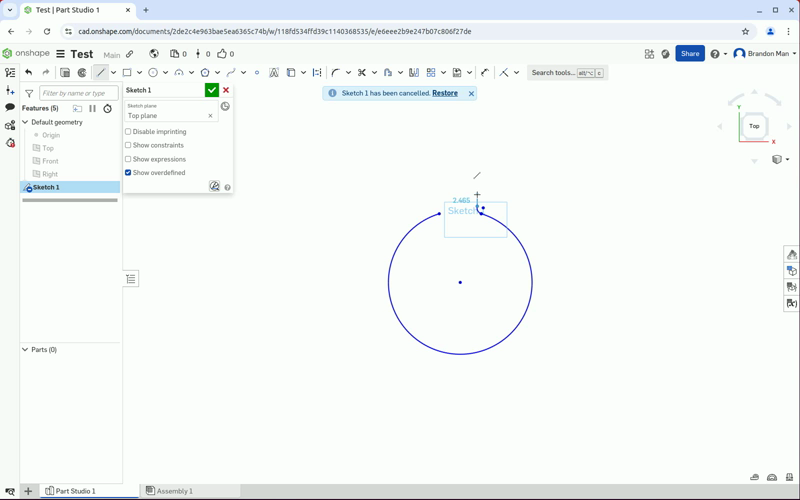
key_up(shift)
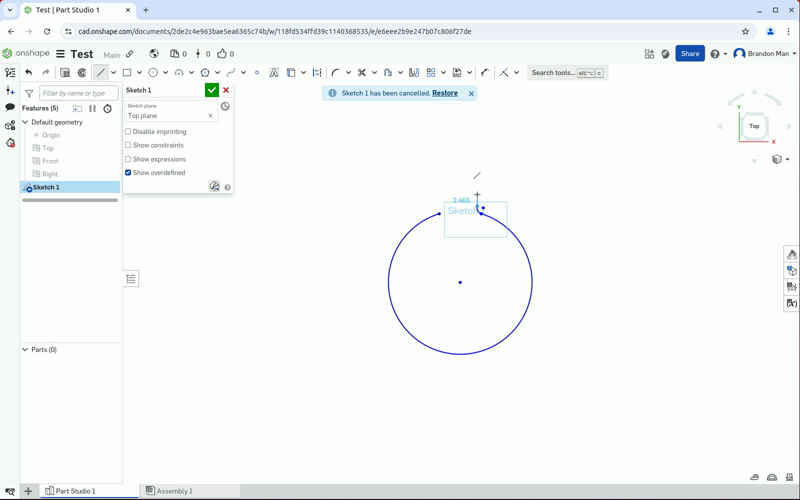
key_down(shift)
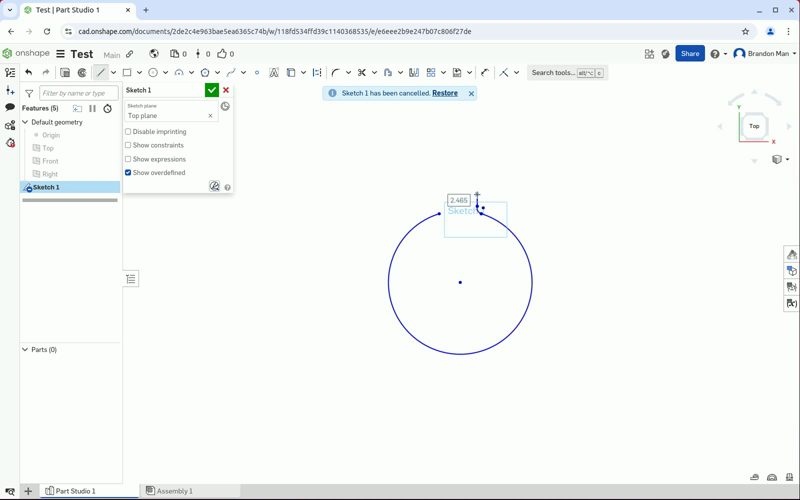
mouse_move(507, 194)
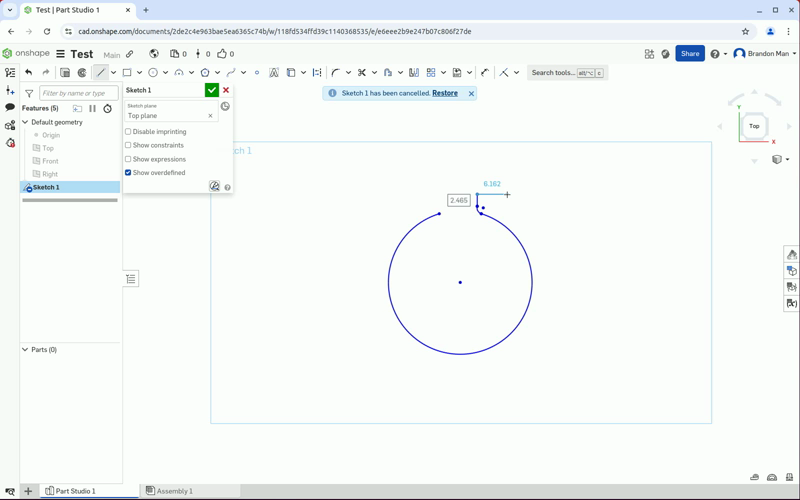
mouse_move(444, 194)
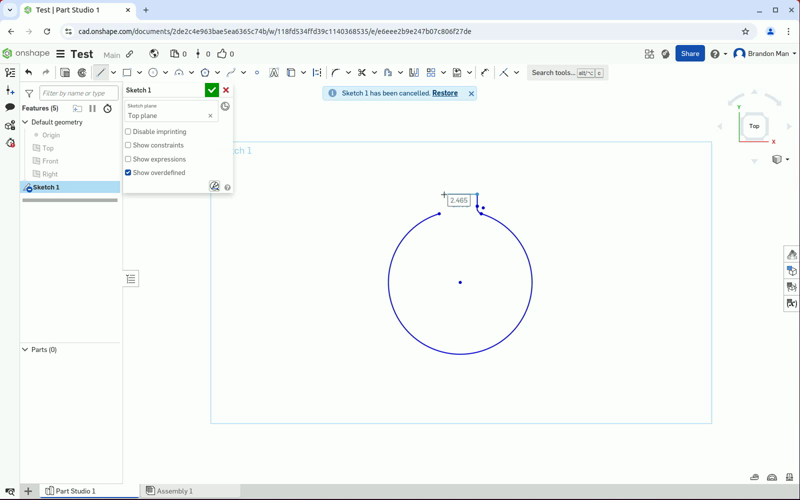
click(444, 194)
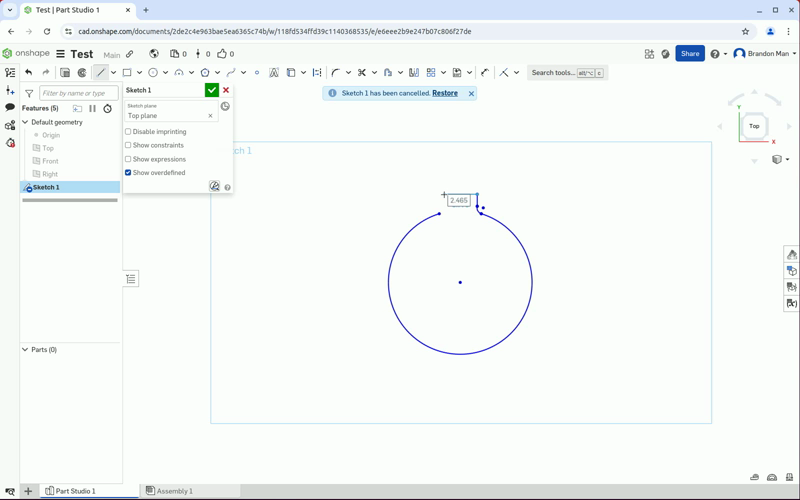
key_up(shift)
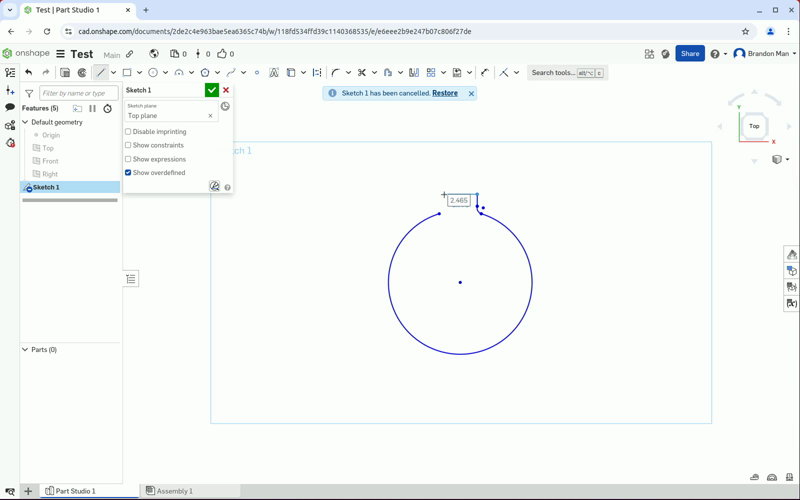
key_down(shift)
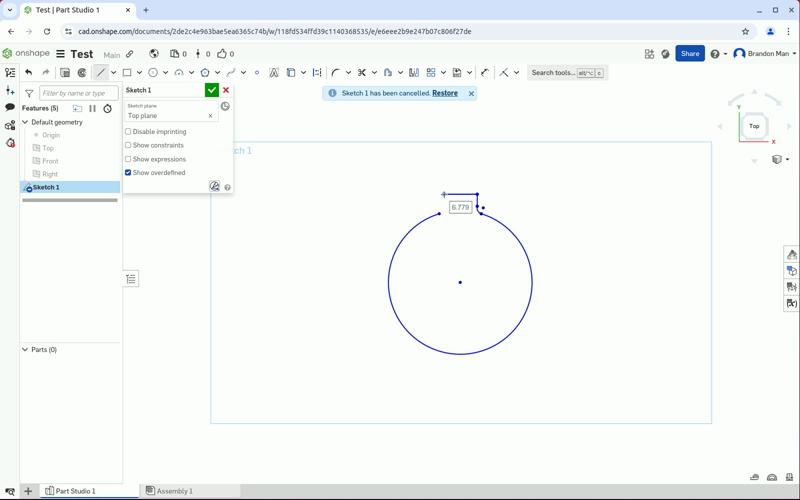
mouse_move(474, 194)
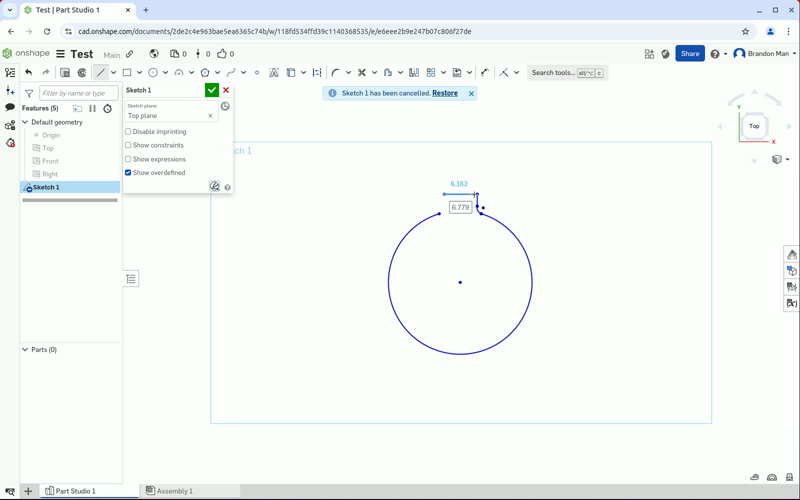
mouse_move(444, 206)
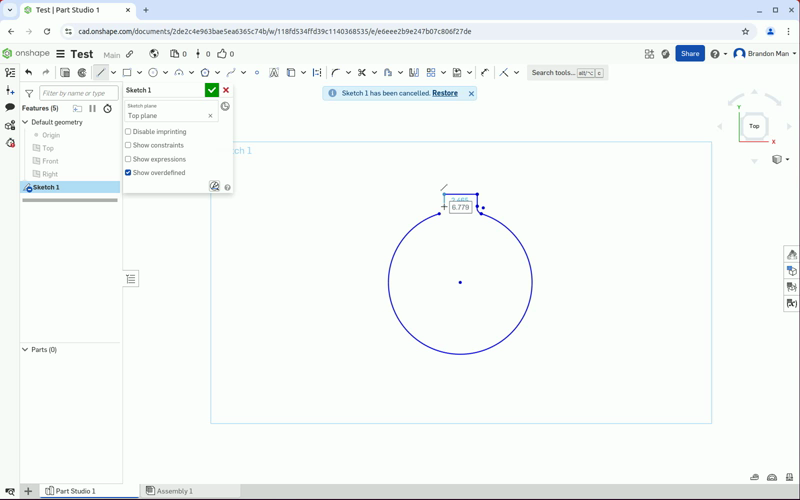
click(444, 206)
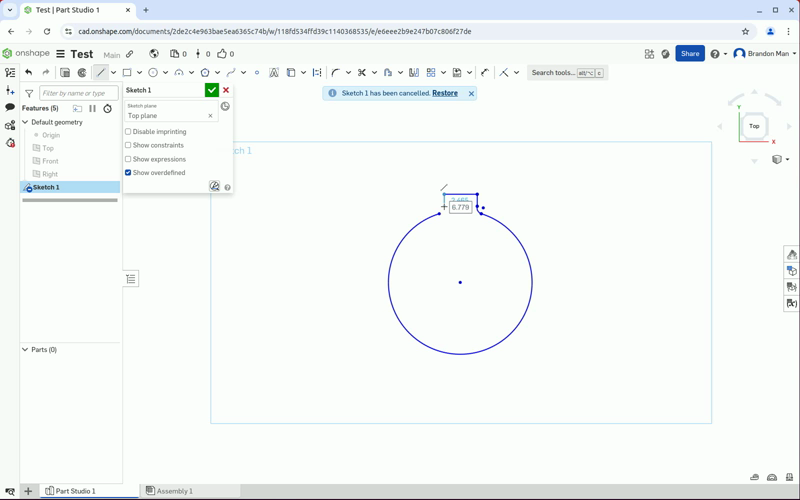
key_up(shift)
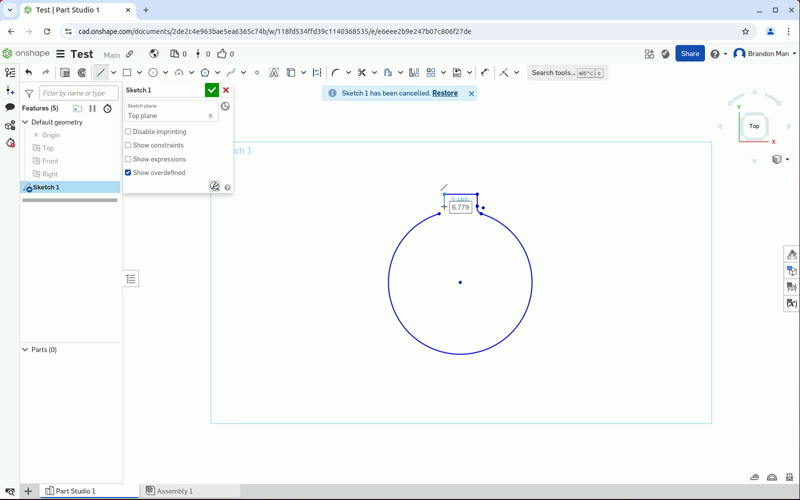
key(esc)
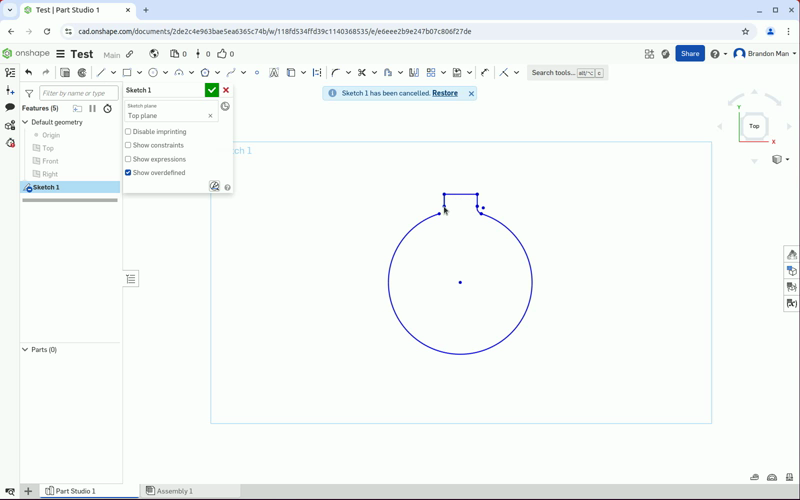
key(a)
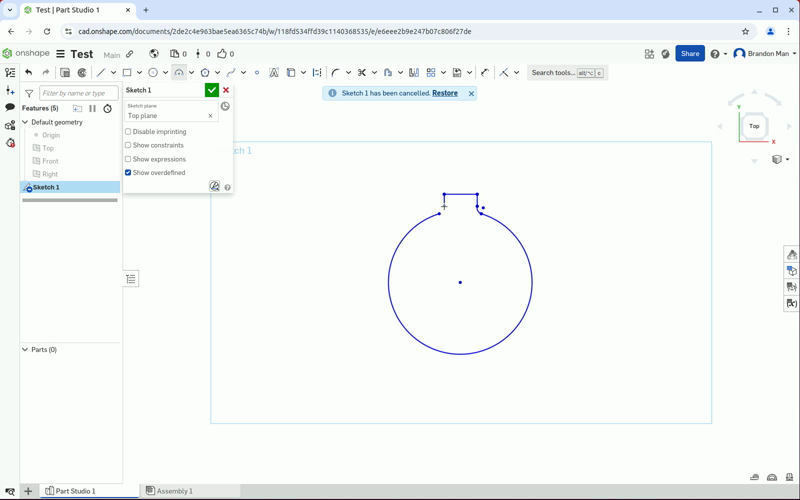
mouse_move(444, 206)
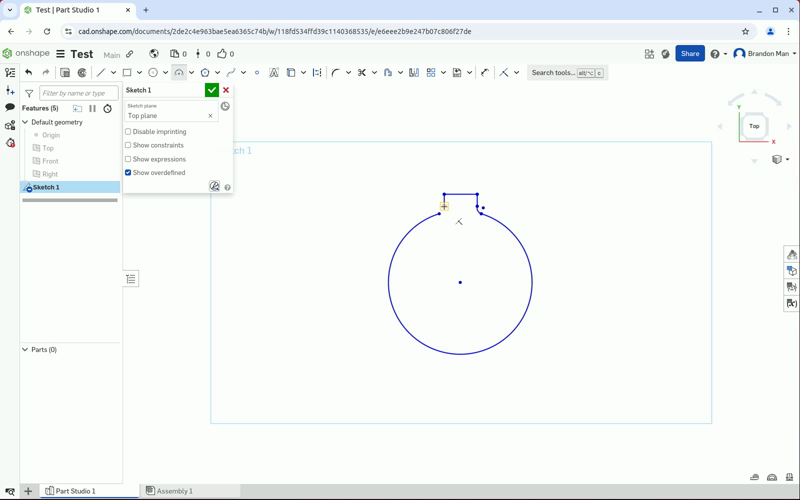
click(444, 206)
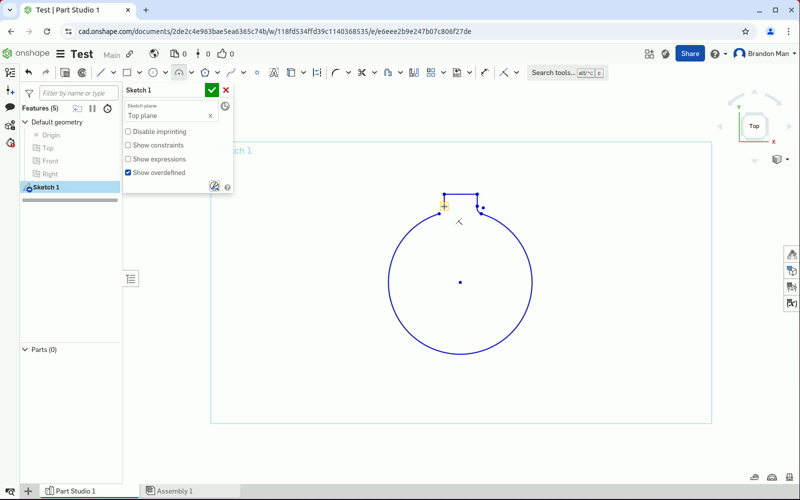
mouse_move(439, 213)
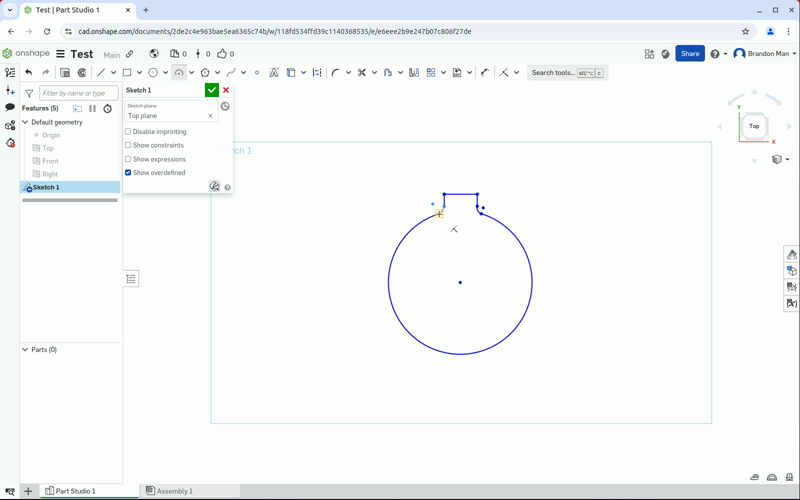
click(439, 213)
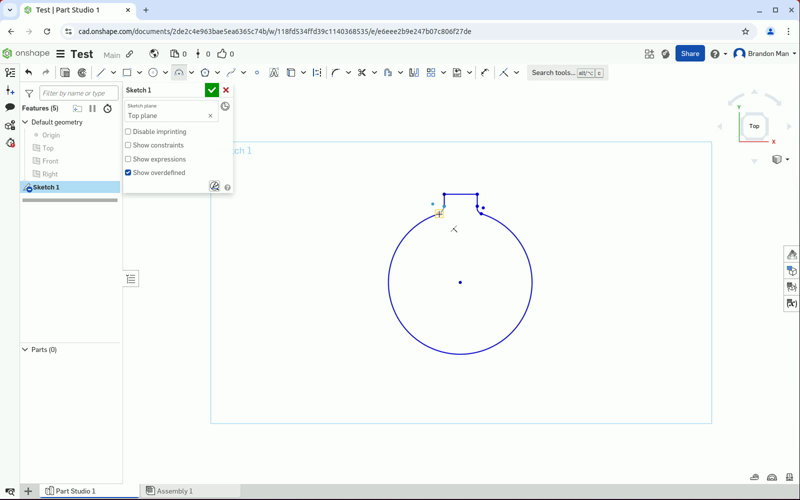
key_down(shift)
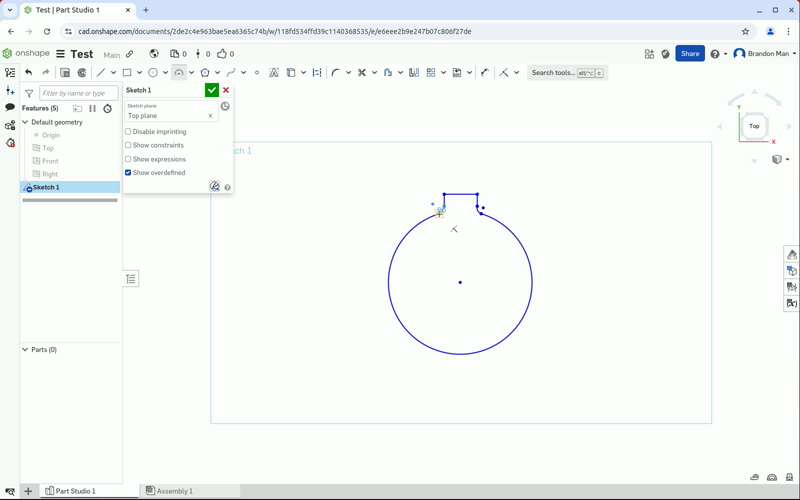
mouse_move(443, 210)
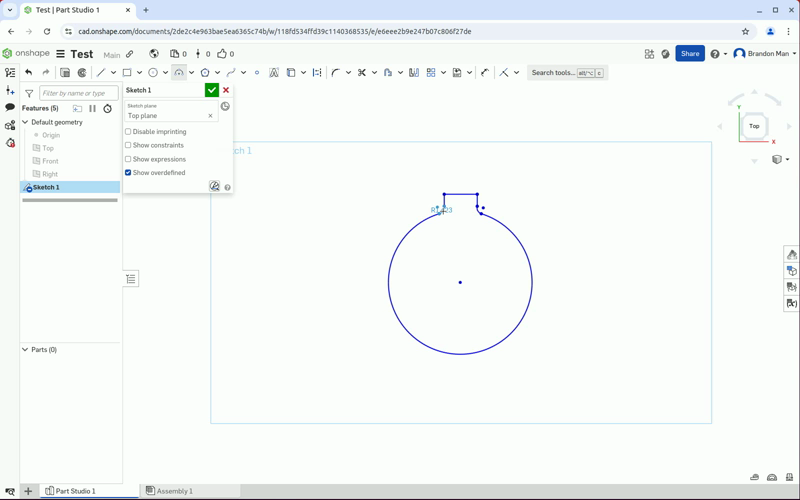
click(443, 210)
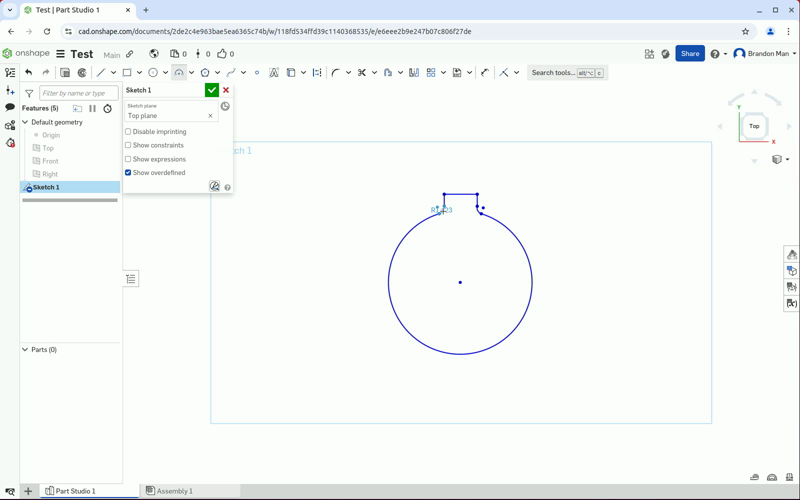
key_up(shift)
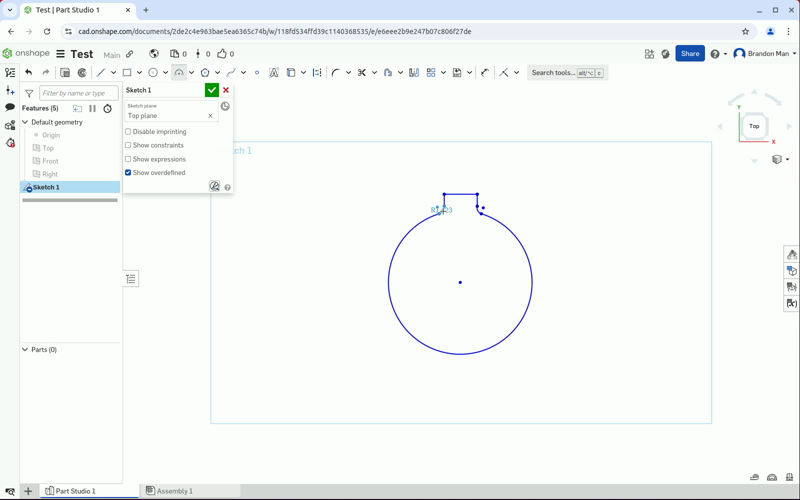
key(esc)
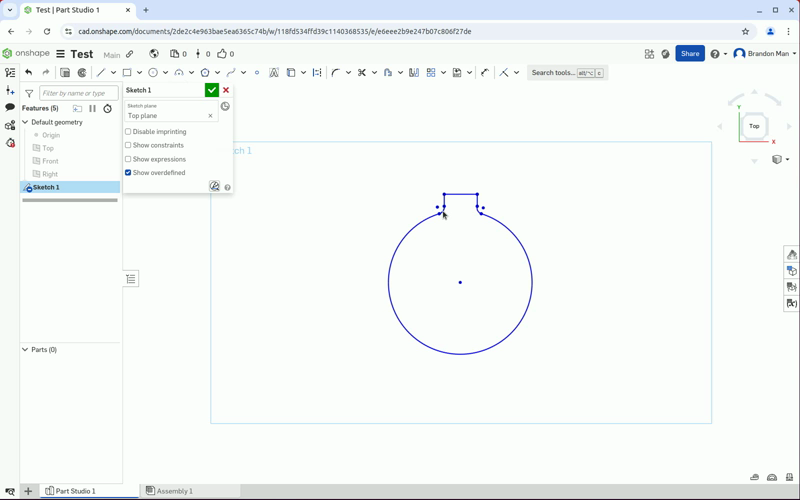
key(a)
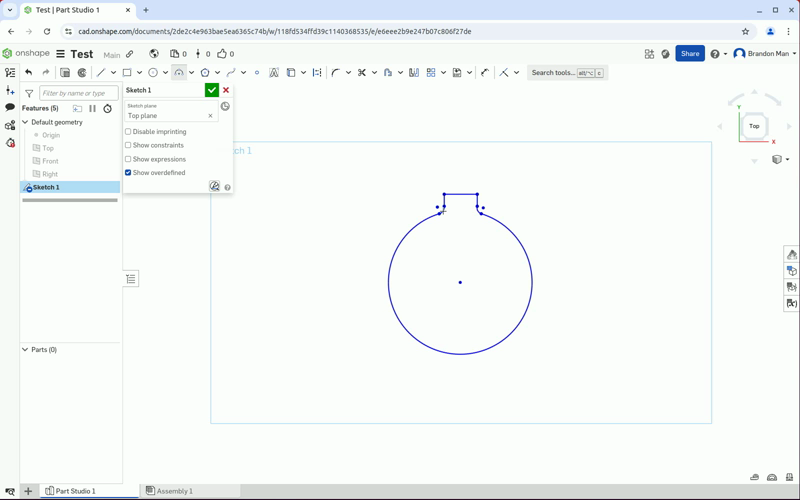
key_down(shift)
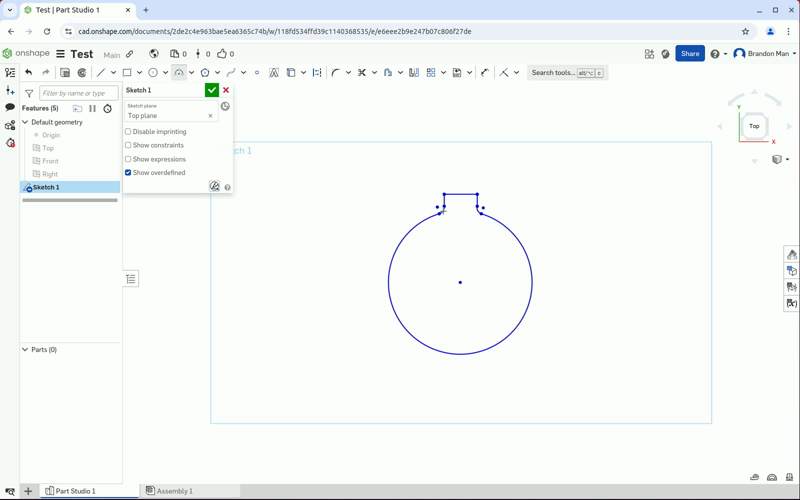
mouse_move(427, 221)
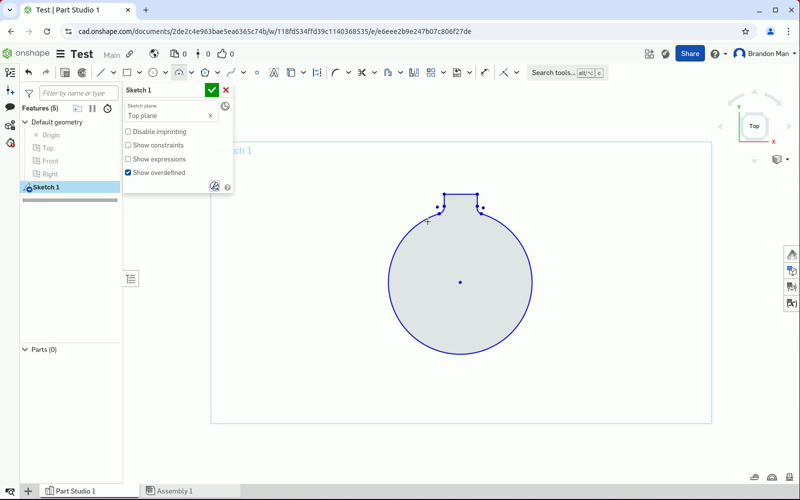
click(427, 221)
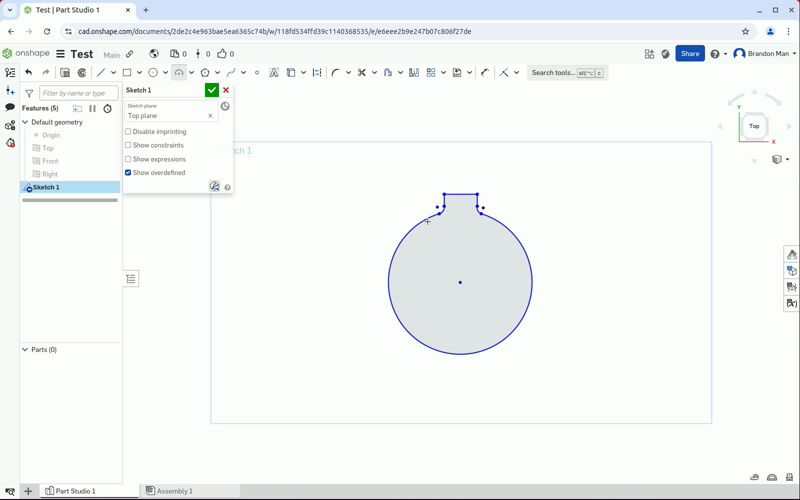
key_up(shift)
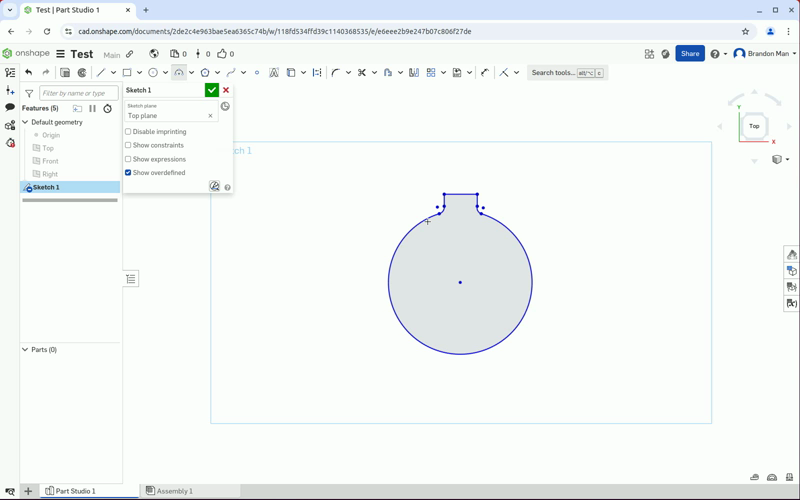
key_down(shift)
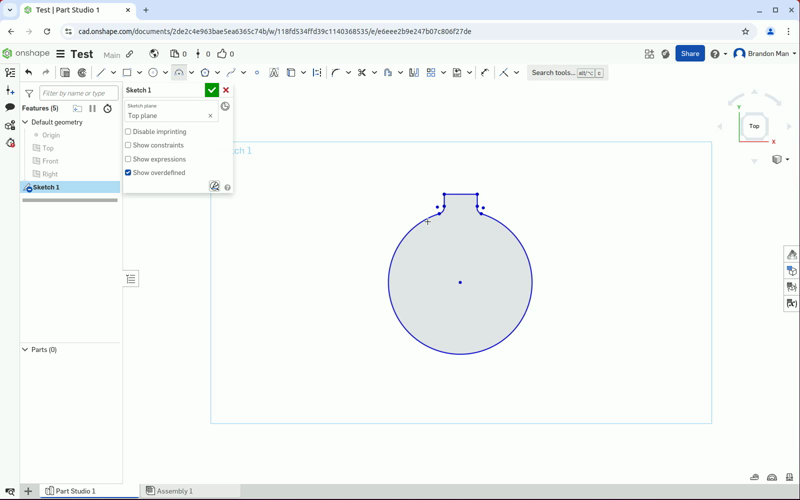
mouse_move(481, 350)
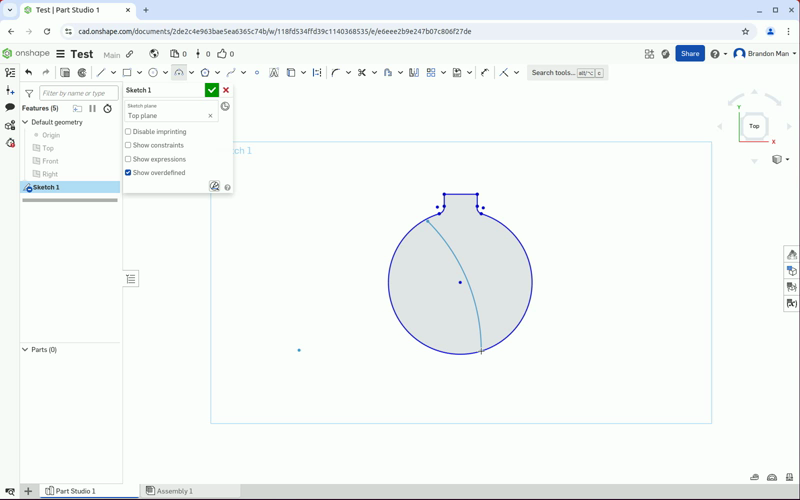
click(481, 350)
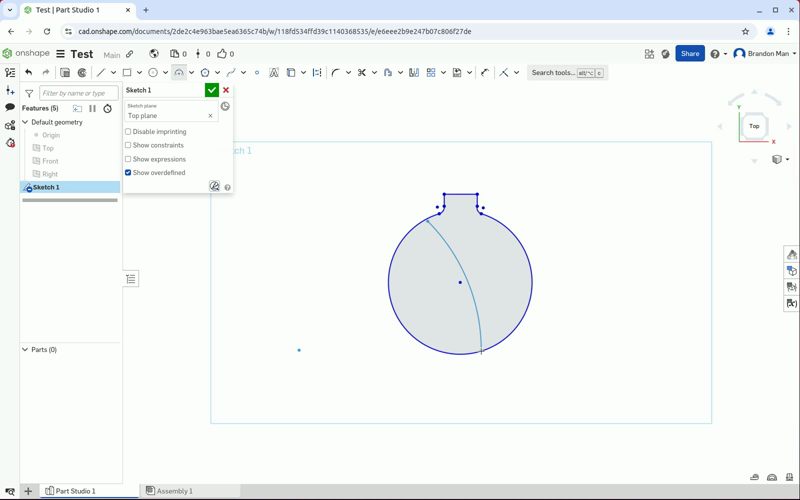
mouse_move(395, 310)
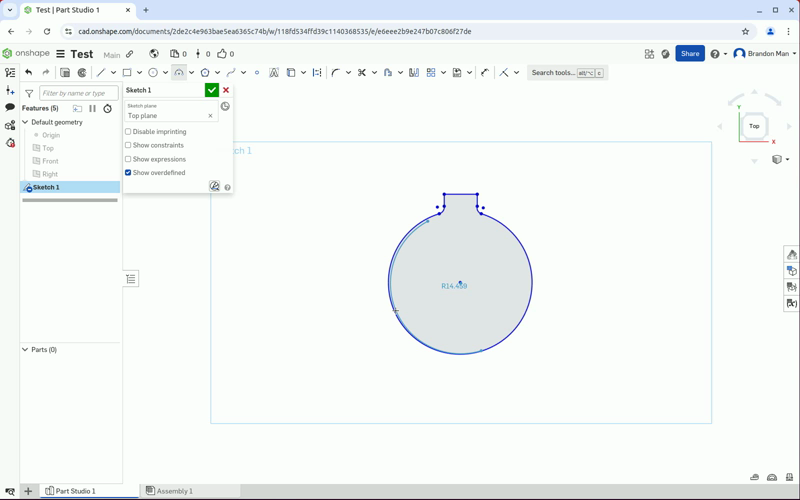
click(395, 310)
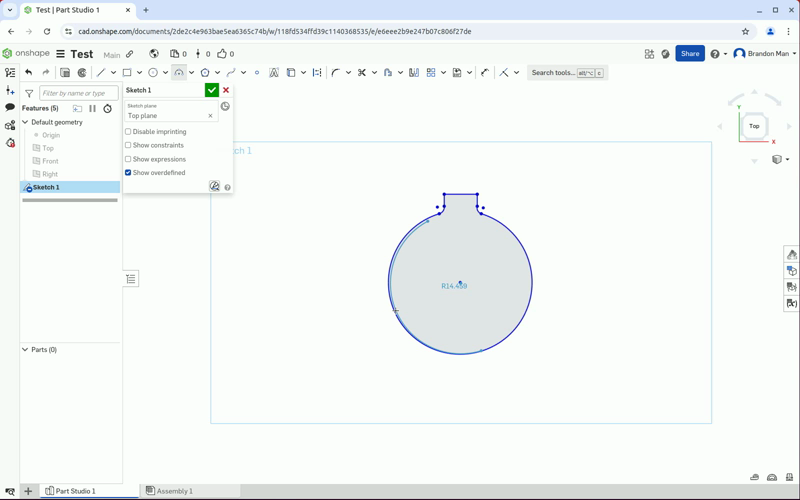
key_up(shift)
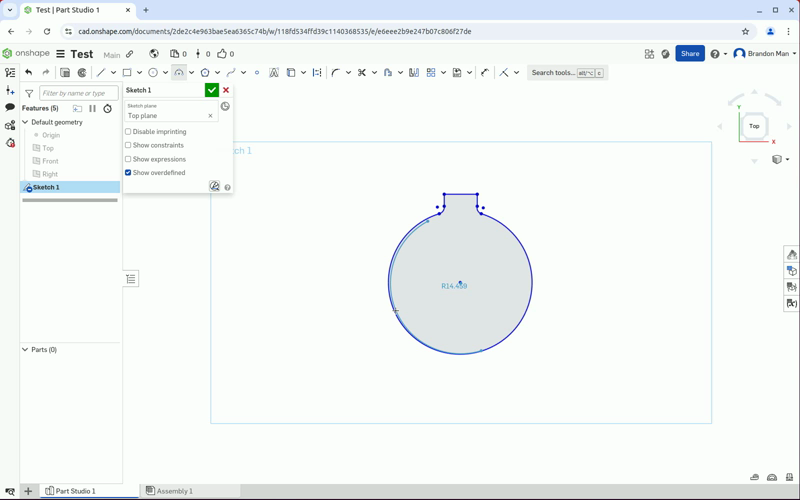
mouse_move(481, 350)
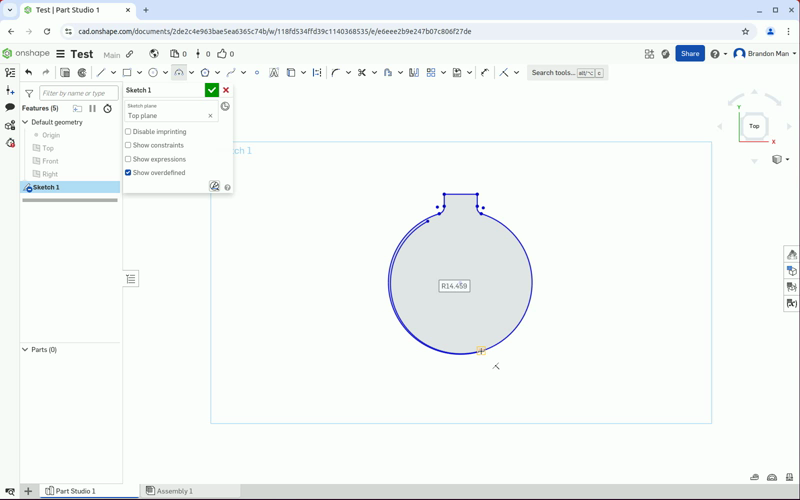
click(481, 350)
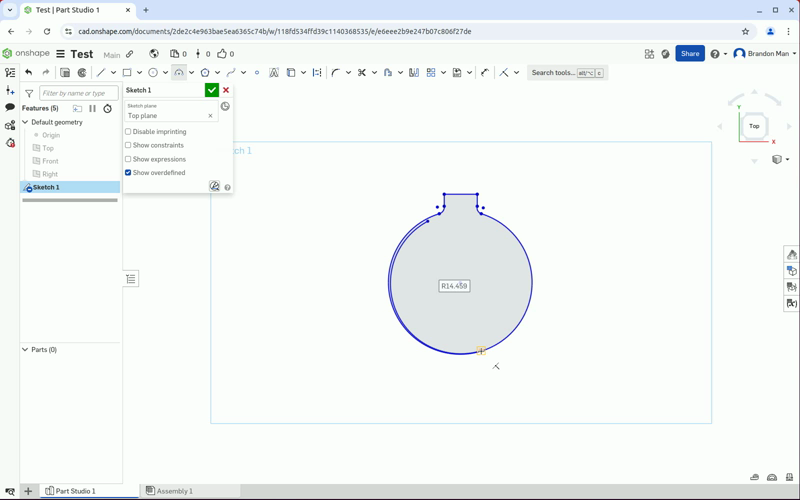
key_down(shift)
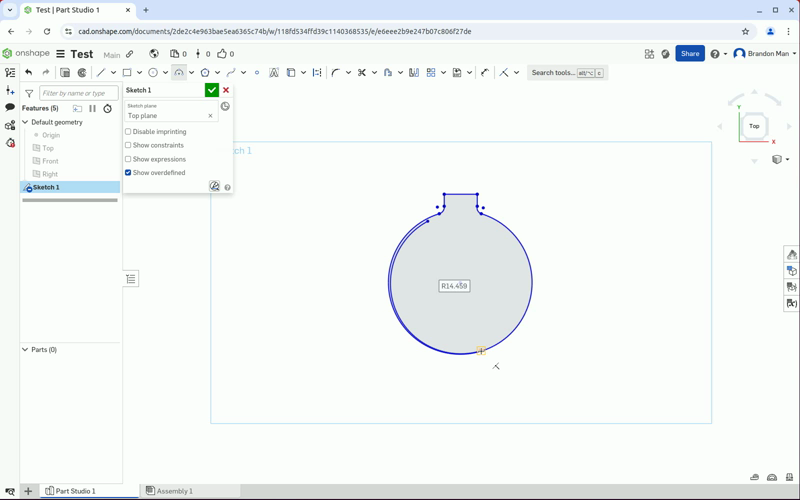
mouse_move(481, 215)
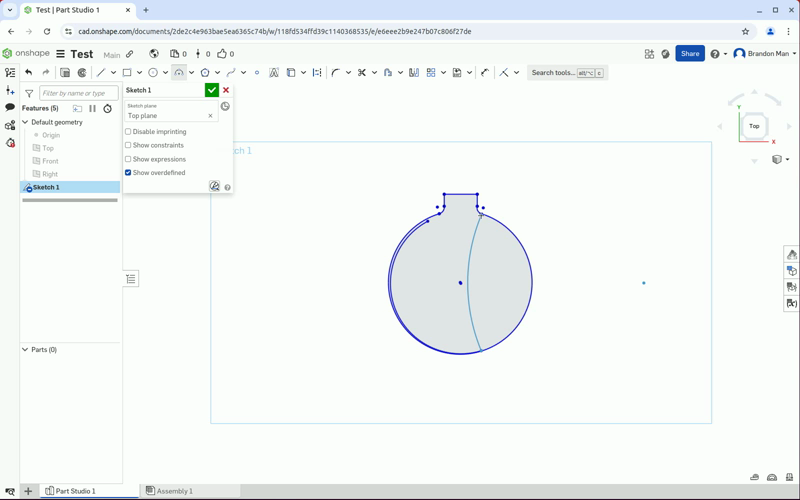
scroll(6)
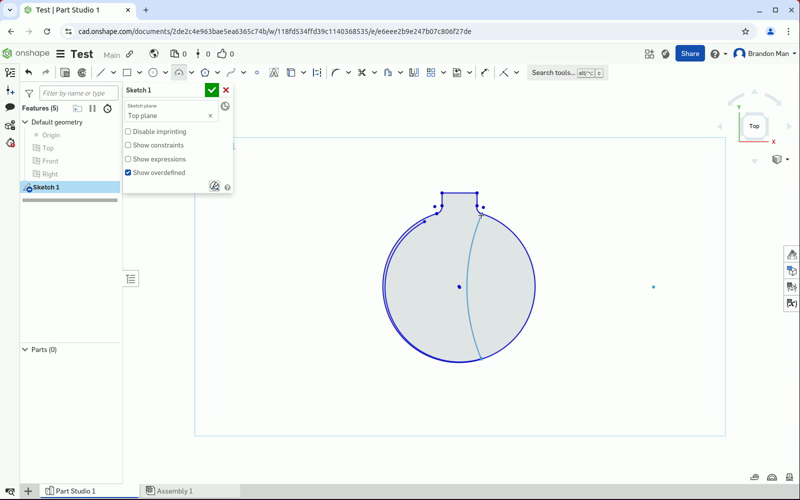
scroll(6)
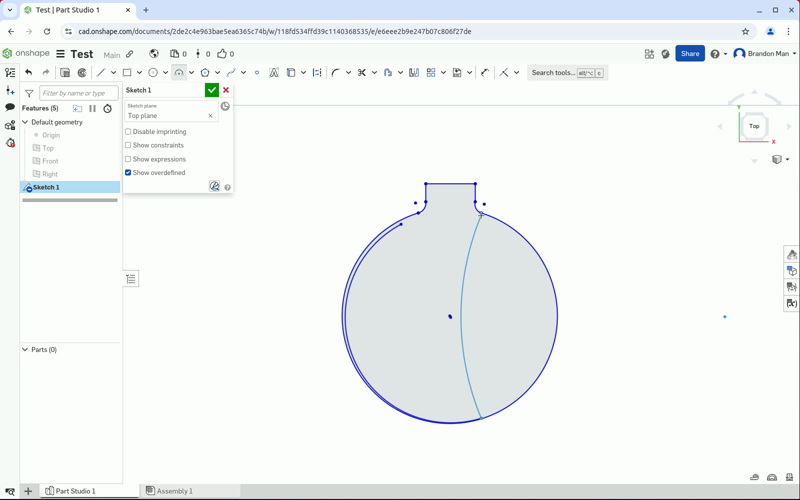
scroll(6)
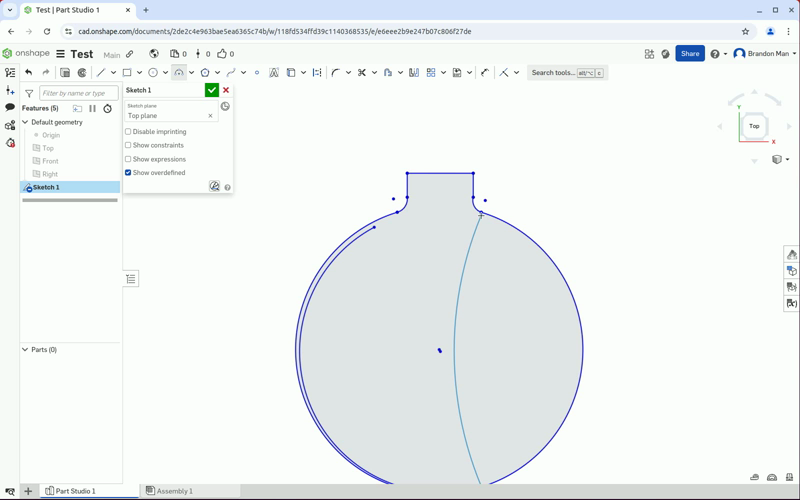
scroll(6)
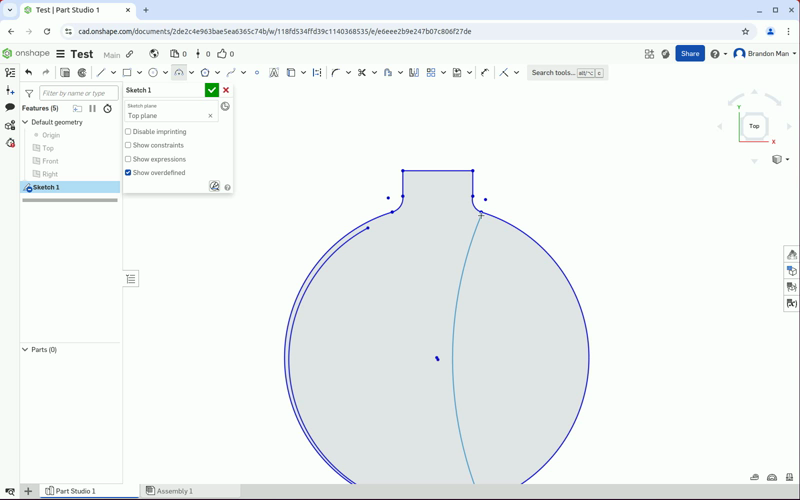
scroll(6)
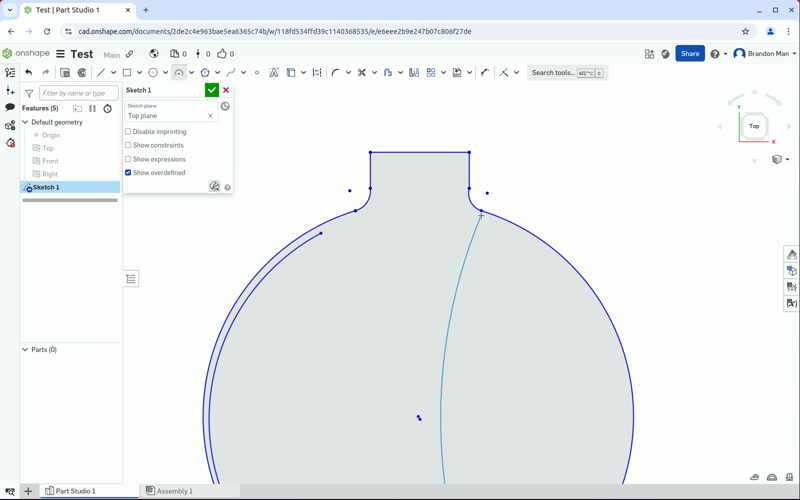
scroll(6)
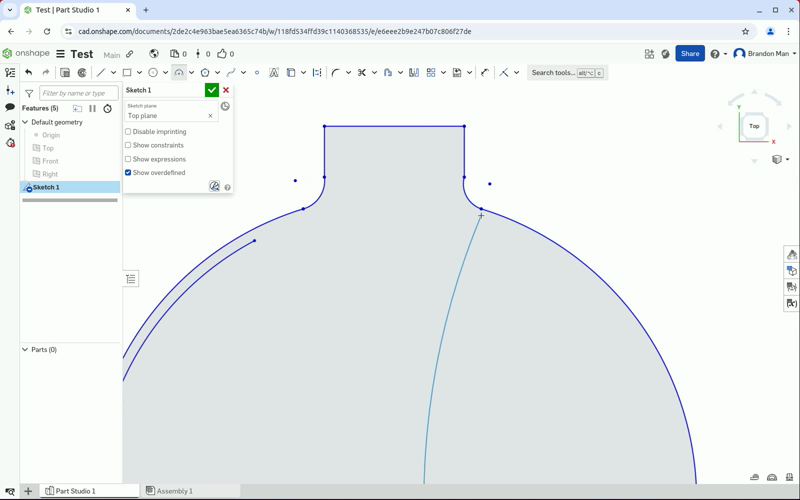
scroll(6)
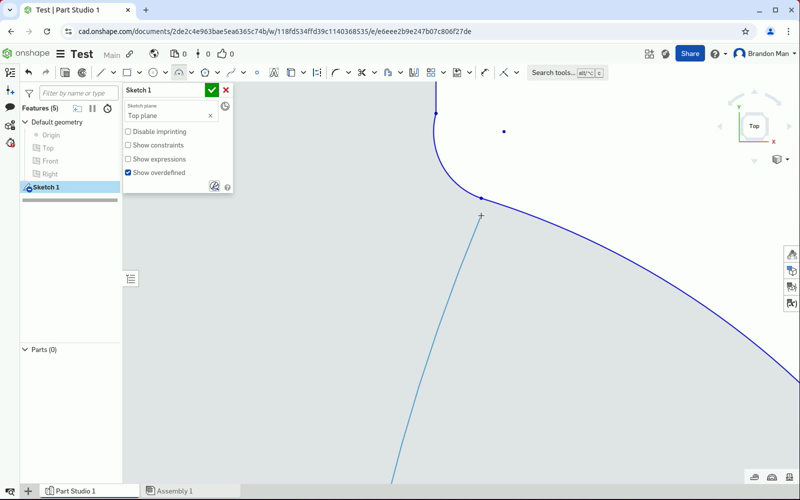
click(481, 215)
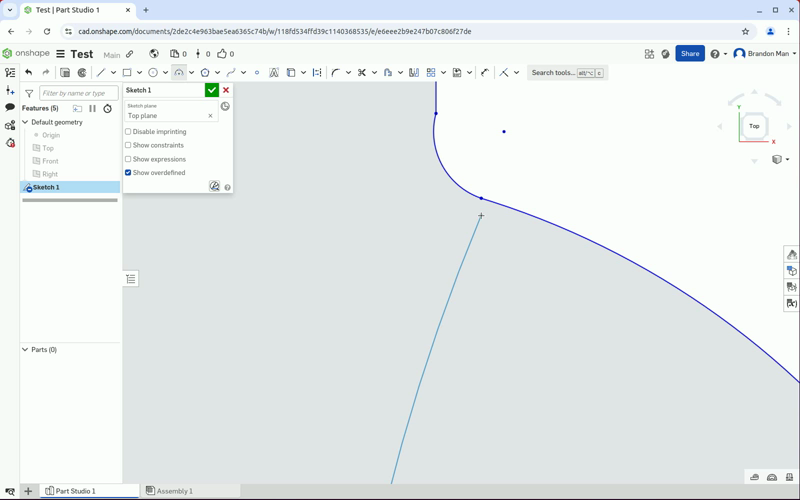
scroll(-6)
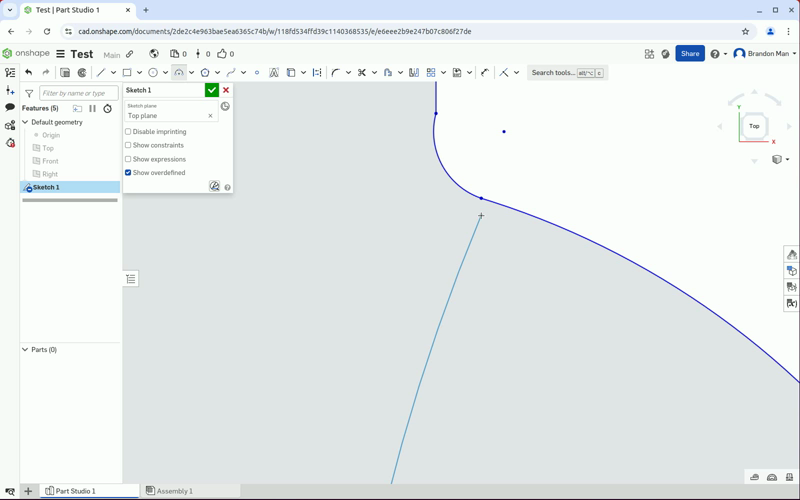
scroll(-6)
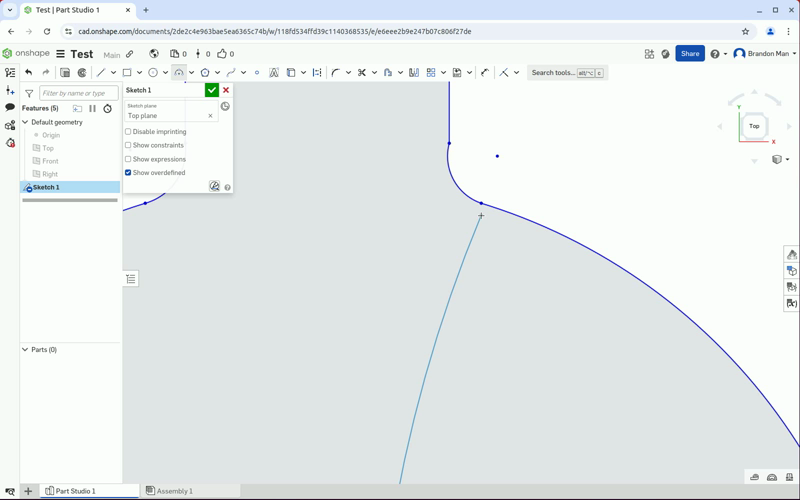
scroll(-6)
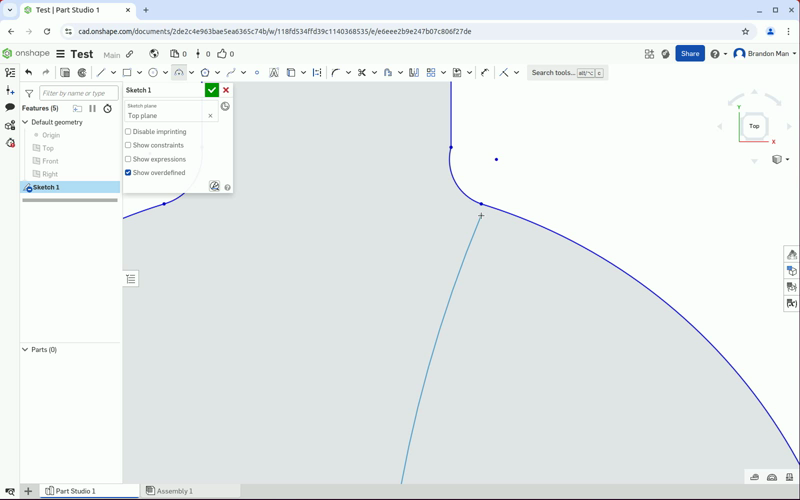
scroll(-6)
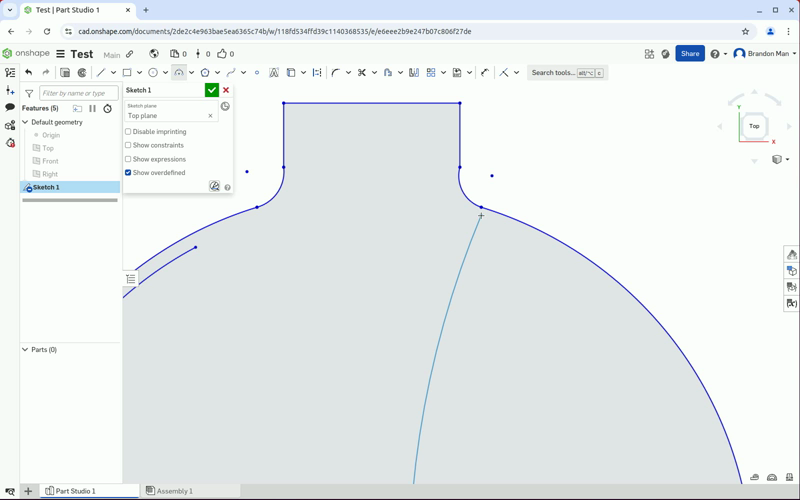
scroll(-6)
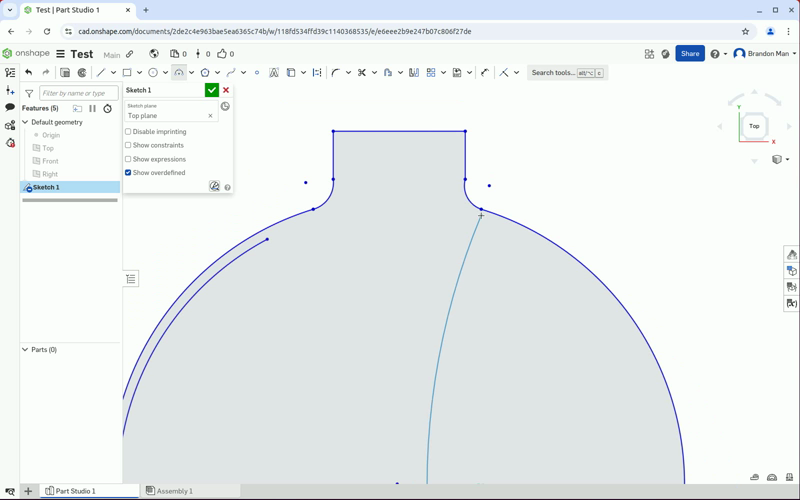
scroll(-6)
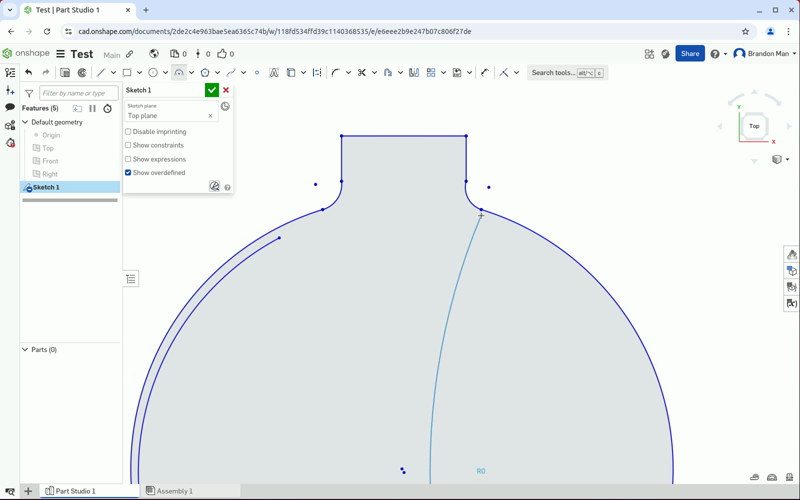
scroll(-6)
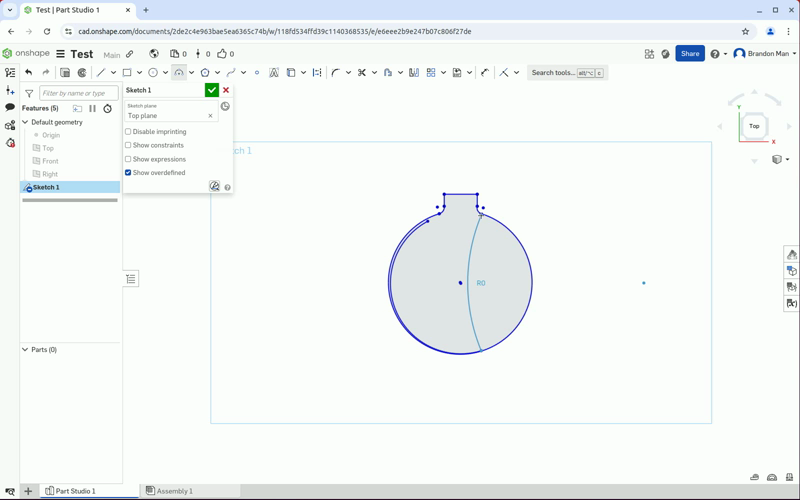
mouse_move(532, 282)
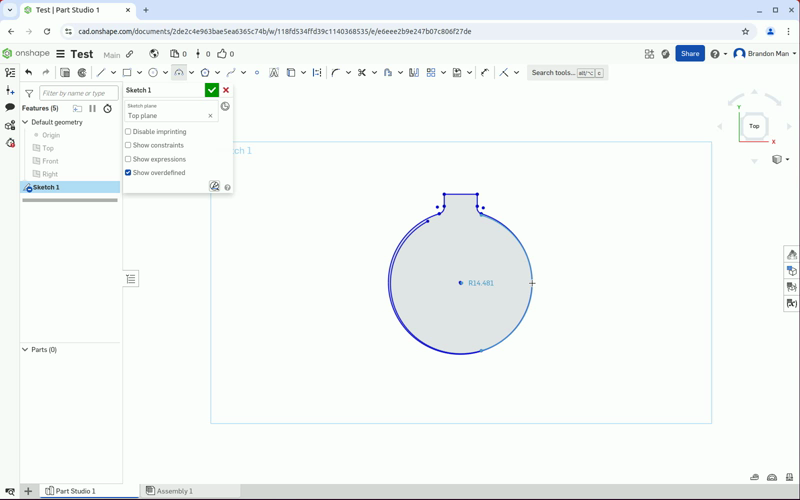
click(532, 282)
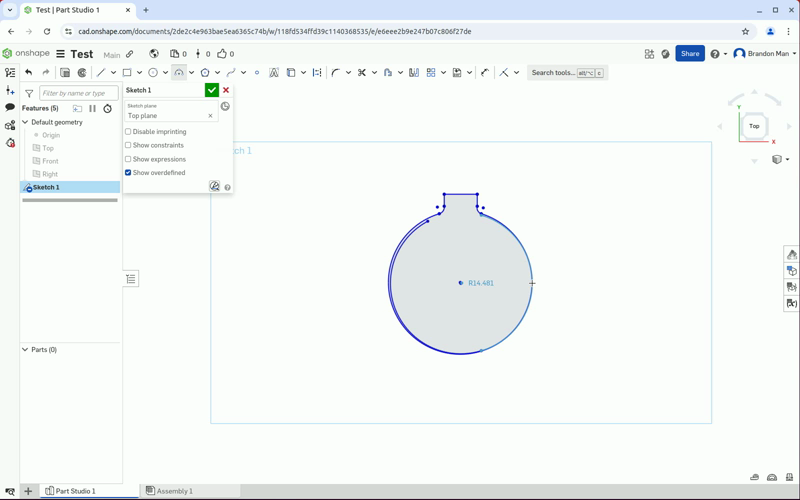
key_up(shift)
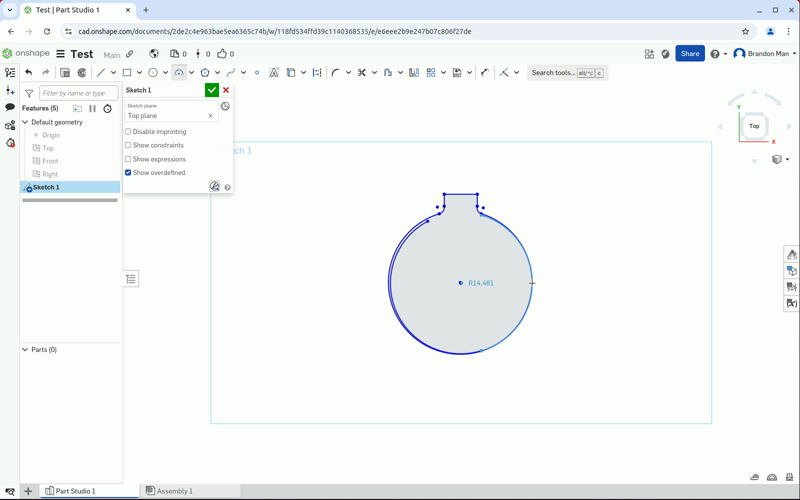
mouse_move(481, 215)
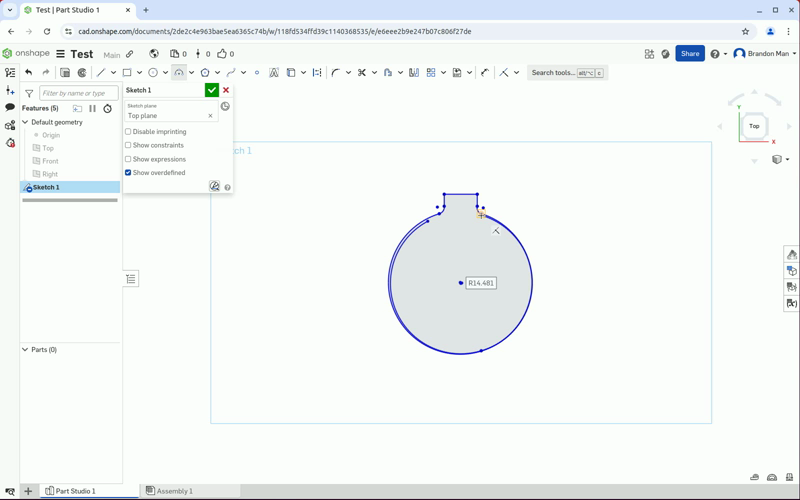
scroll(6)
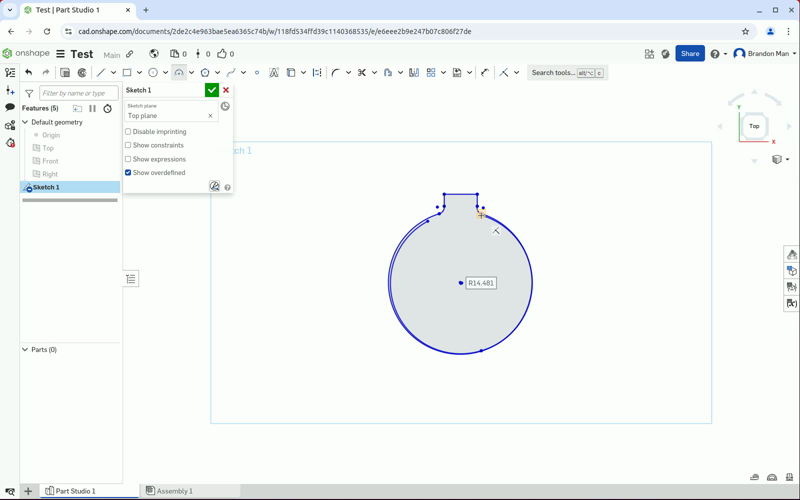
scroll(6)
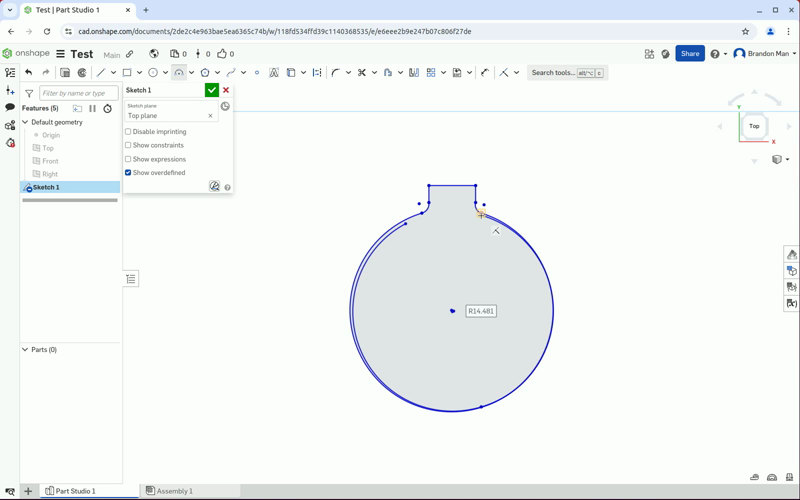
scroll(6)
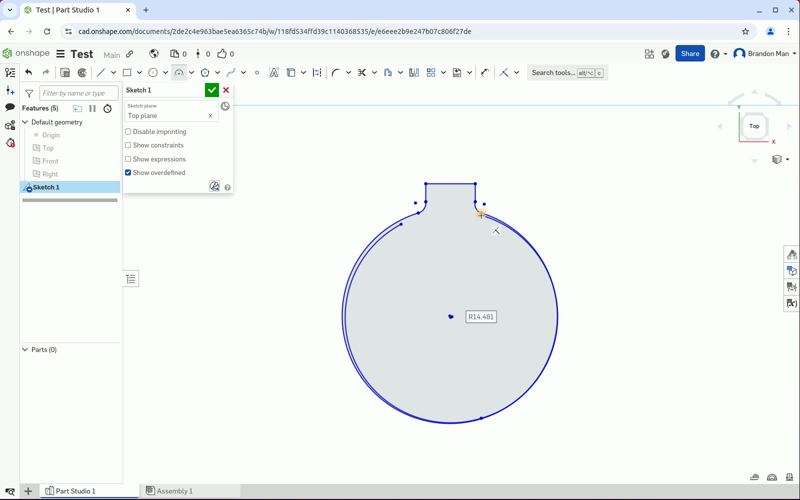
scroll(6)
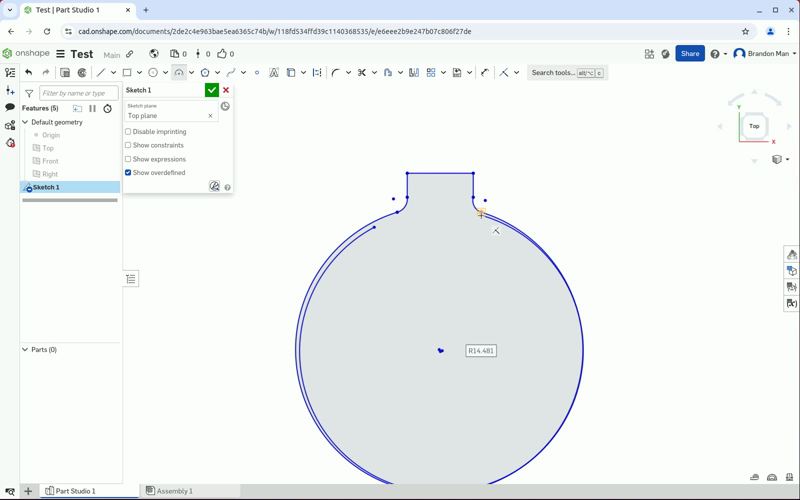
scroll(6)
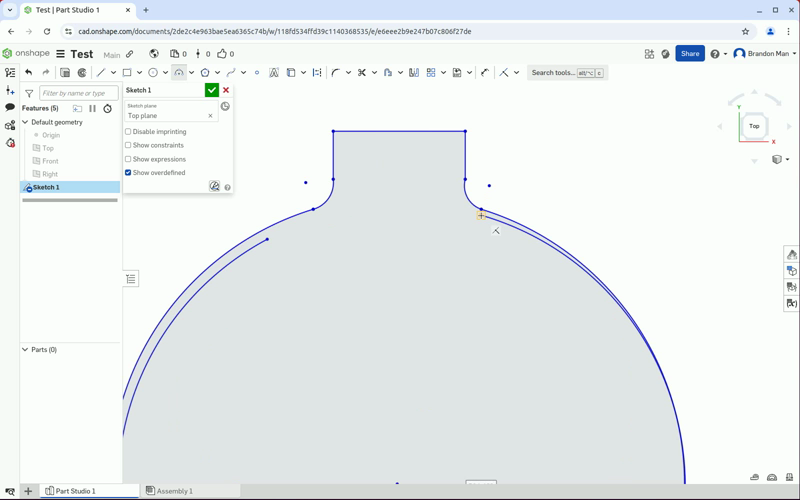
scroll(6)
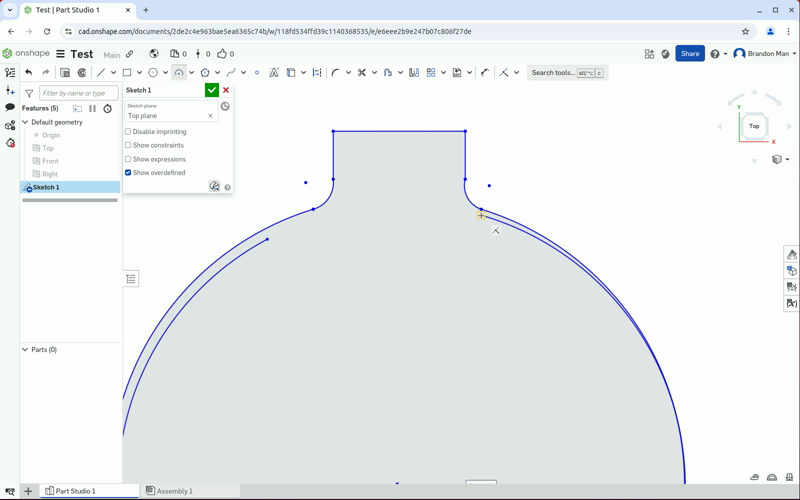
scroll(6)
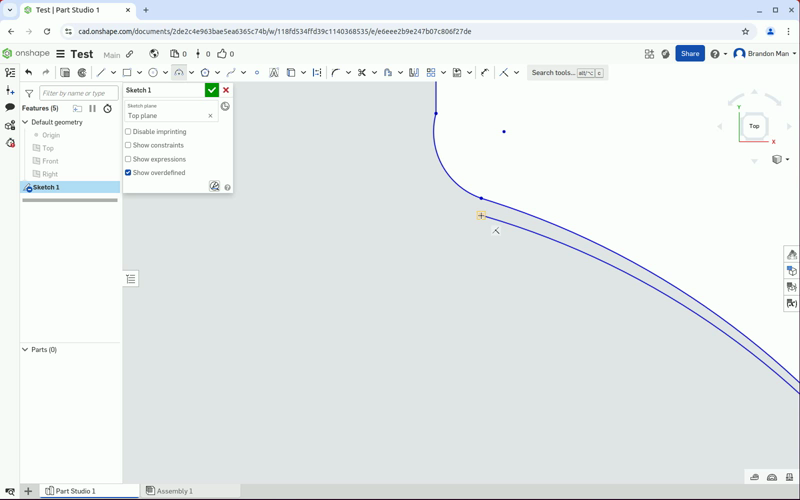
click(481, 215)
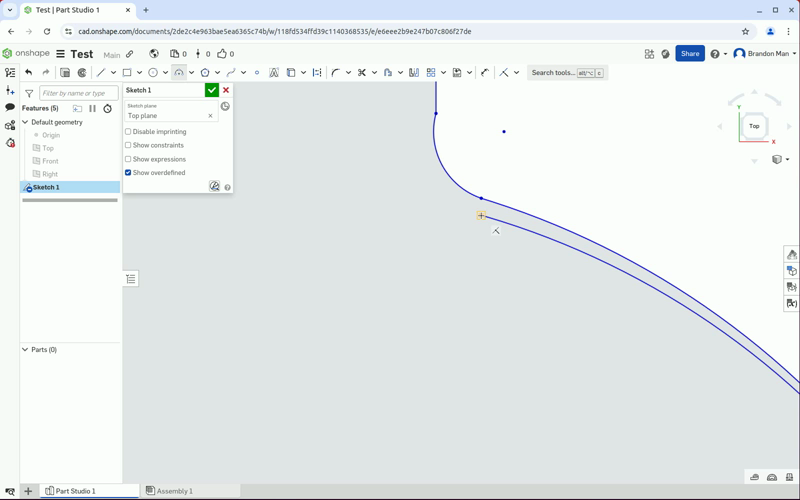
scroll(-6)
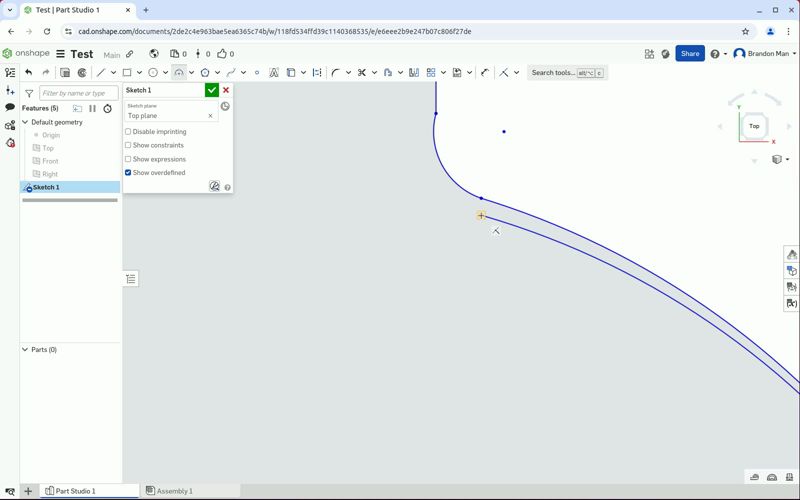
scroll(-6)
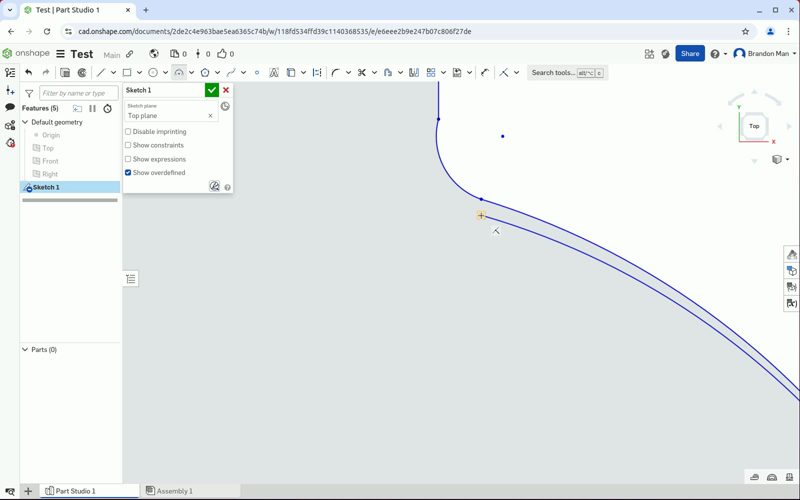
scroll(-6)
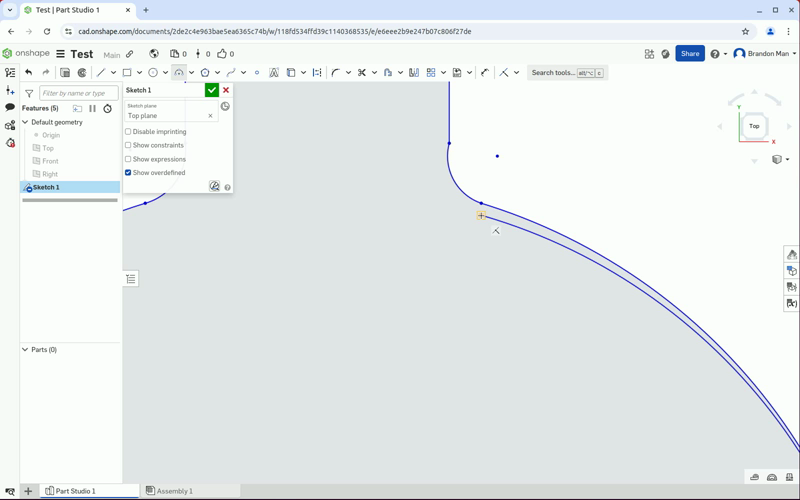
scroll(-6)
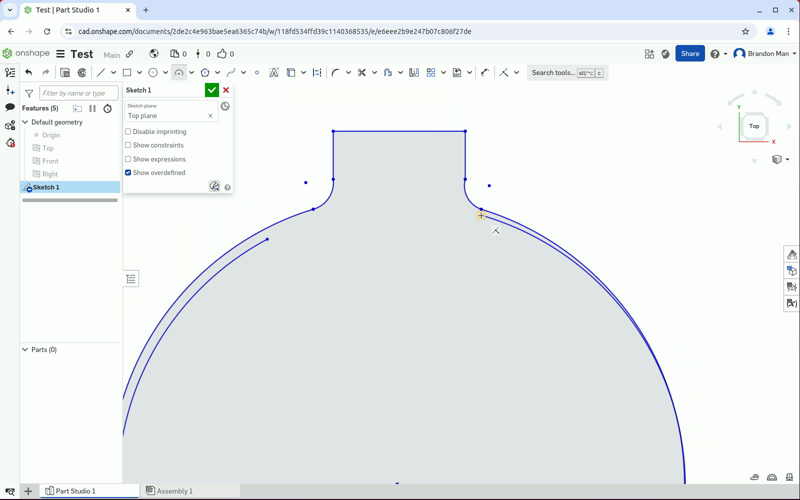
scroll(-6)
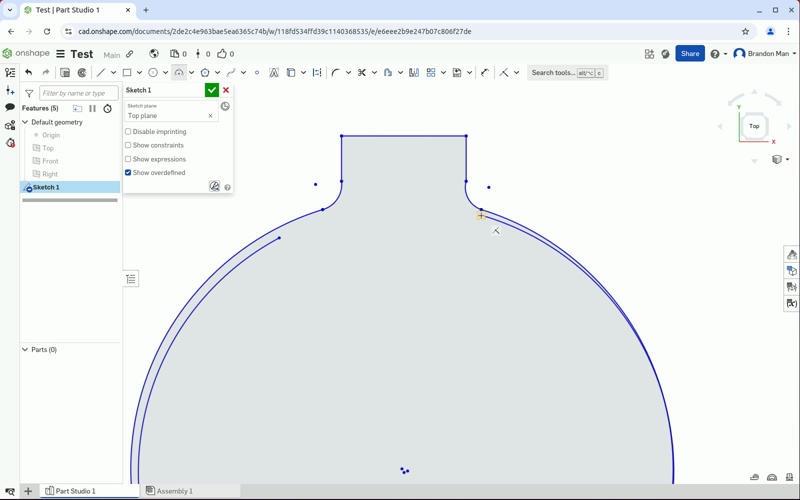
scroll(-6)
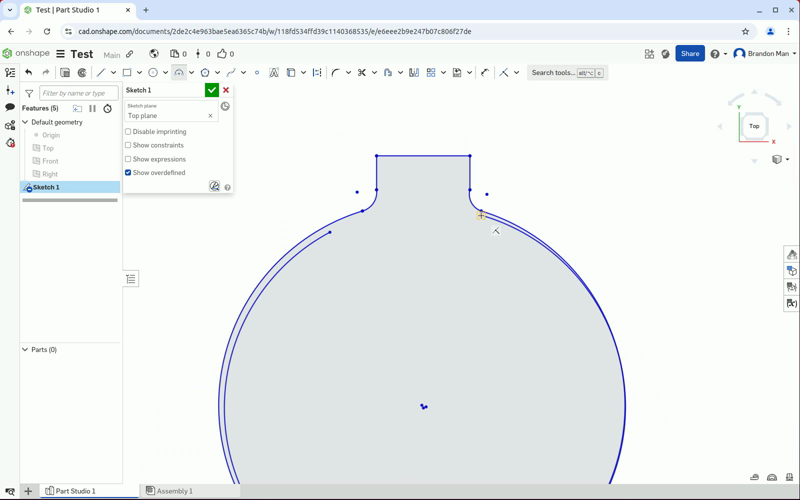
scroll(-6)
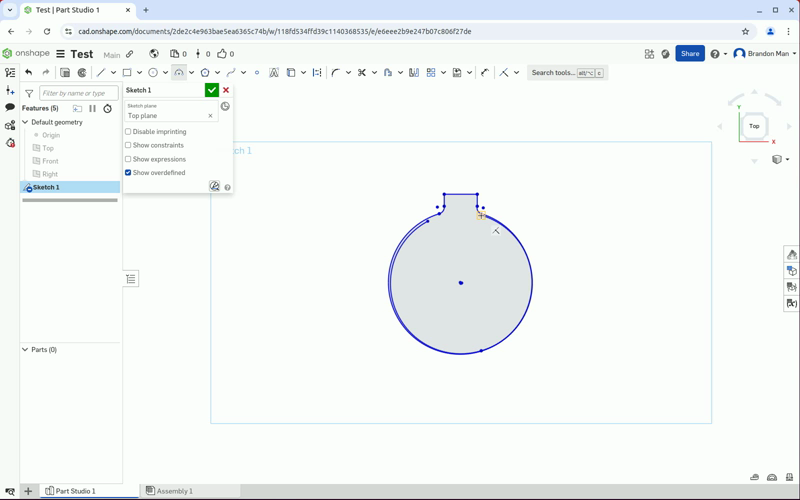
key_down(shift)
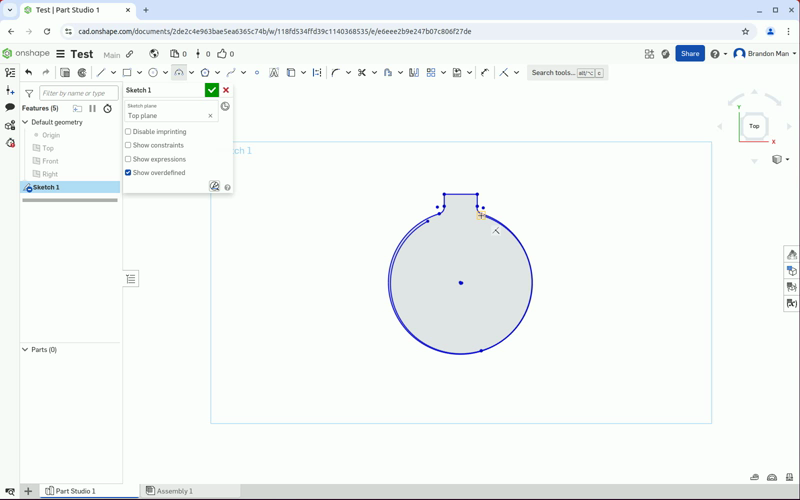
mouse_move(475, 206)
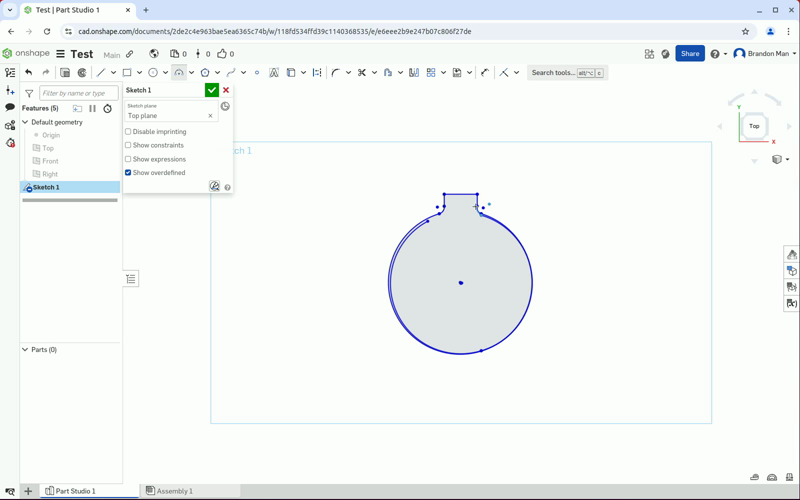
scroll(6)
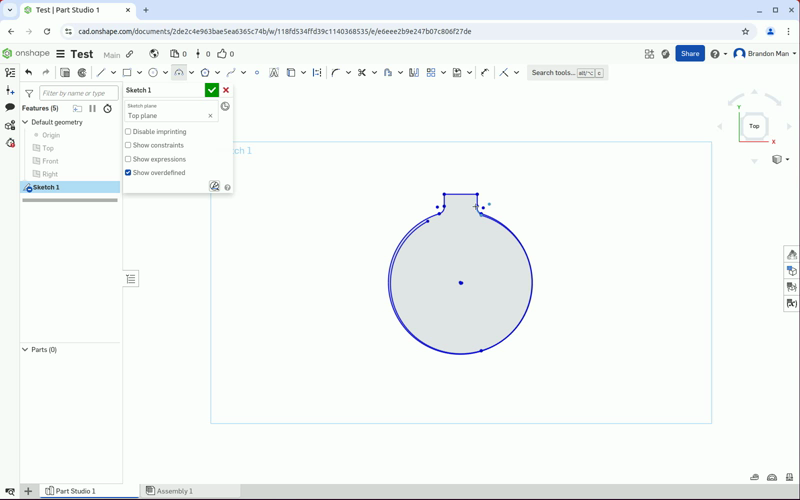
scroll(6)
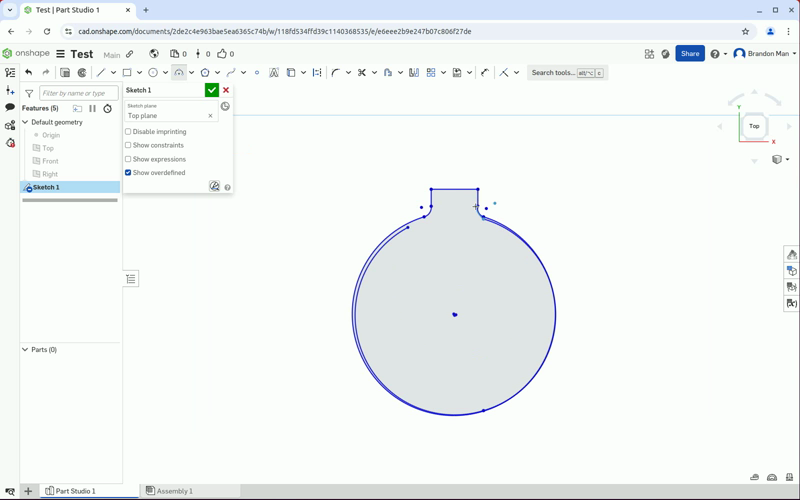
scroll(6)
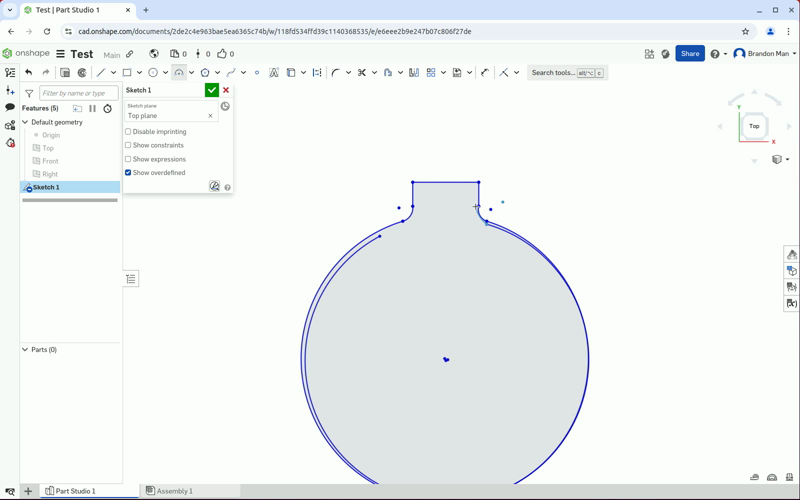
scroll(6)
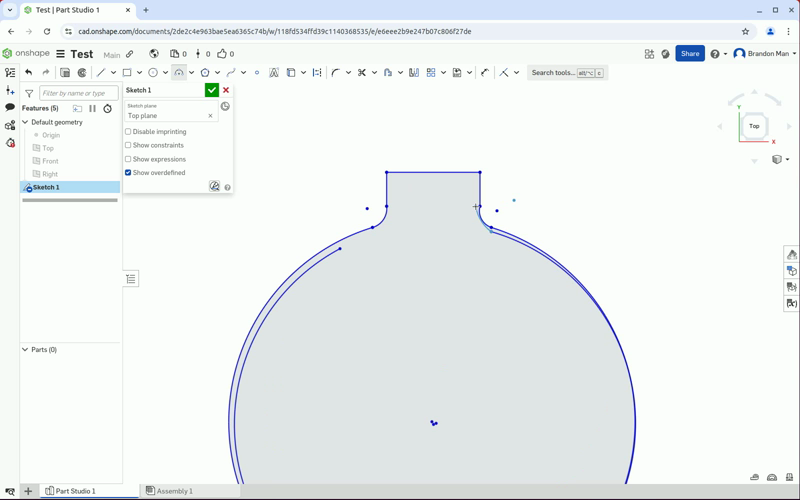
scroll(6)
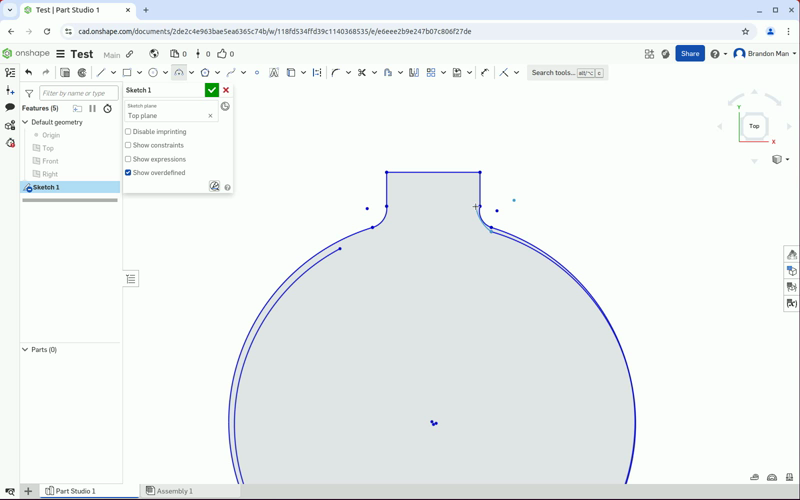
scroll(6)
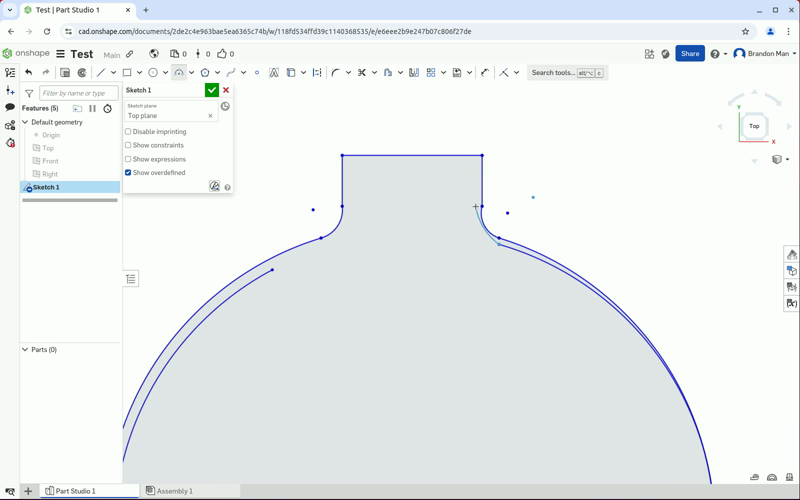
scroll(6)
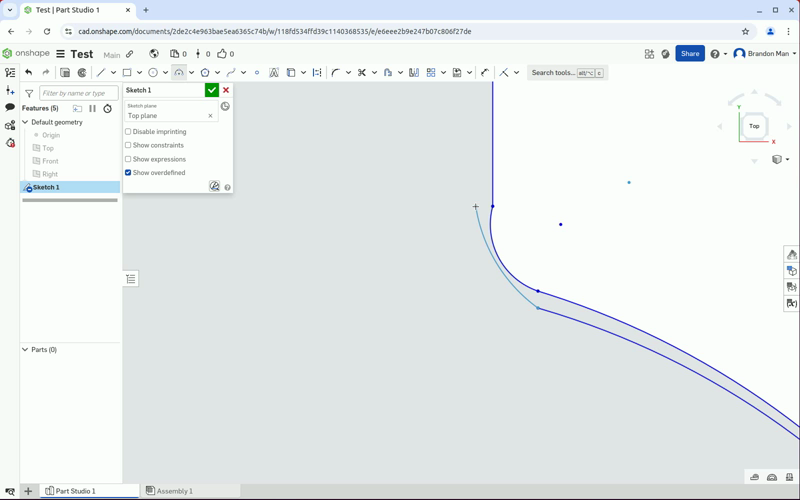
click(475, 206)
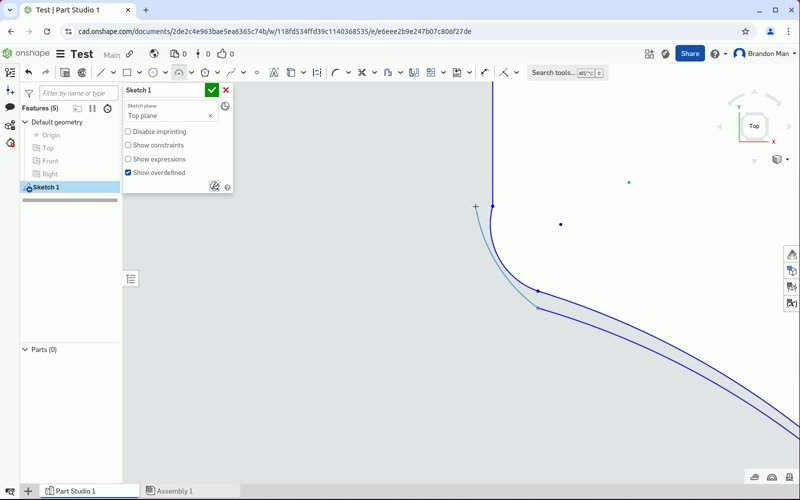
scroll(-6)
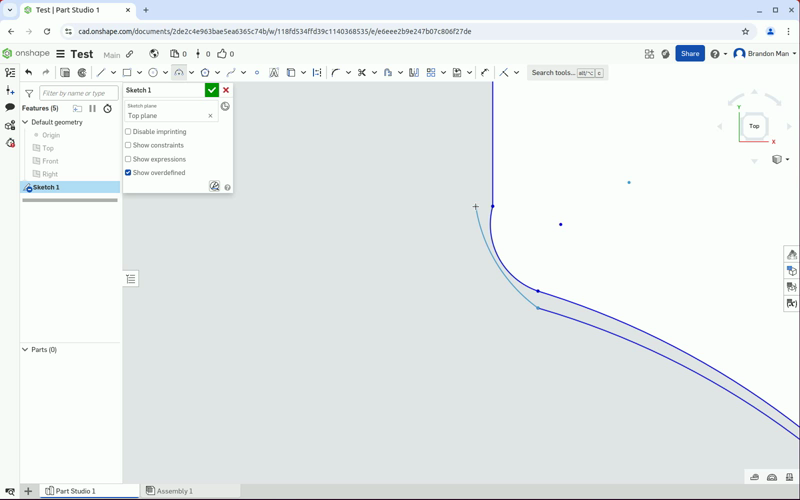
scroll(-6)
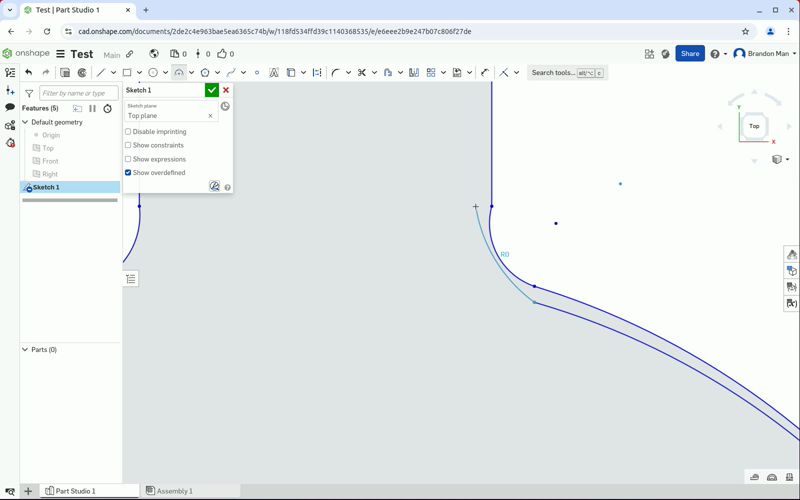
scroll(-6)
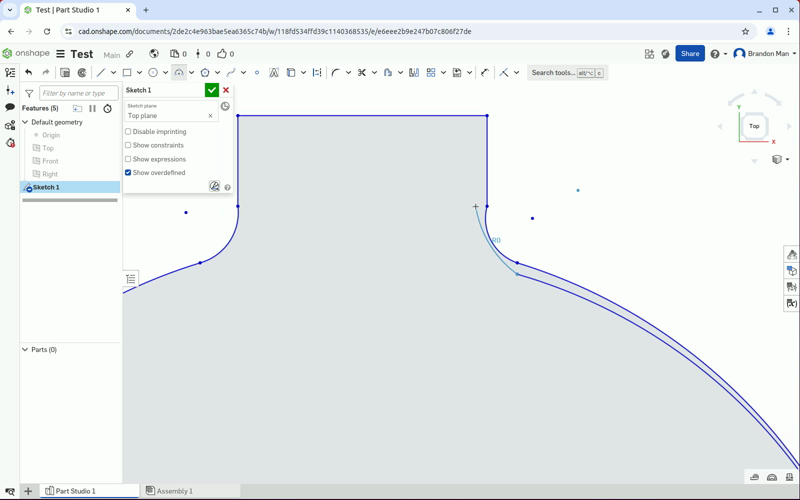
scroll(-6)
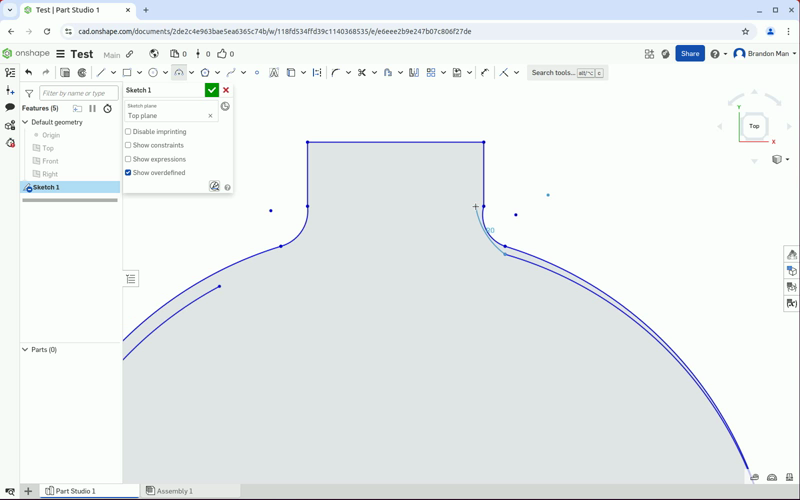
scroll(-6)
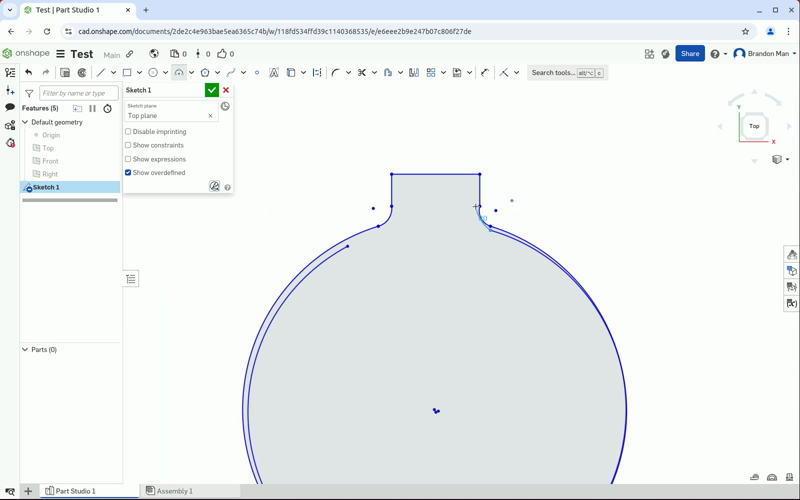
scroll(-6)
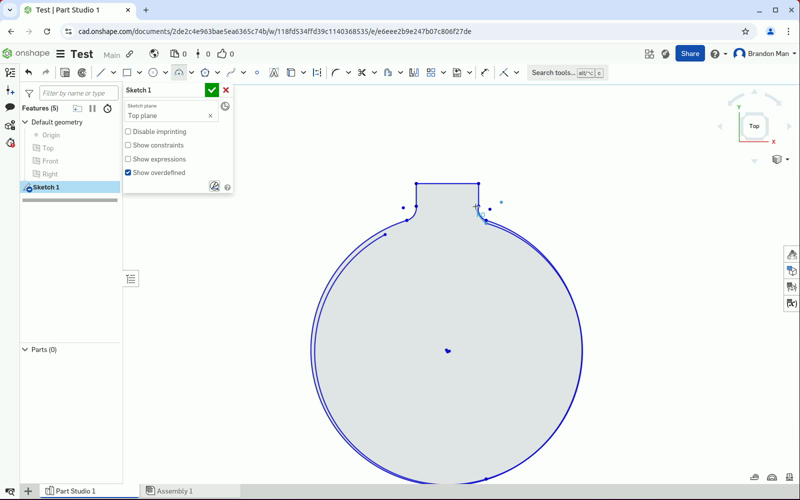
scroll(-6)
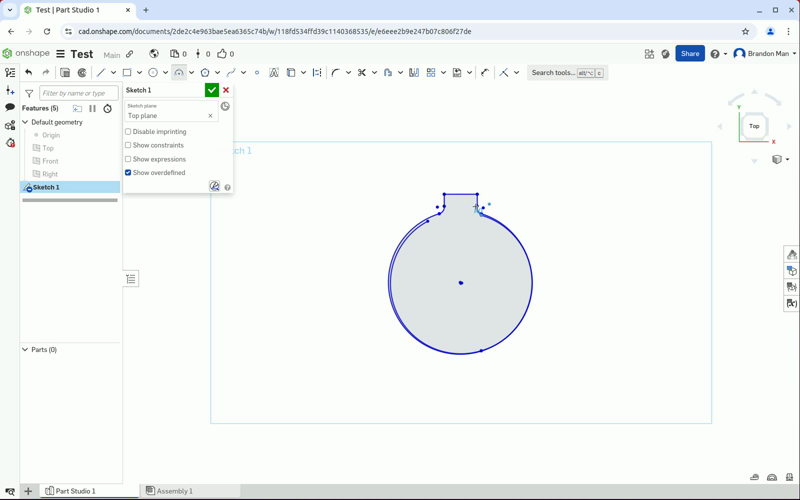
mouse_move(477, 211)
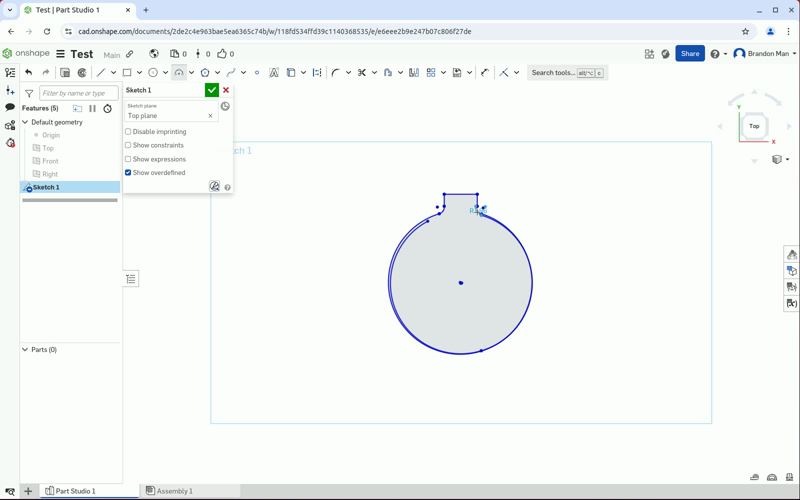
scroll(6)
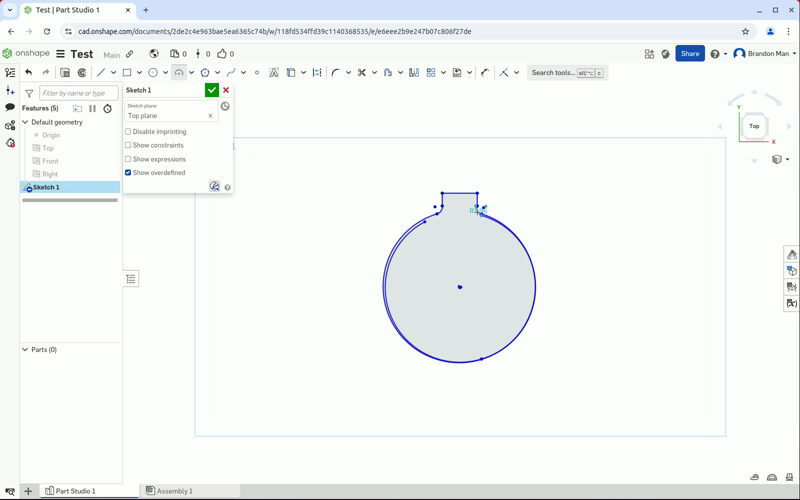
scroll(6)
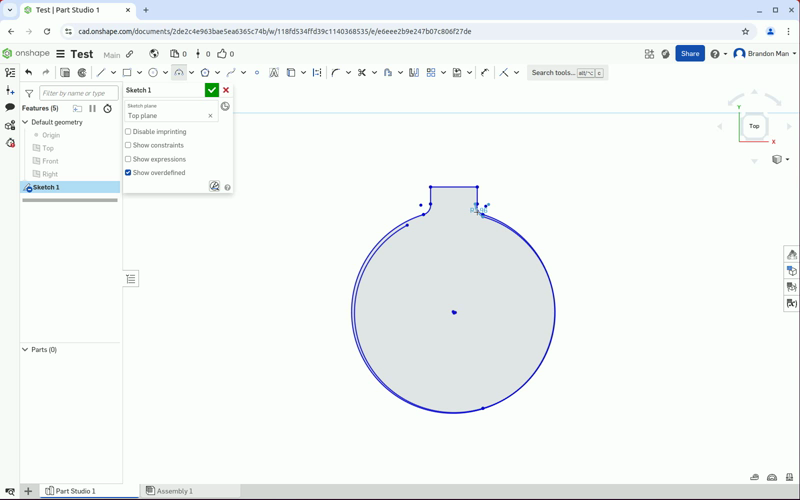
scroll(6)
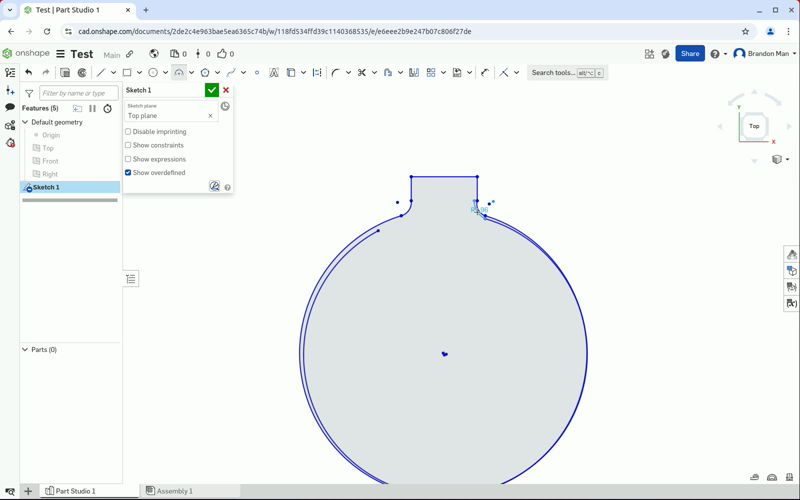
scroll(6)
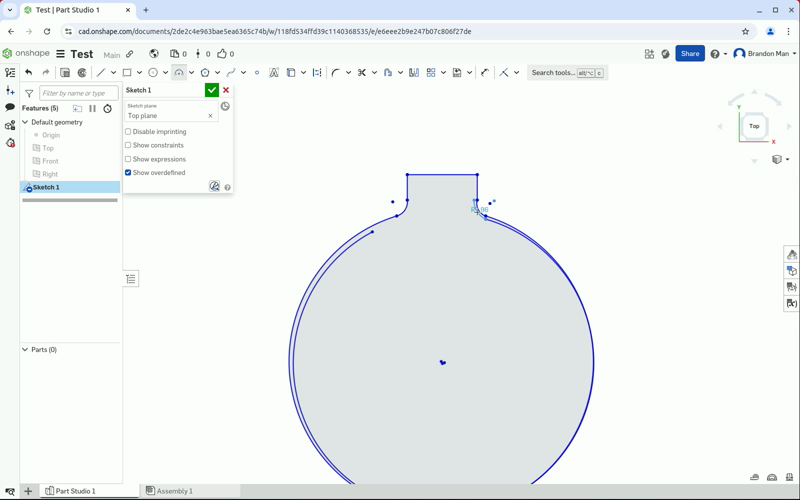
scroll(6)
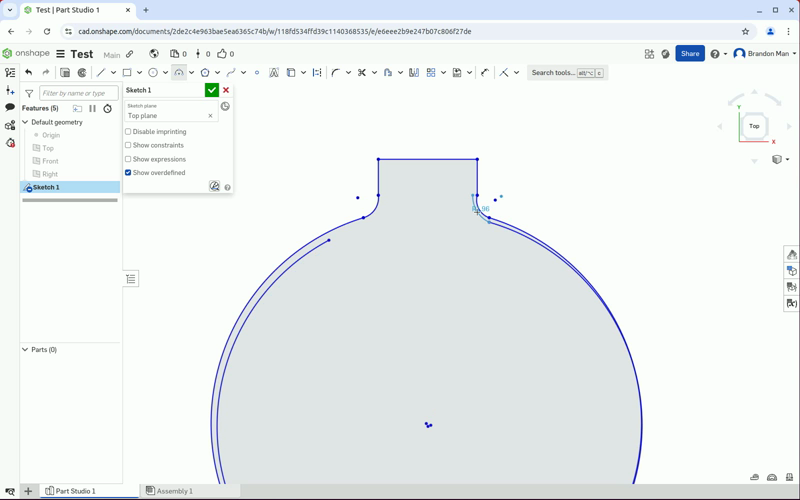
scroll(6)
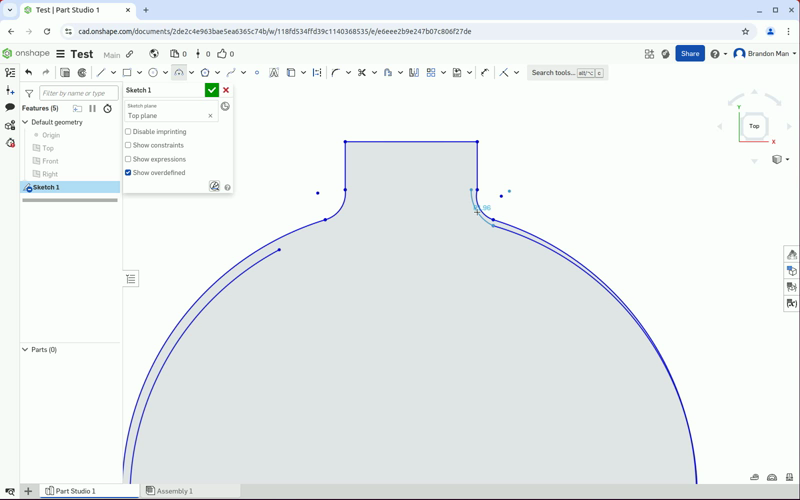
scroll(6)
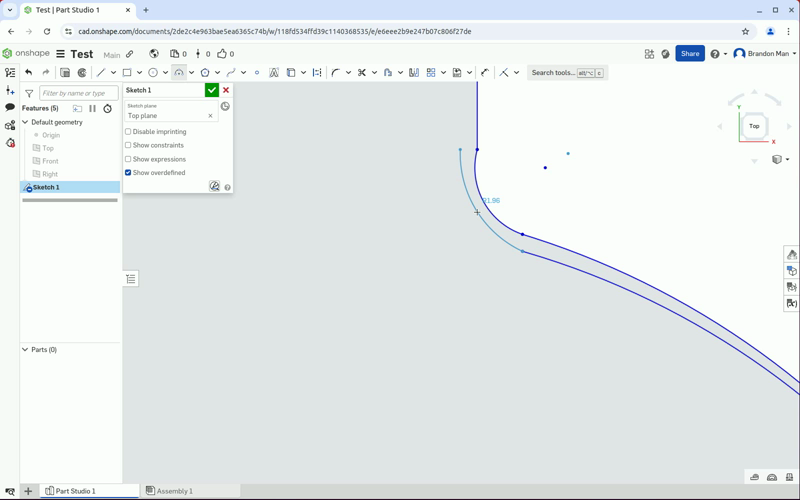
click(477, 211)
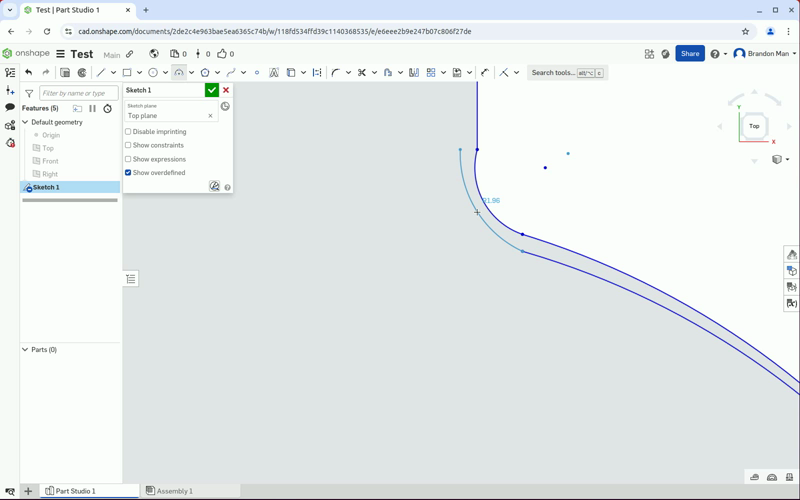
scroll(-6)
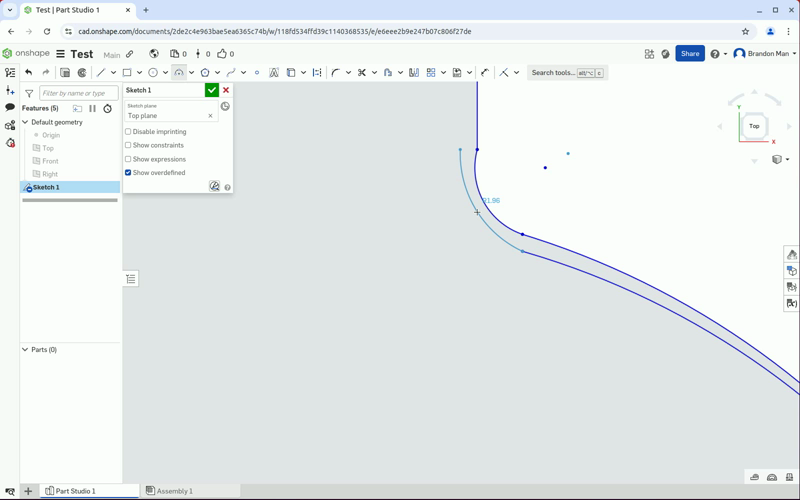
scroll(-6)
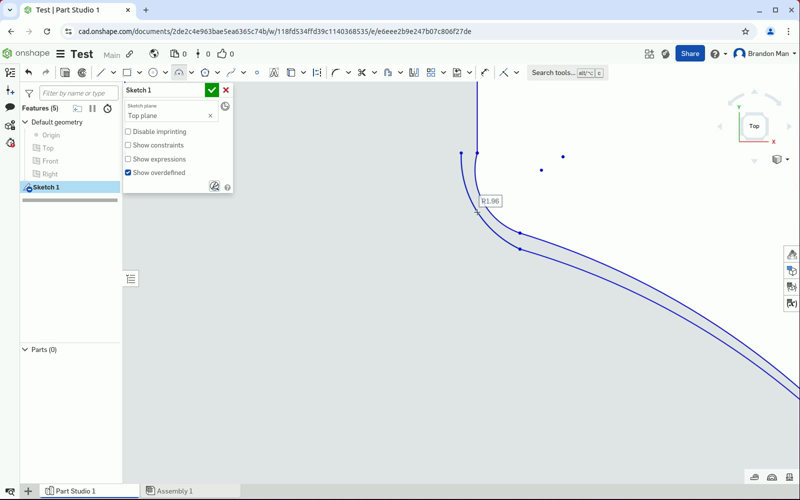
scroll(-6)
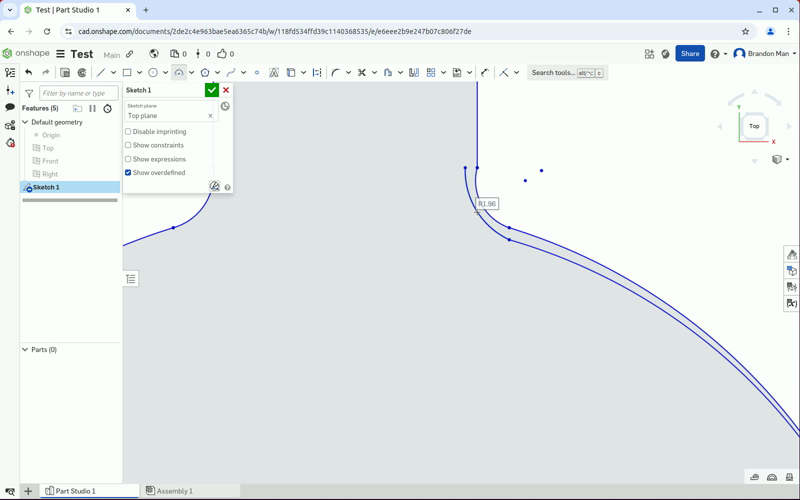
scroll(-6)
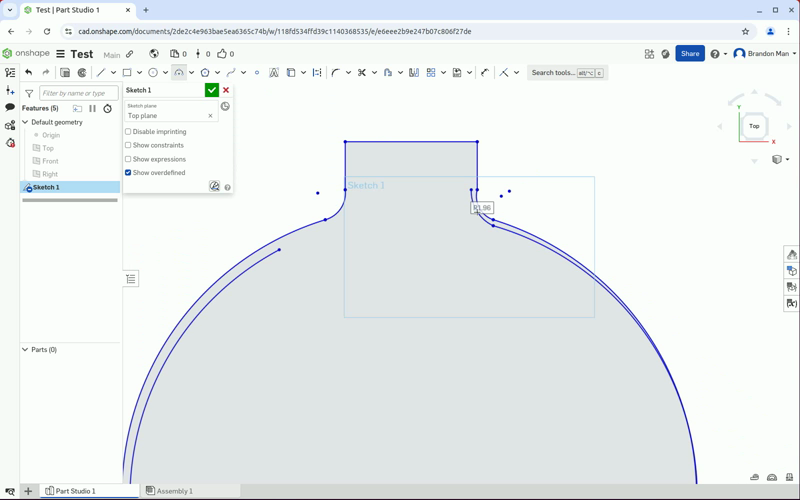
scroll(-6)
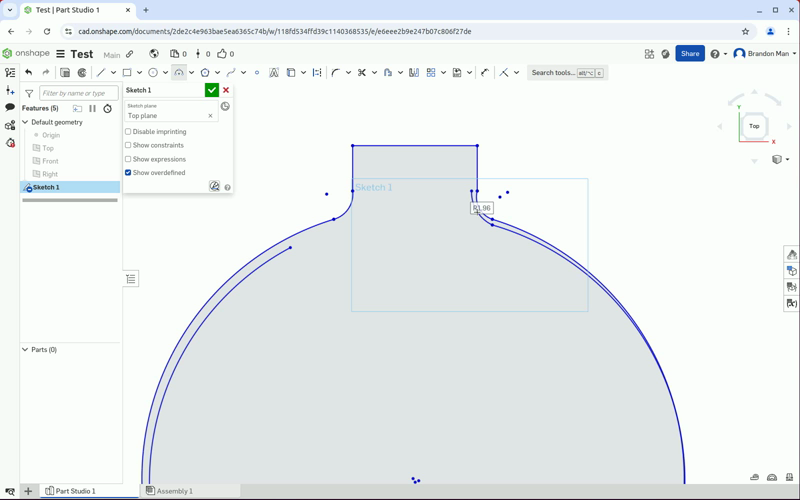
scroll(-6)
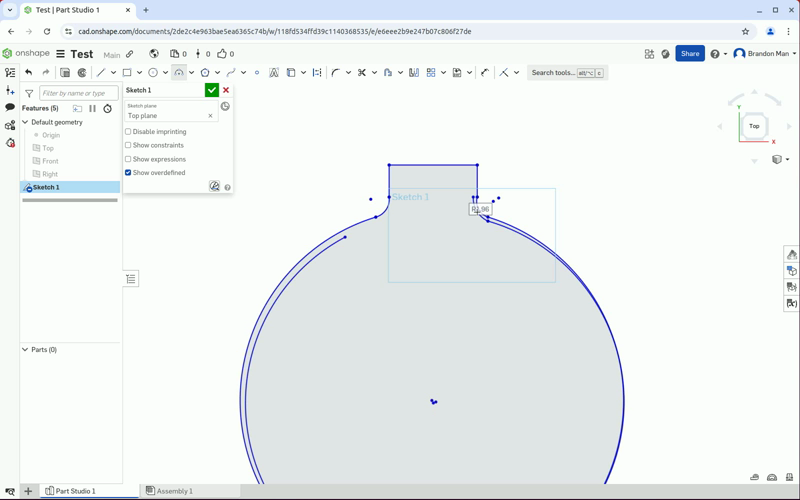
scroll(-6)
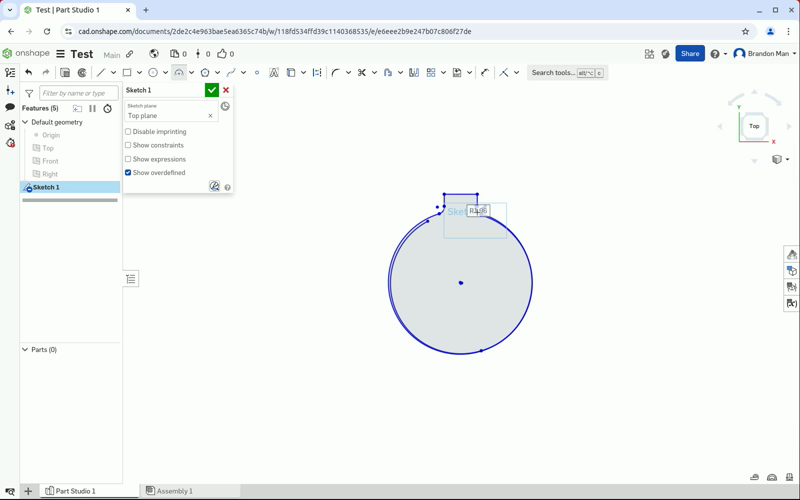
key_up(shift)
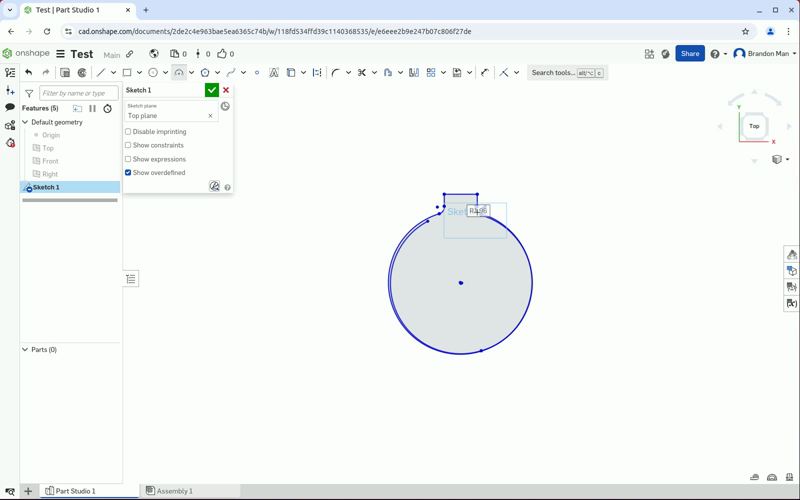
key(esc)
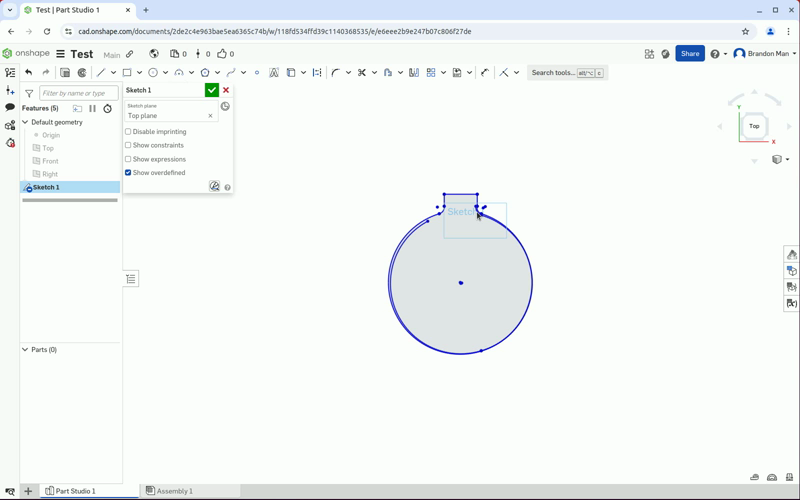
key(l)
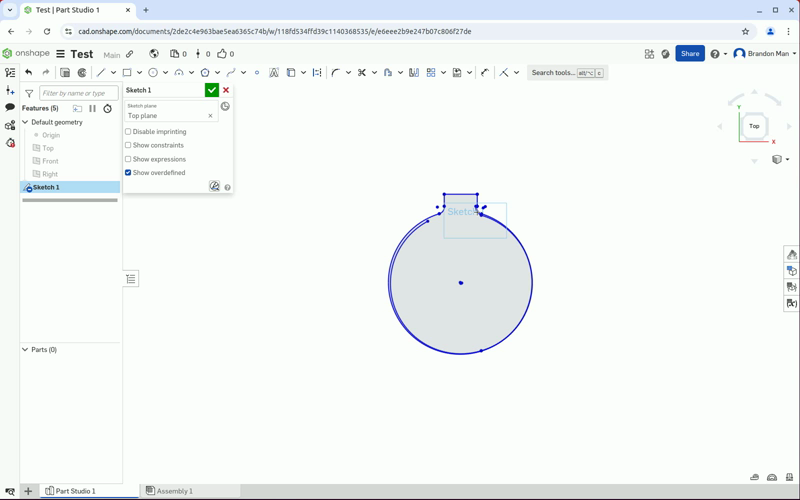
mouse_move(475, 206)
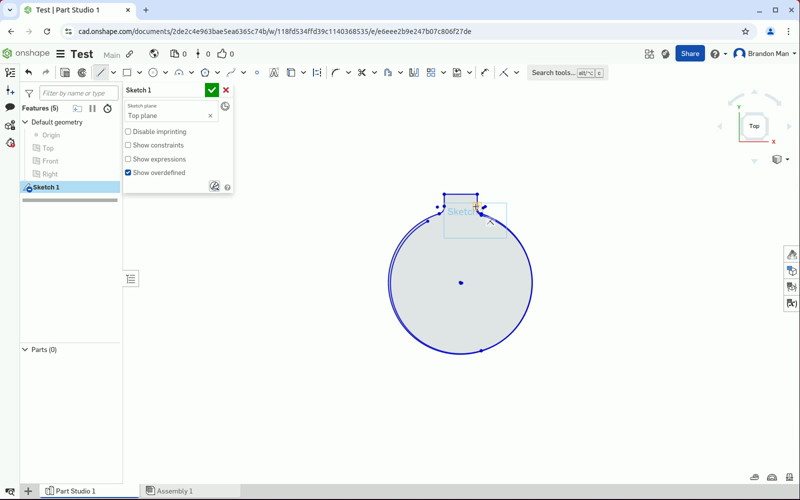
scroll(6)
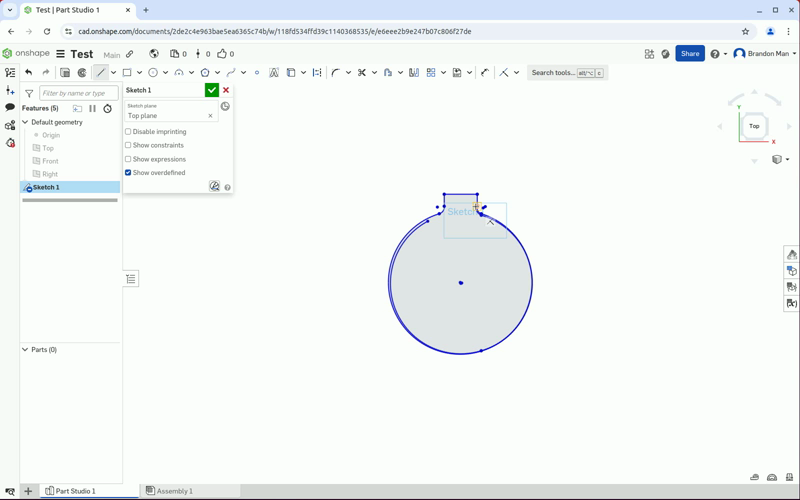
scroll(6)
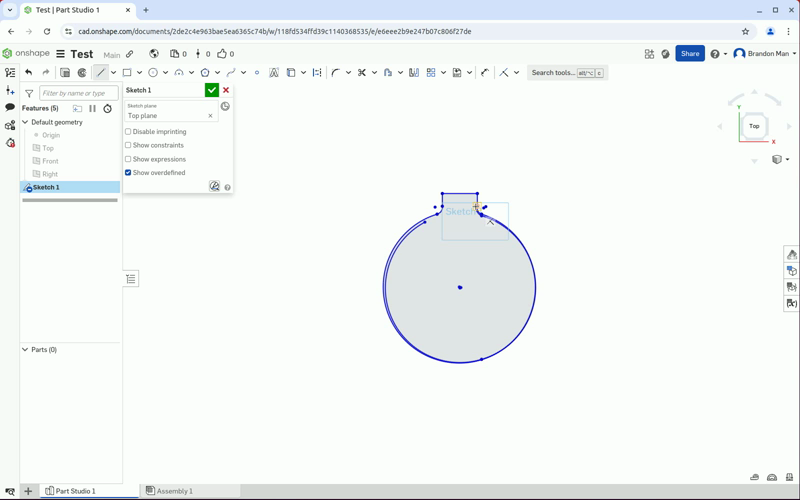
scroll(6)
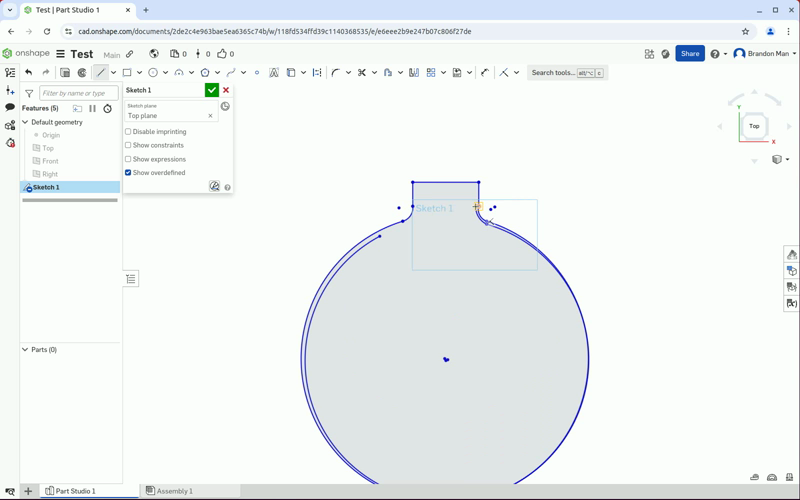
scroll(6)
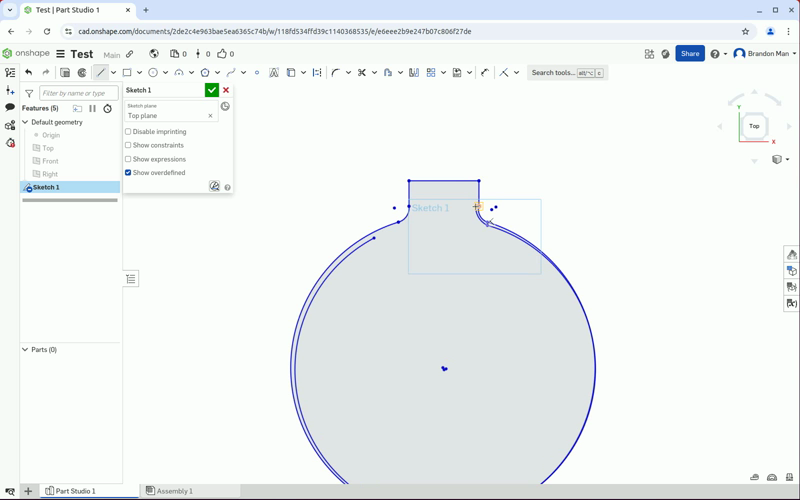
scroll(6)
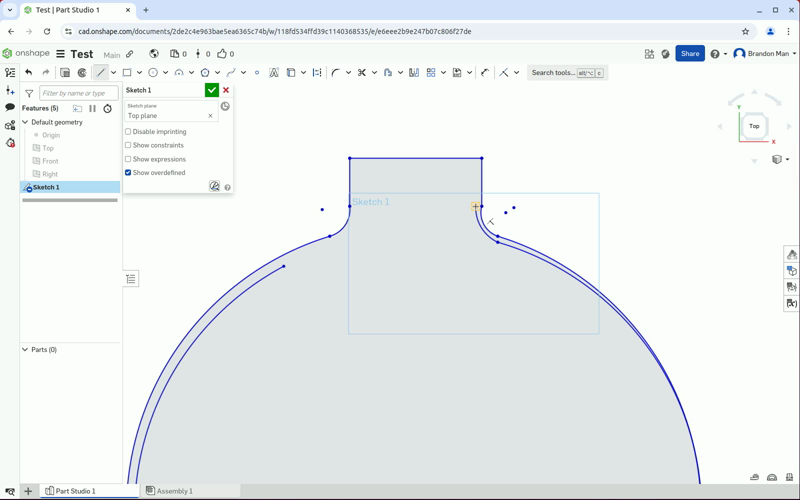
scroll(6)
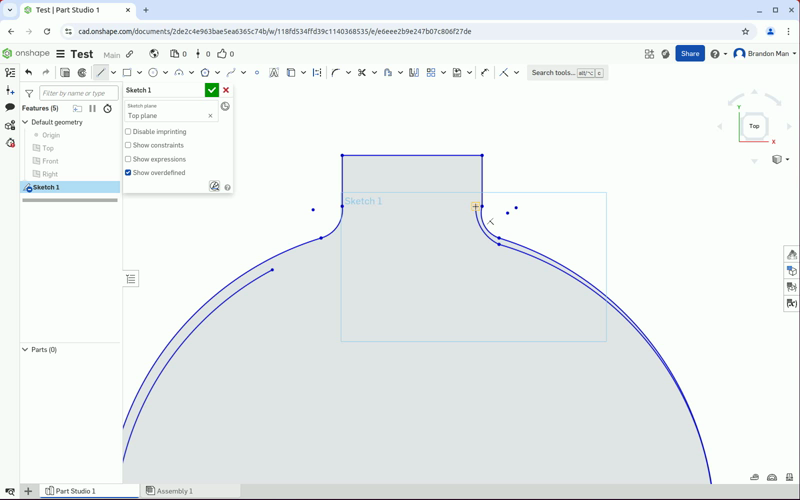
scroll(6)
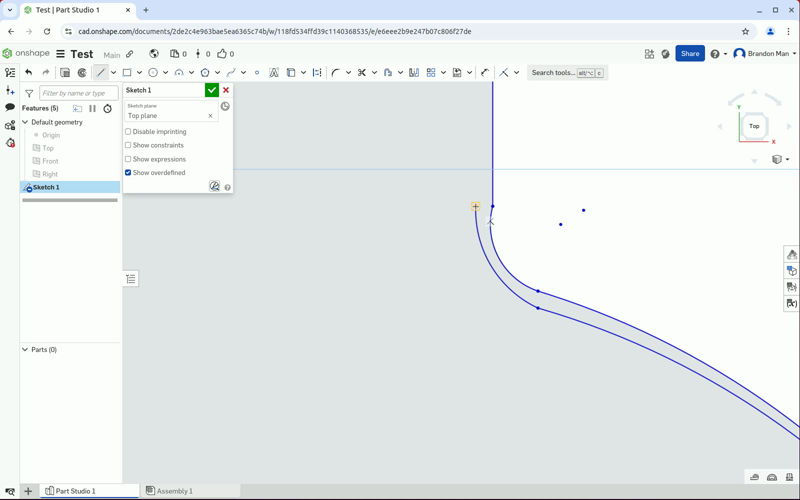
click(475, 206)
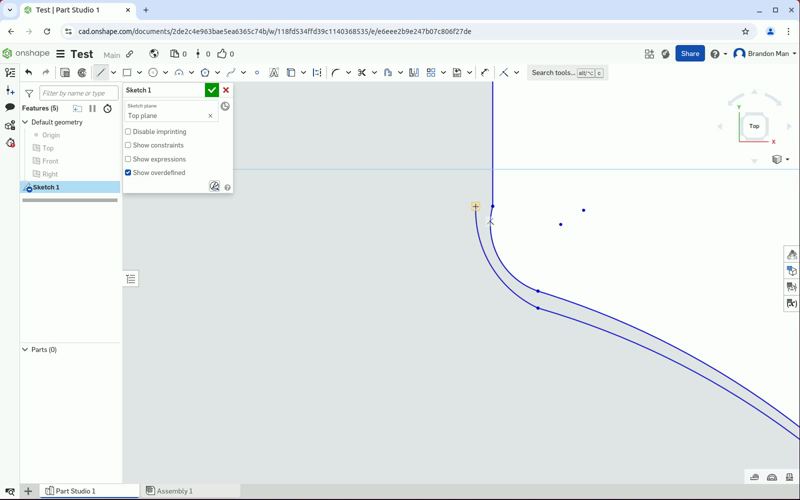
scroll(-6)
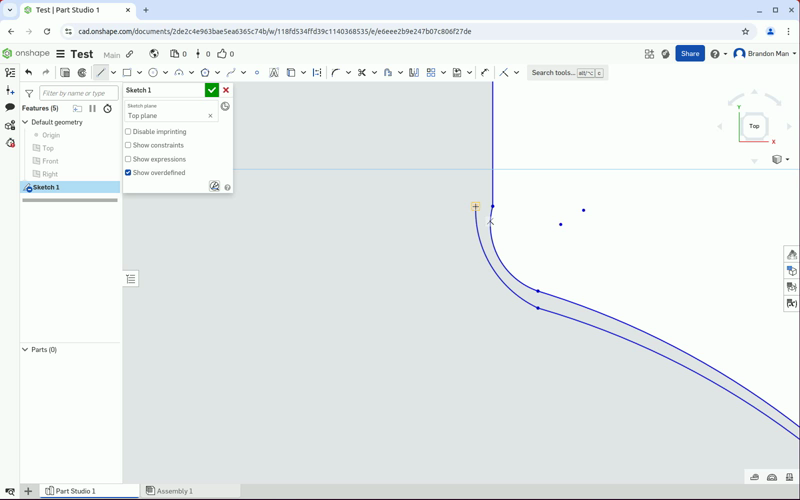
scroll(-6)
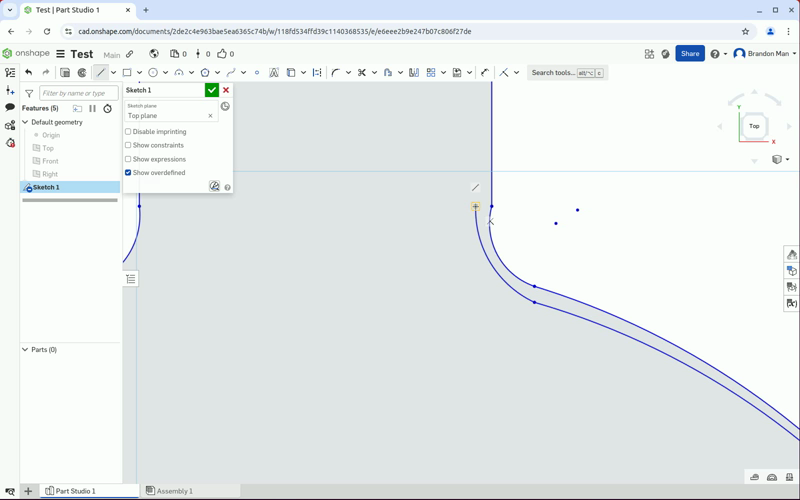
scroll(-6)
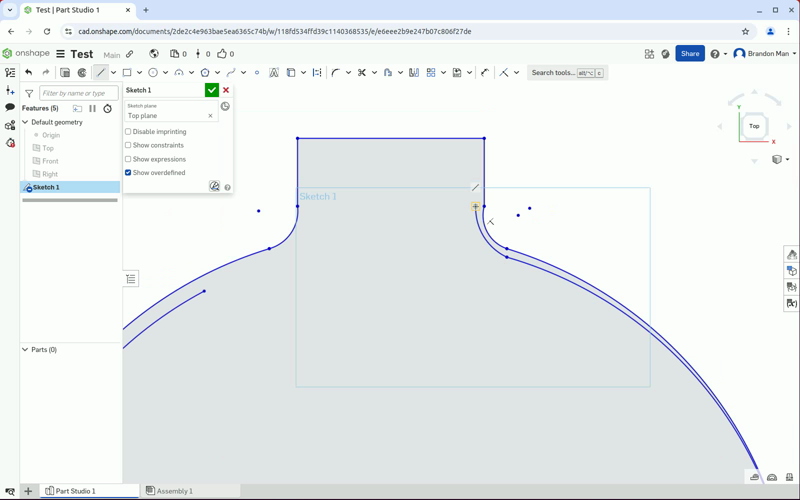
scroll(-6)
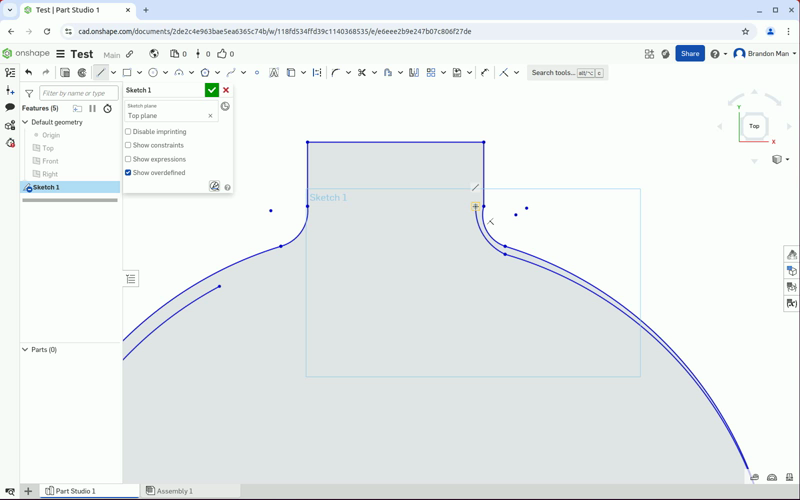
scroll(-6)
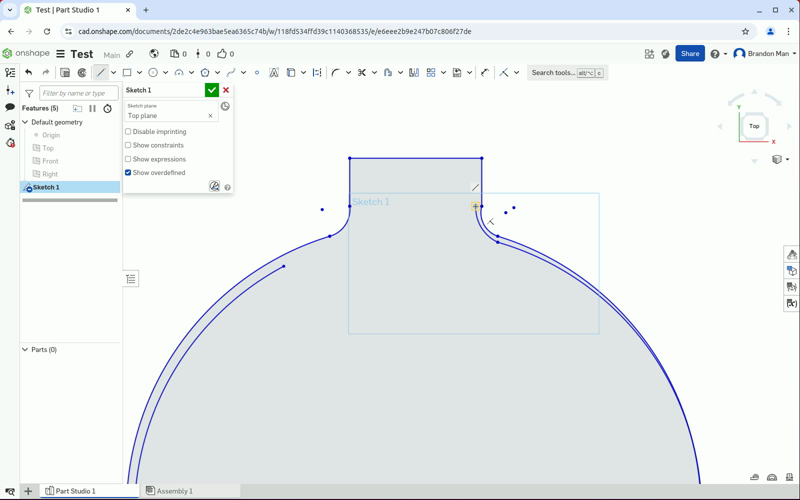
scroll(-6)
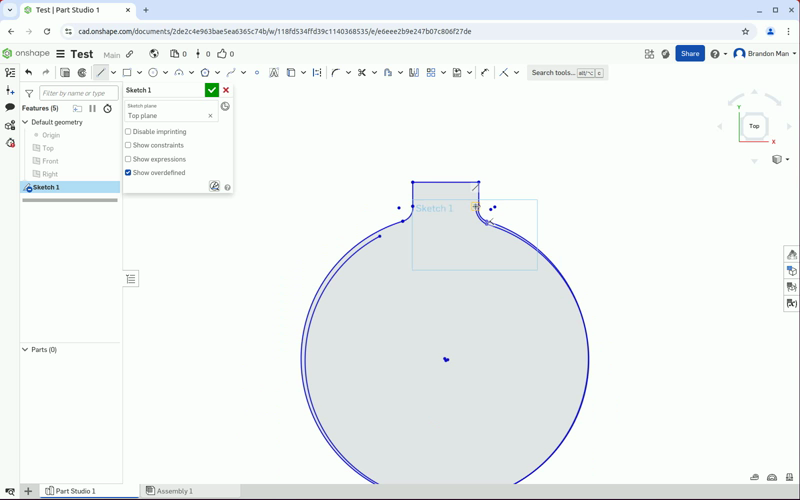
scroll(-6)
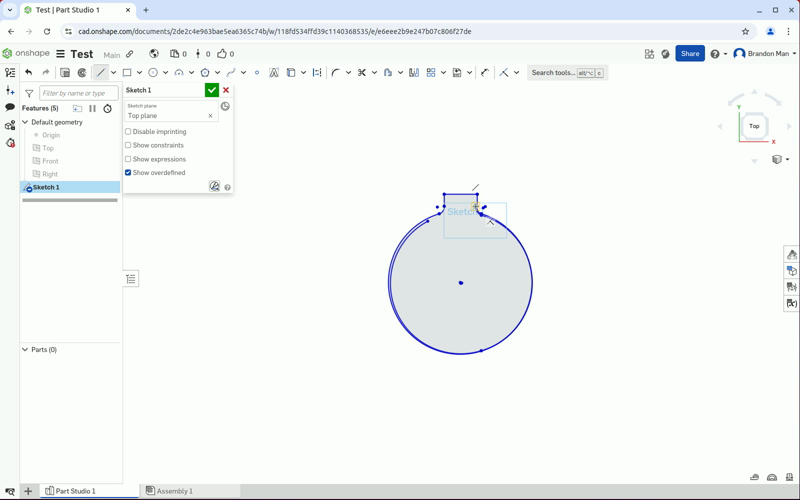
key_down(shift)
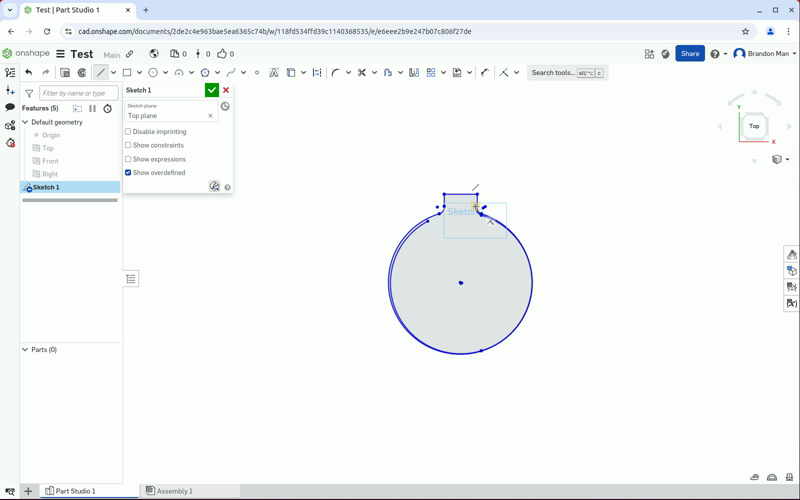
mouse_move(505, 206)
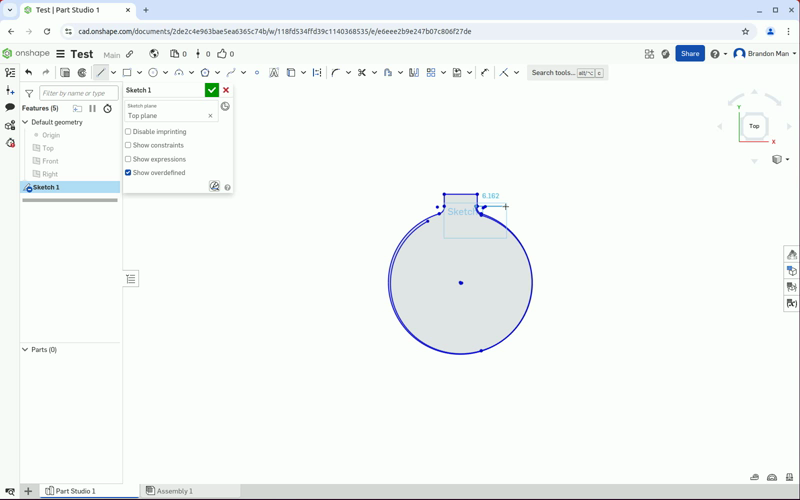
mouse_move(475, 195)
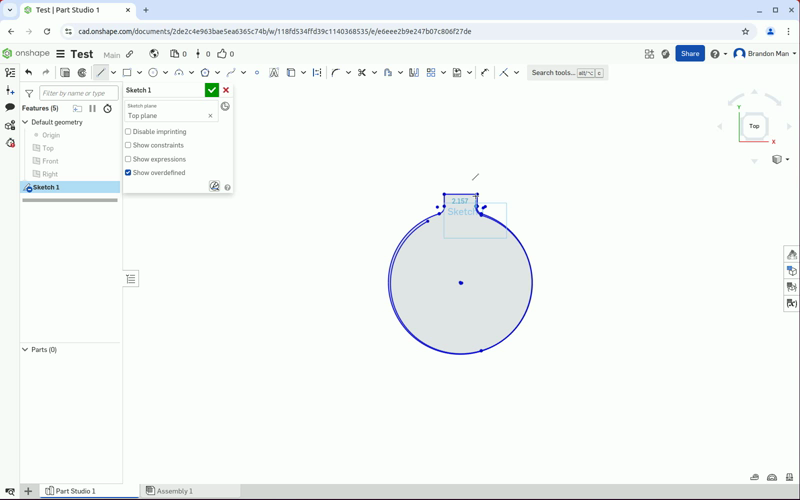
scroll(6)
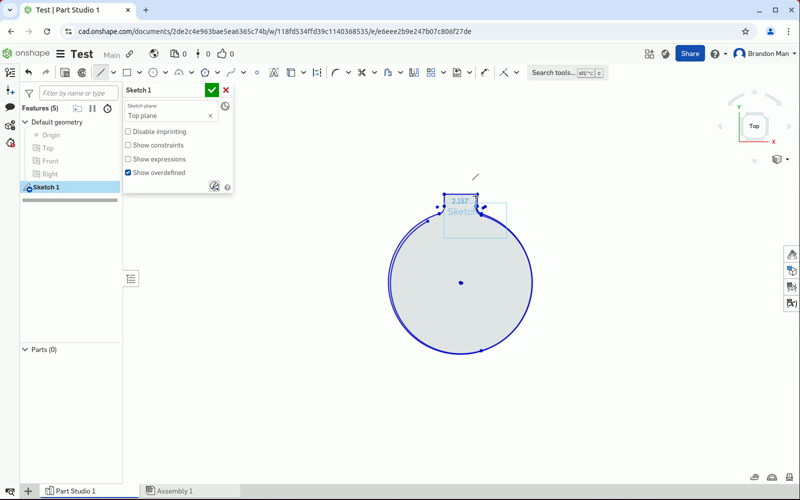
scroll(6)
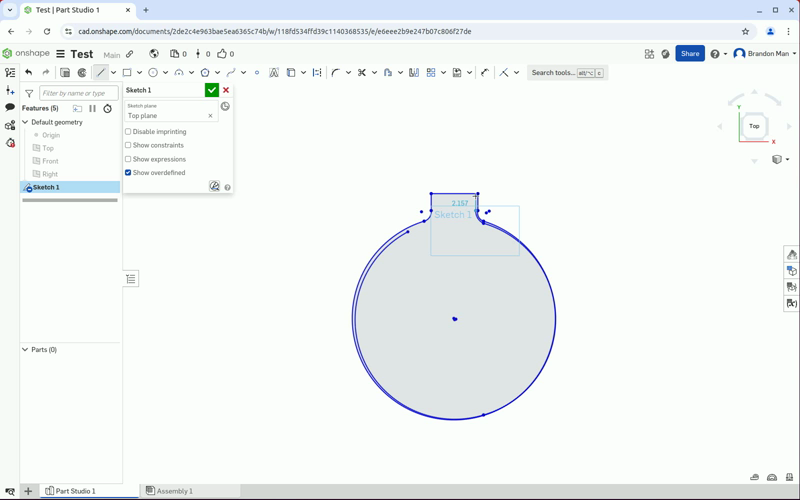
scroll(6)
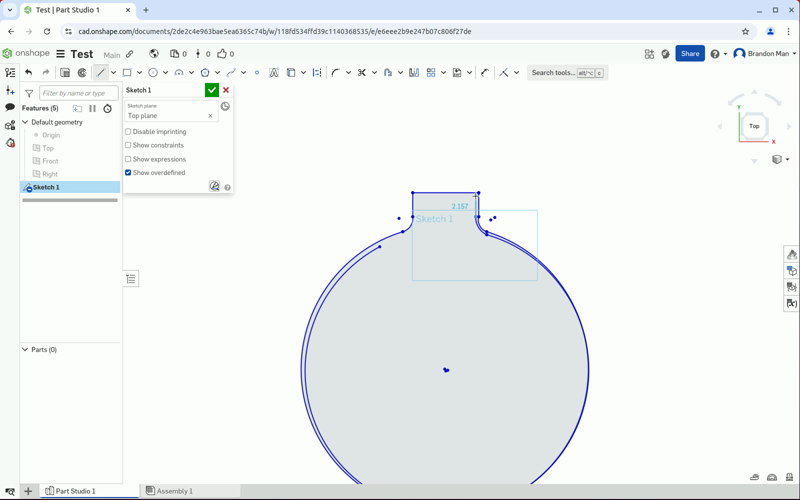
scroll(6)
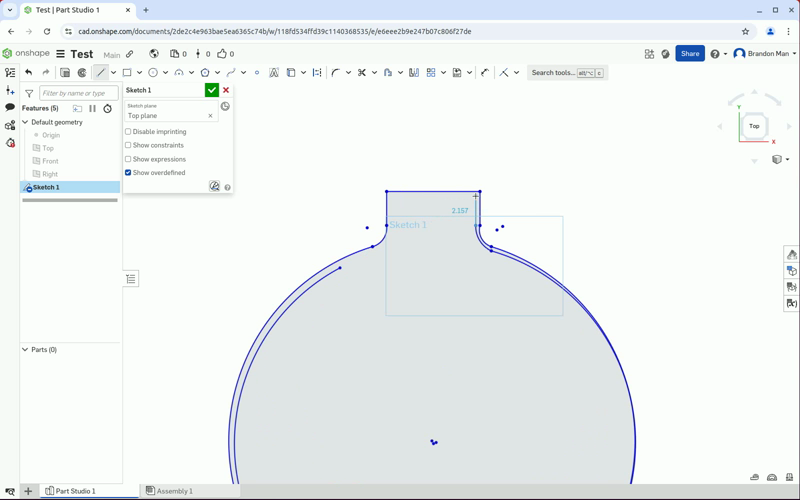
scroll(6)
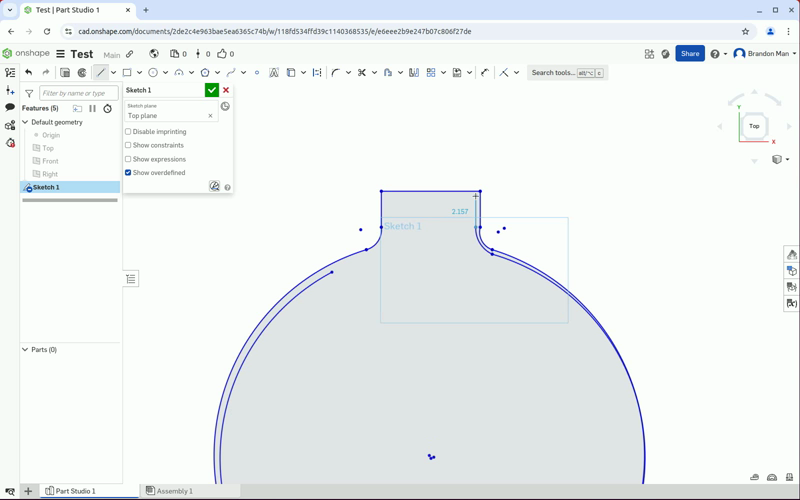
scroll(6)
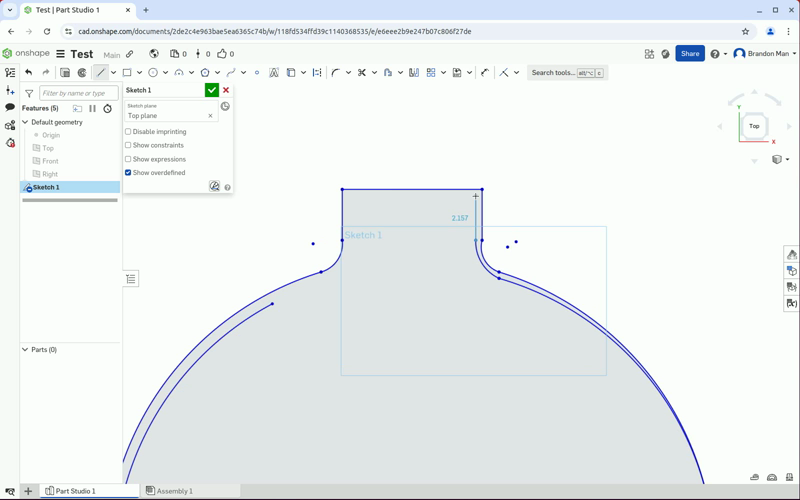
scroll(6)
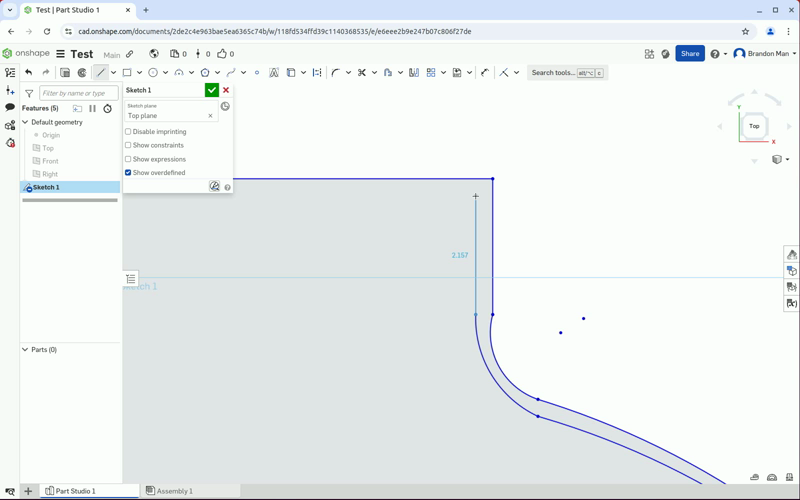
click(475, 195)
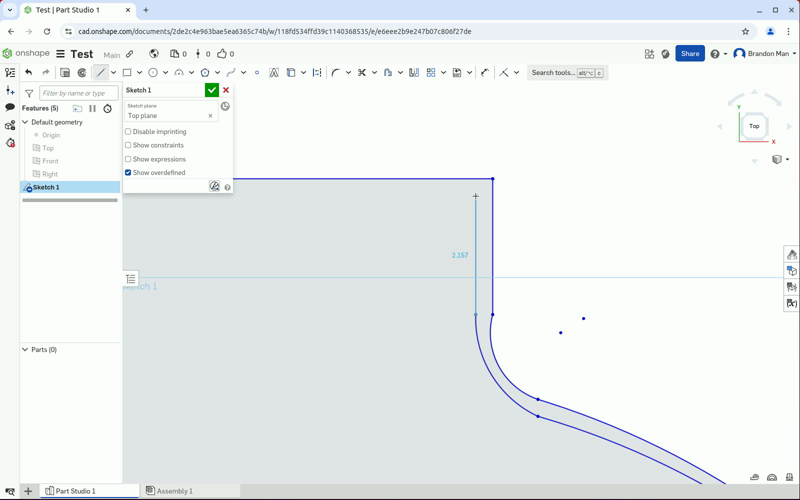
scroll(-6)
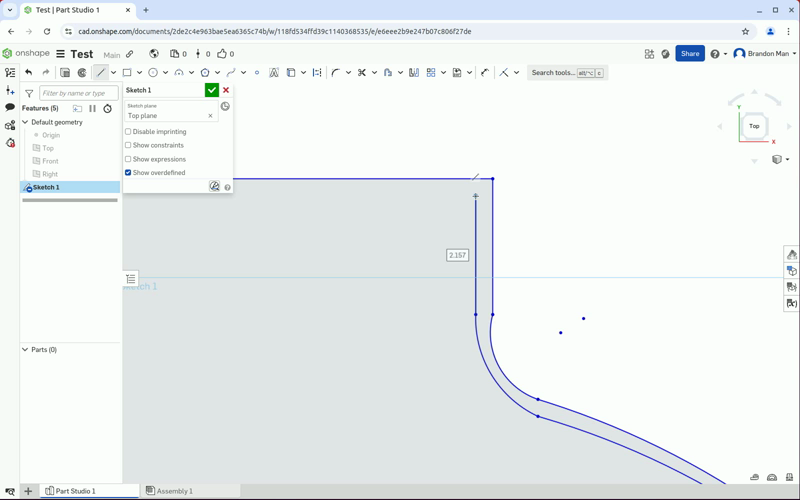
scroll(-6)
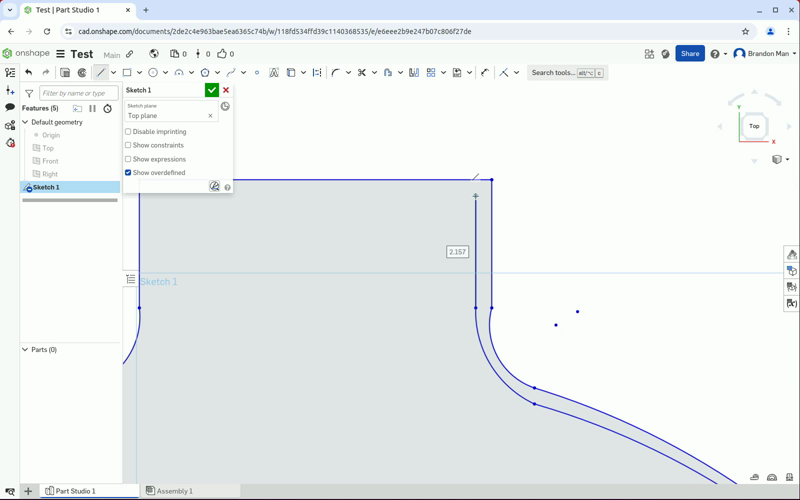
scroll(-6)
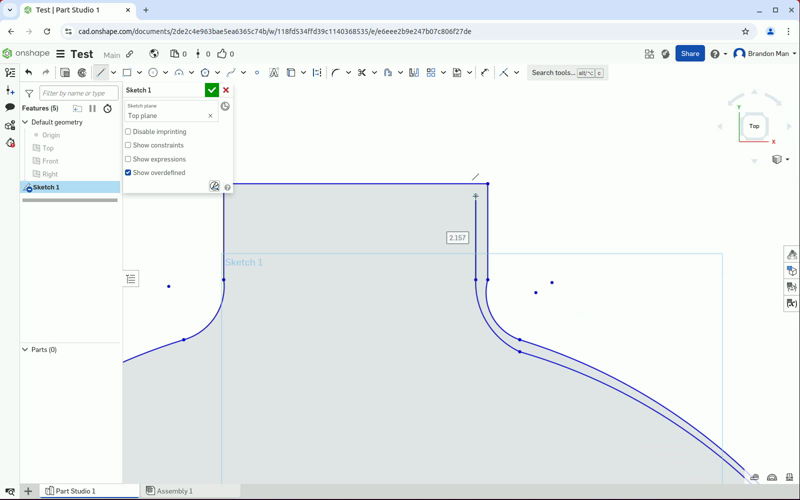
scroll(-6)
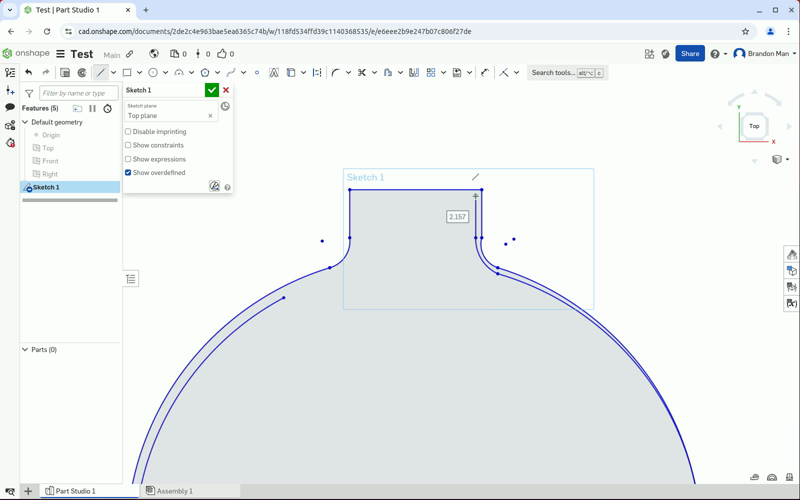
scroll(-6)
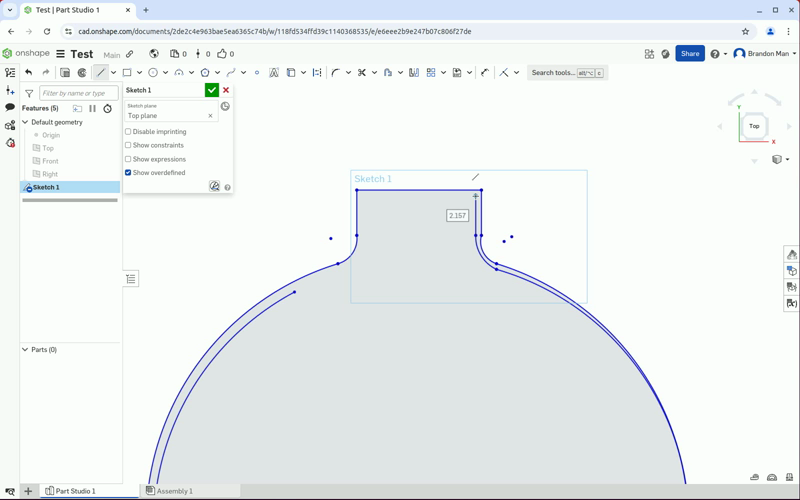
scroll(-6)
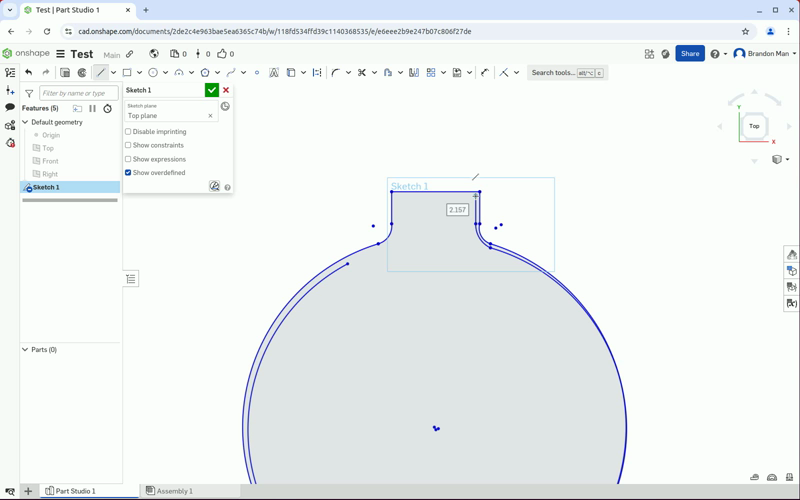
scroll(-6)
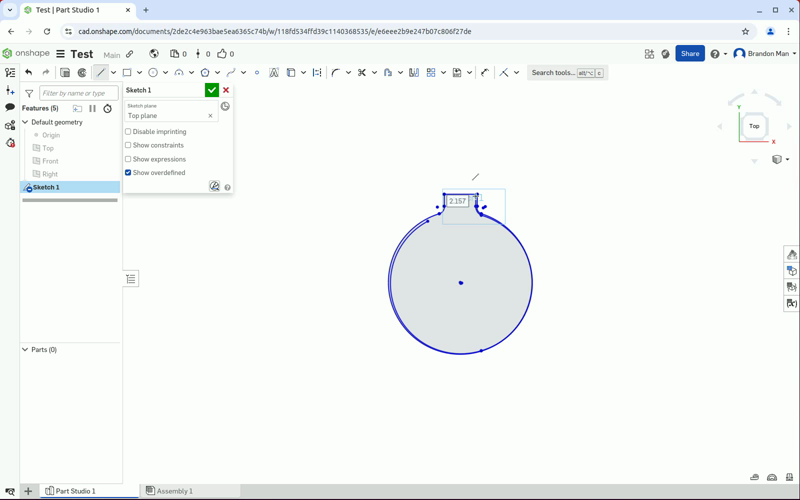
key_up(shift)
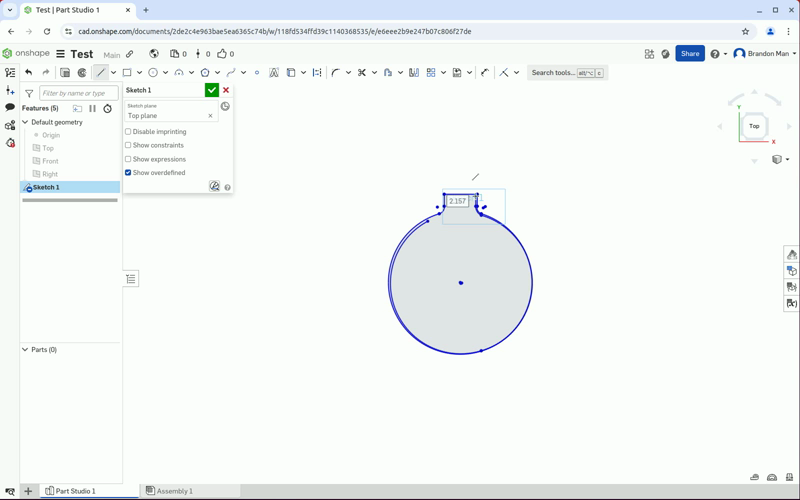
key_down(shift)
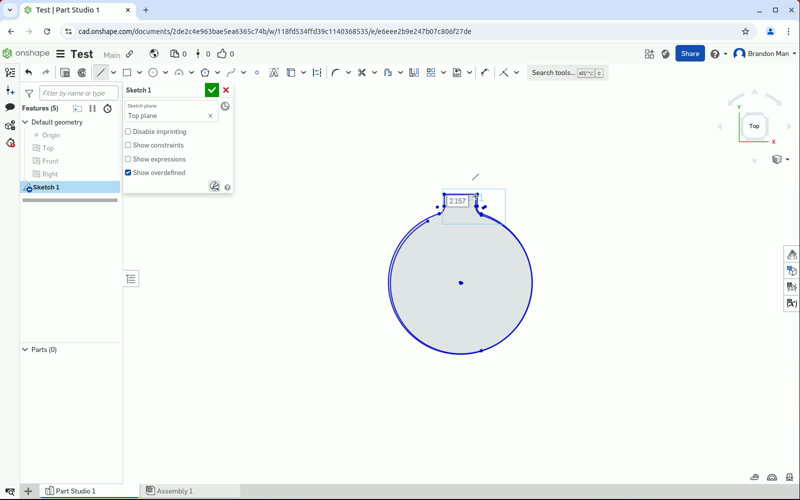
mouse_move(505, 195)
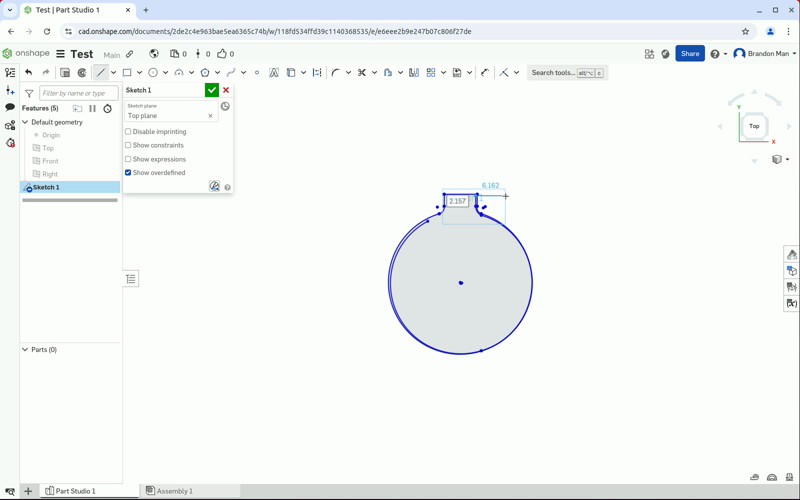
mouse_move(447, 195)
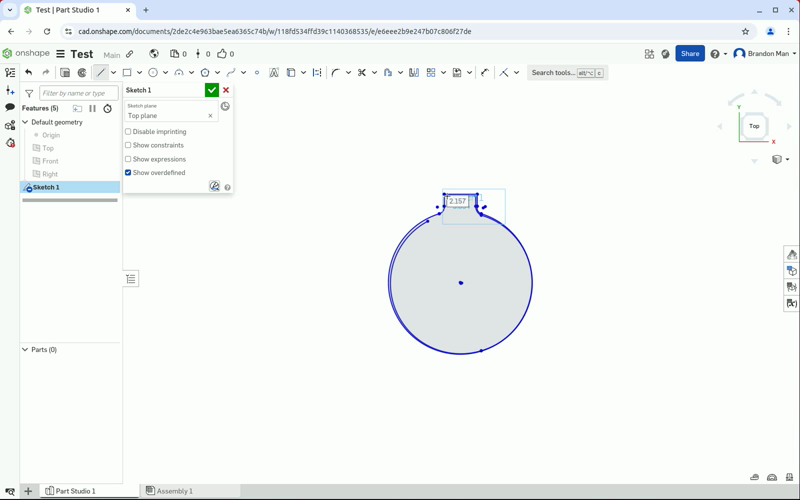
scroll(6)
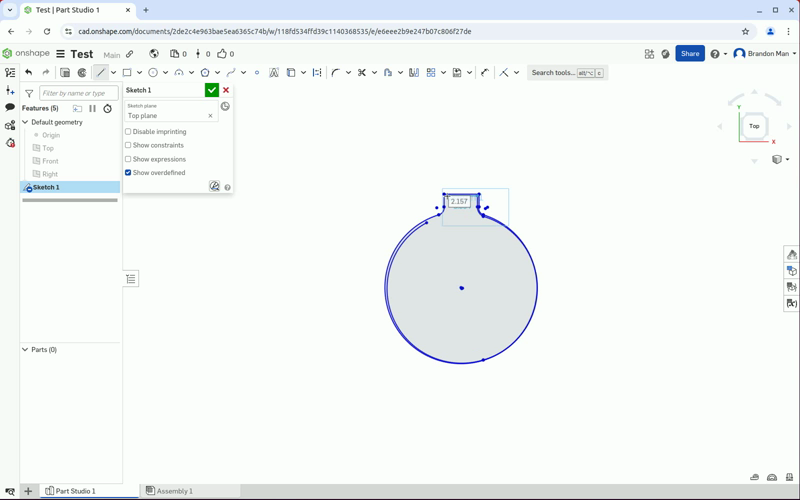
scroll(6)
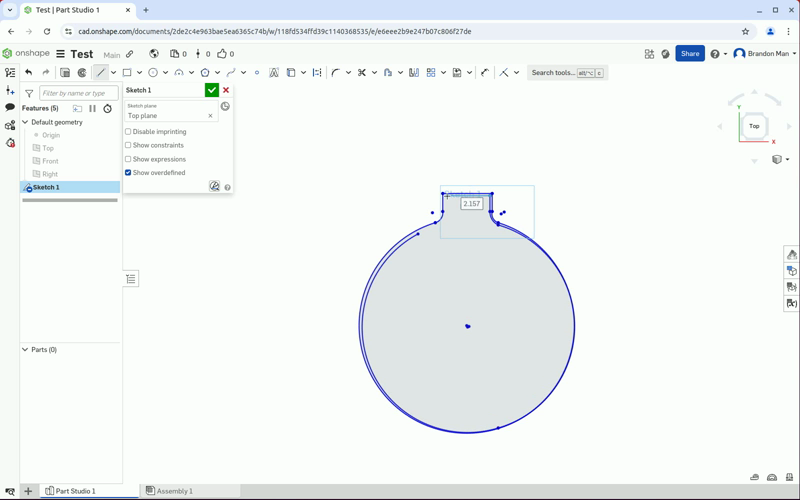
scroll(6)
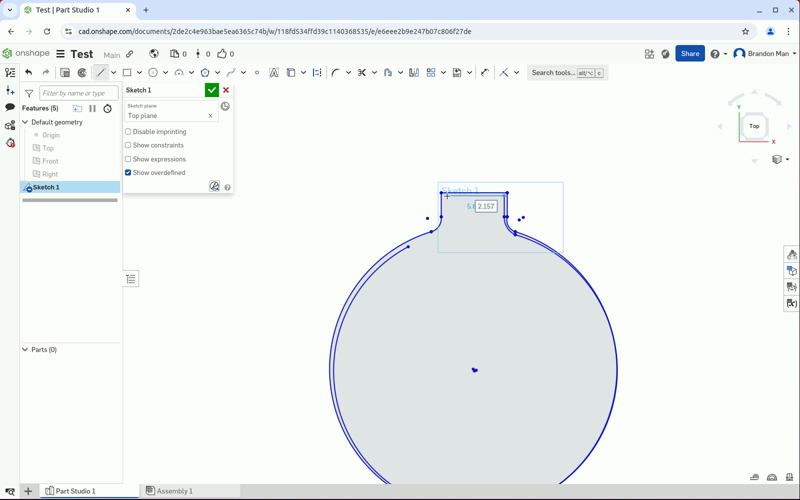
scroll(6)
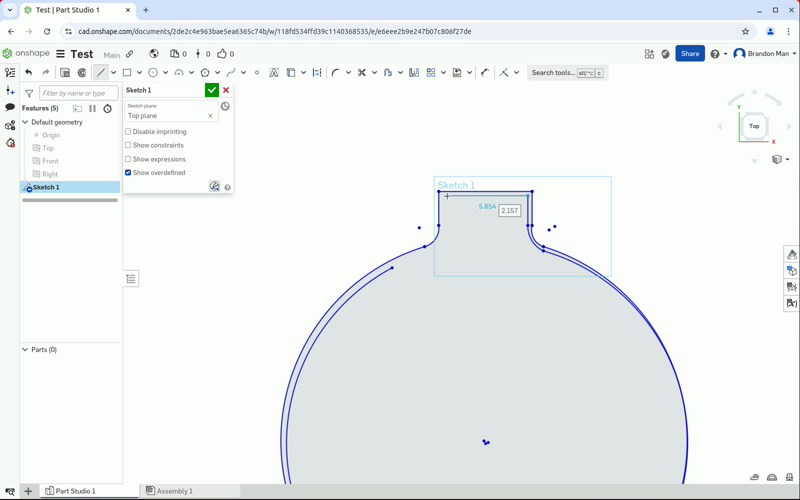
scroll(6)
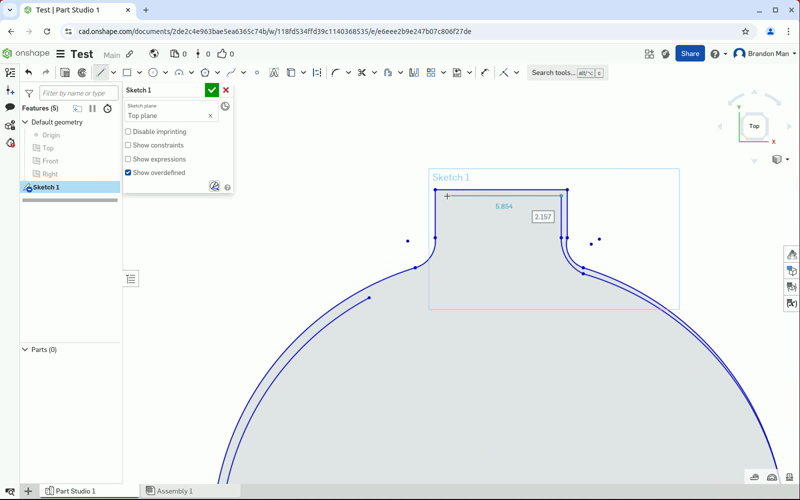
scroll(6)
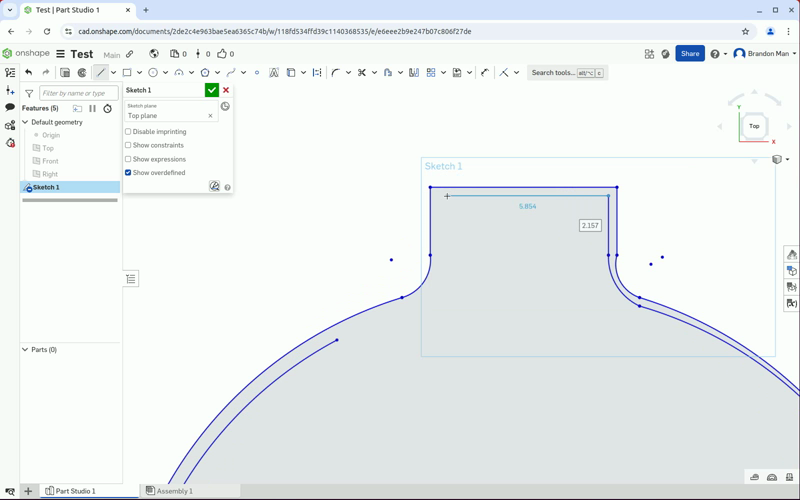
scroll(6)
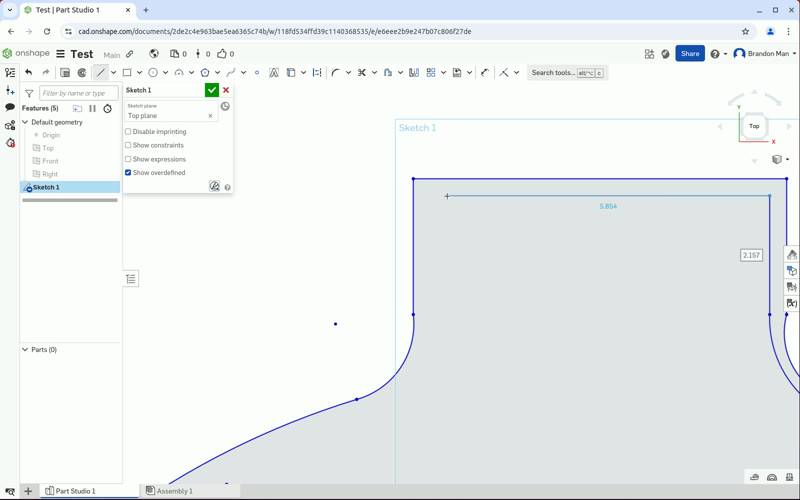
click(447, 195)
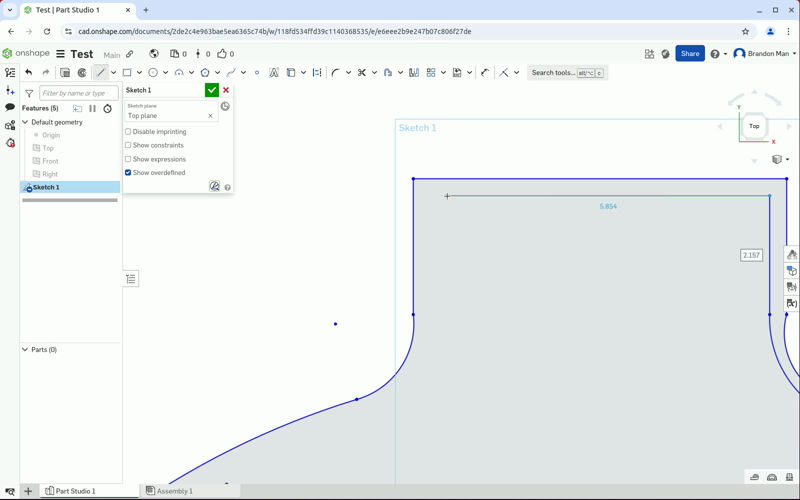
scroll(-6)
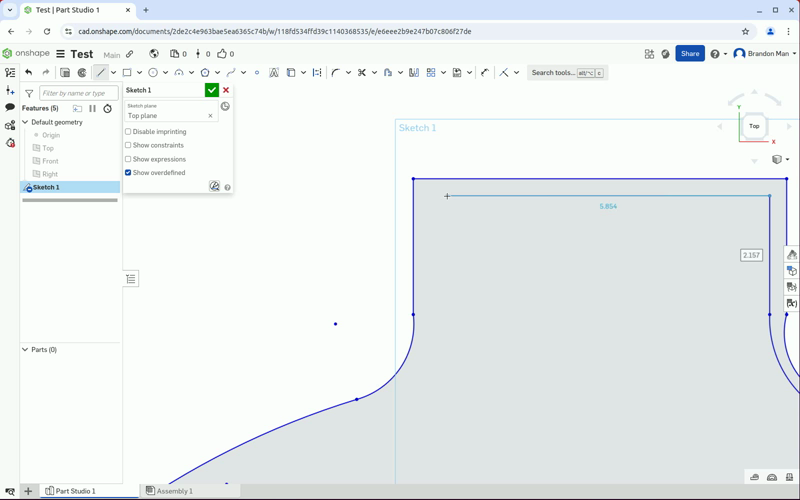
scroll(-6)
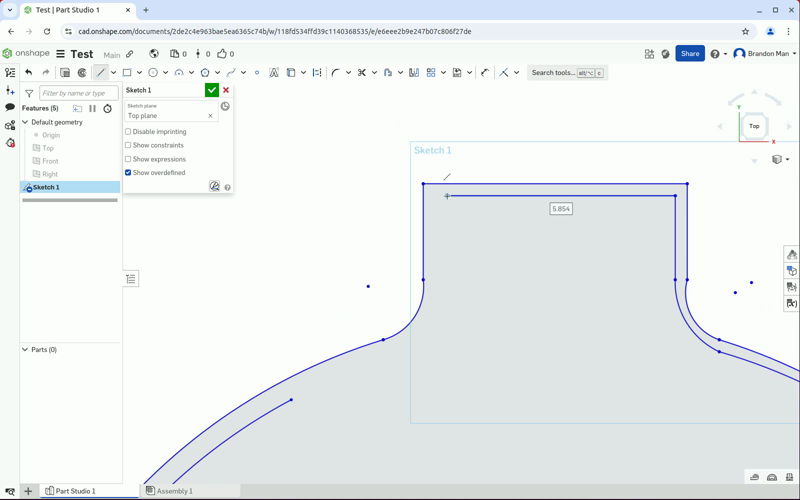
scroll(-6)
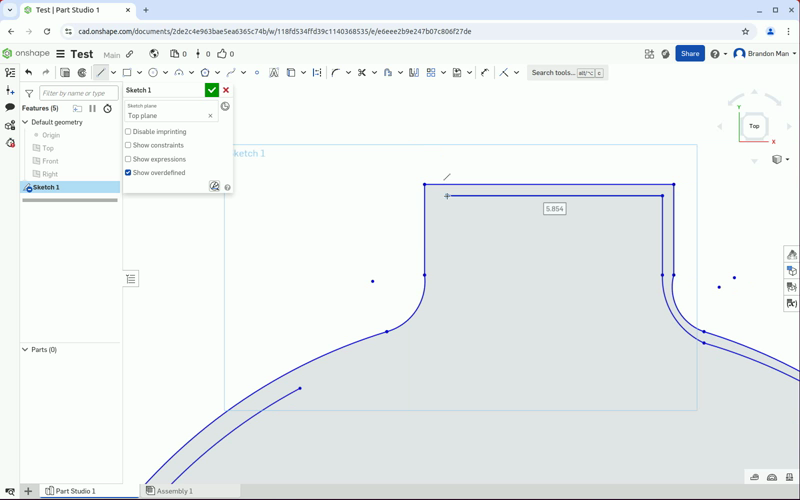
scroll(-6)
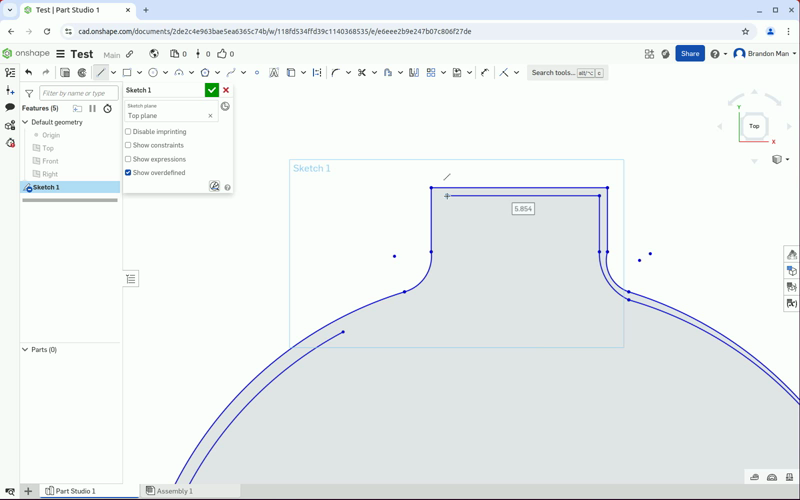
scroll(-6)
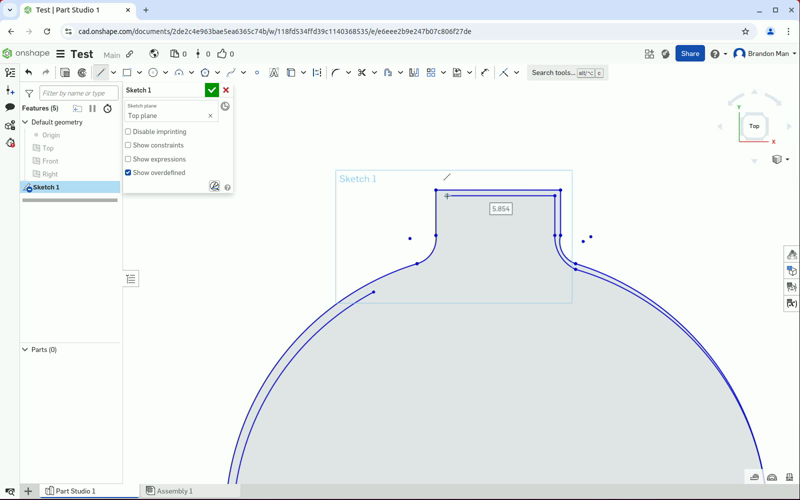
scroll(-6)
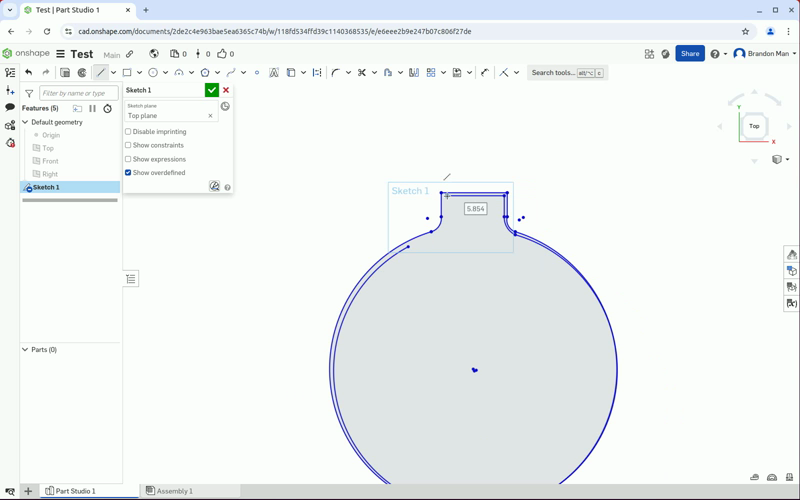
scroll(-6)
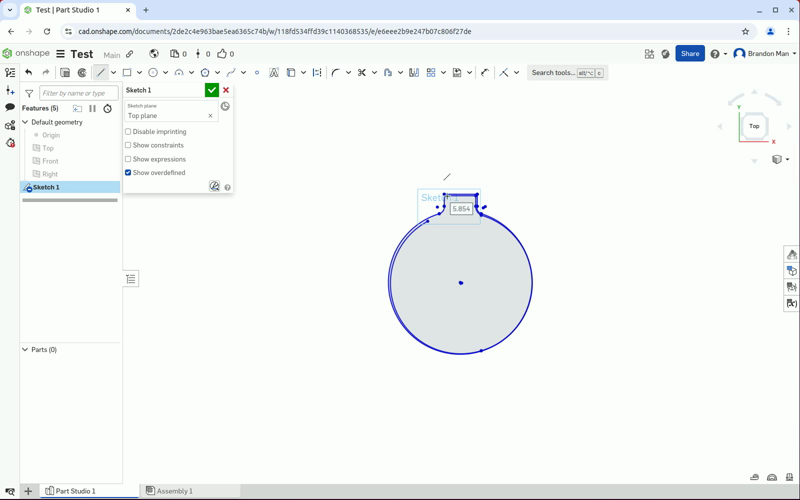
key_up(shift)
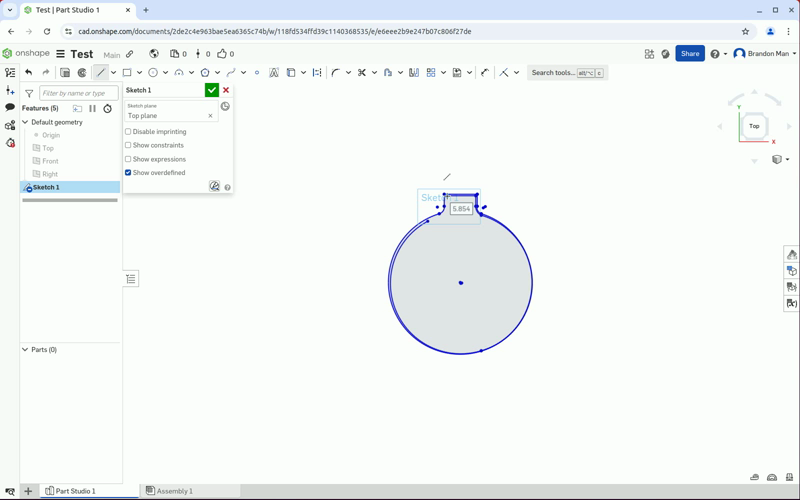
key_down(shift)
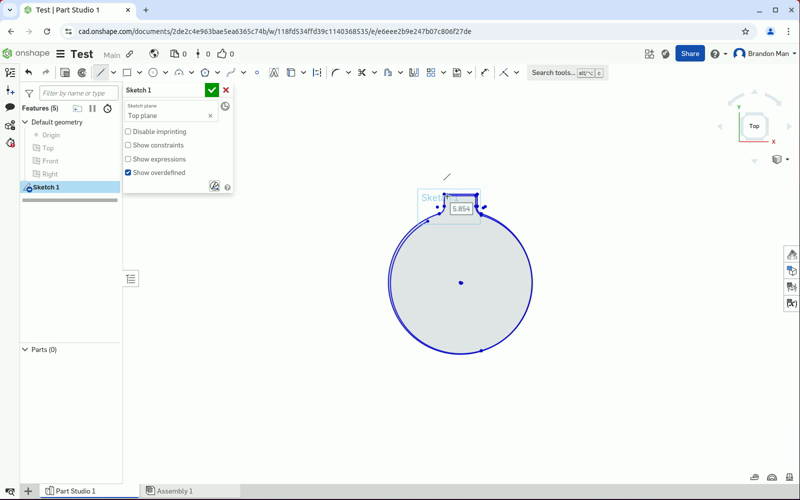
mouse_move(477, 195)
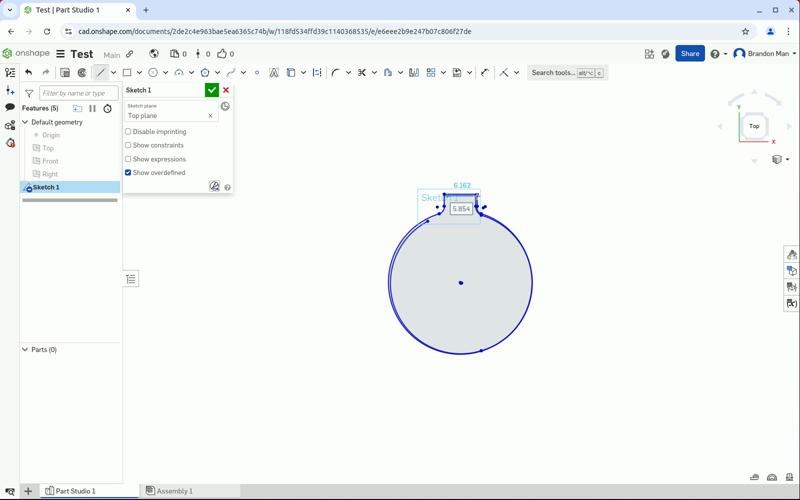
mouse_move(447, 206)
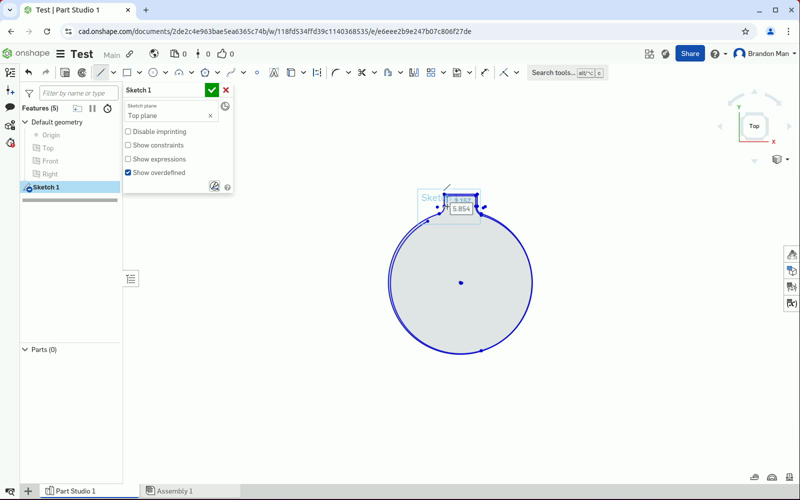
scroll(6)
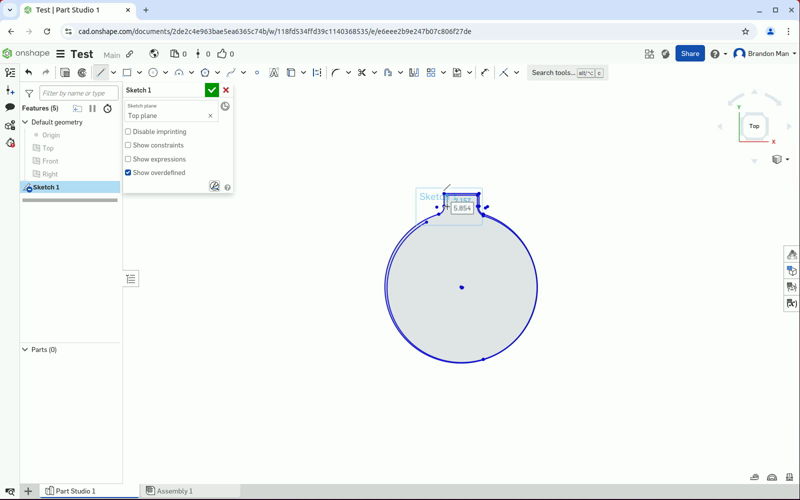
scroll(6)
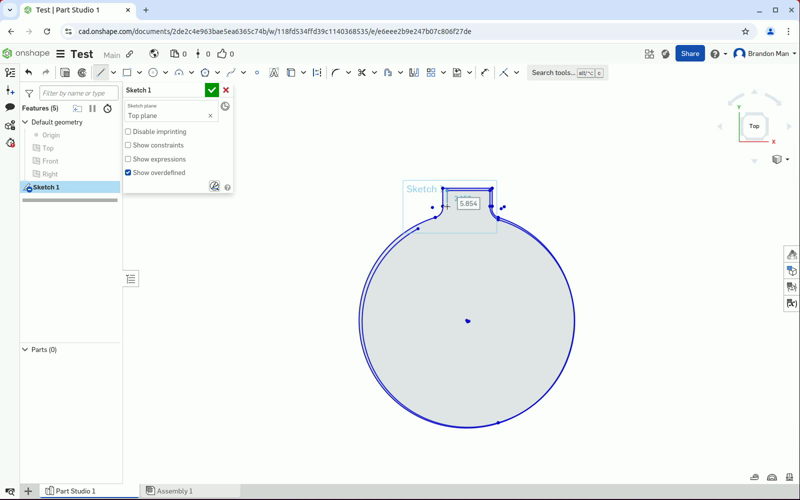
scroll(6)
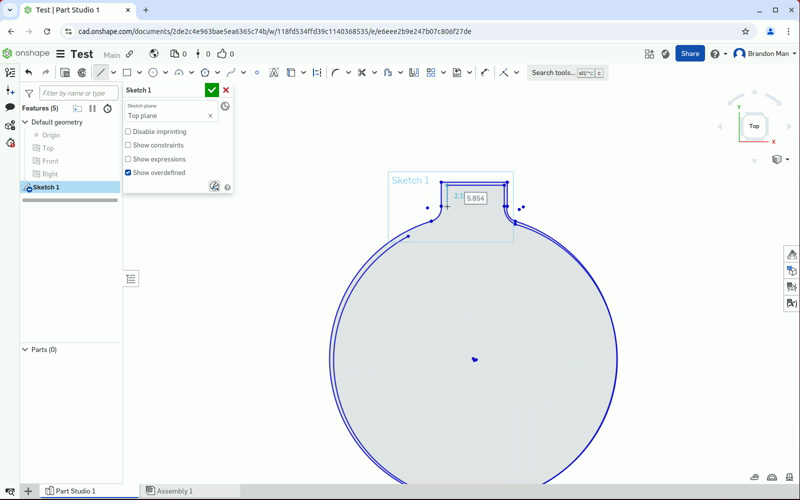
scroll(6)
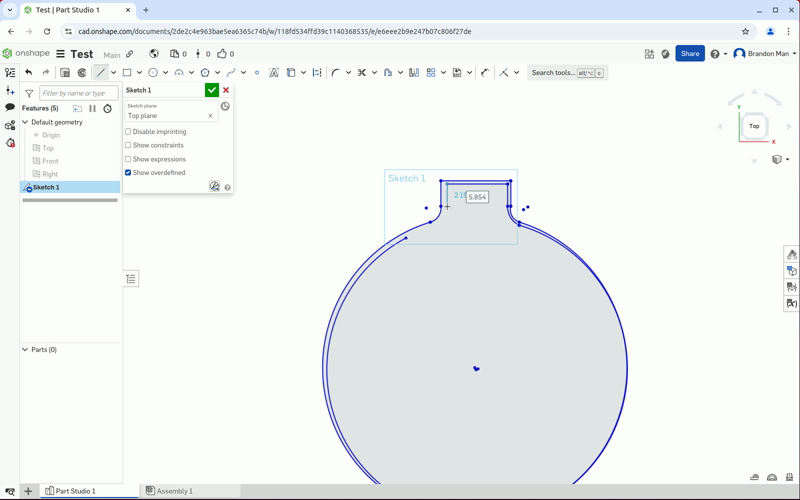
scroll(6)
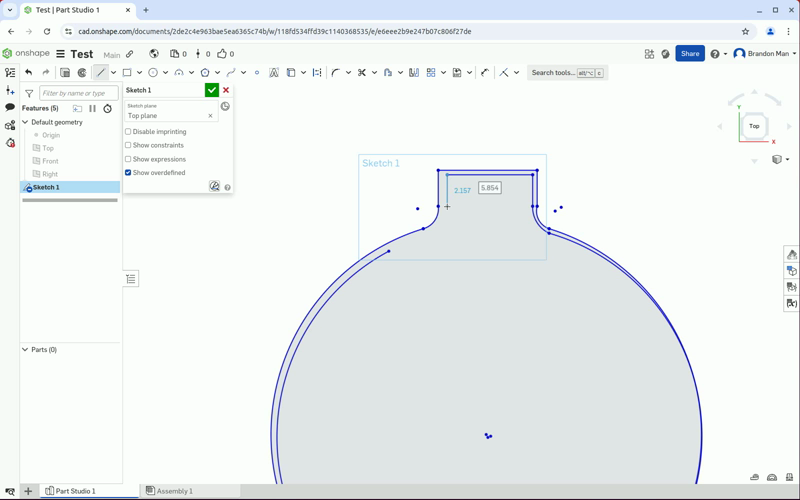
scroll(6)
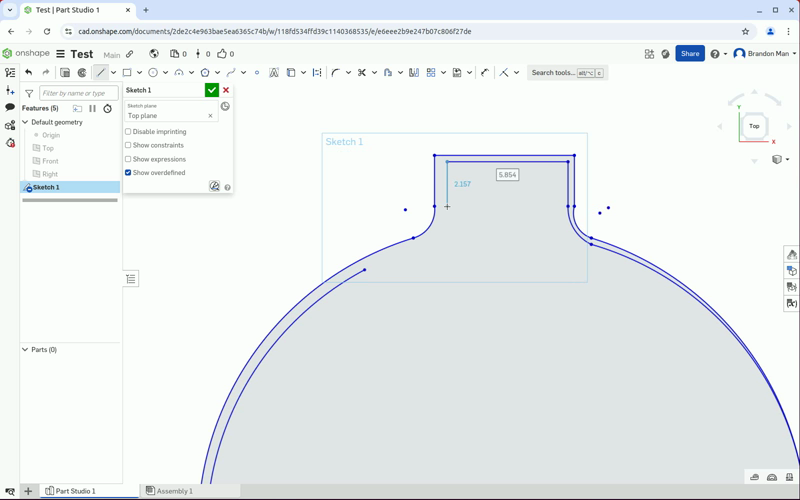
scroll(6)
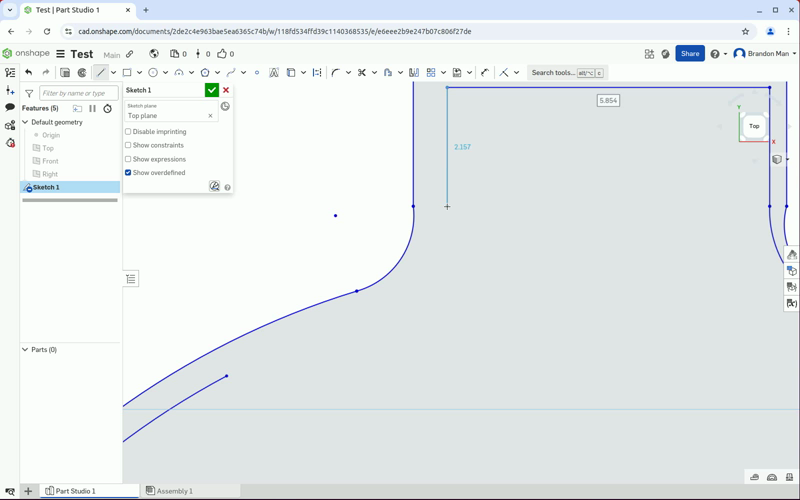
click(447, 206)
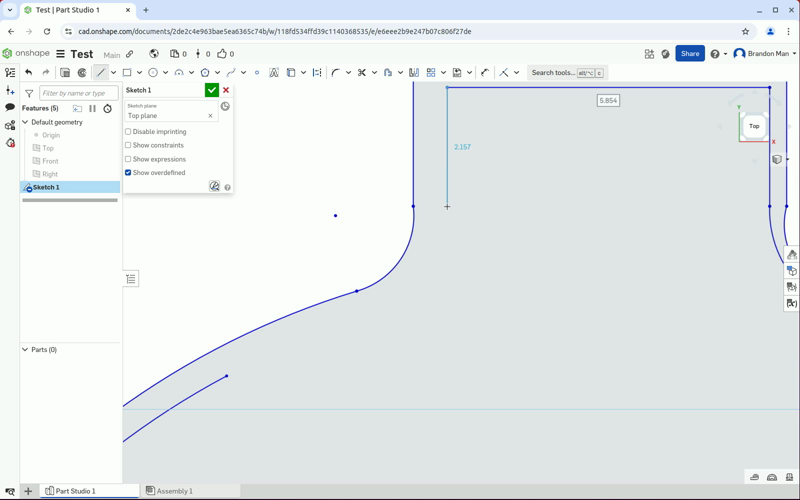
scroll(-6)
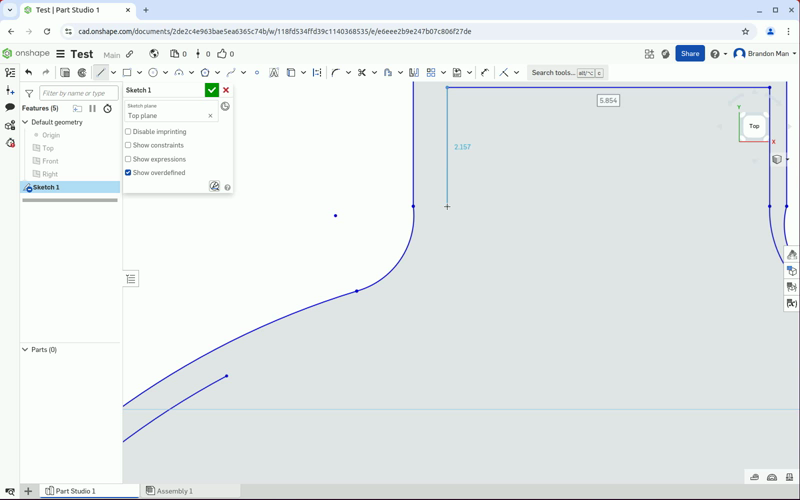
scroll(-6)
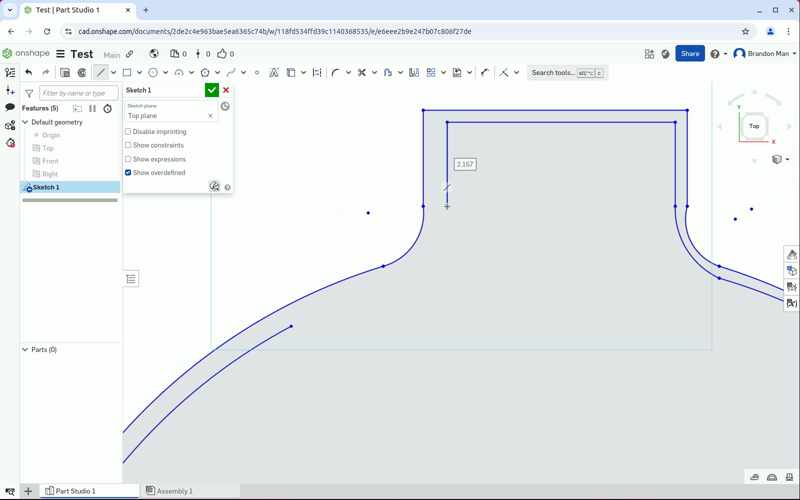
scroll(-6)
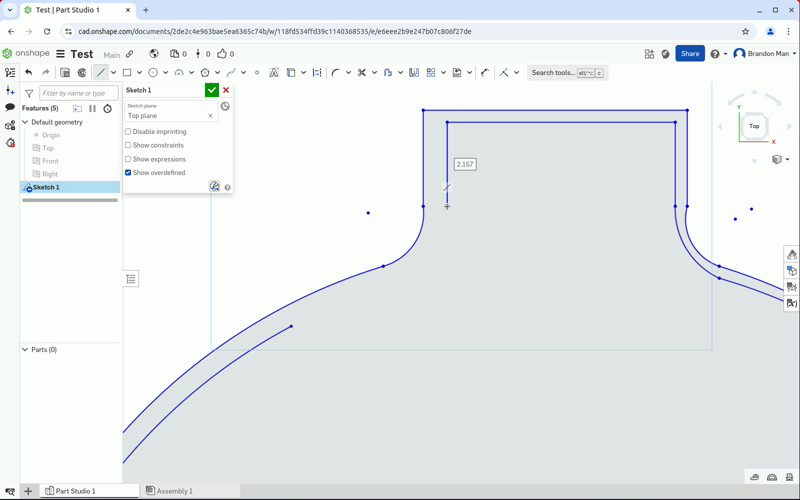
scroll(-6)
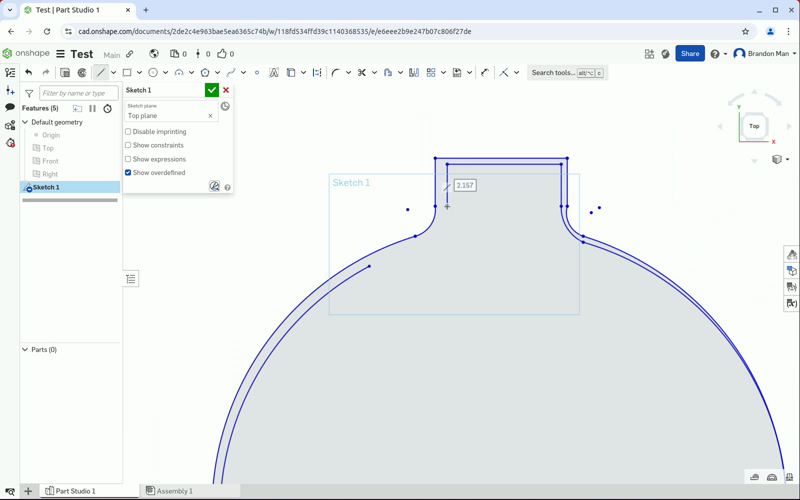
scroll(-6)
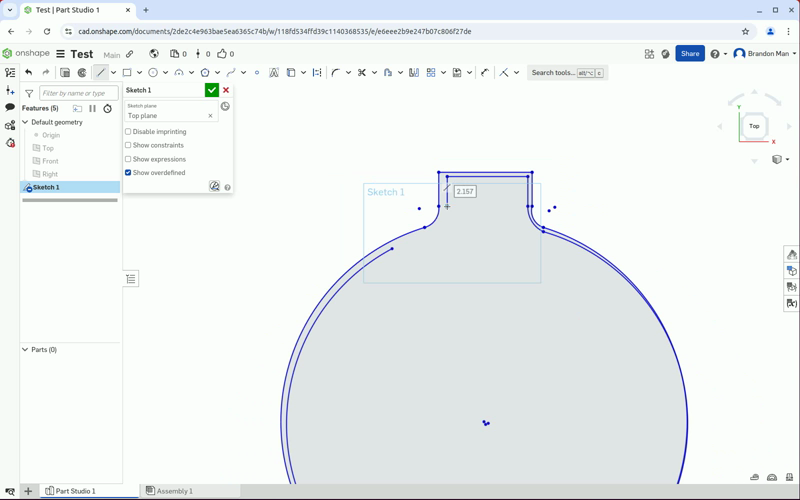
scroll(-6)
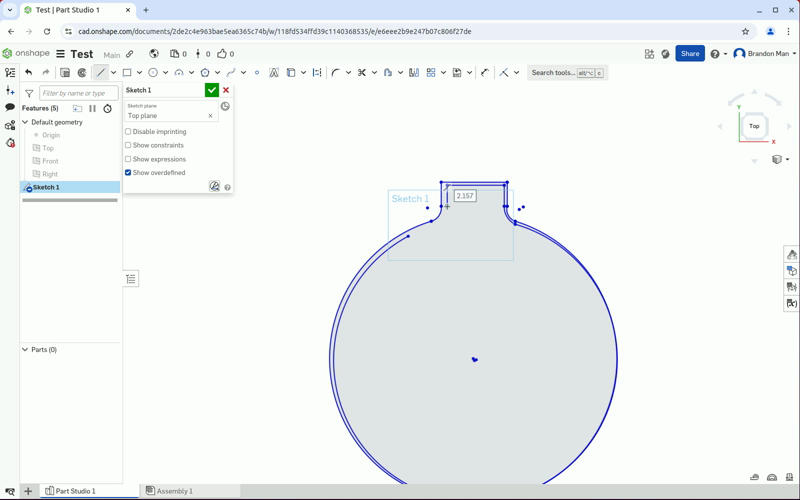
scroll(-6)
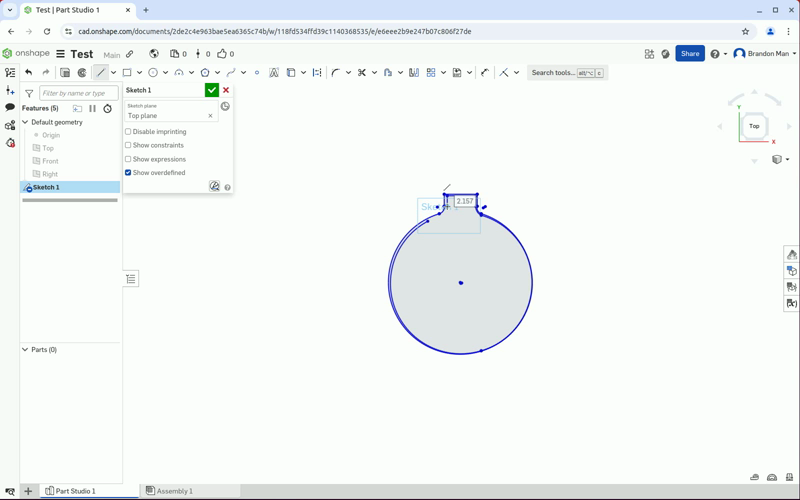
key_up(shift)
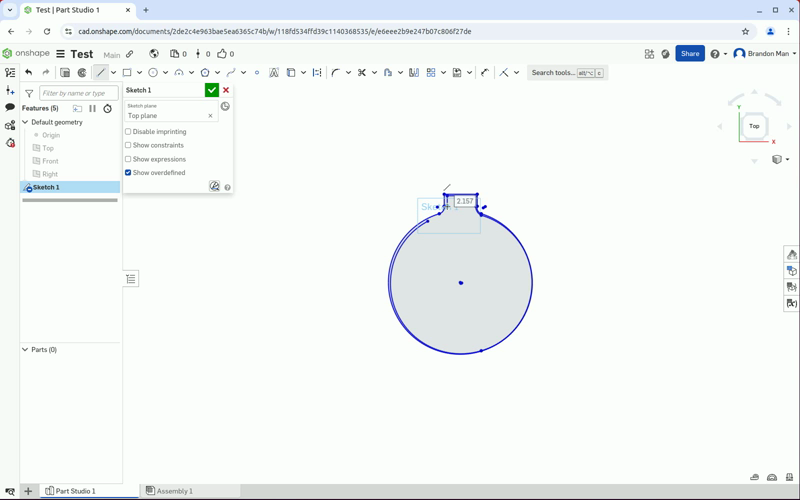
key(esc)
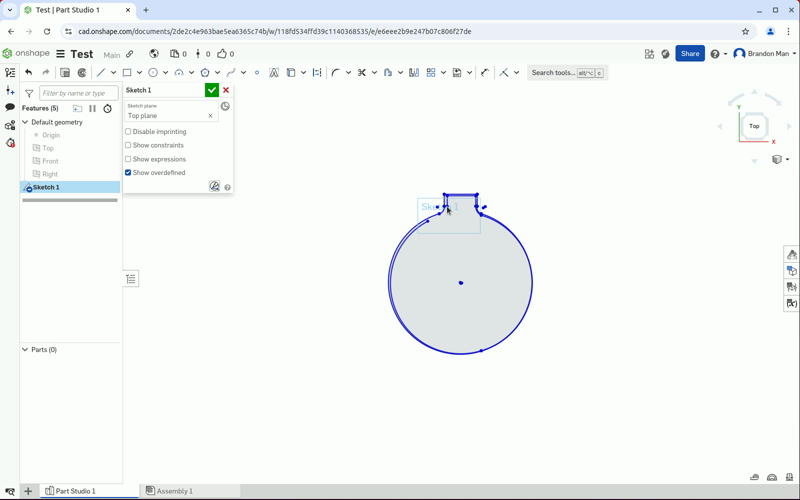
key(a)
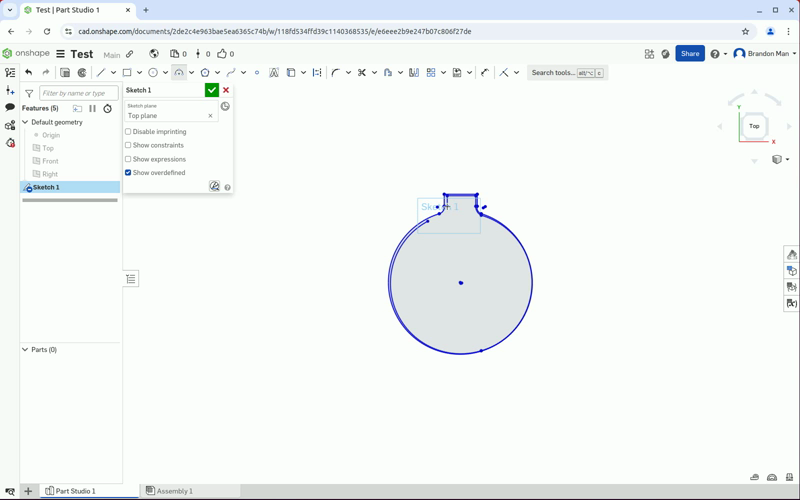
mouse_move(447, 206)
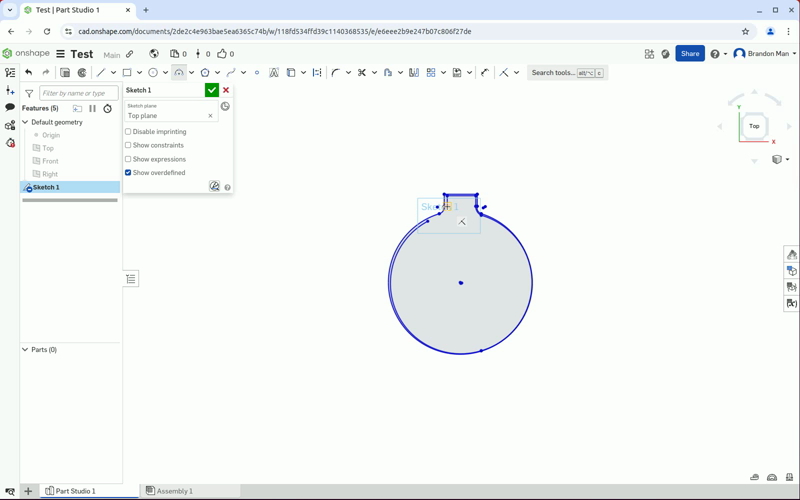
scroll(6)
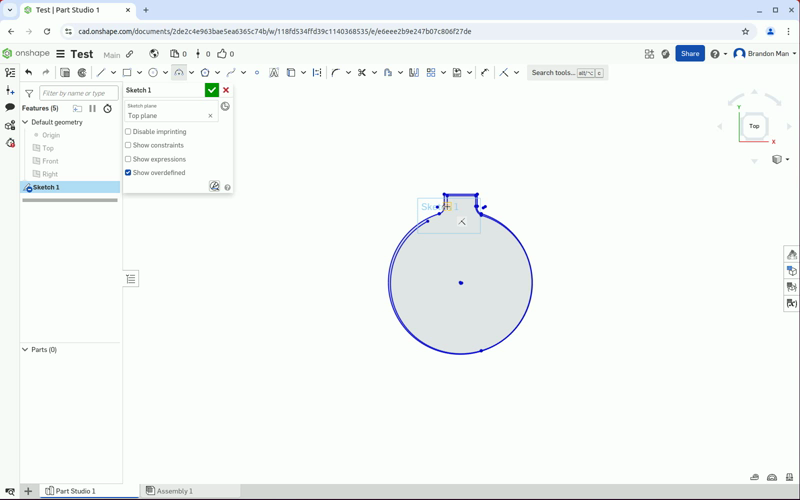
scroll(6)
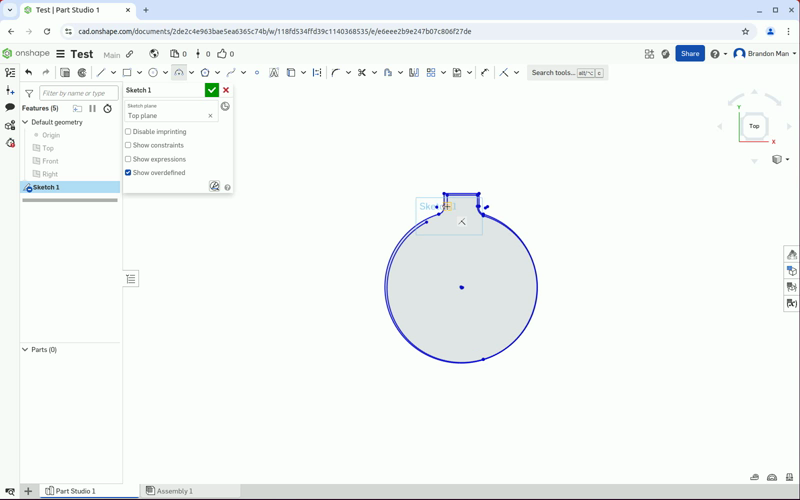
scroll(6)
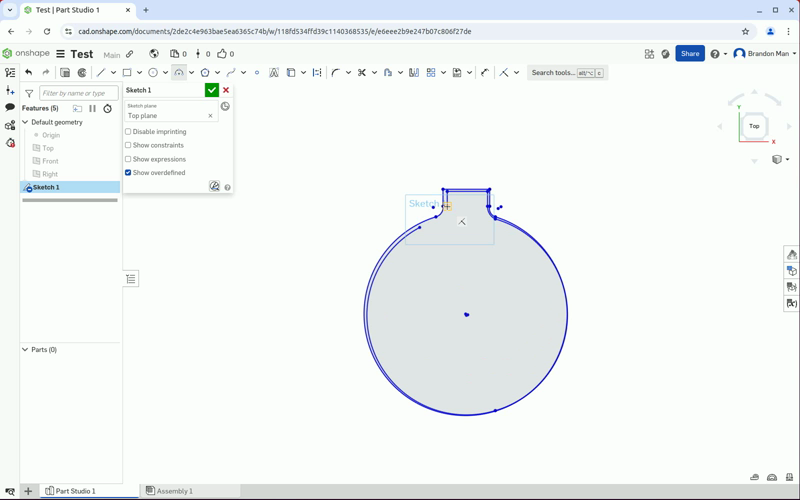
scroll(6)
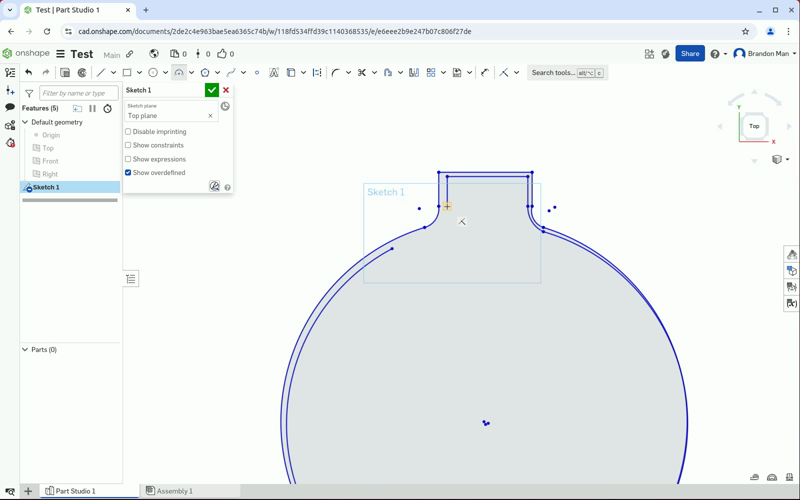
scroll(6)
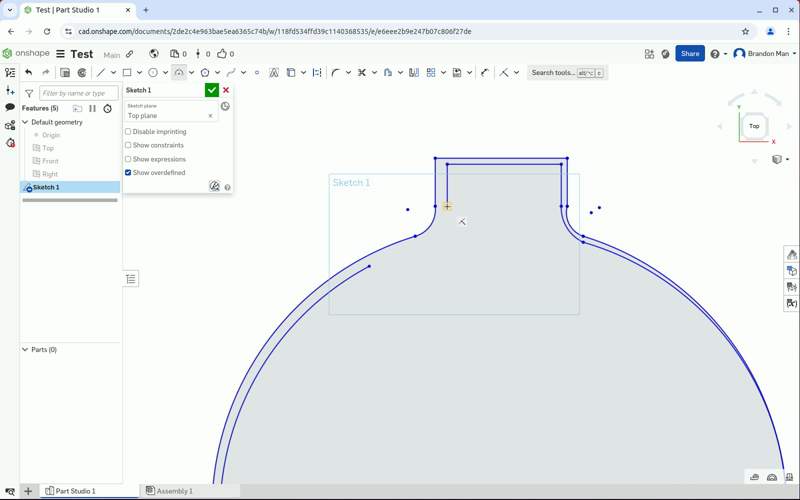
scroll(6)
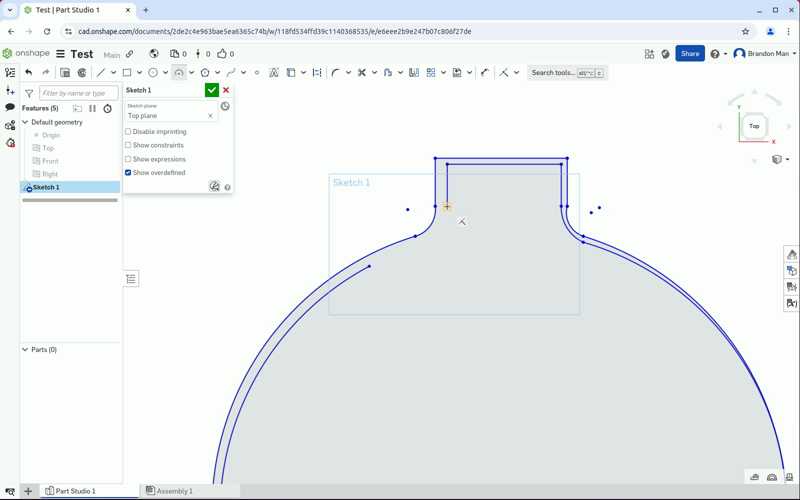
scroll(6)
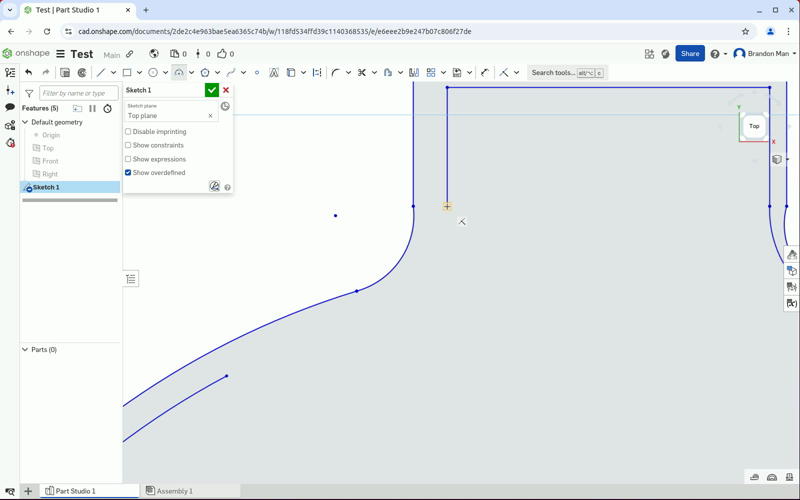
click(447, 206)
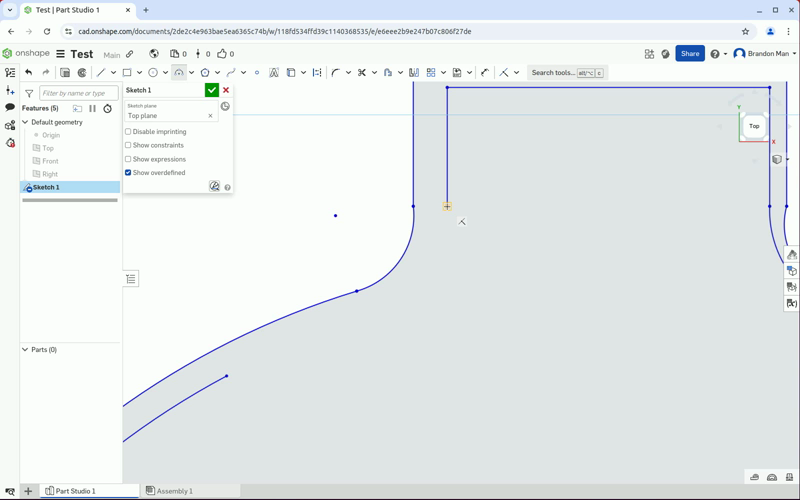
scroll(-6)
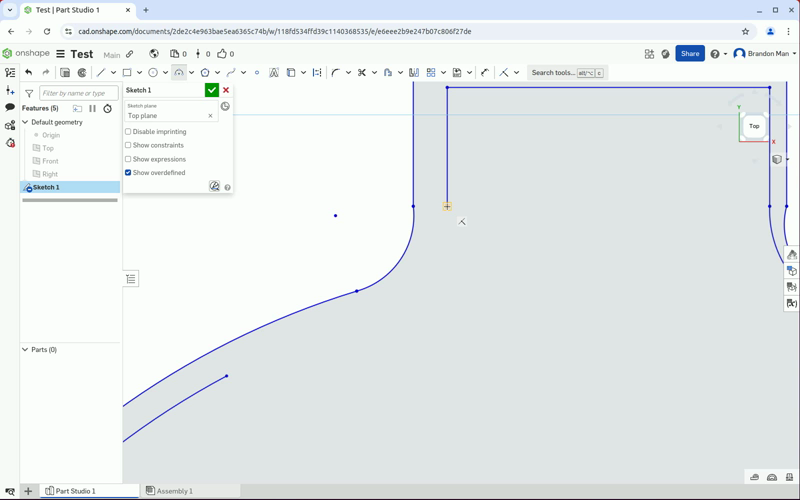
scroll(-6)
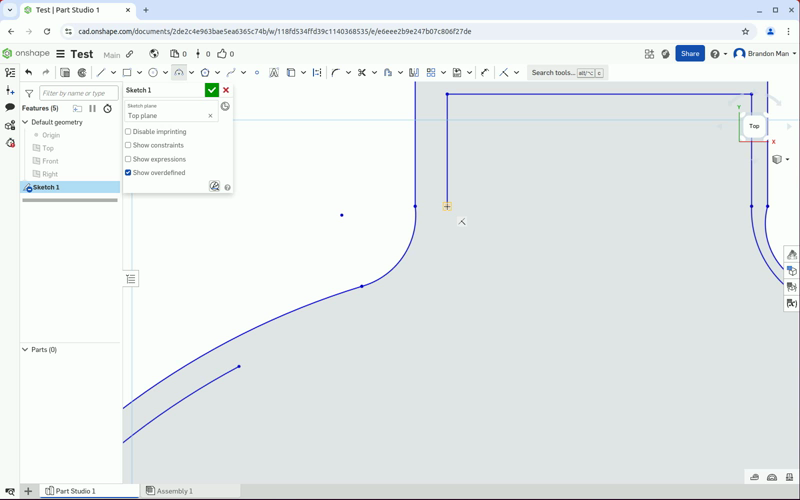
scroll(-6)
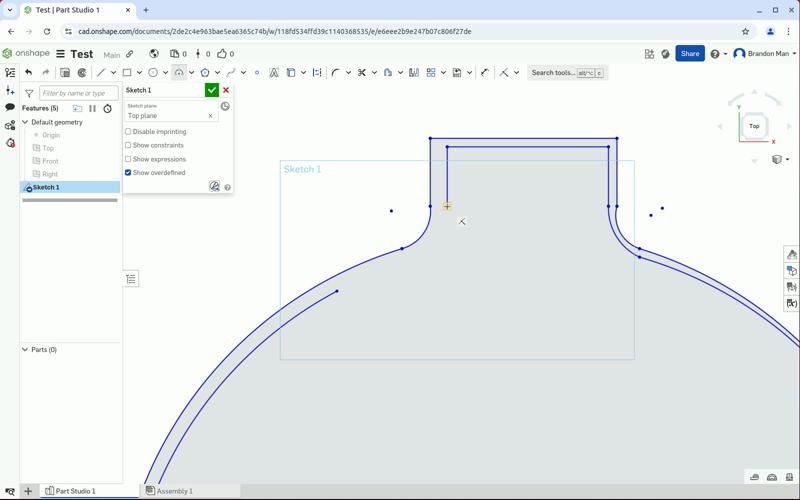
scroll(-6)
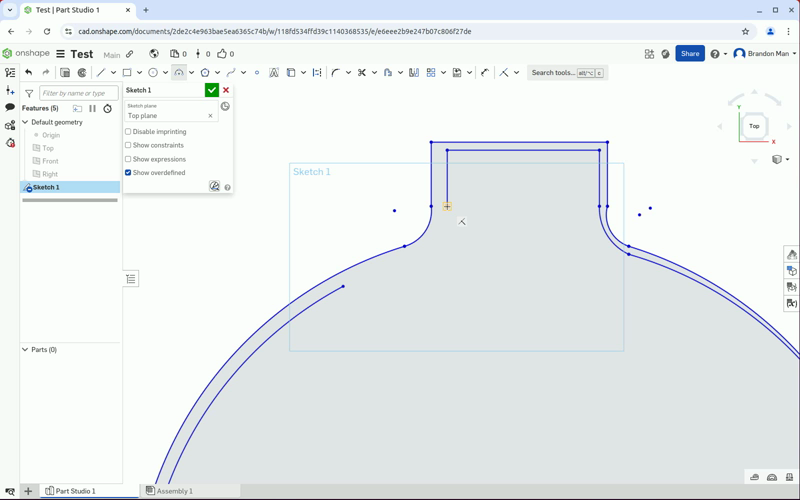
scroll(-6)
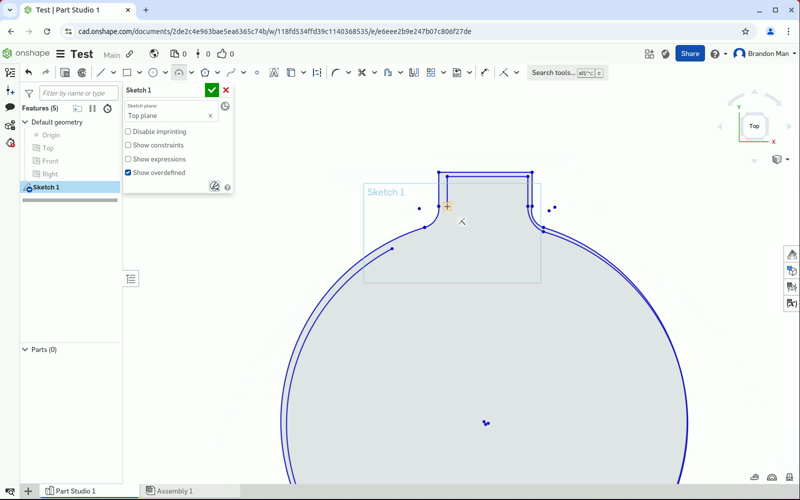
scroll(-6)
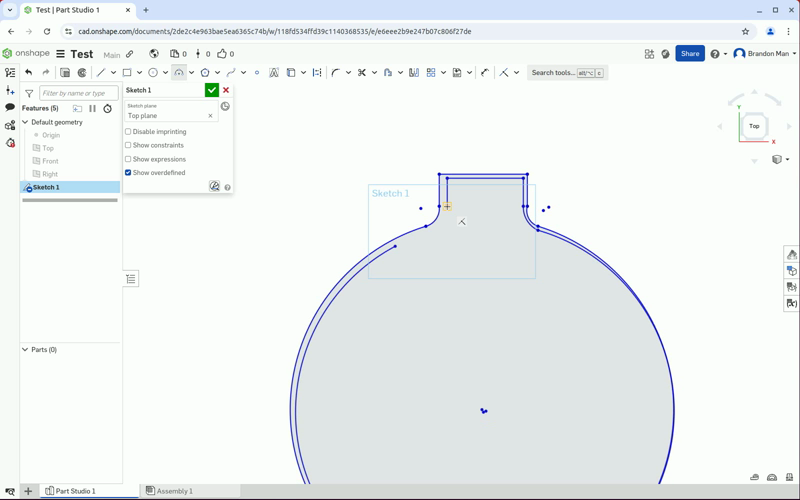
scroll(-6)
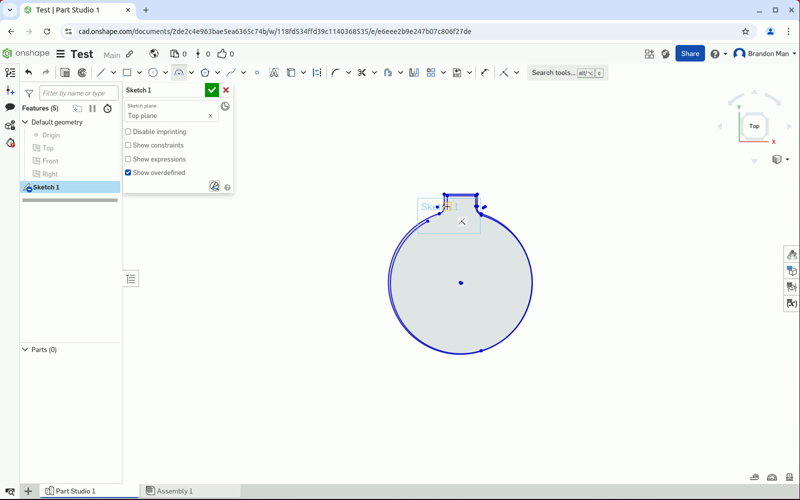
key_down(shift)
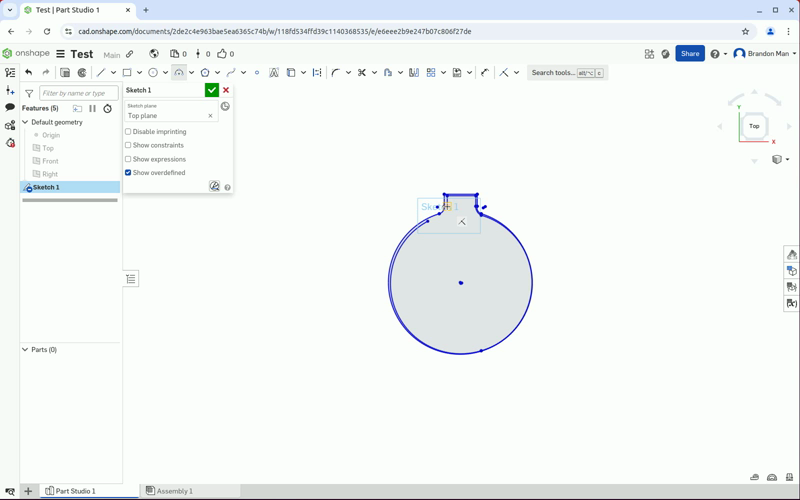
mouse_move(439, 215)
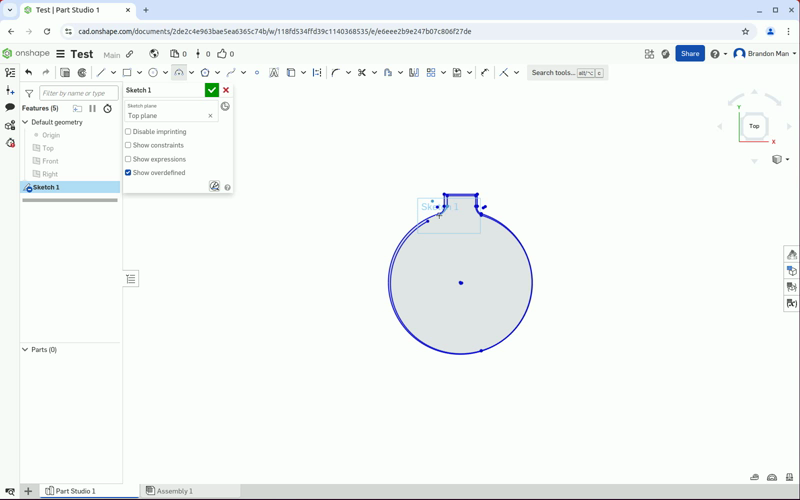
scroll(6)
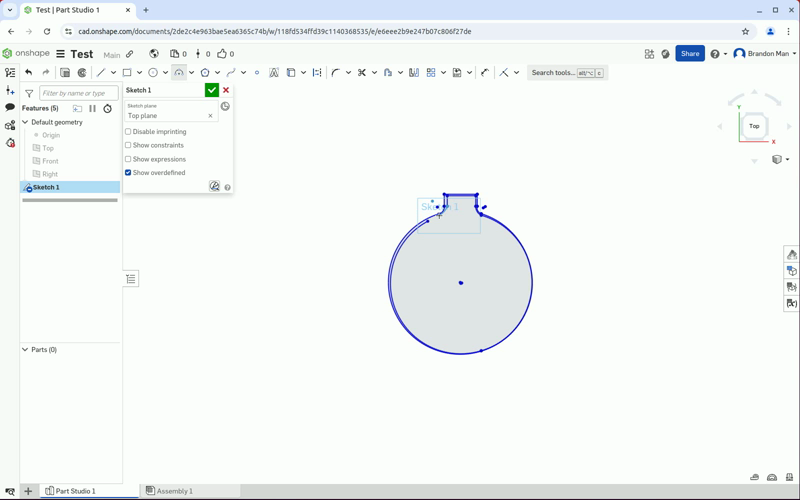
scroll(6)
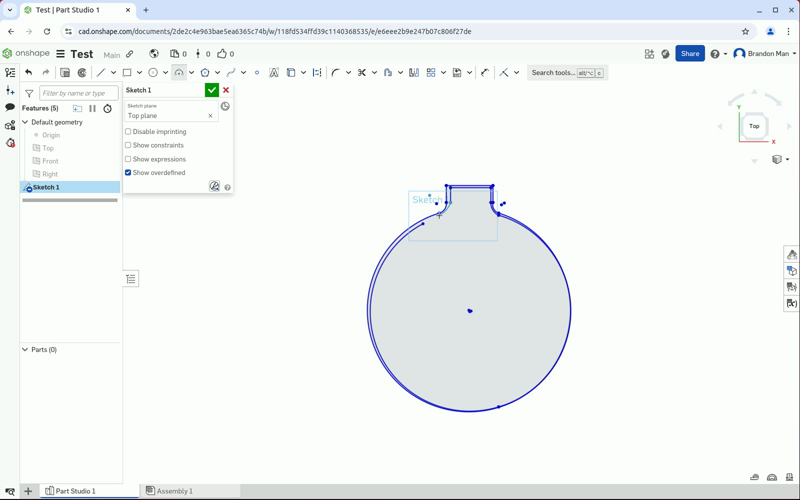
scroll(6)
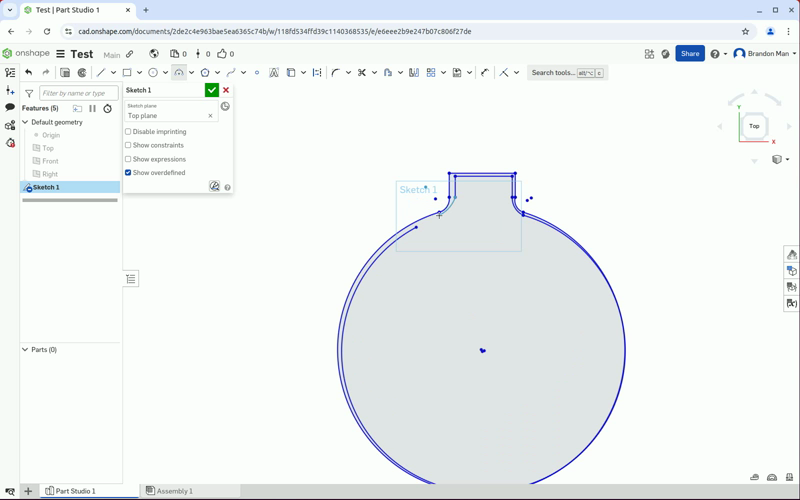
scroll(6)
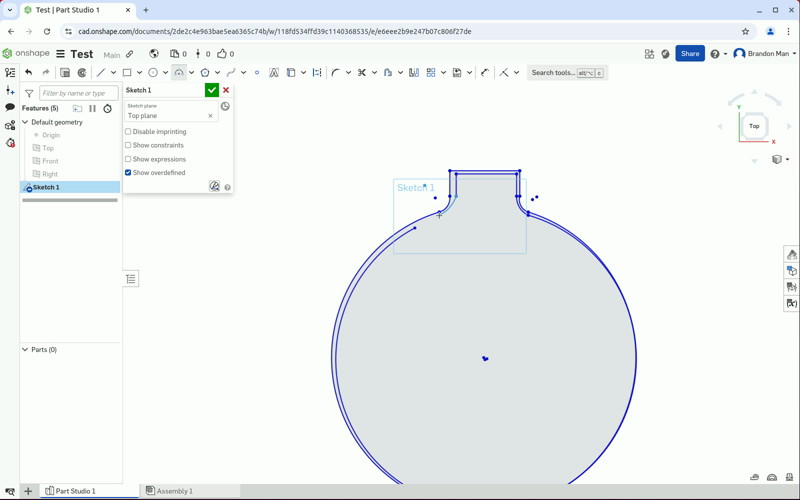
scroll(6)
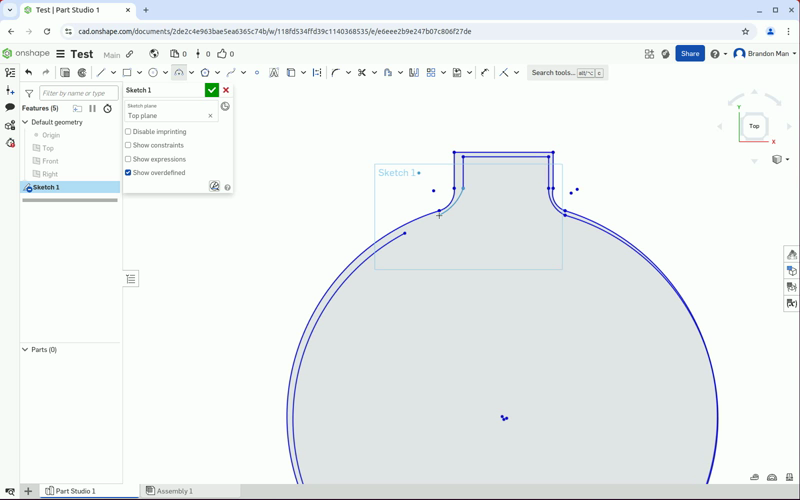
scroll(6)
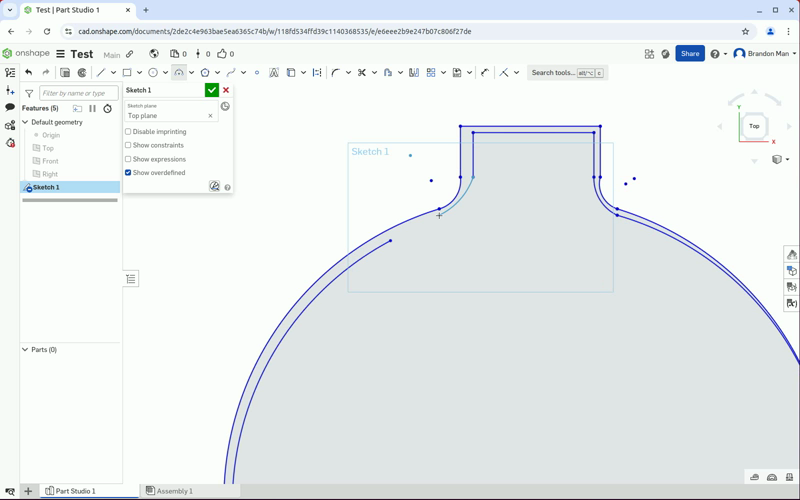
scroll(6)
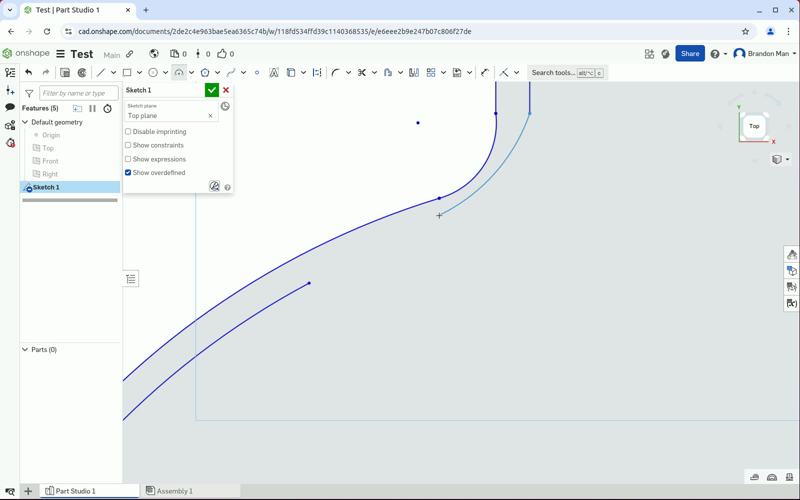
click(439, 215)
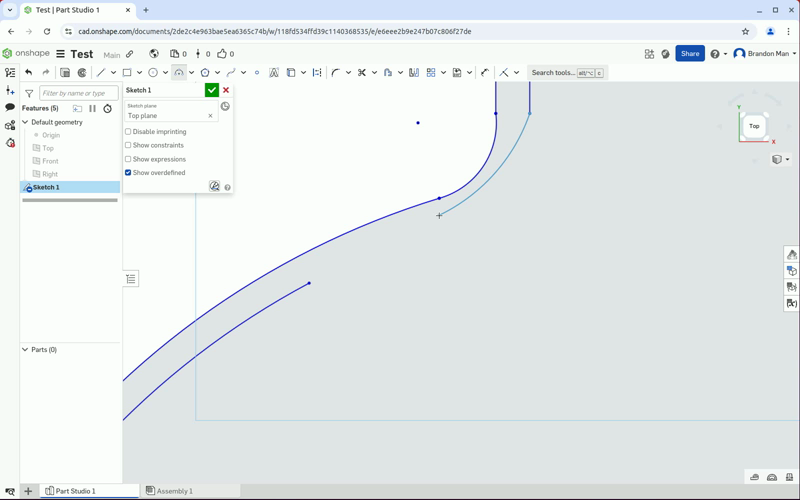
scroll(-6)
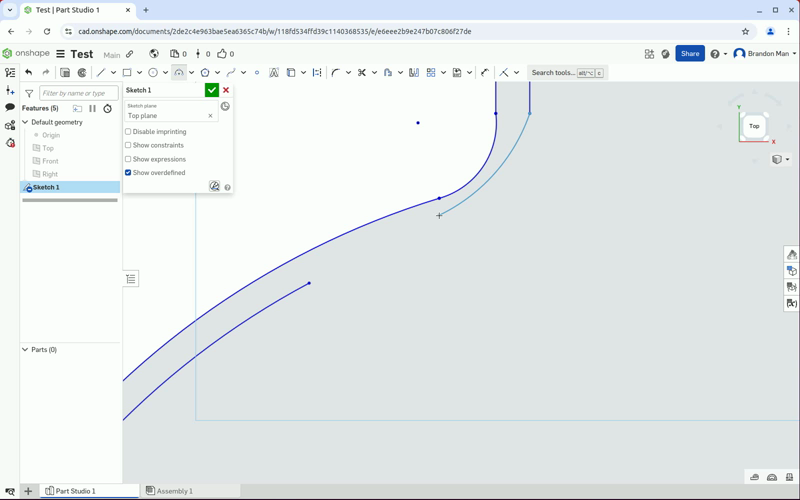
scroll(-6)
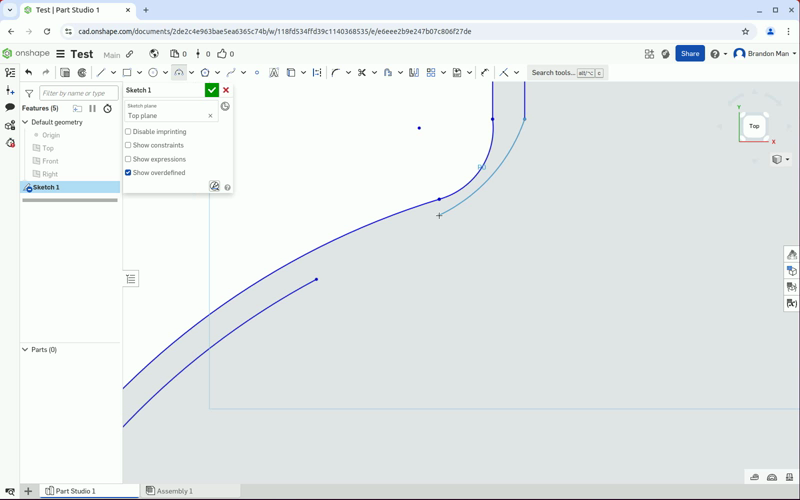
scroll(-6)
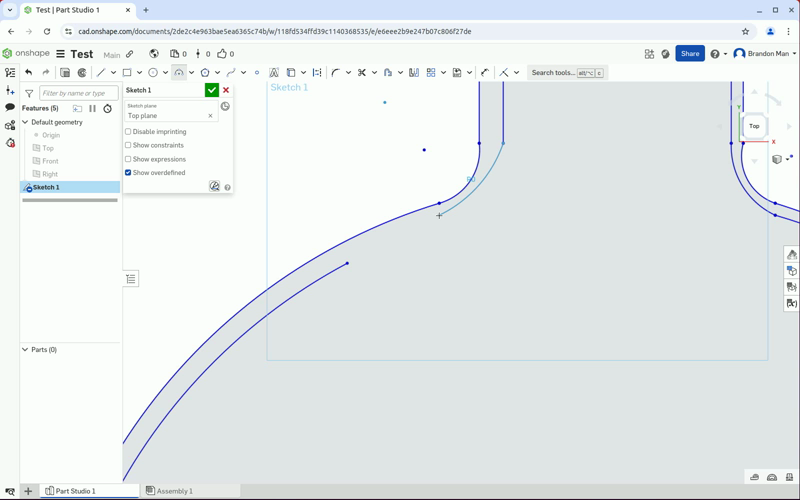
scroll(-6)
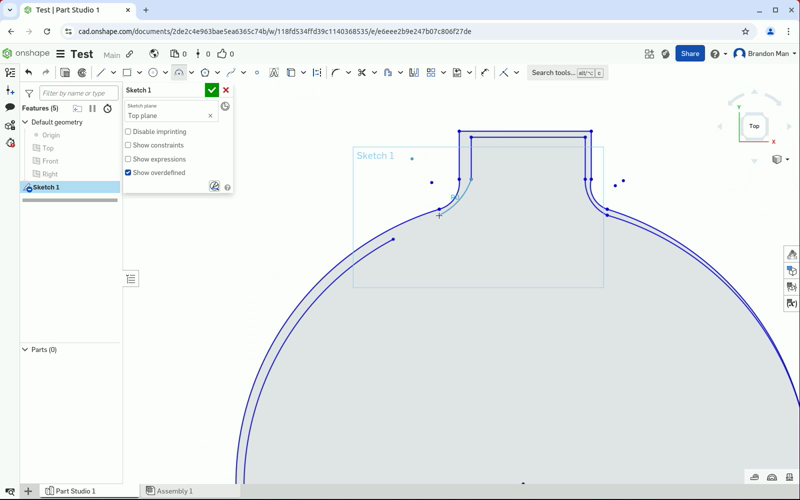
scroll(-6)
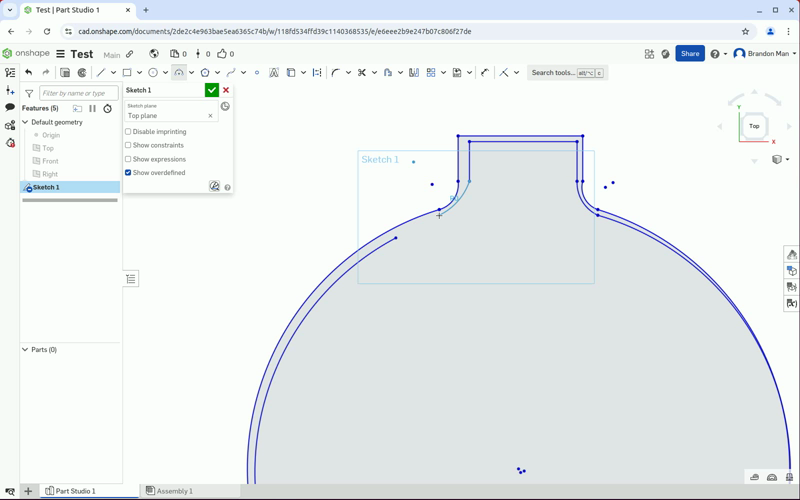
scroll(-6)
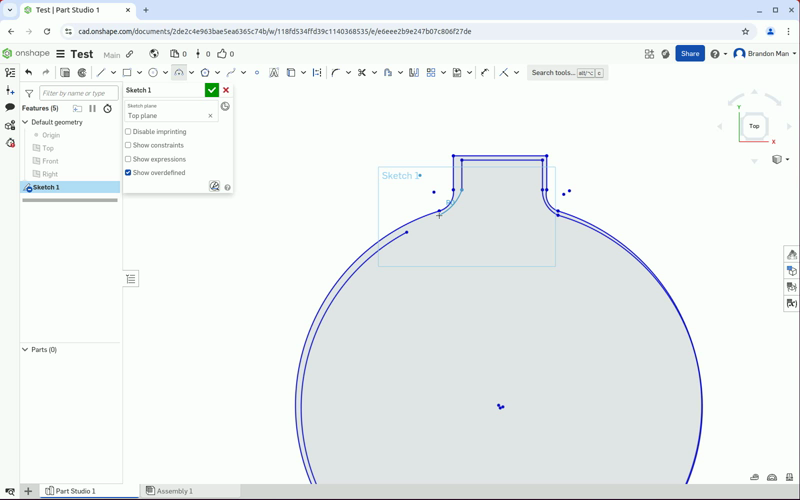
scroll(-6)
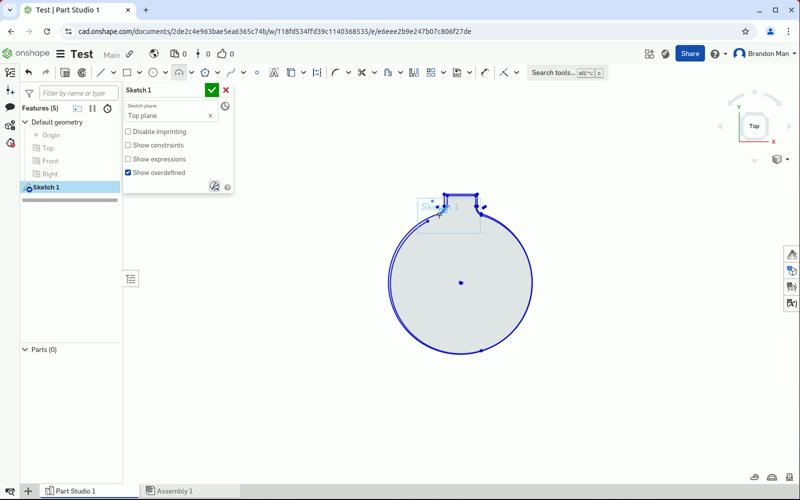
mouse_move(444, 212)
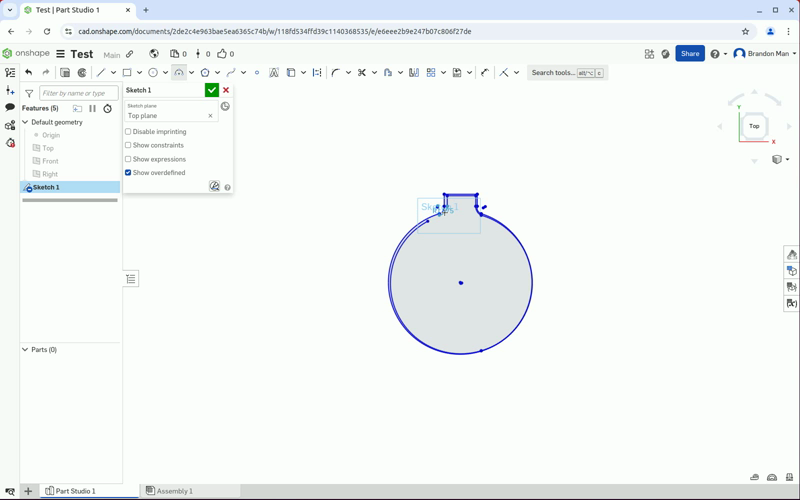
scroll(6)
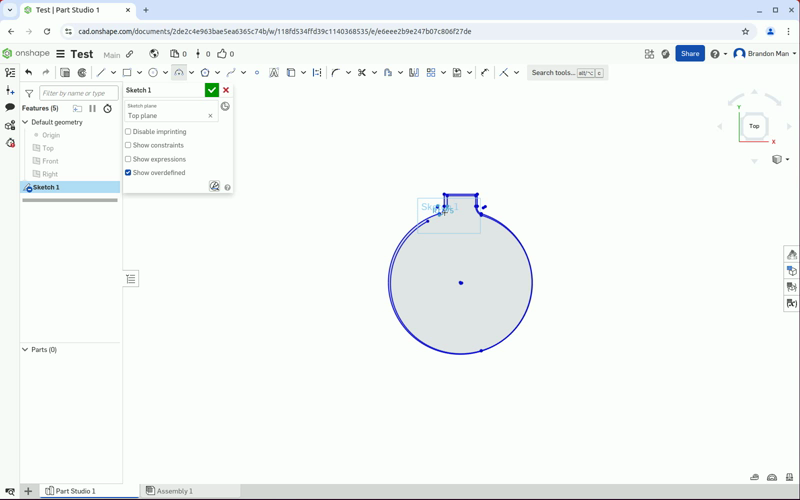
scroll(6)
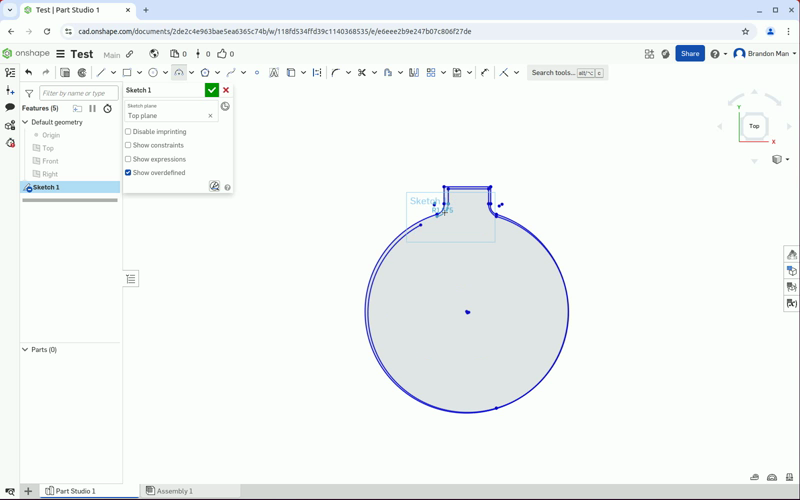
scroll(6)
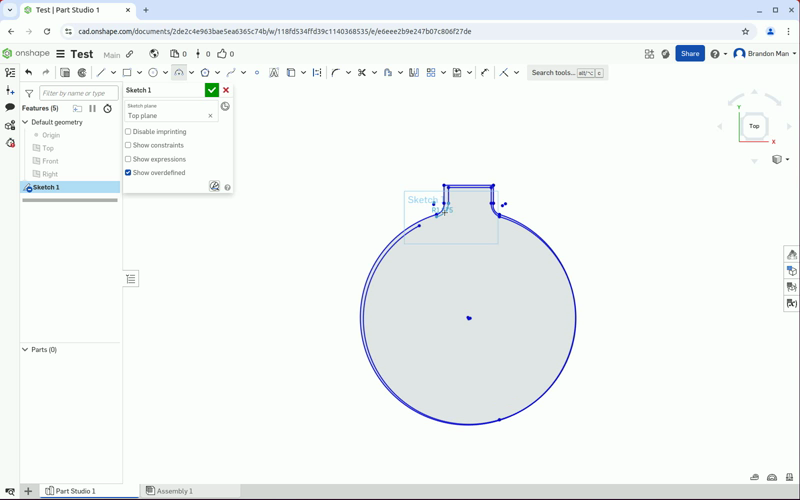
scroll(6)
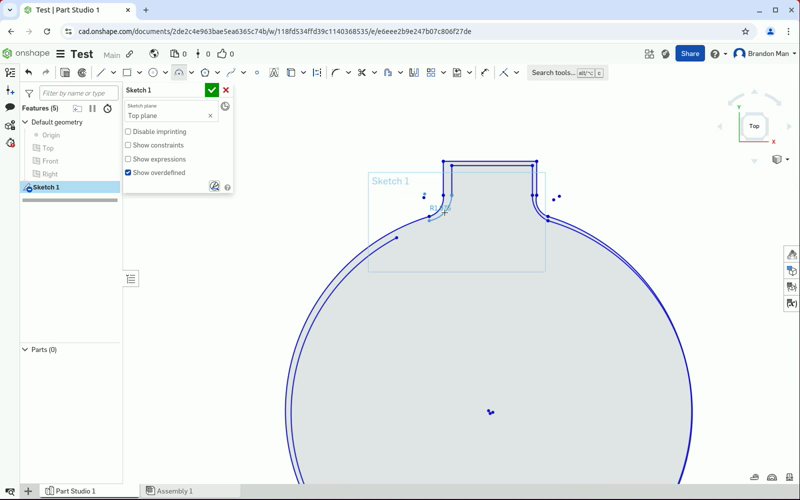
scroll(6)
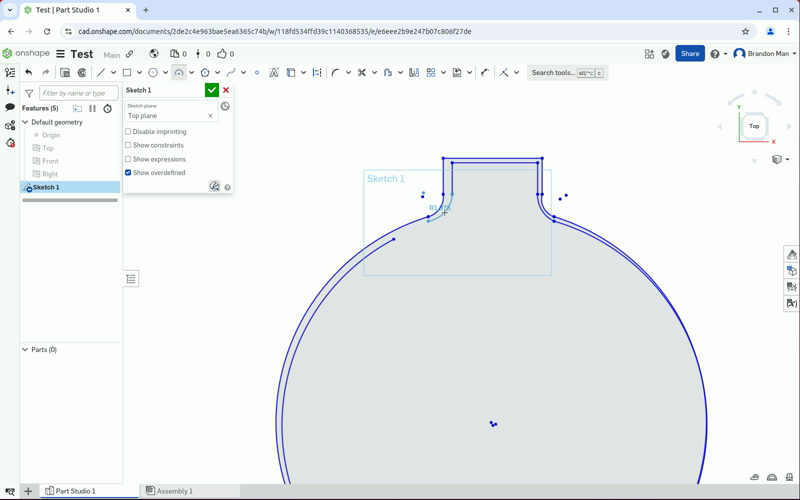
scroll(6)
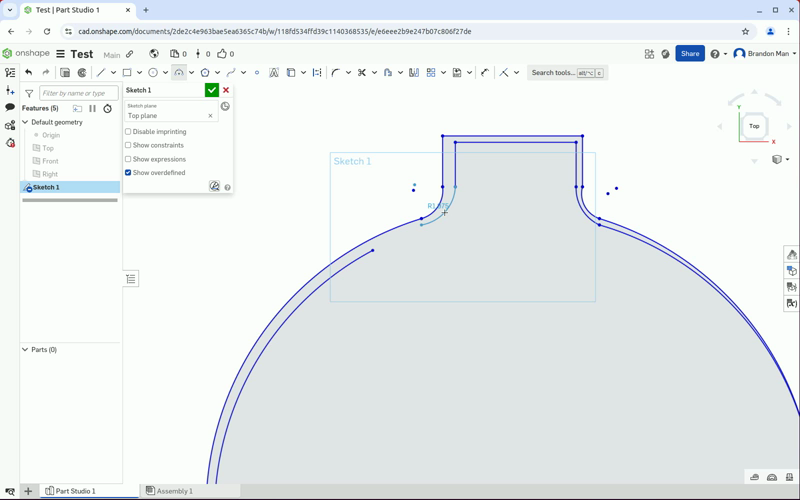
scroll(6)
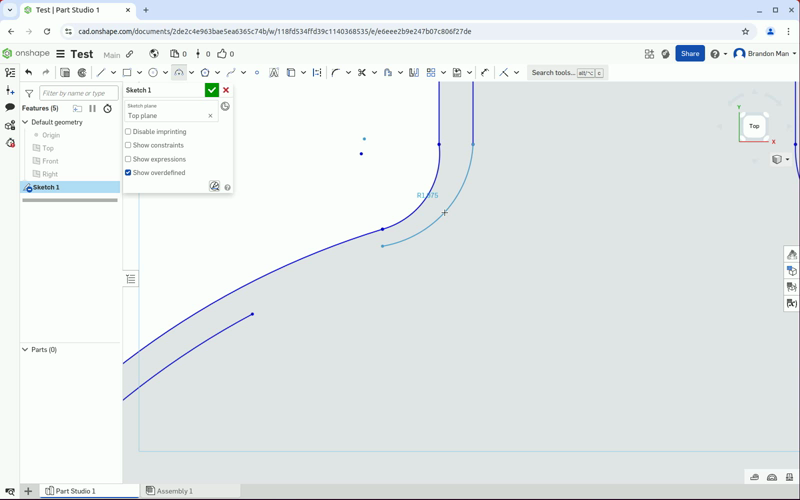
click(444, 212)
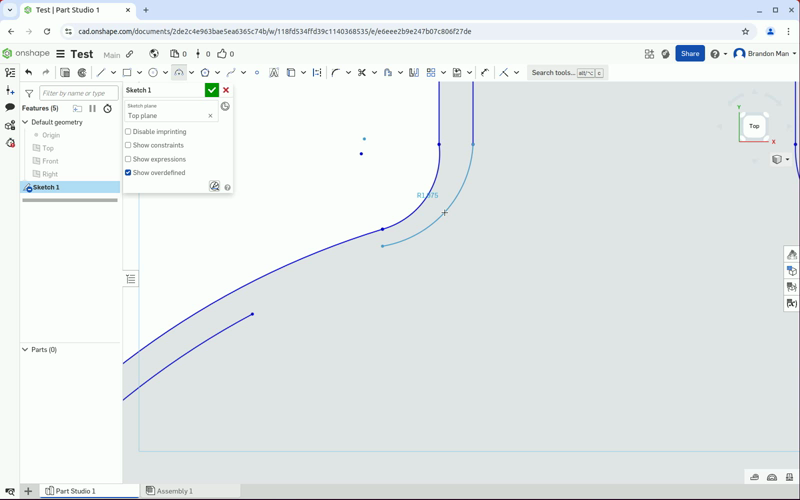
scroll(-6)
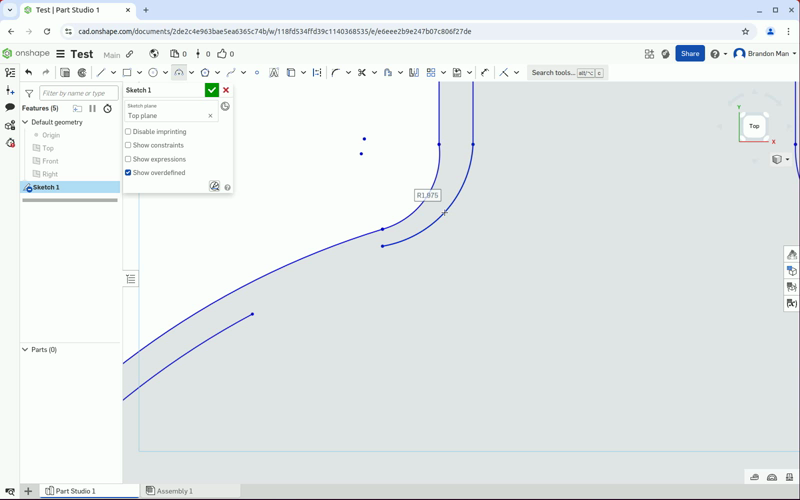
scroll(-6)
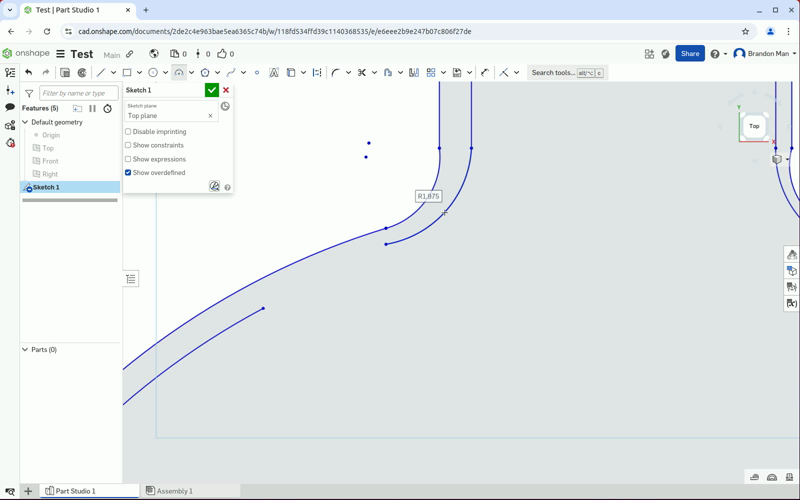
scroll(-6)
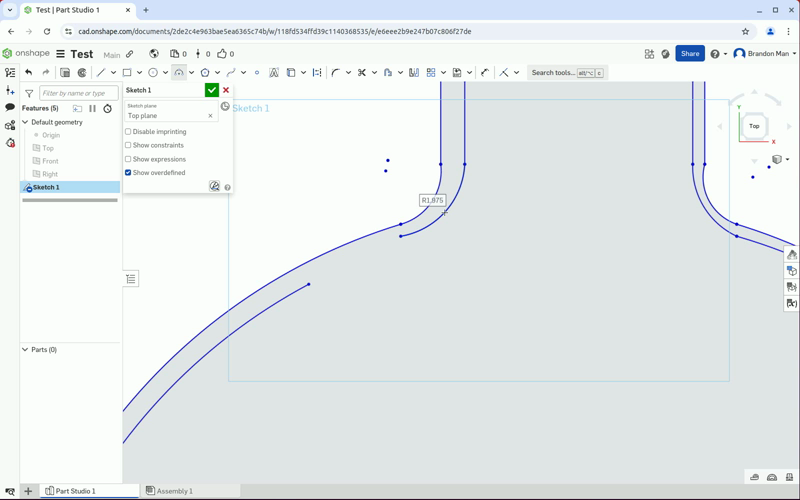
scroll(-6)
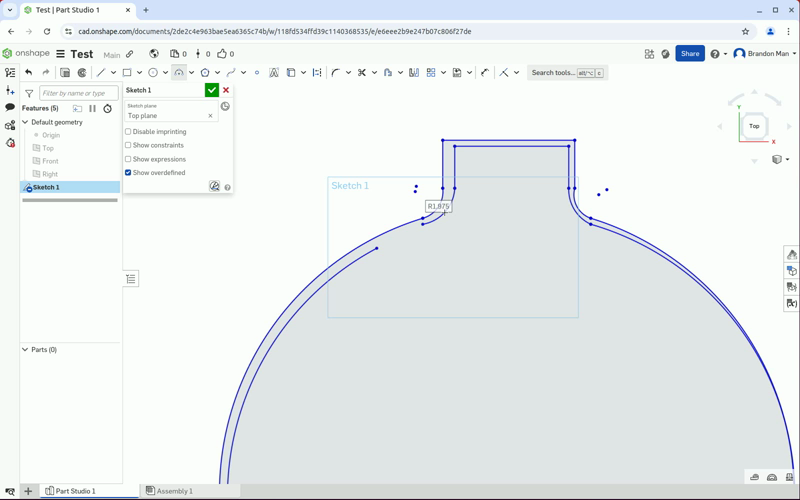
scroll(-6)
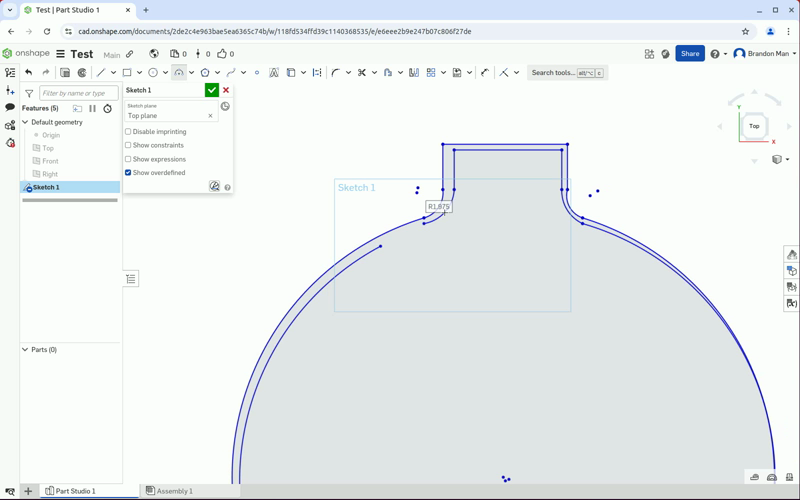
scroll(-6)
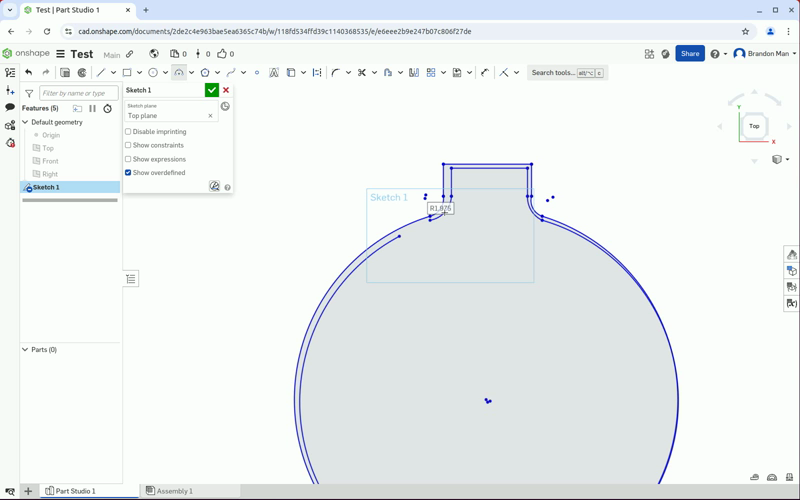
scroll(-6)
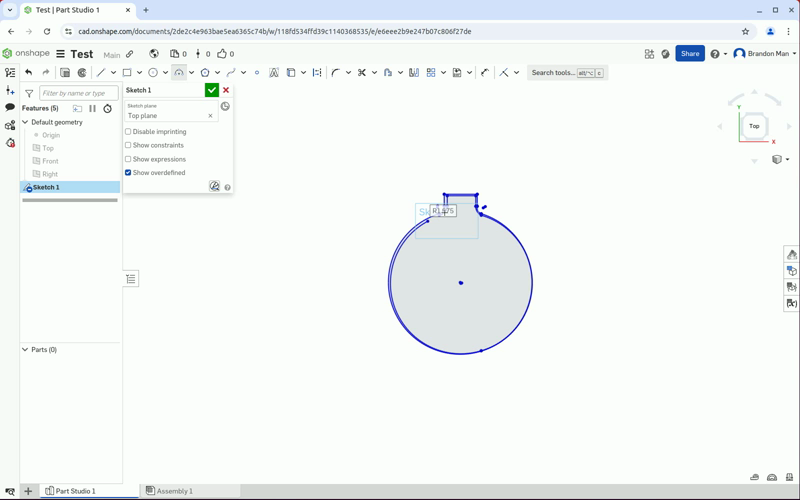
key_up(shift)
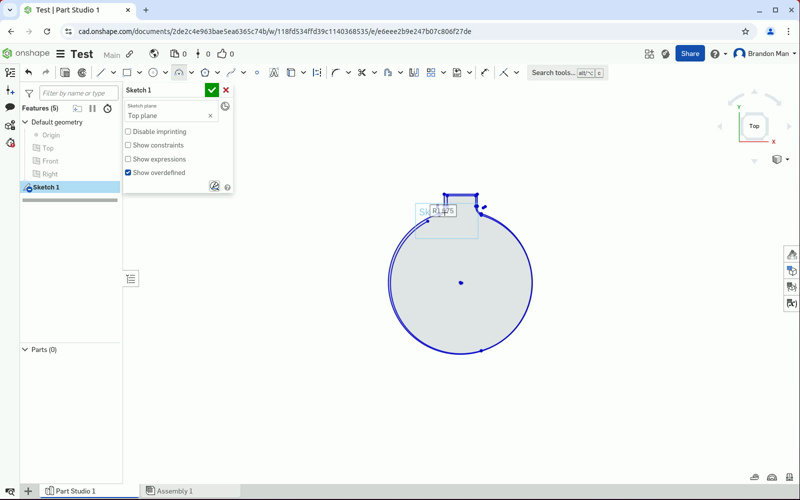
mouse_move(439, 215)
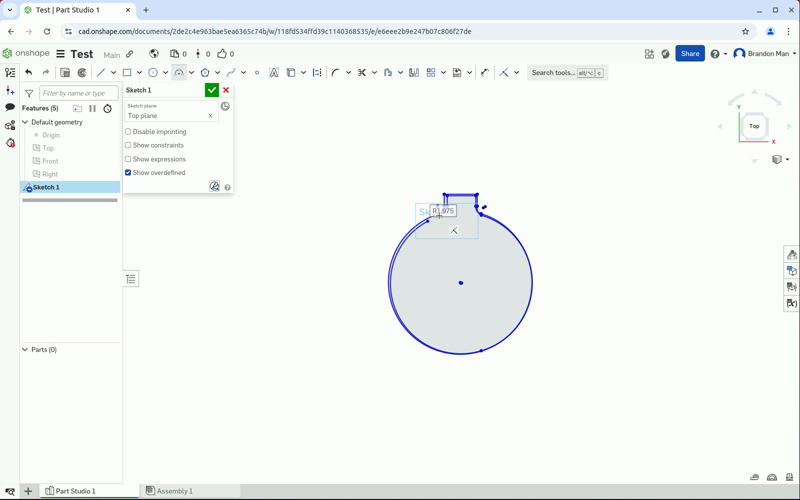
scroll(6)
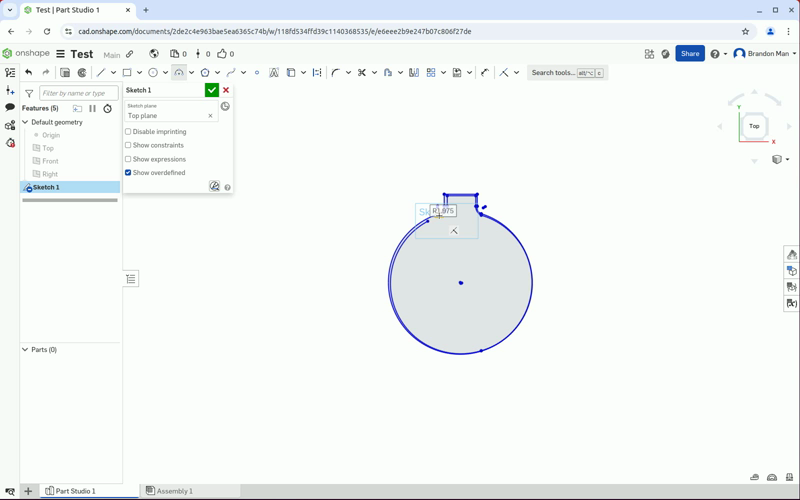
scroll(6)
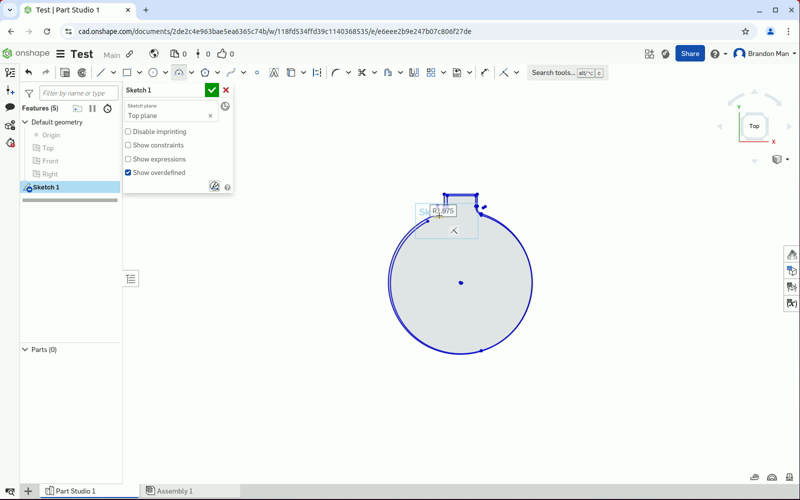
scroll(6)
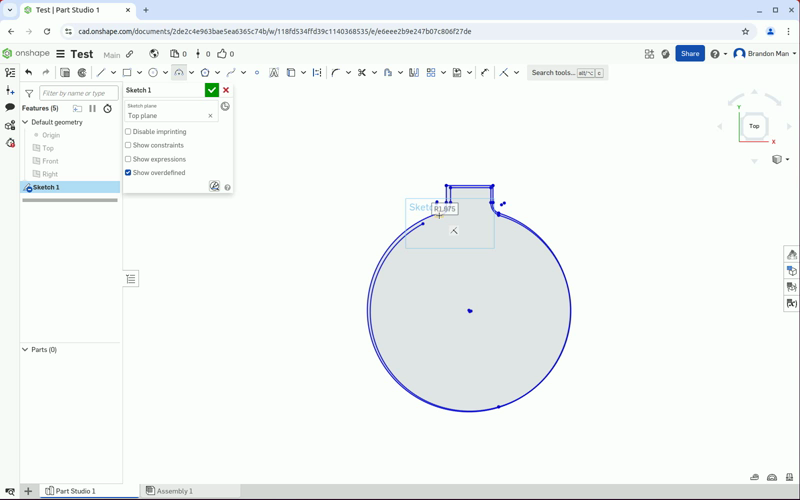
scroll(6)
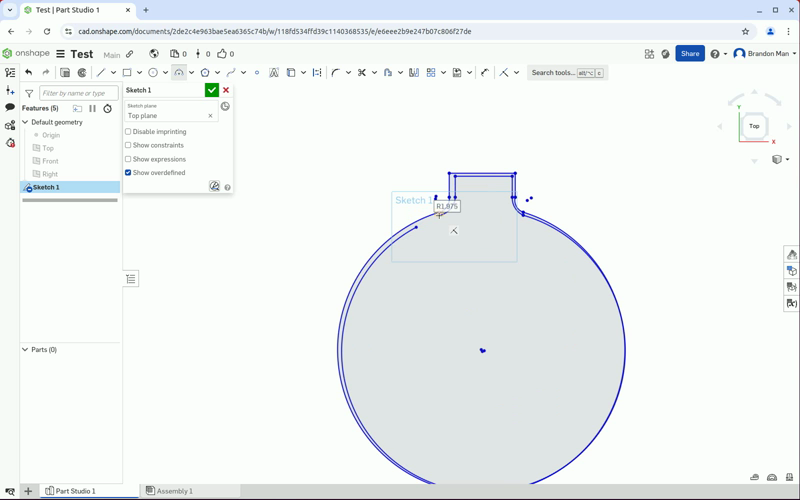
scroll(6)
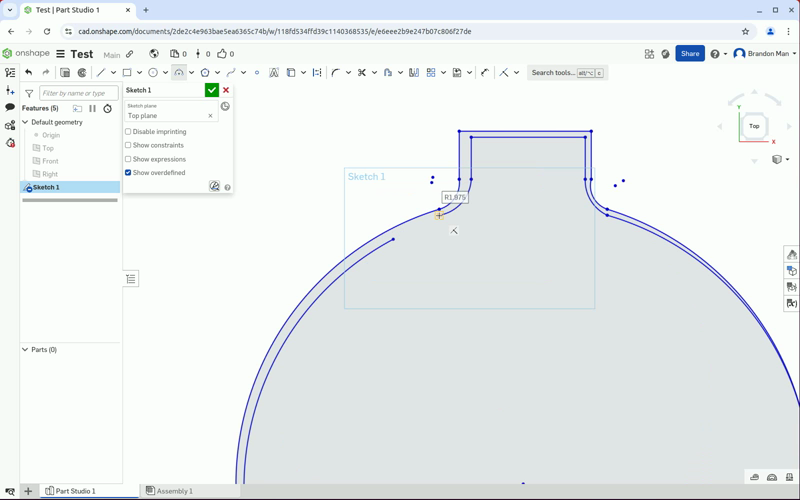
scroll(6)
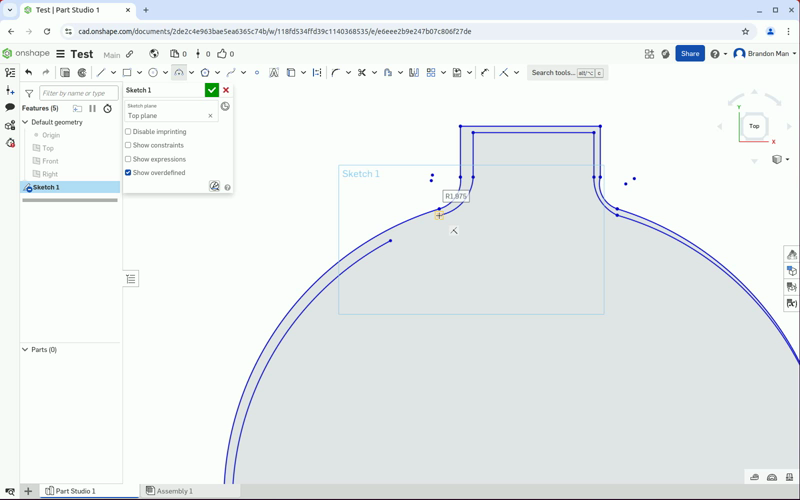
scroll(6)
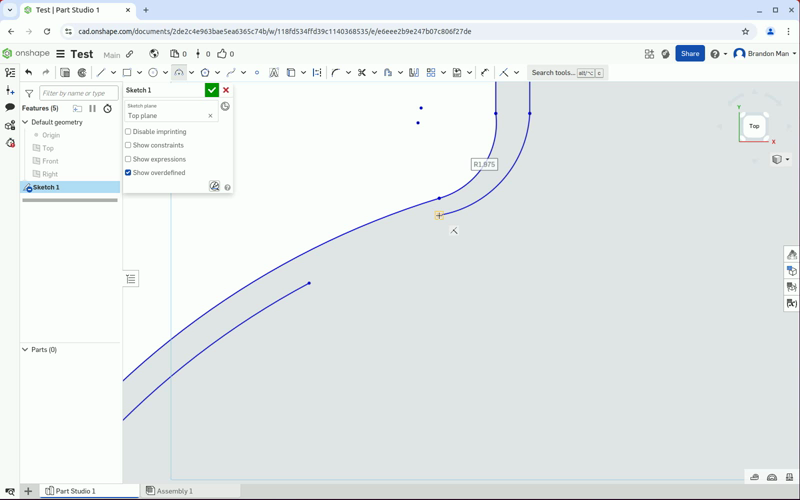
click(439, 215)
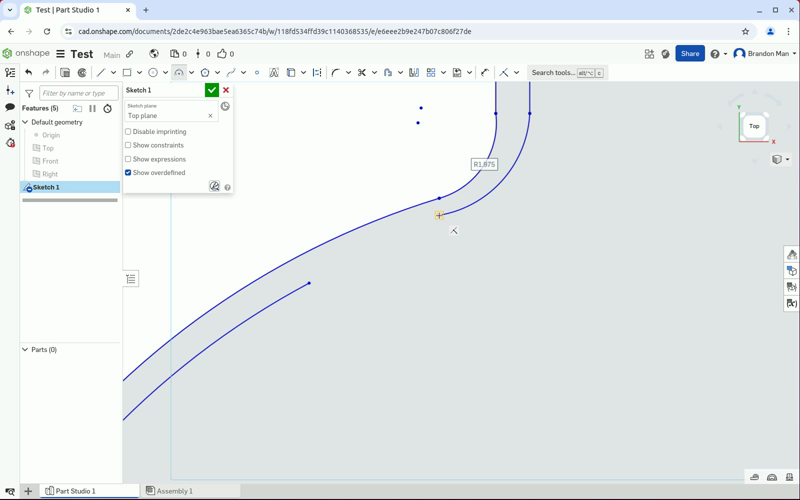
scroll(-6)
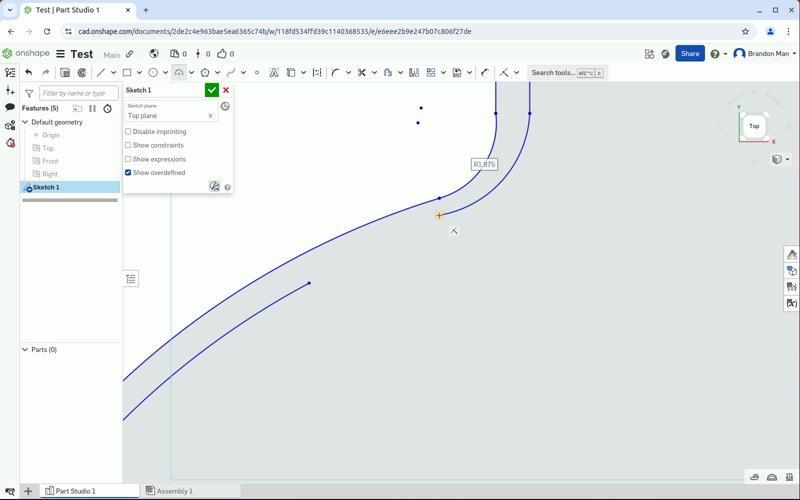
scroll(-6)
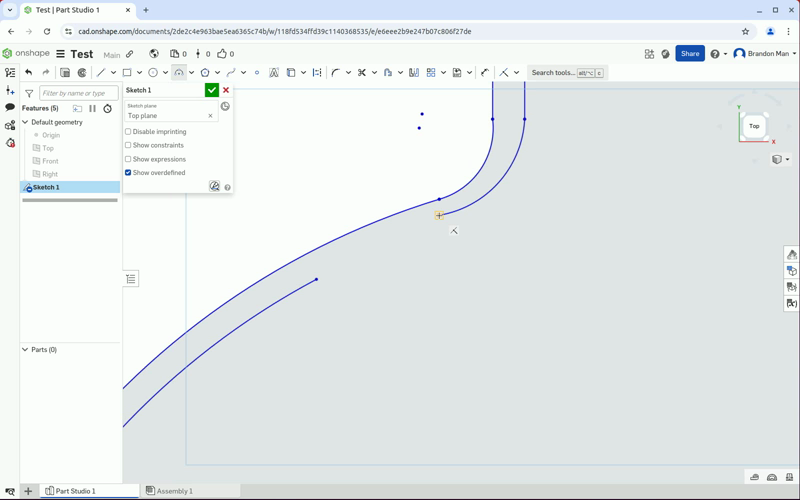
scroll(-6)
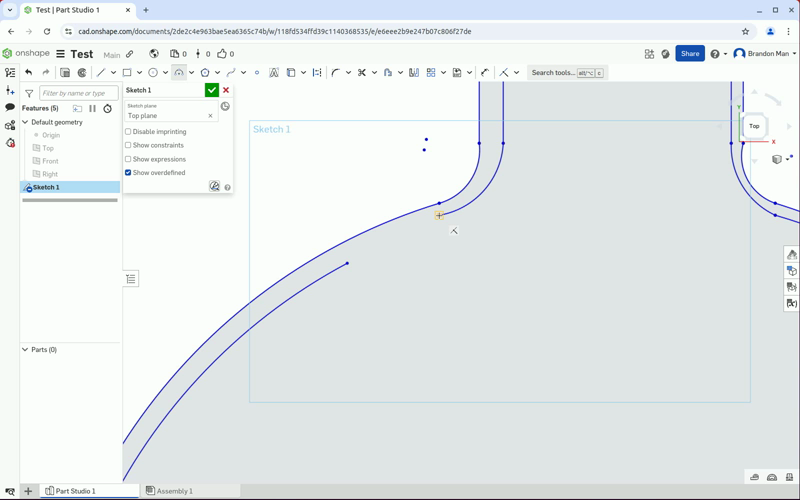
scroll(-6)
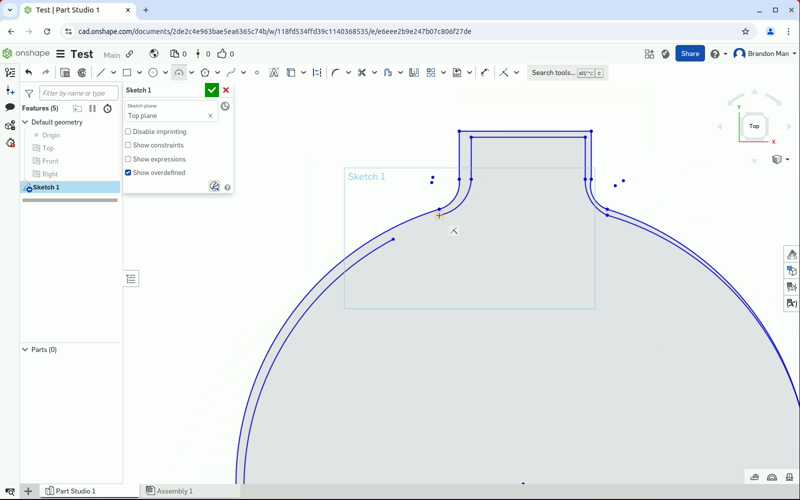
scroll(-6)
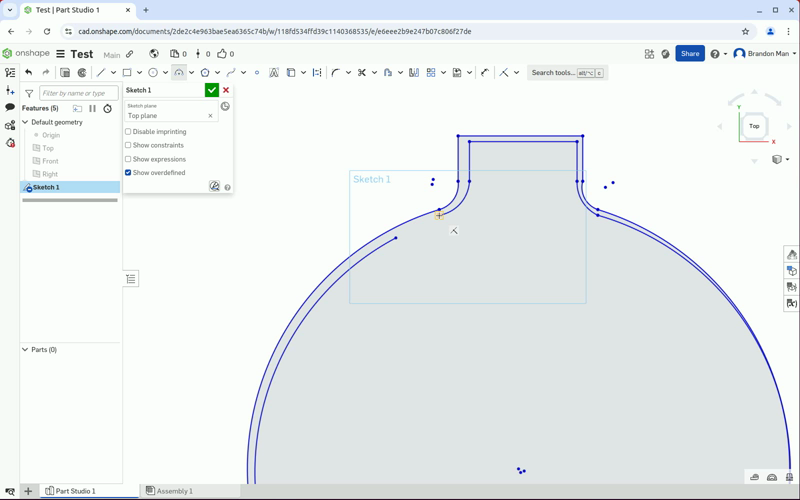
scroll(-6)
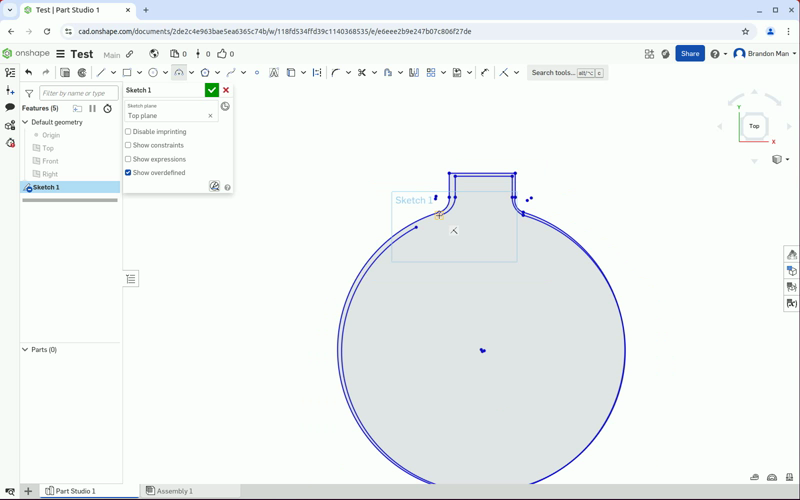
scroll(-6)
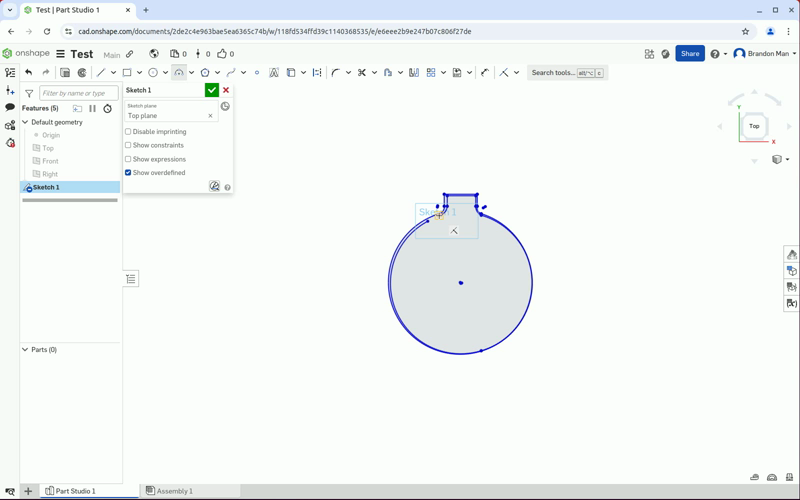
mouse_move(427, 221)
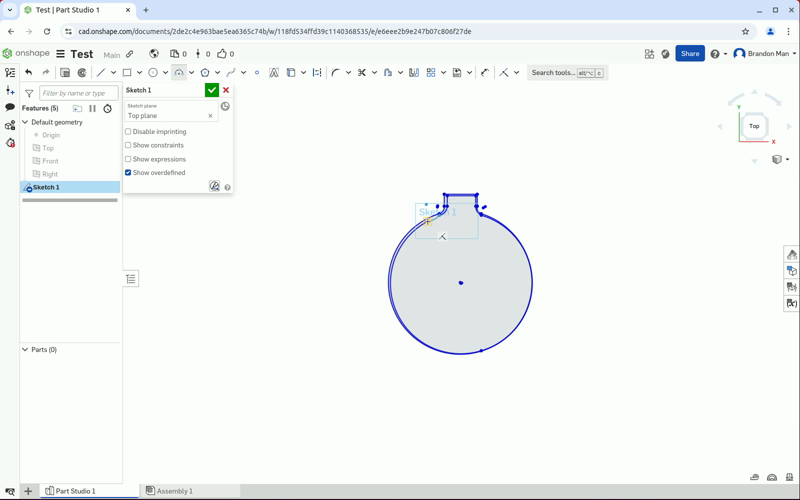
click(427, 221)
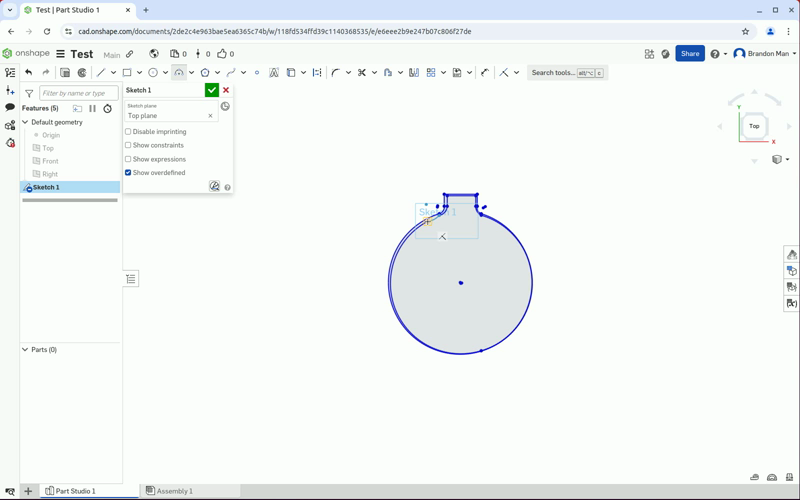
key_down(shift)
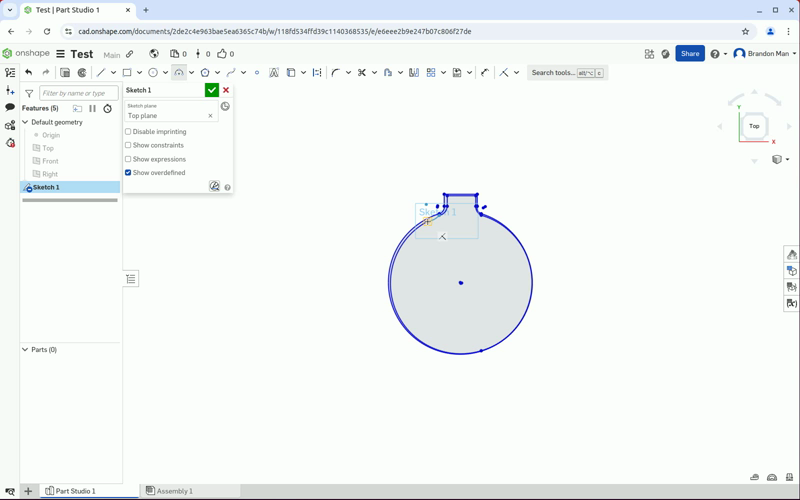
mouse_move(433, 217)
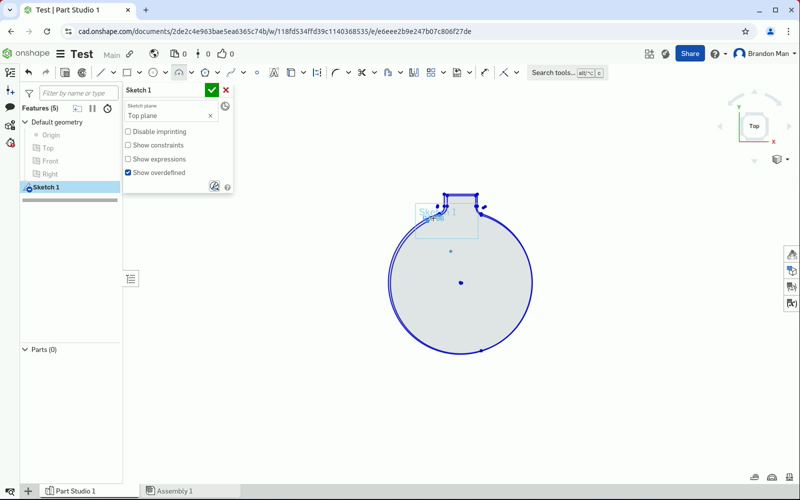
click(433, 217)
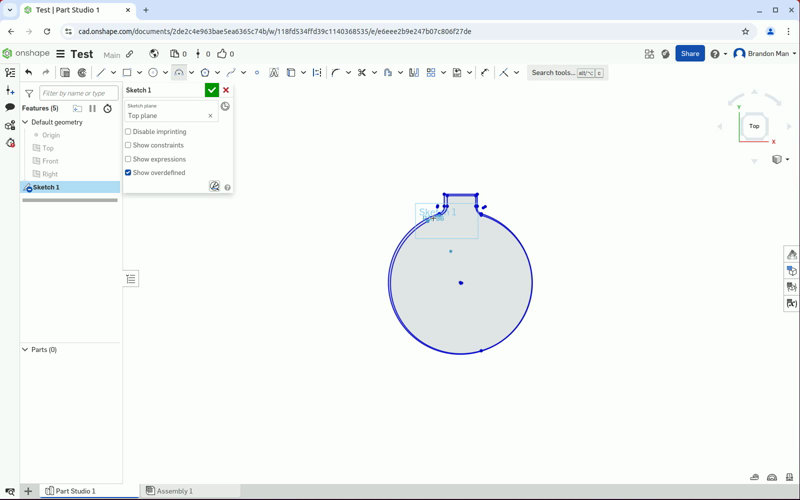
key_up(shift)
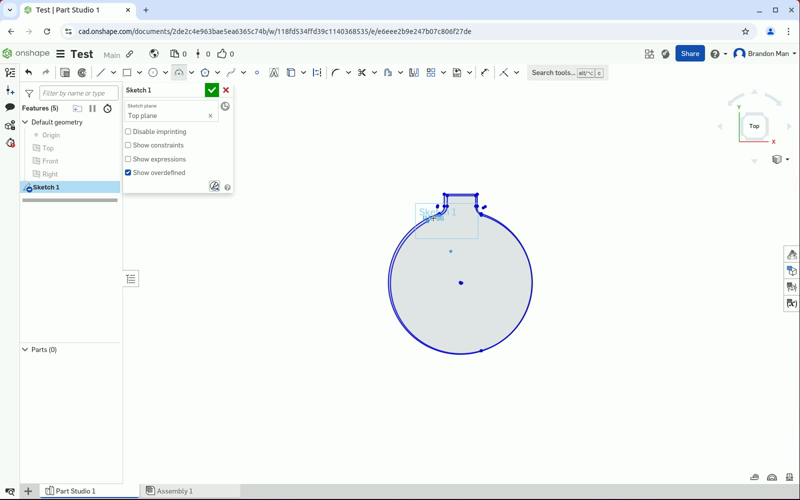
key(esc)
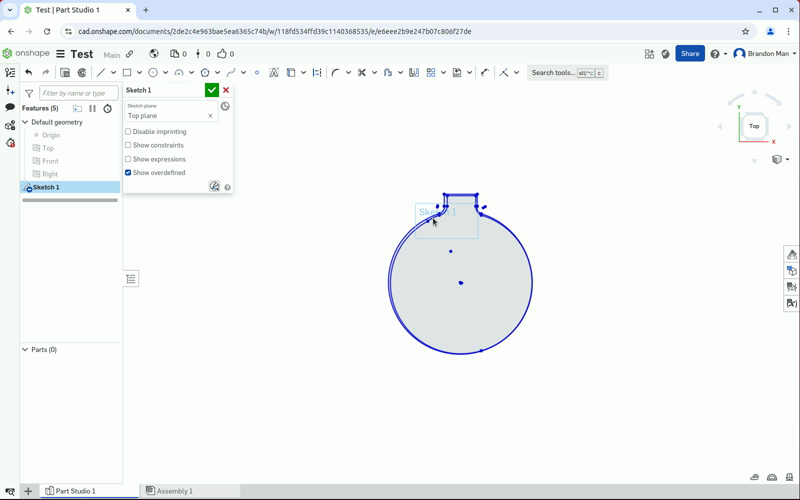
mouse_move(389, 280)
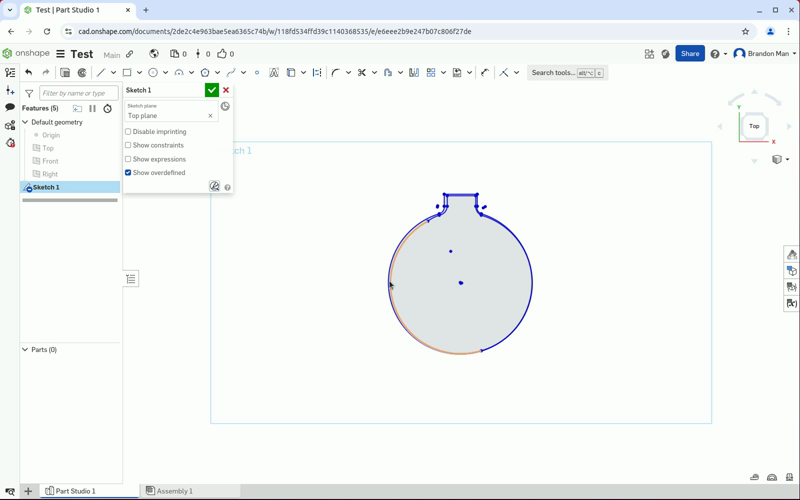
scroll(6)
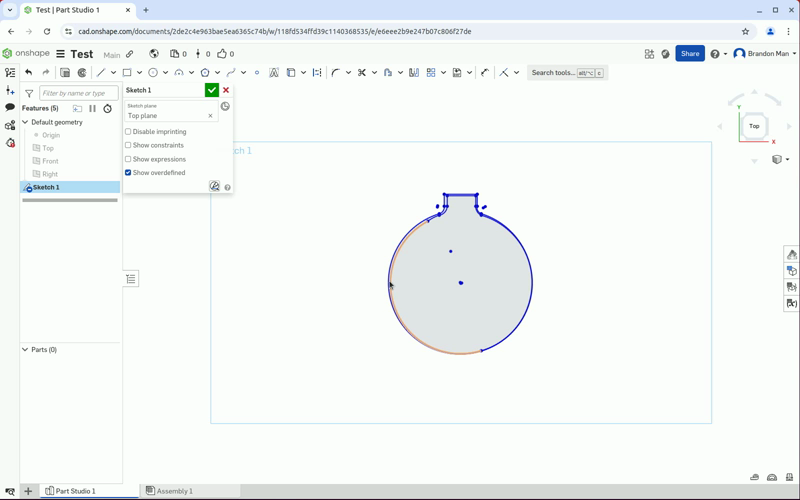
scroll(6)
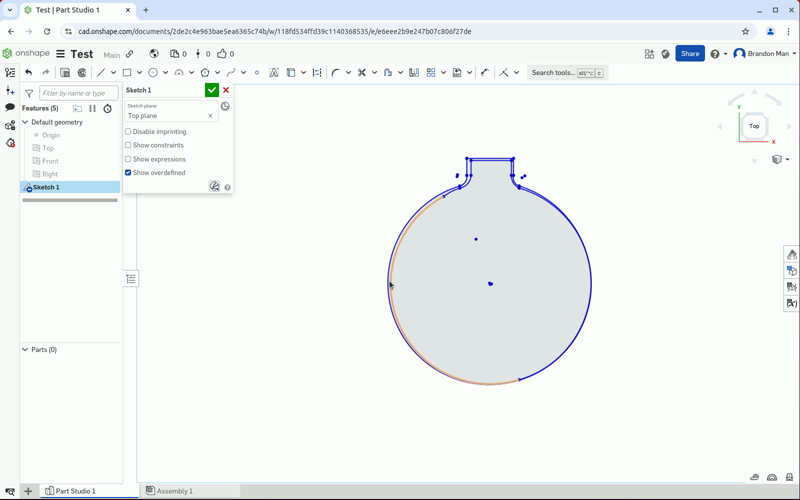
scroll(6)
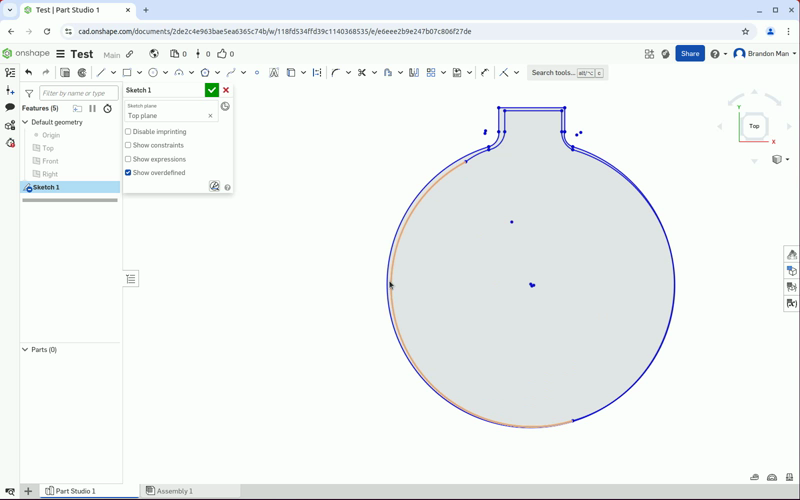
scroll(6)
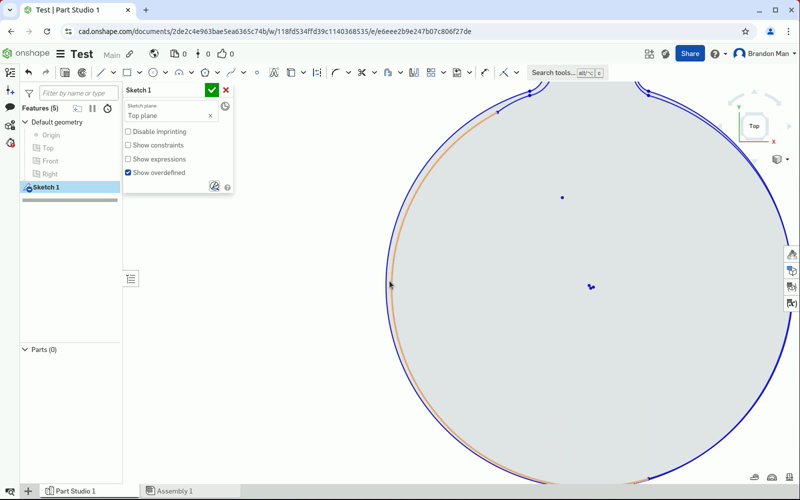
scroll(6)
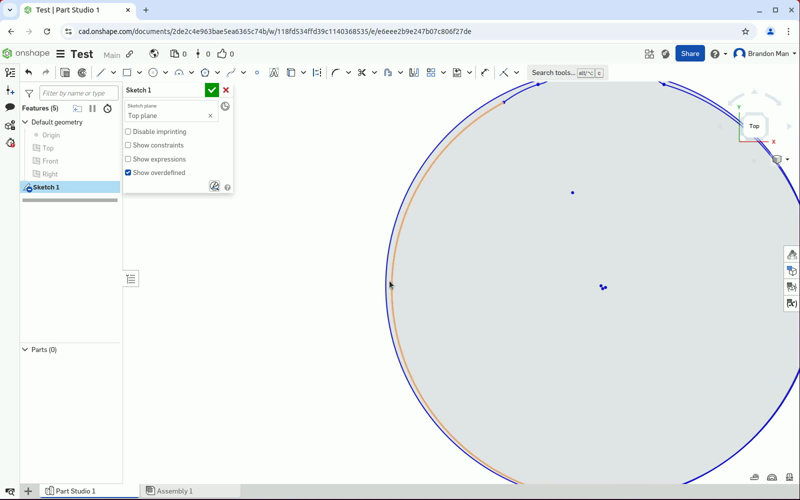
scroll(6)
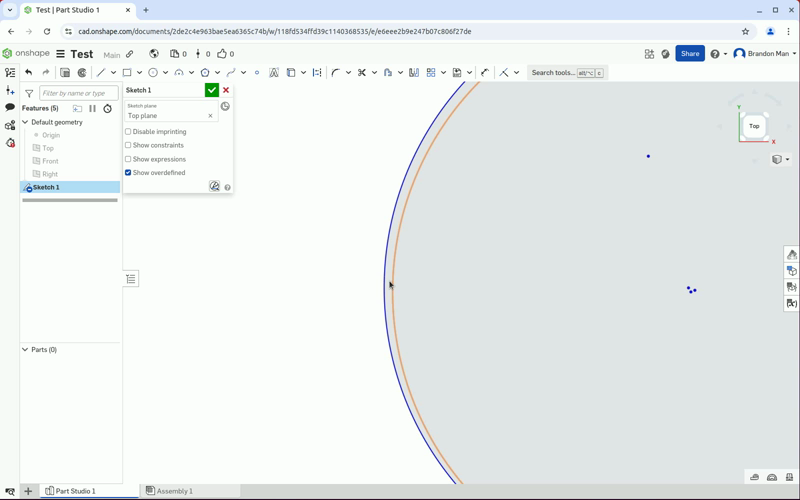
scroll(6)
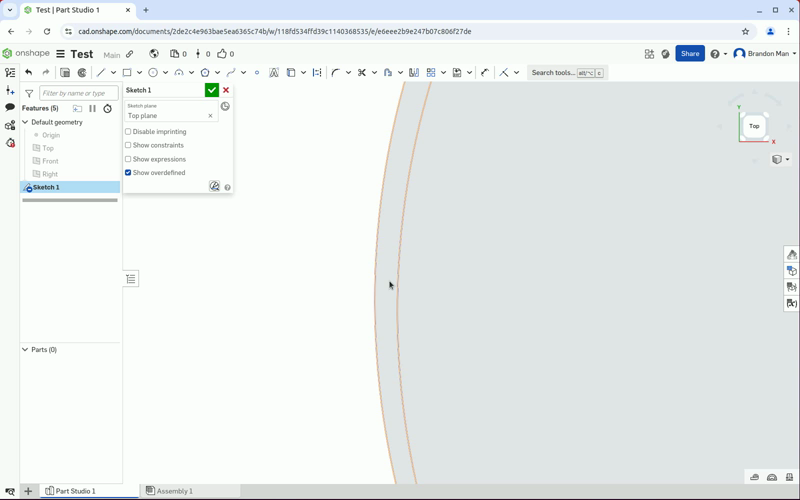
click(389, 280)
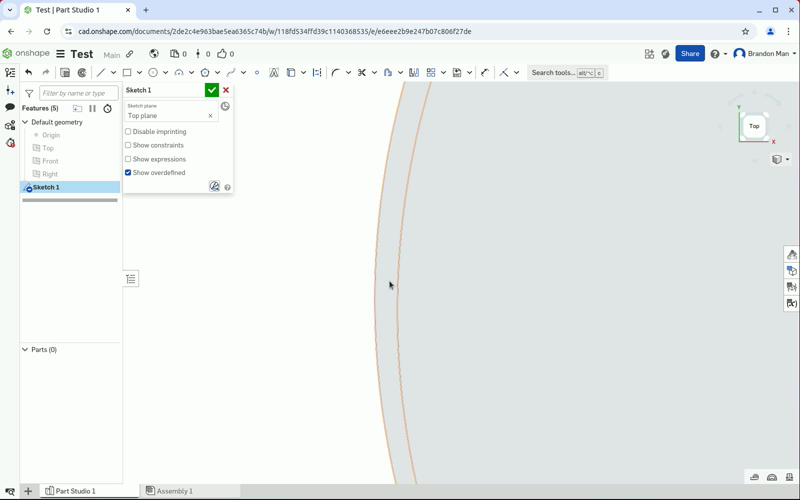
scroll(-6)
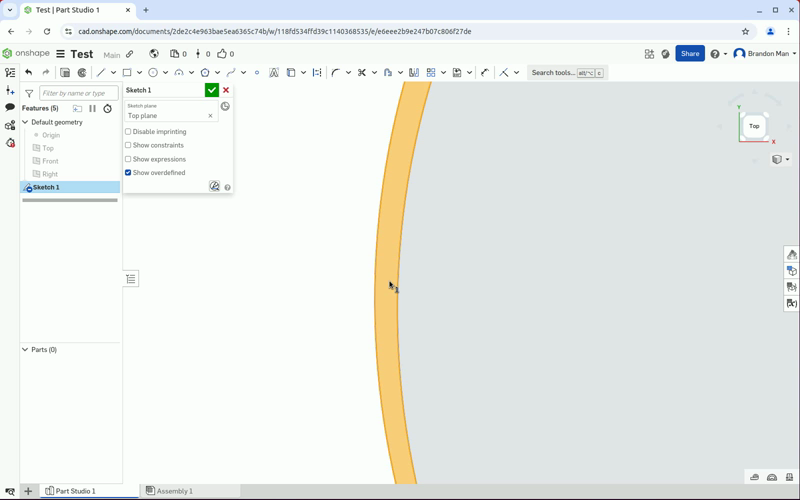
scroll(-6)
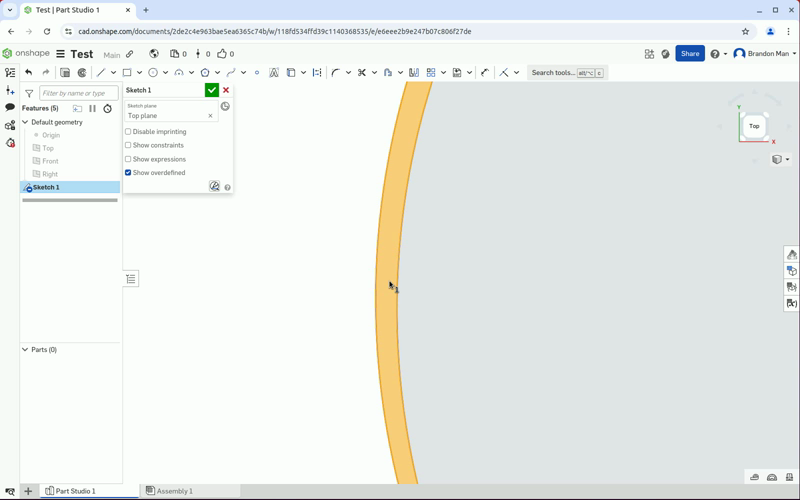
scroll(-6)
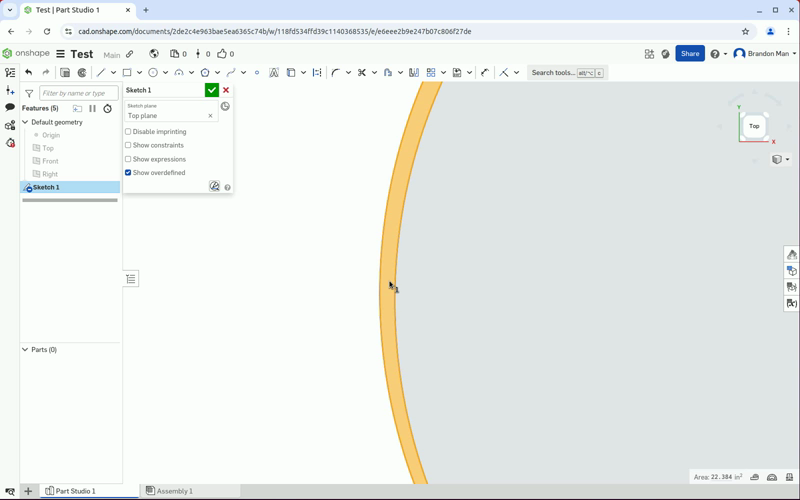
scroll(-6)
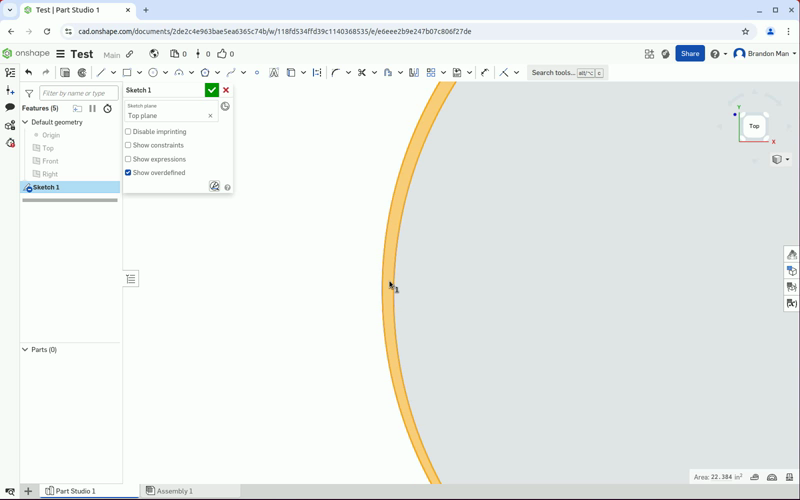
scroll(-6)
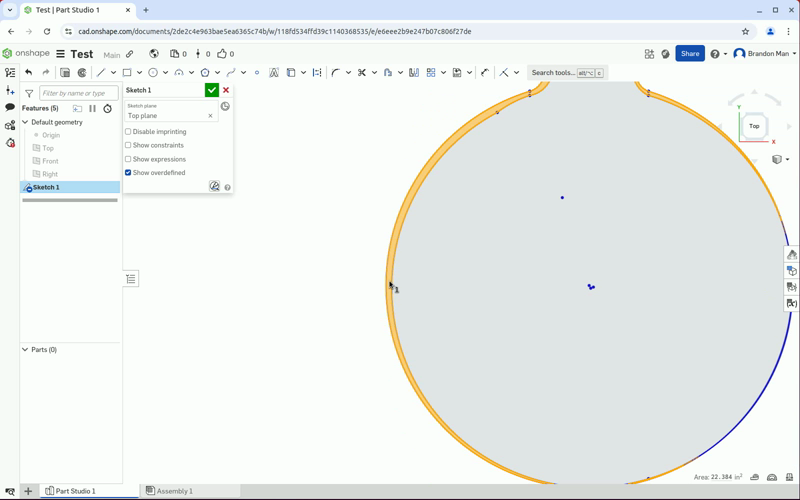
scroll(-6)
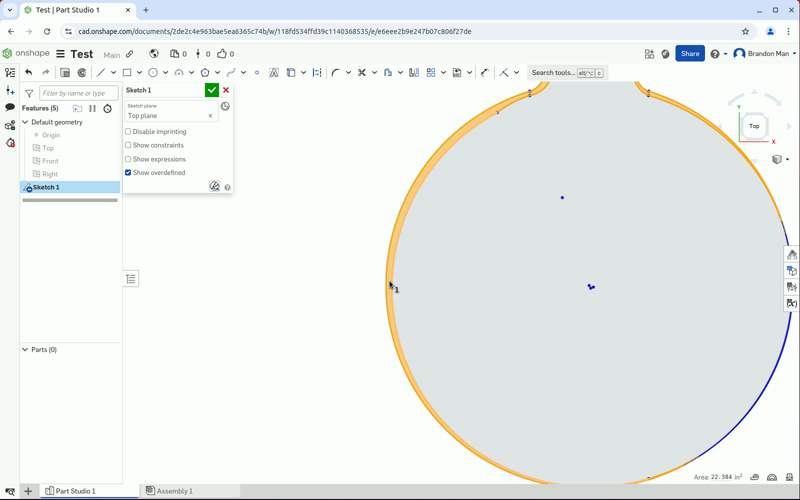
scroll(-6)
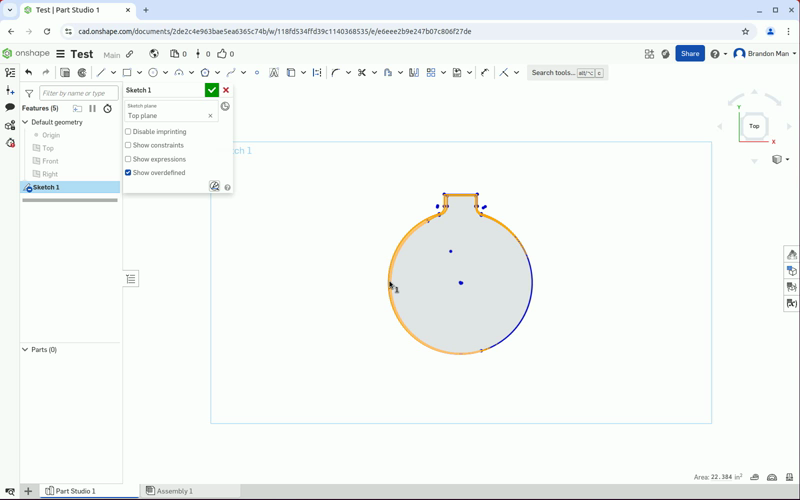
mouse_move(73, 352)
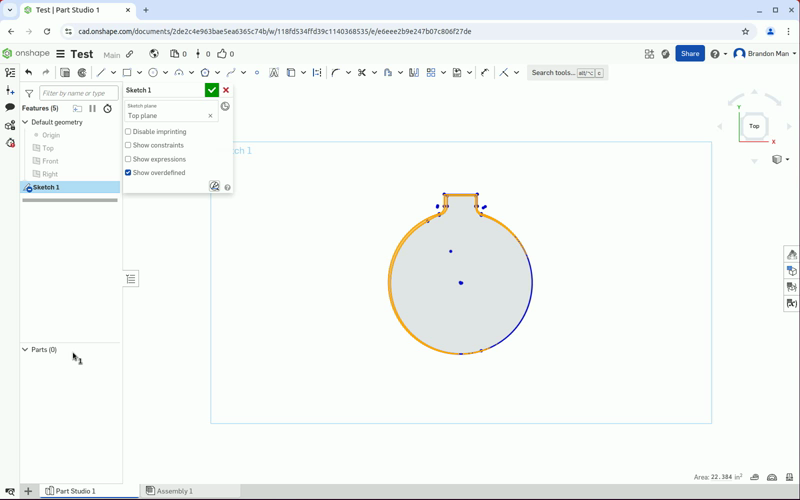
key(shift+y)
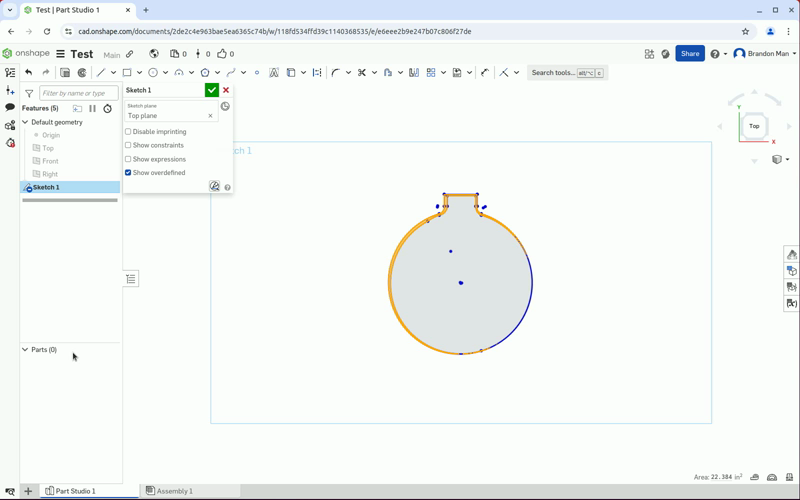
key(shift+e)
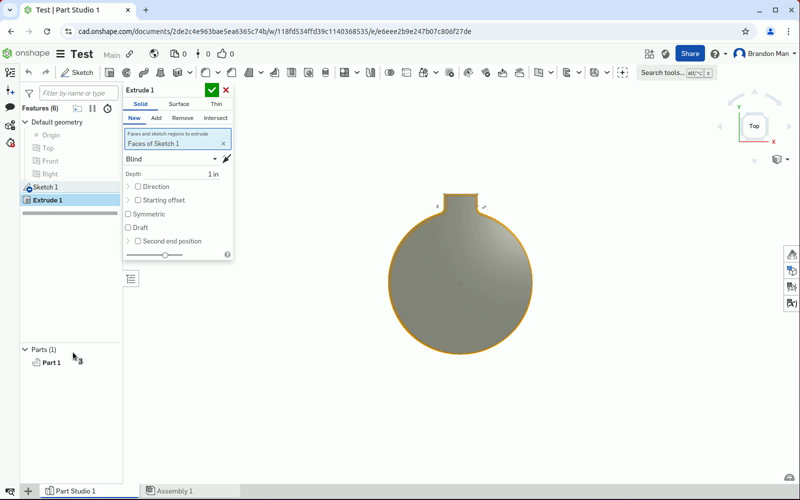
mouse_move(143, 106)
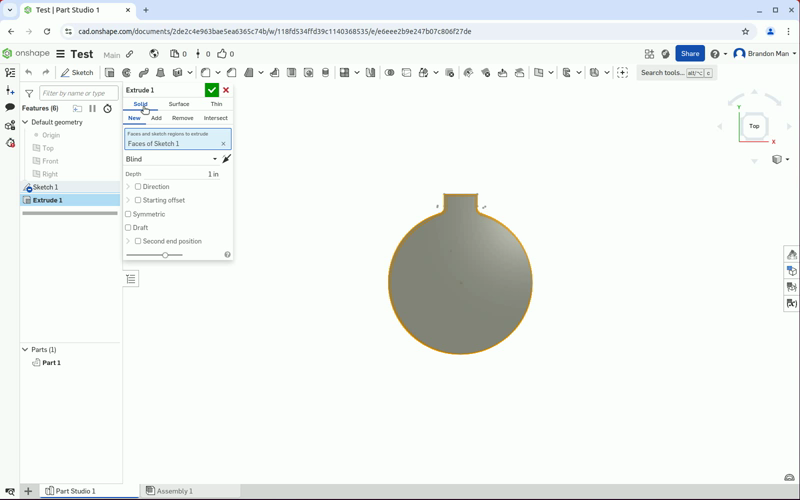
click(143, 106)
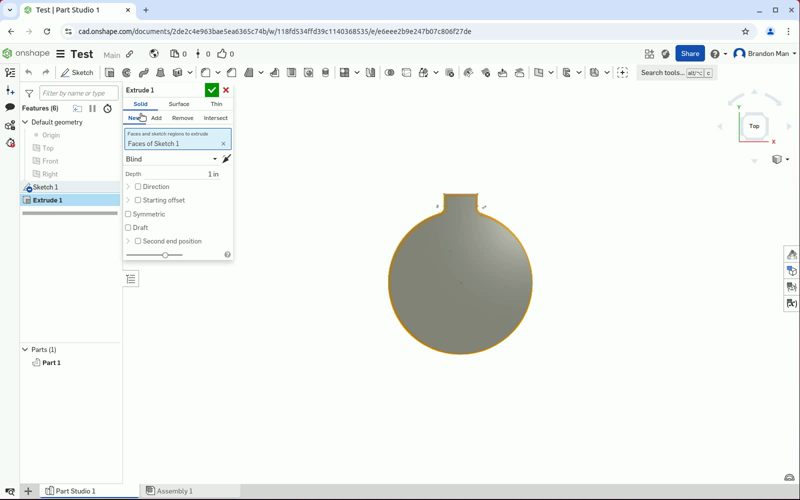
mouse_move(137, 120)
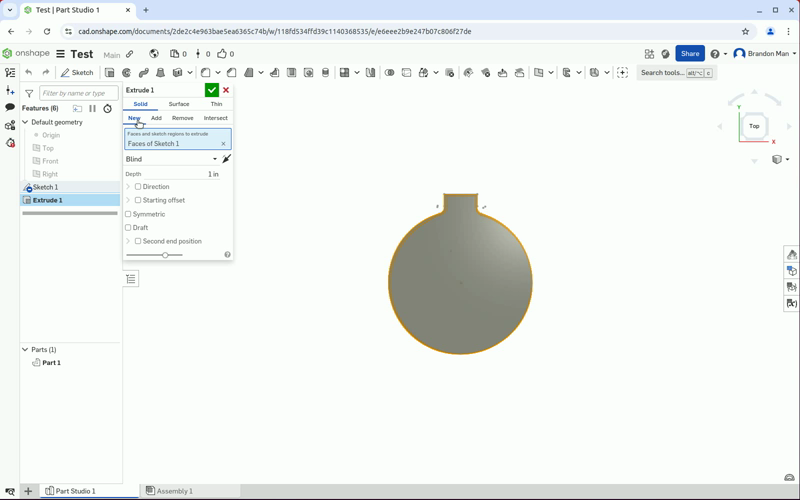
click(137, 120)
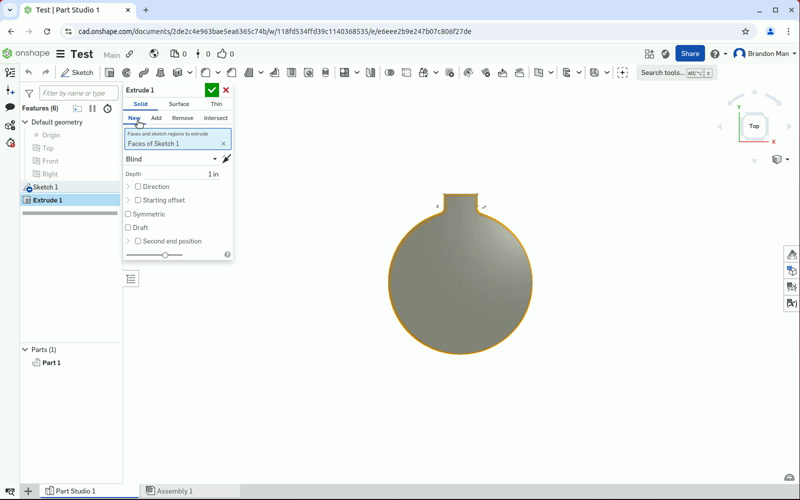
key(tab, 4)
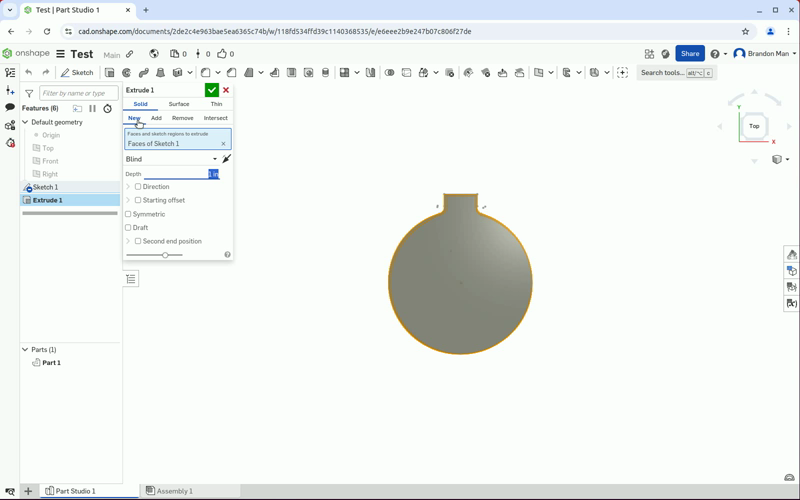
text(23.108)
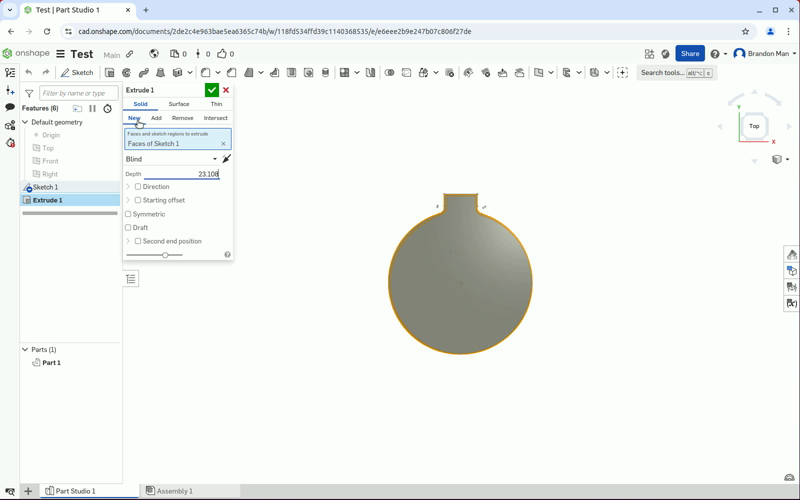
key(enter)
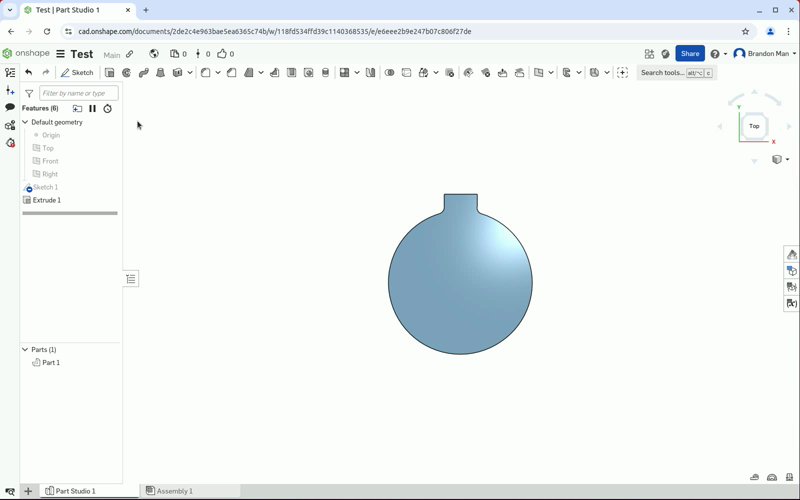
key(shift+h)
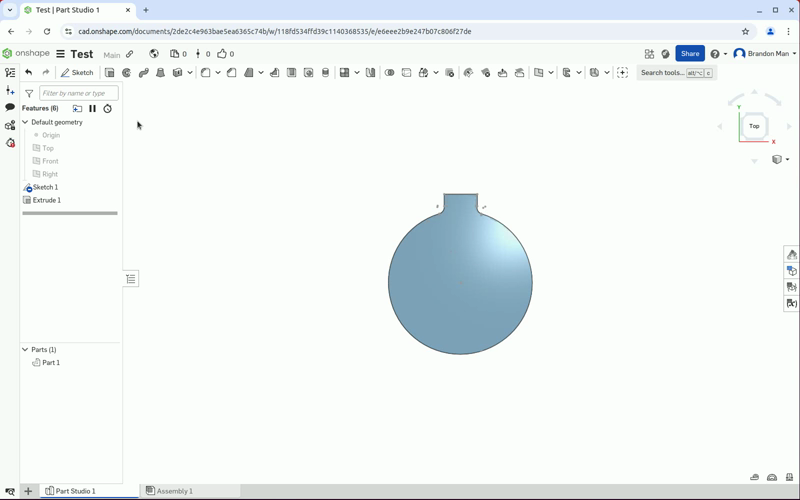
key(shift+h)
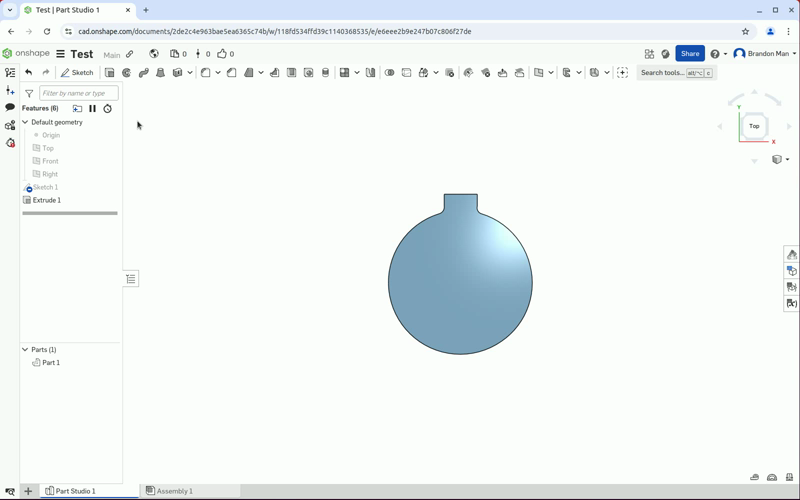
mouse_move(73, 189)
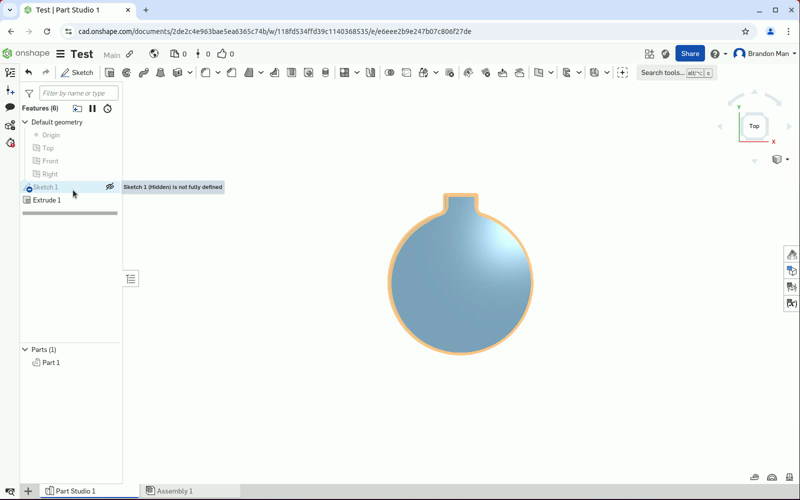
click(73, 189)
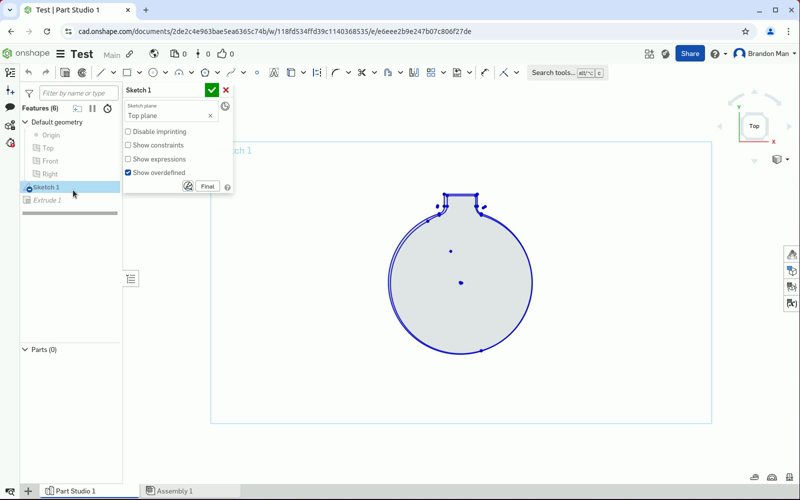
mouse_move(229, 92)
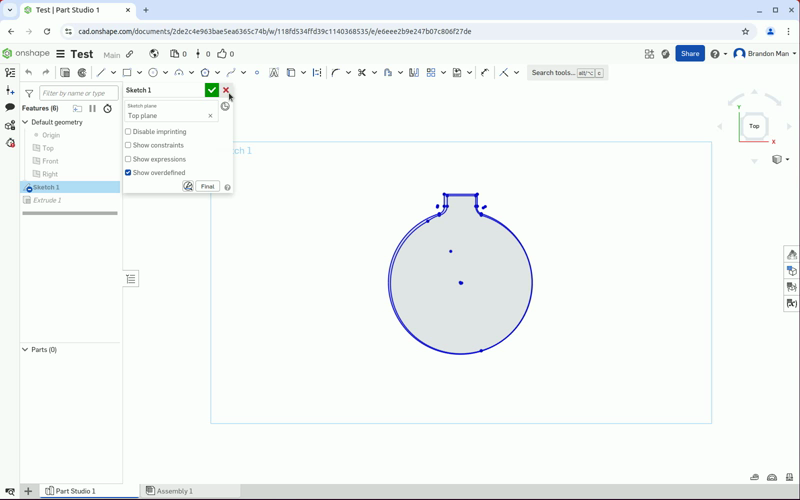
click(229, 92)
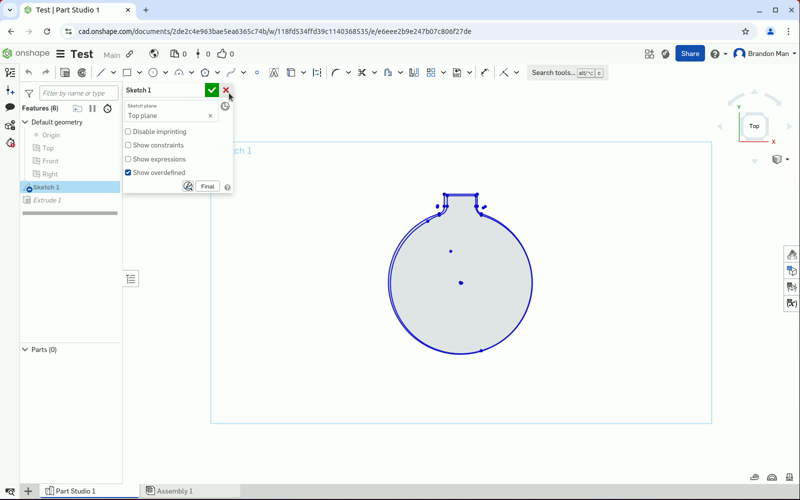
key(shift+s)
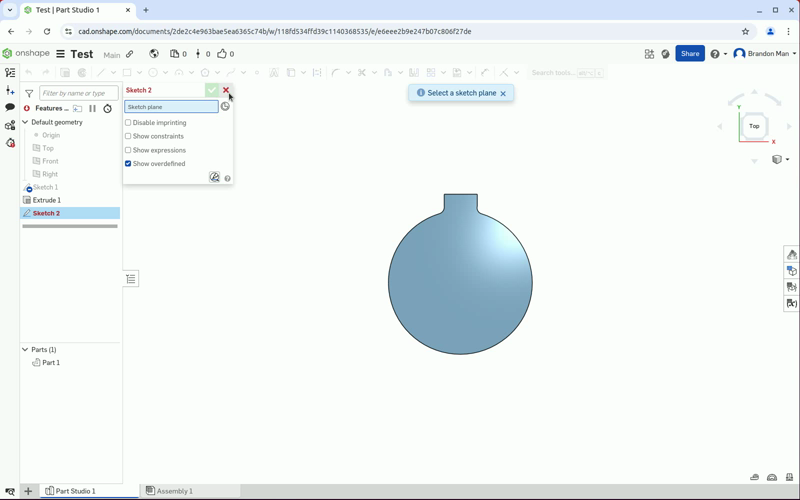
mouse_move(73, 150)
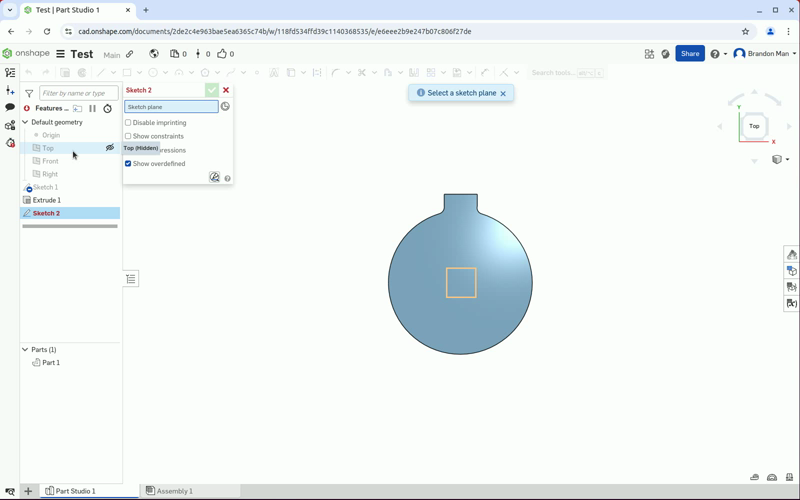
click(73, 150)
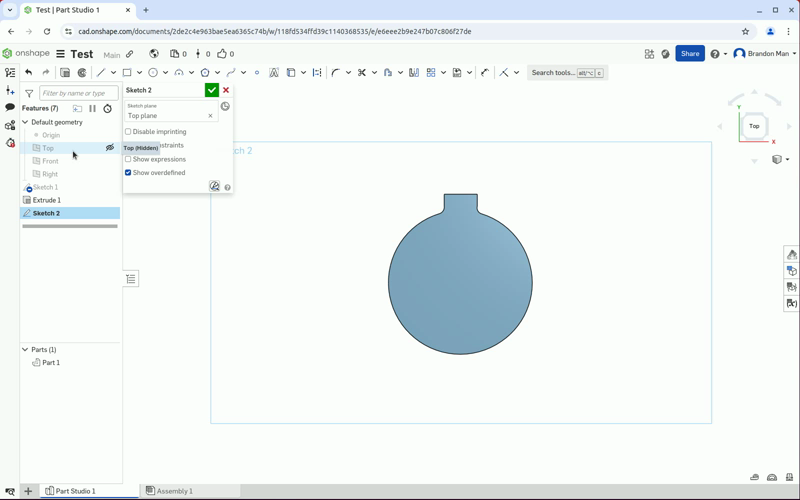
mouse_move(73, 352)
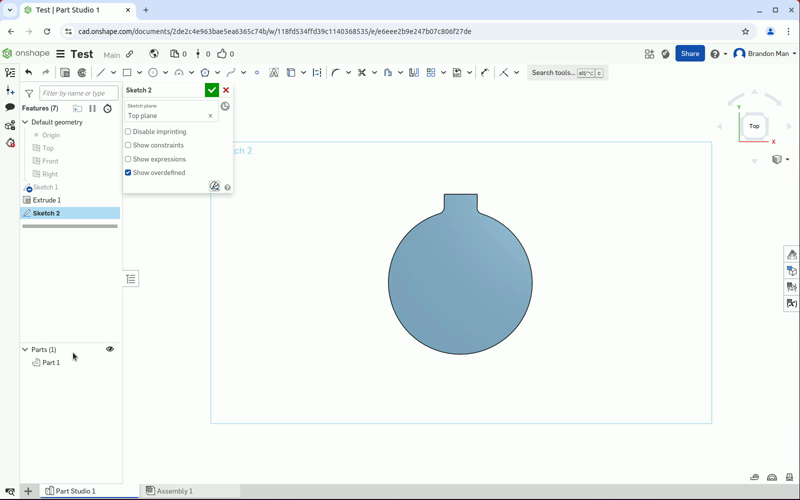
key(y)
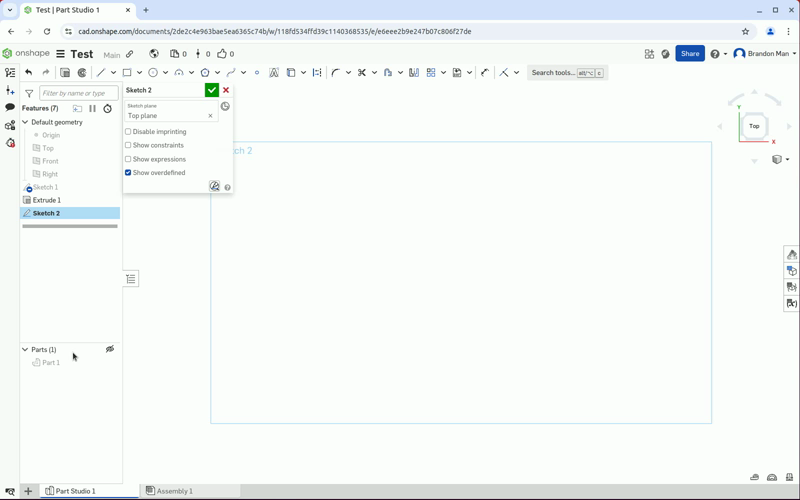
key(c)
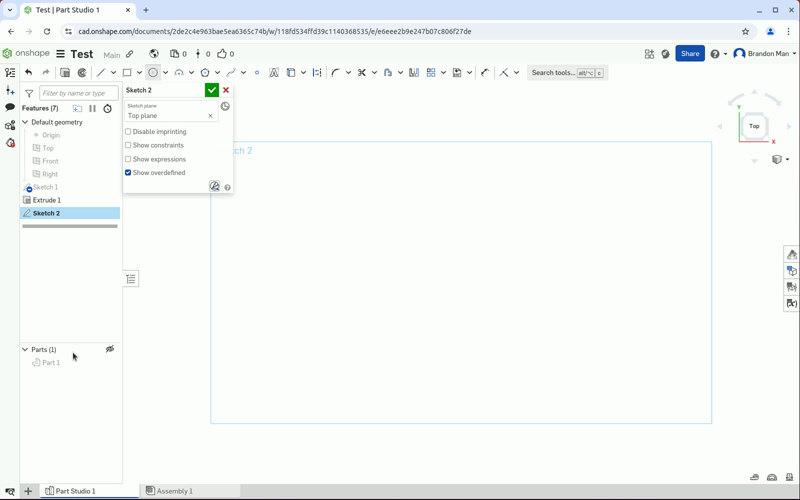
key_down(shift)
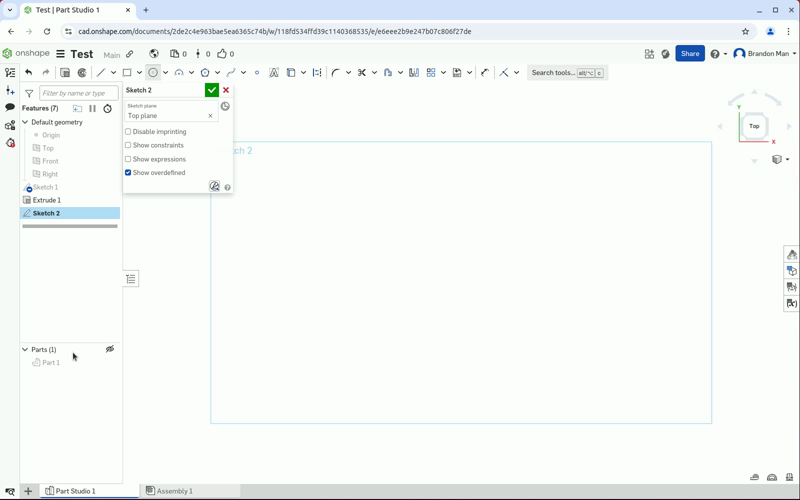
mouse_move(453, 201)
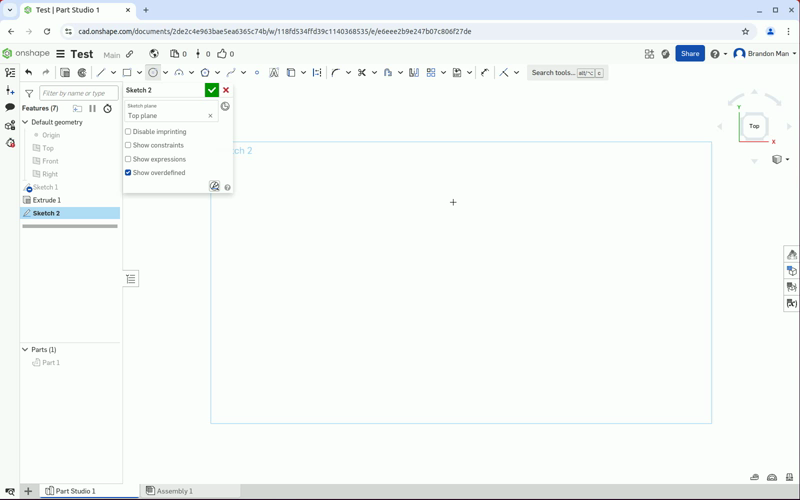
click(453, 201)
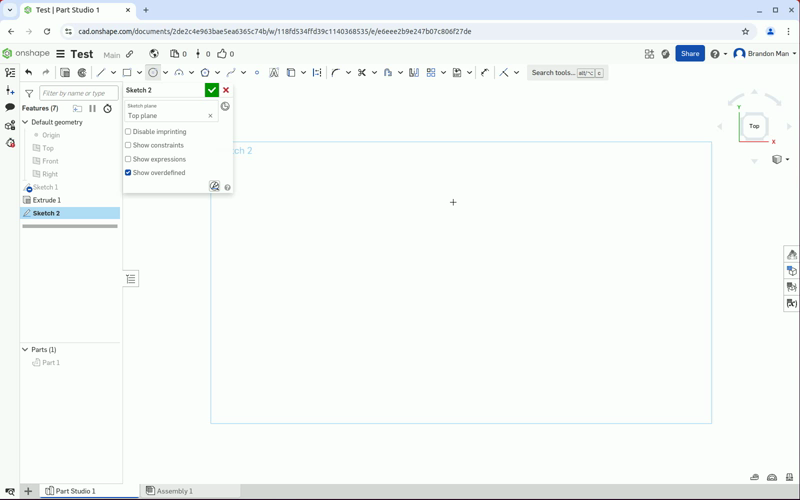
key_up(shift)
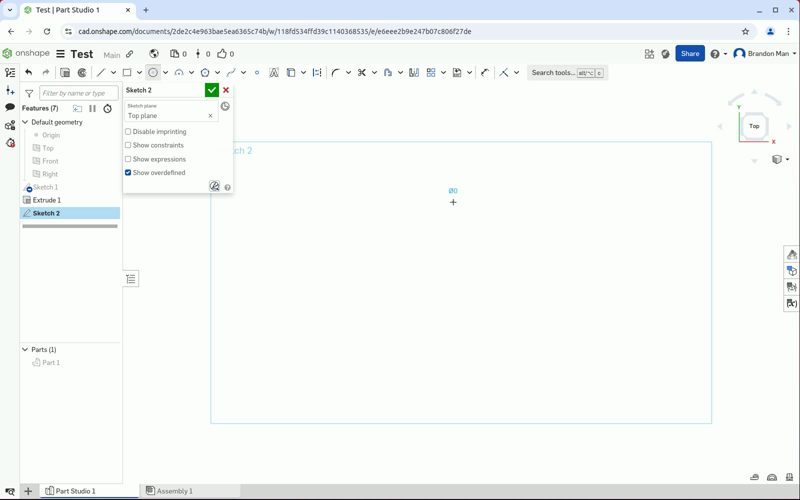
mouse_move(457, 201)
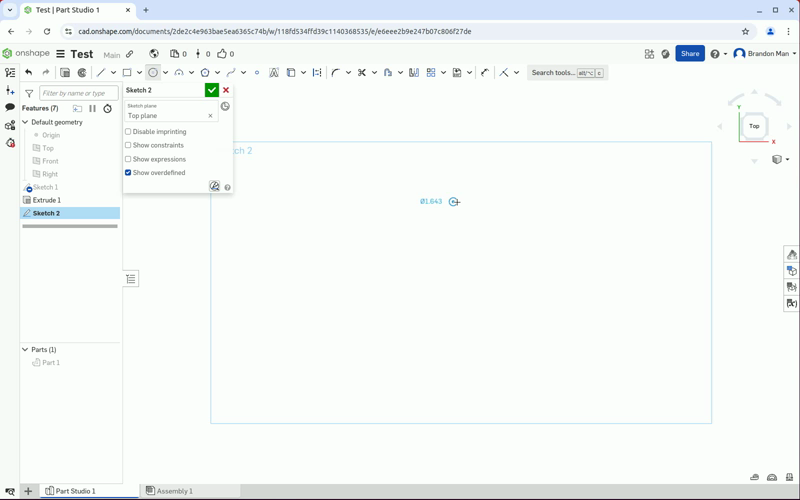
click(457, 201)
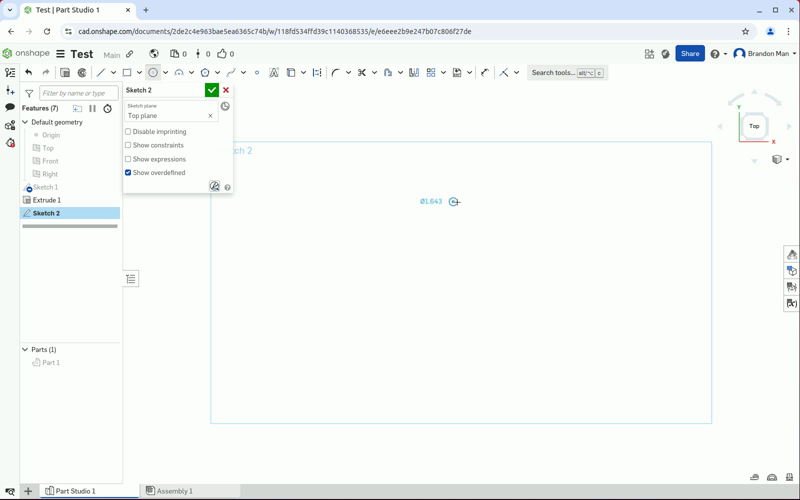
key(esc)
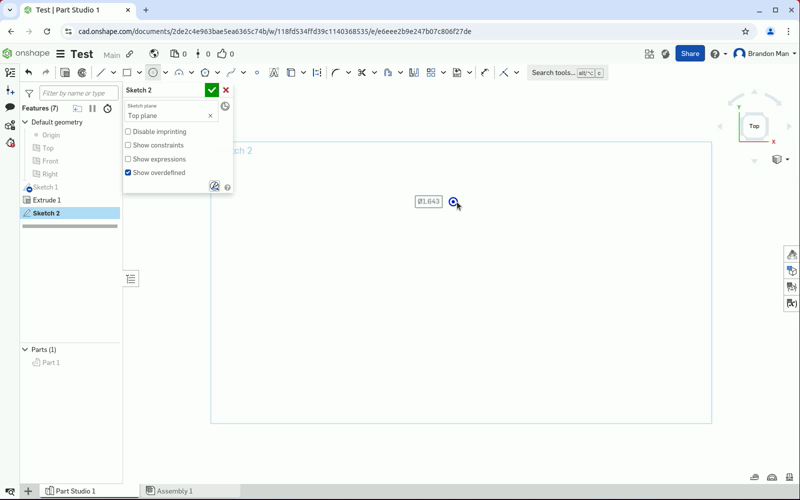
mouse_move(451, 199)
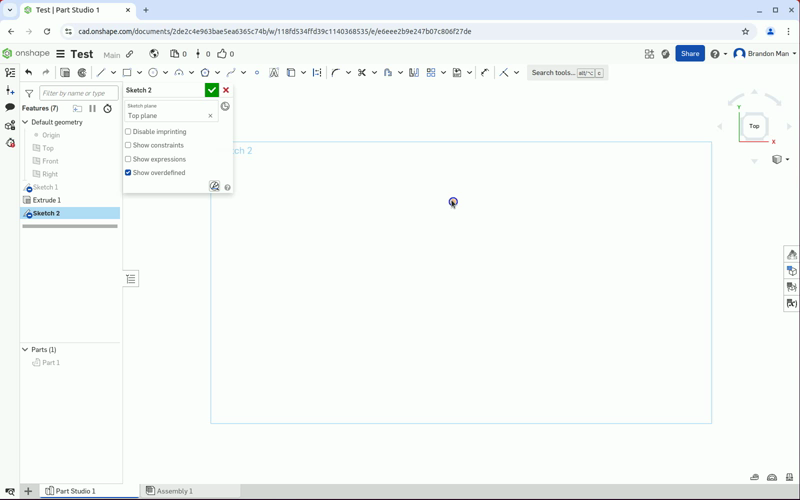
scroll(6)
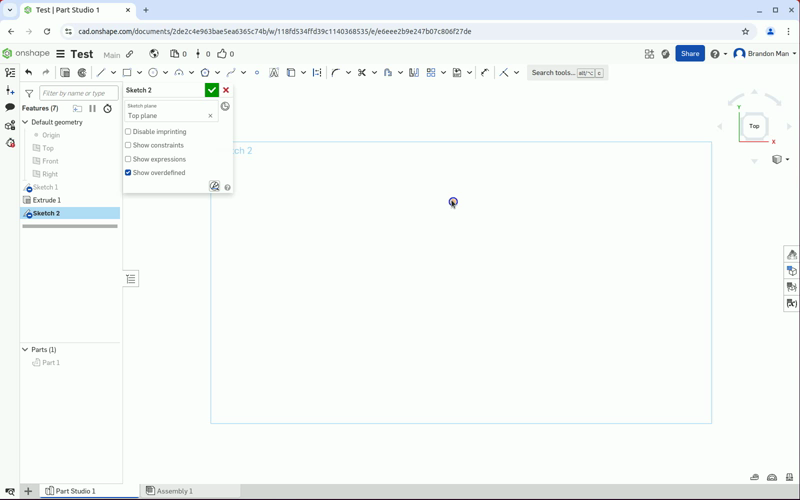
scroll(6)
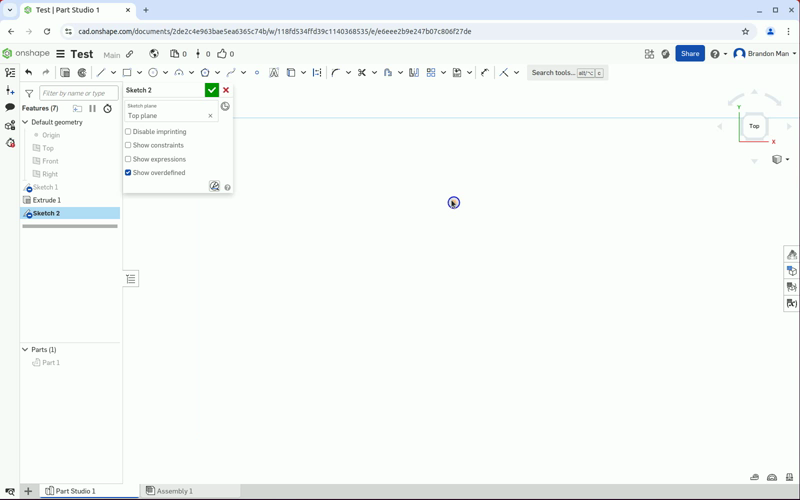
scroll(6)
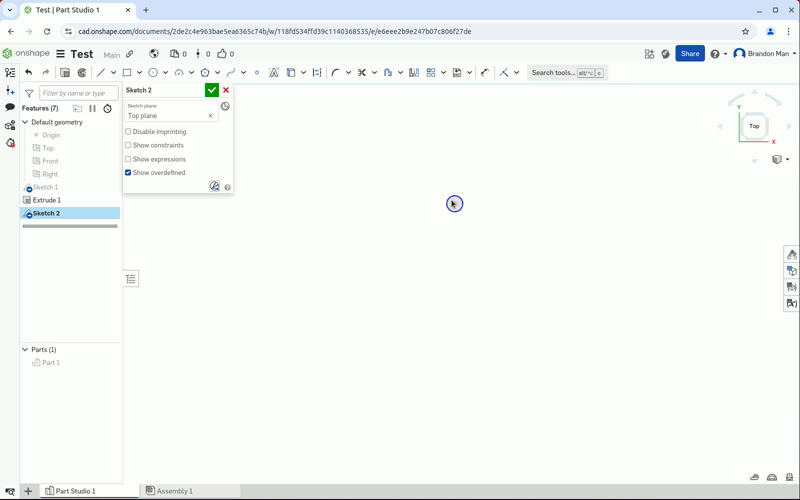
scroll(6)
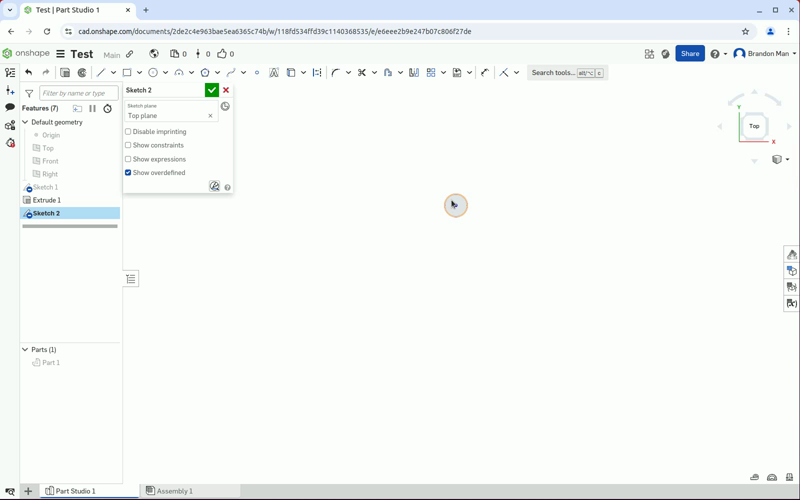
scroll(6)
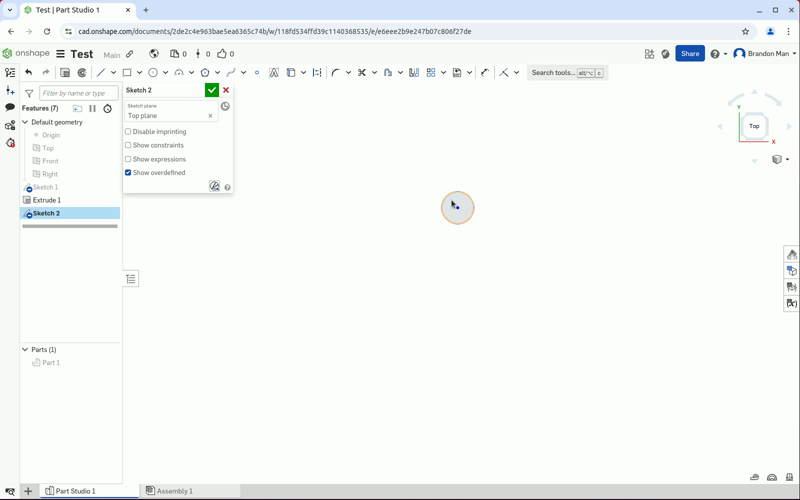
scroll(6)
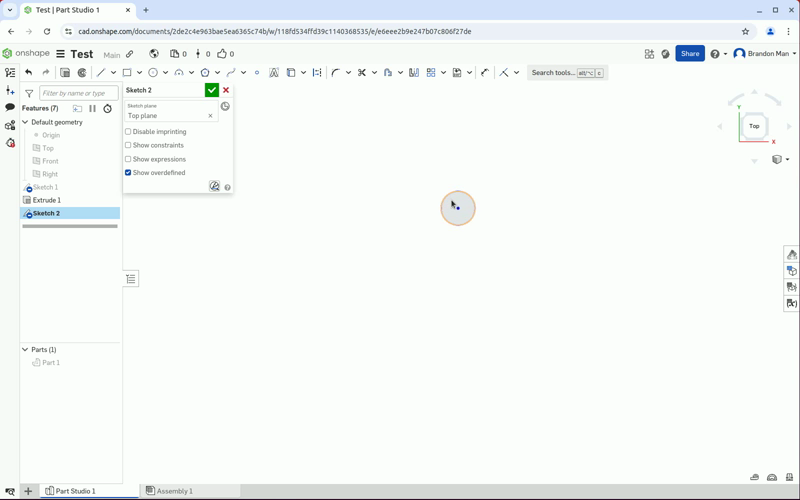
scroll(6)
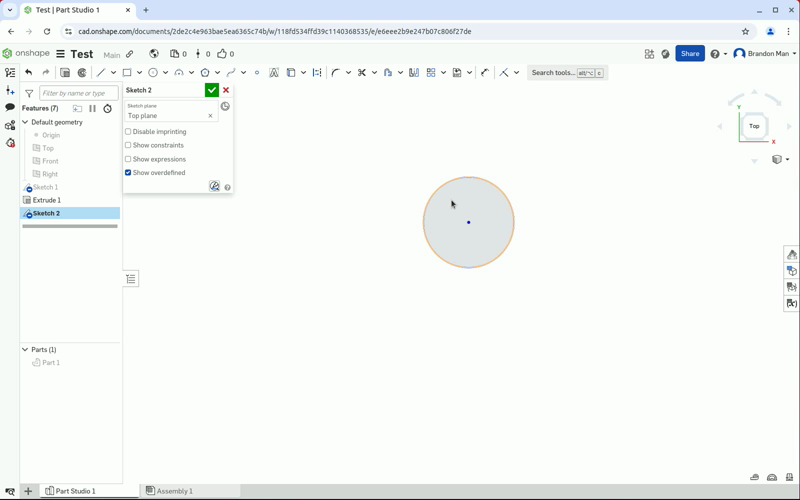
click(451, 199)
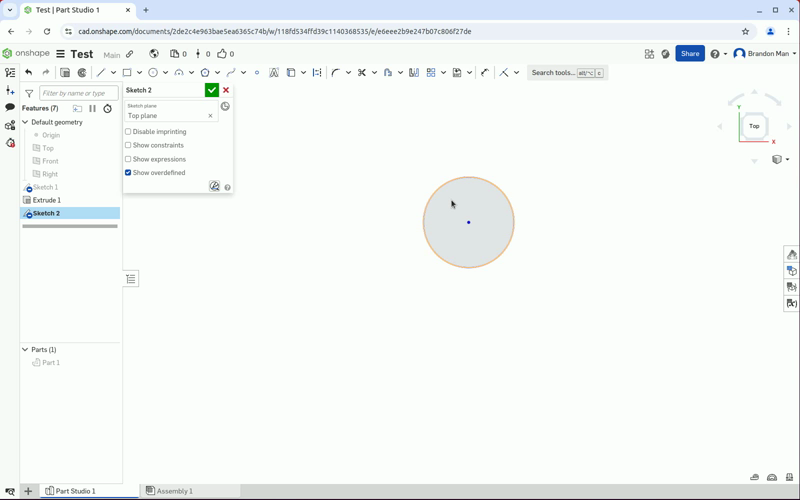
scroll(-6)
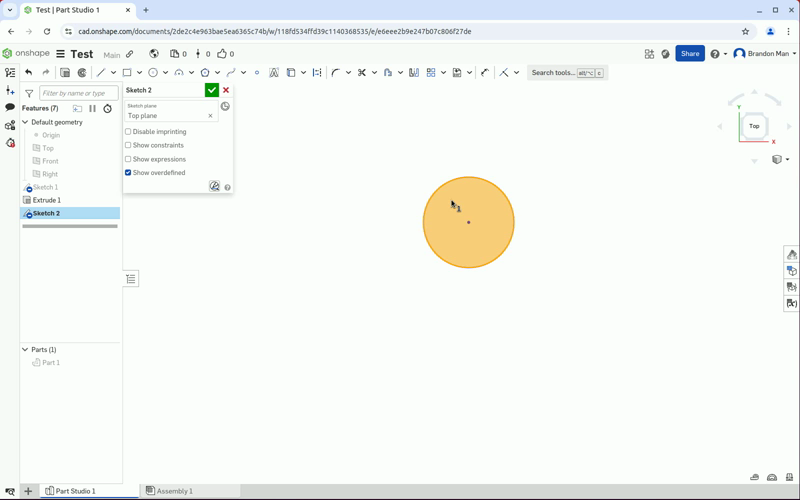
scroll(-6)
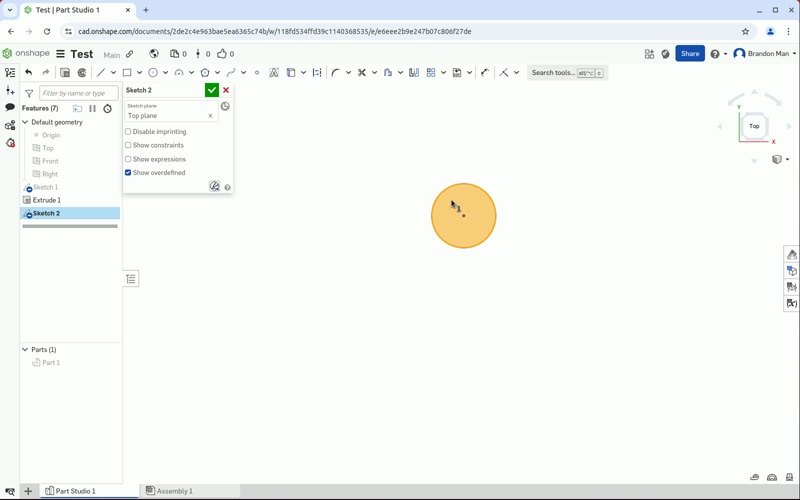
scroll(-6)
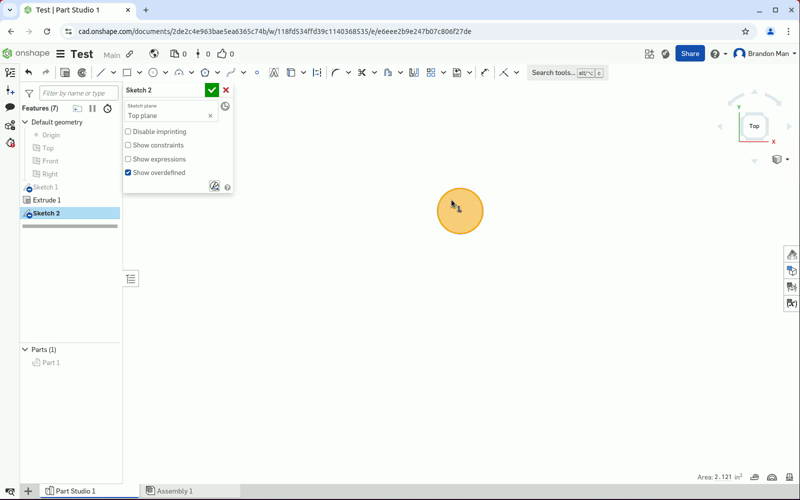
scroll(-6)
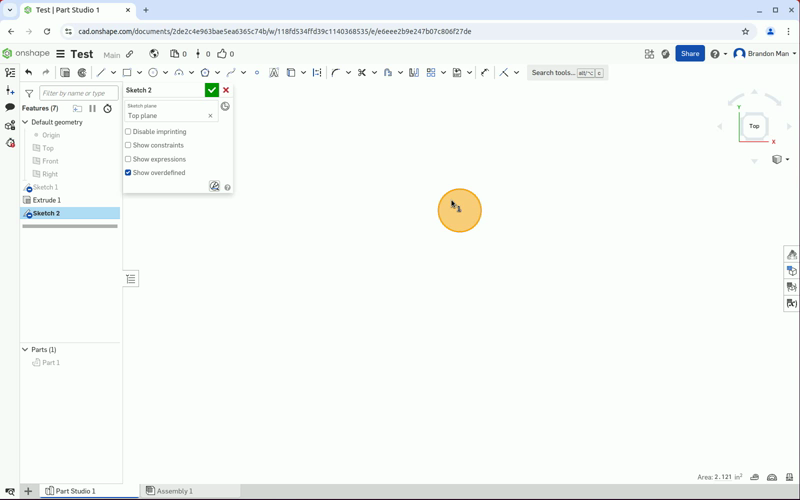
scroll(-6)
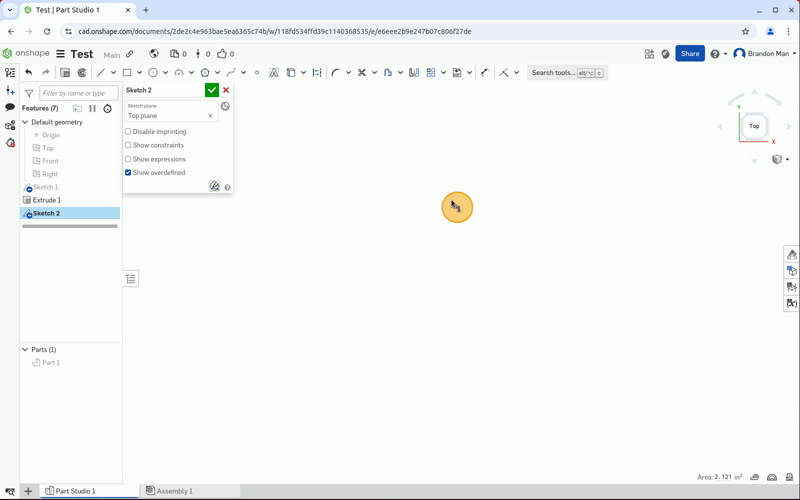
scroll(-6)
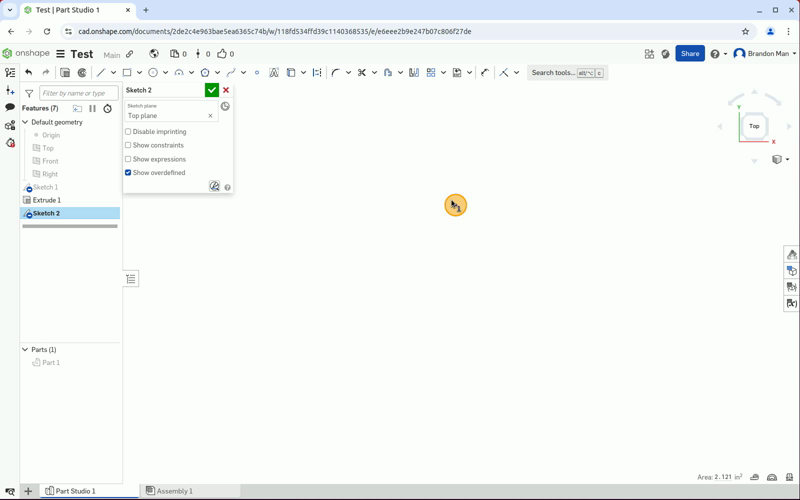
scroll(-6)
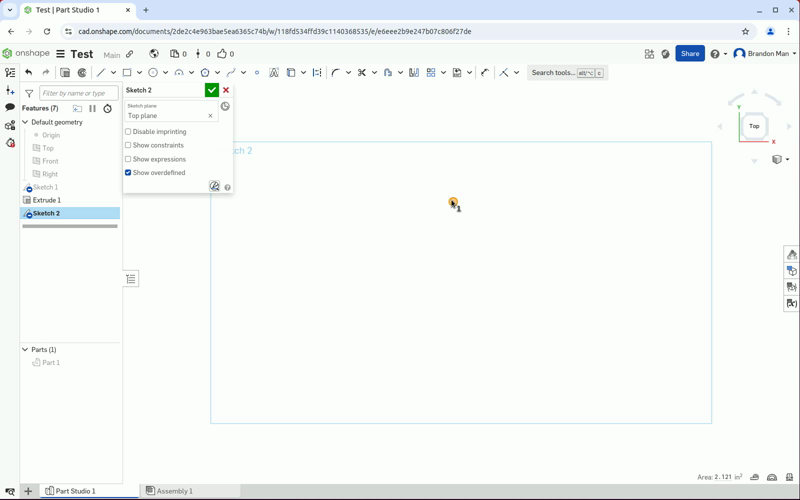
mouse_move(73, 352)
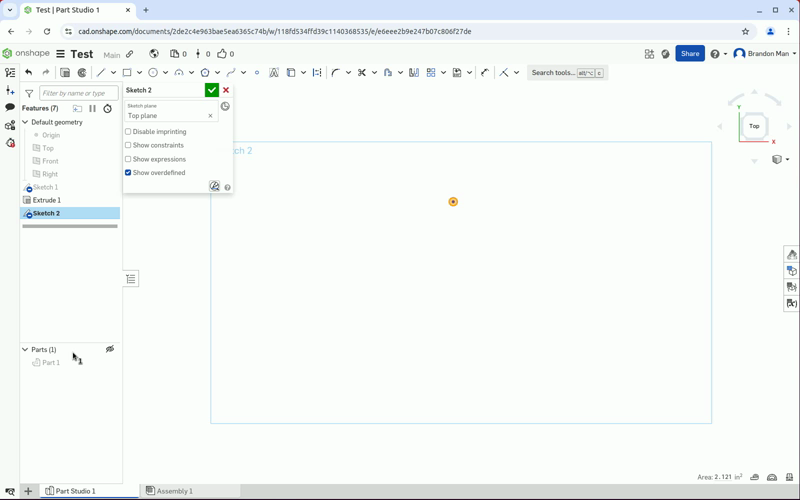
key(shift+y)
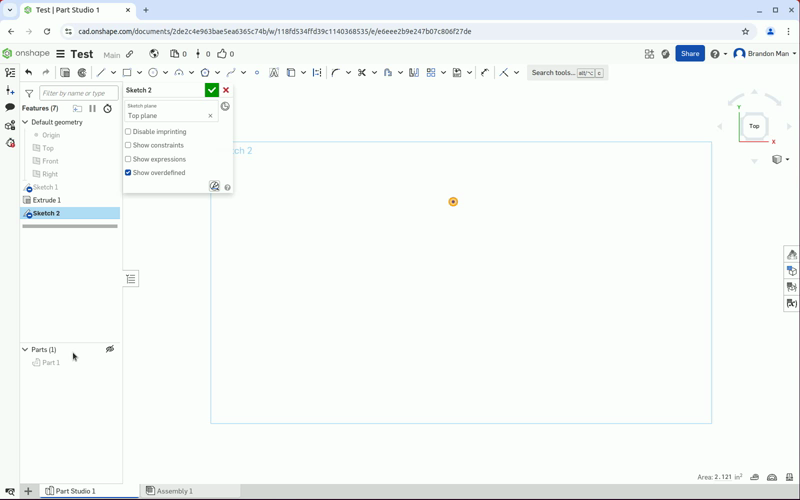
key(shift+e)
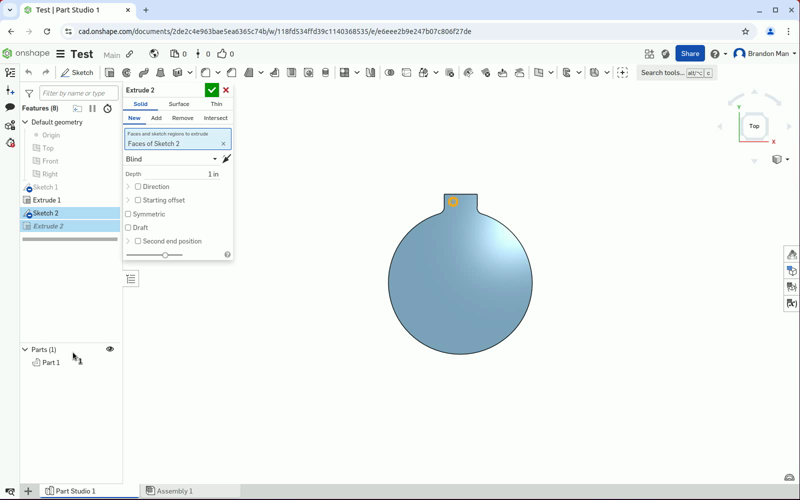
mouse_move(143, 106)
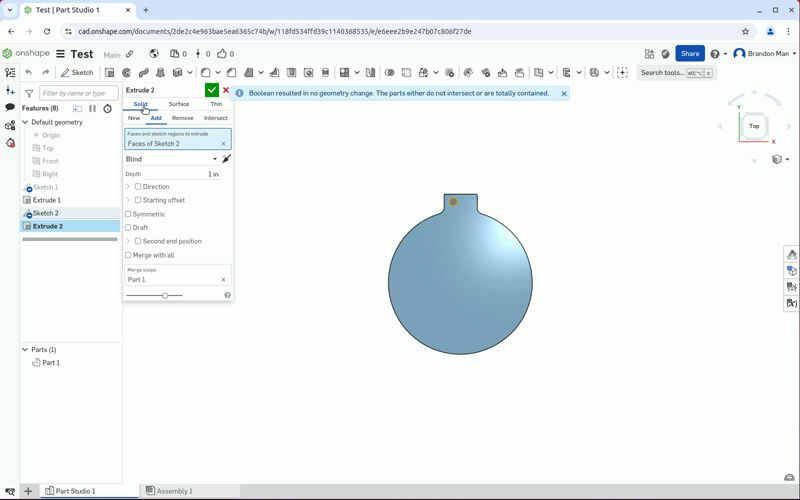
click(143, 106)
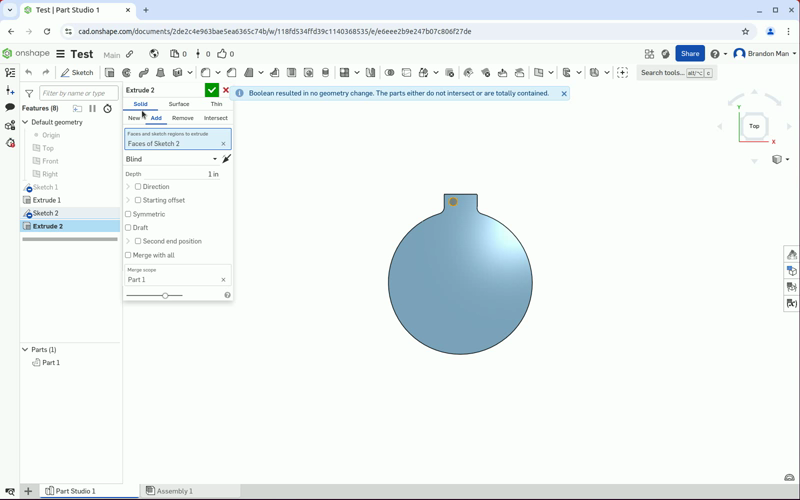
mouse_move(137, 120)
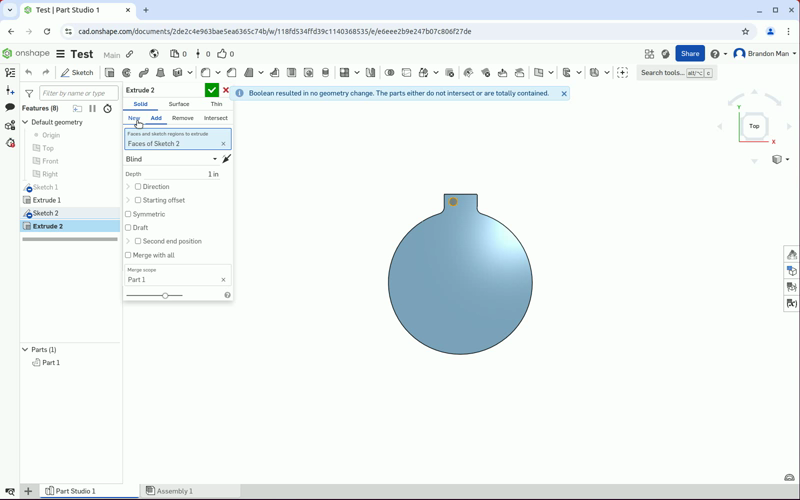
click(137, 120)
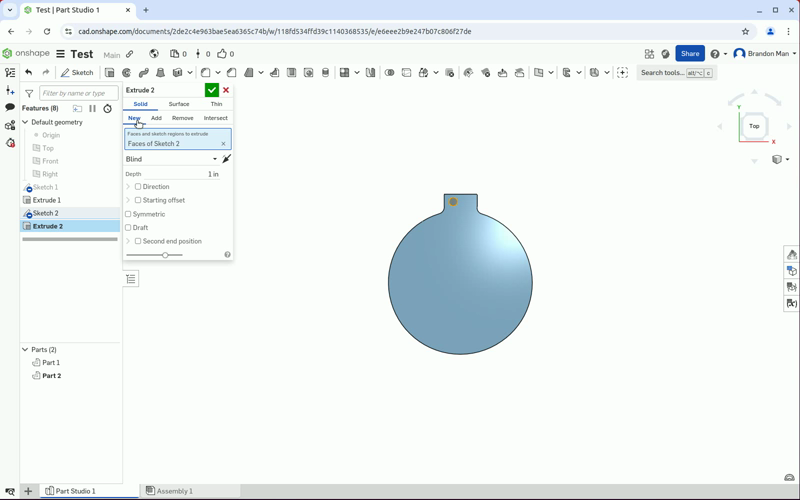
key(tab, 4)
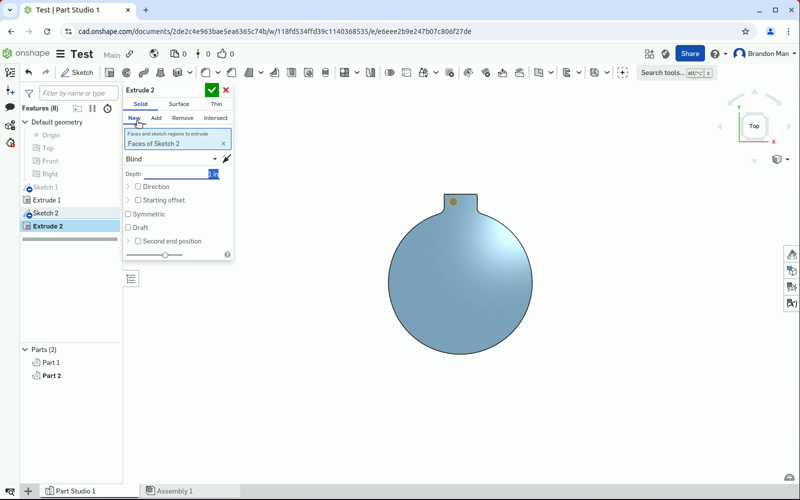
text(23.108)
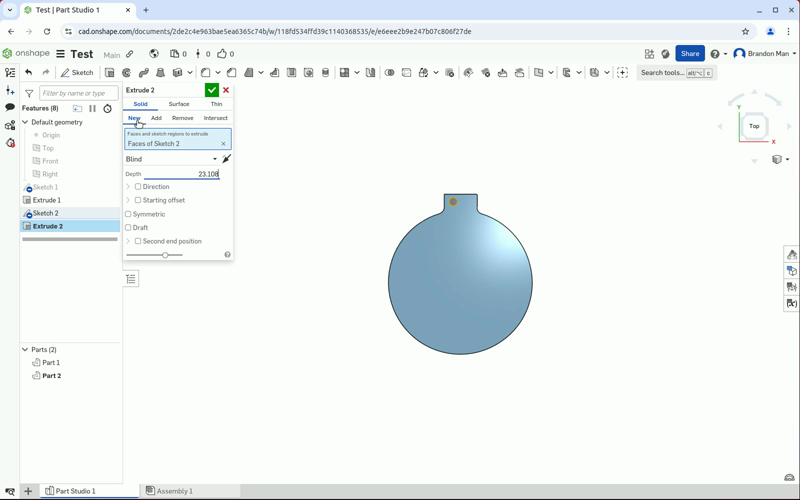
key(enter)
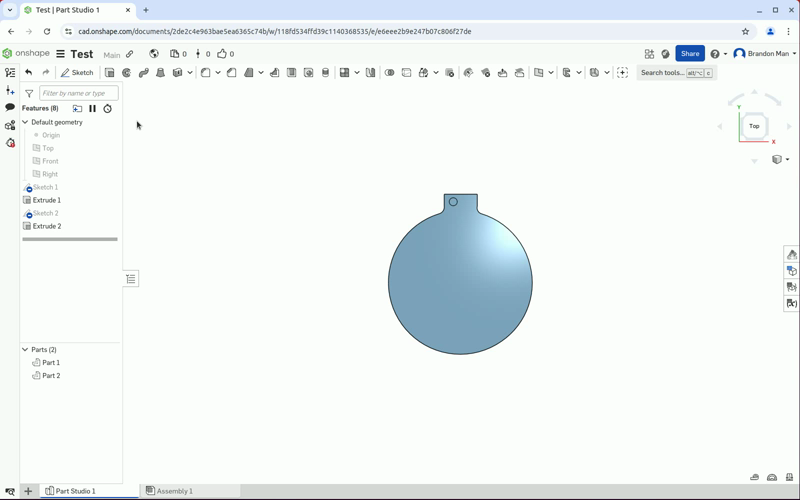
key(shift+h)
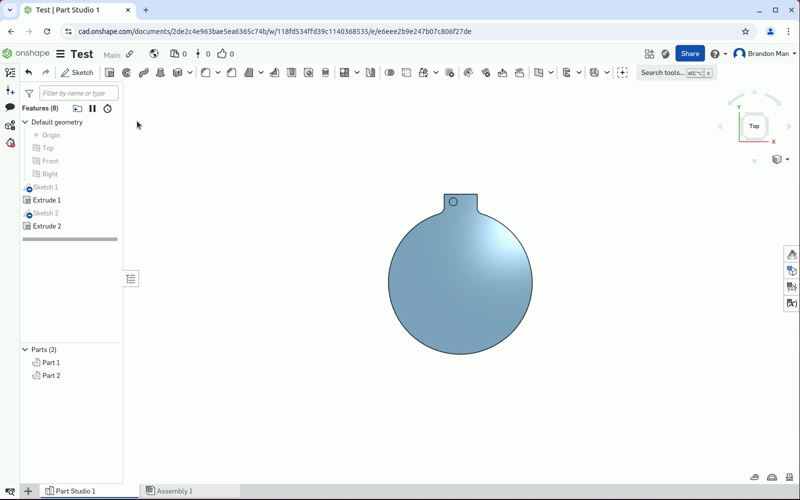
key(shift+h)
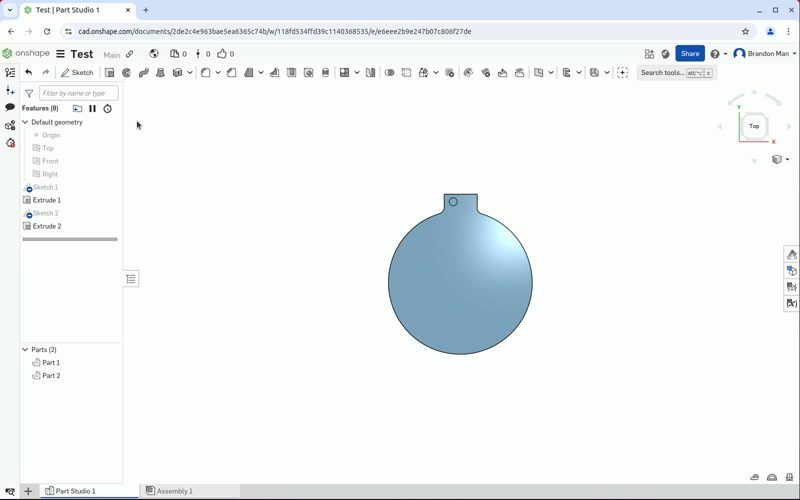
mouse_move(73, 189)
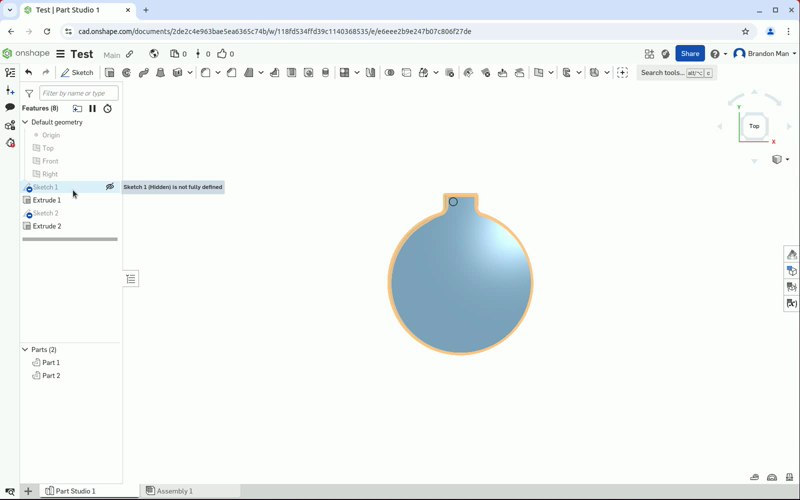
click(73, 189)
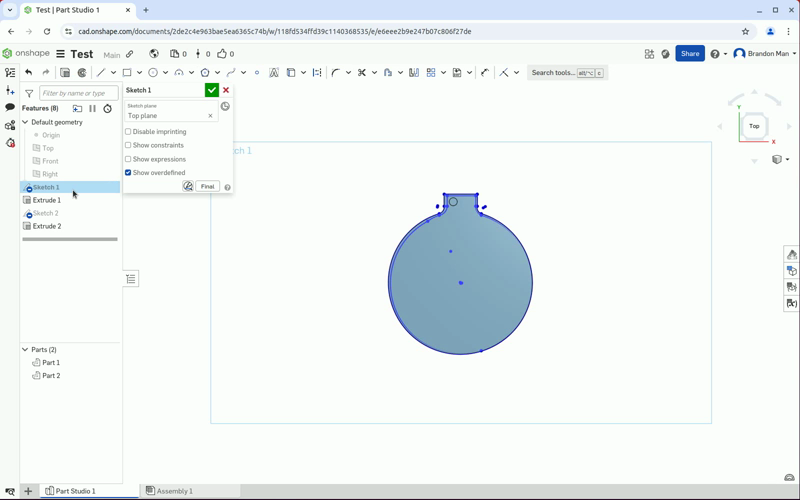
mouse_move(229, 92)
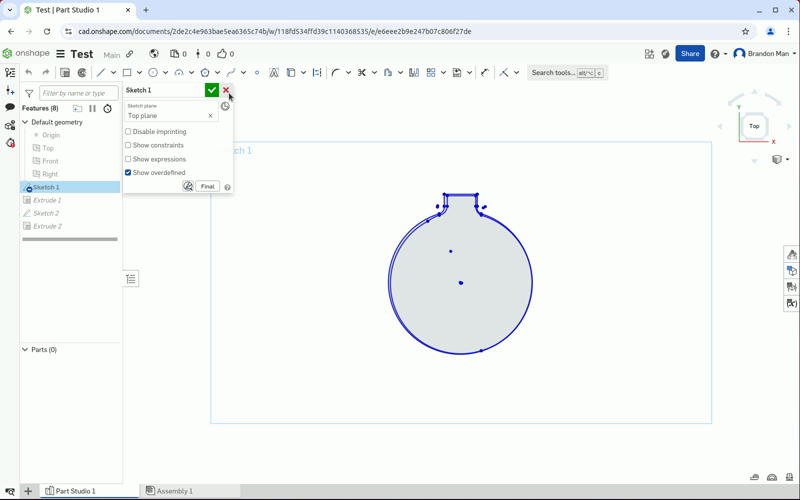
click(229, 92)
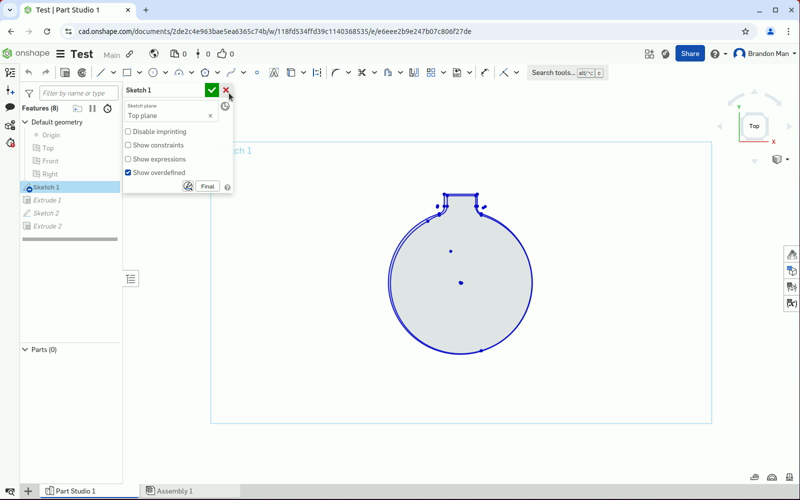
key(shift+s)
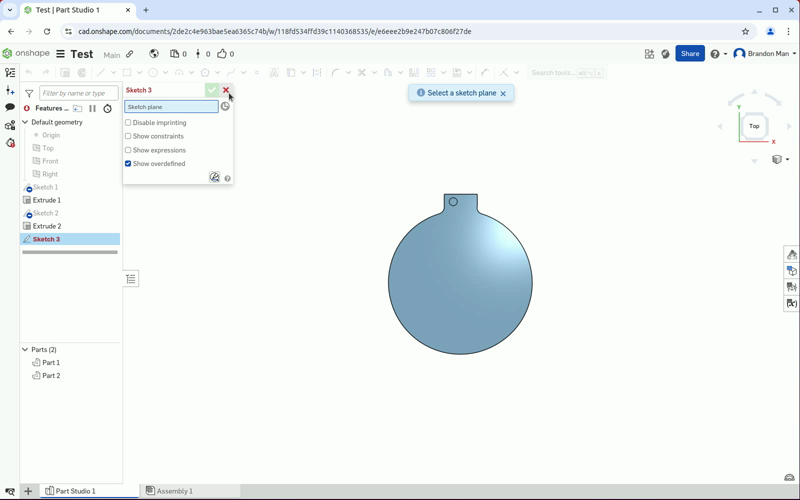
mouse_move(73, 150)
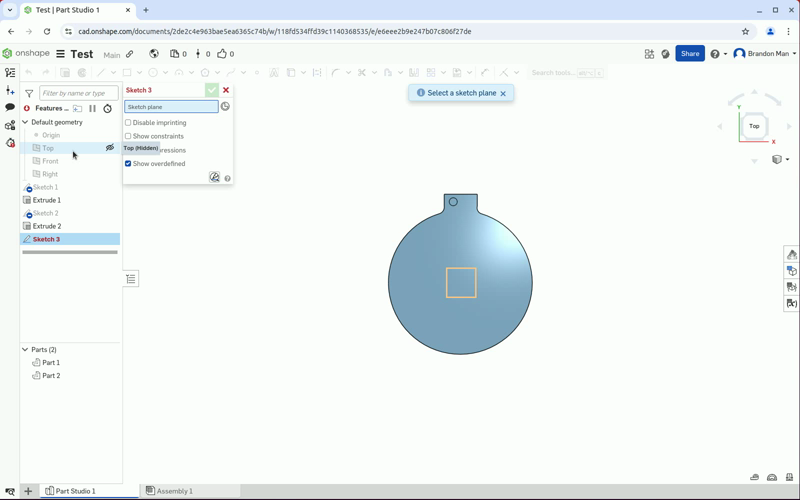
click(73, 150)
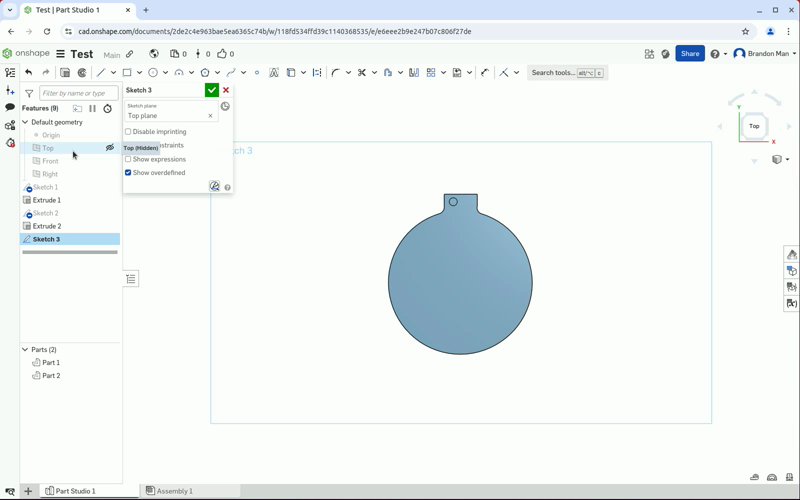
mouse_move(73, 352)
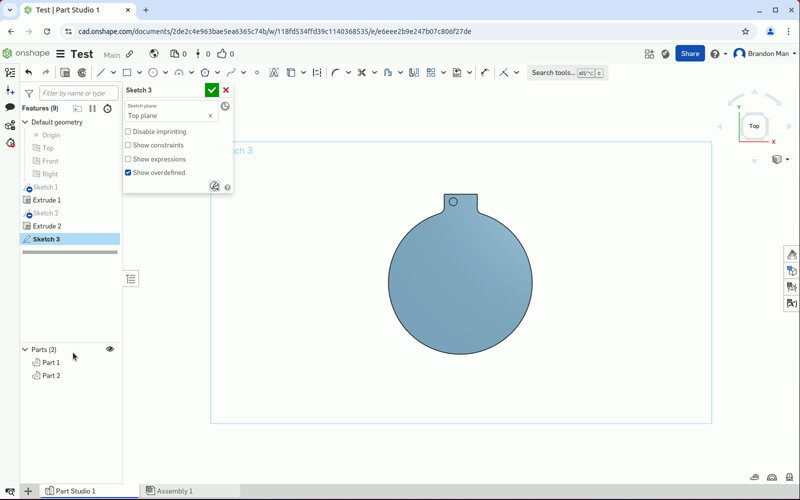
key(y)
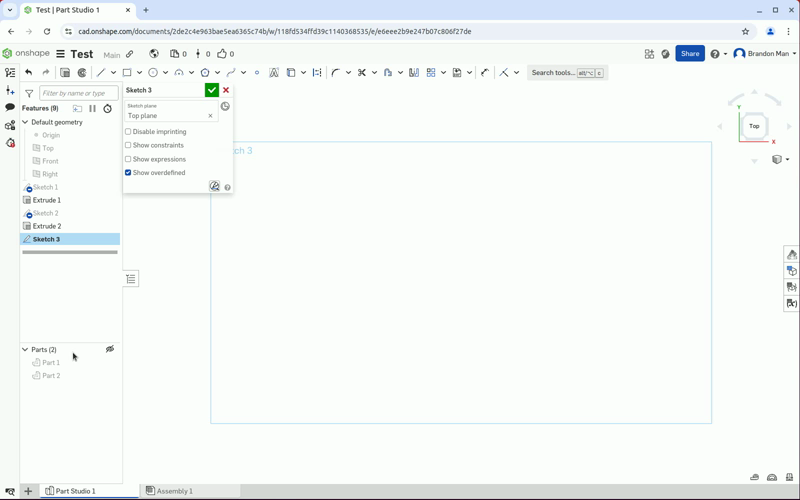
key(c)
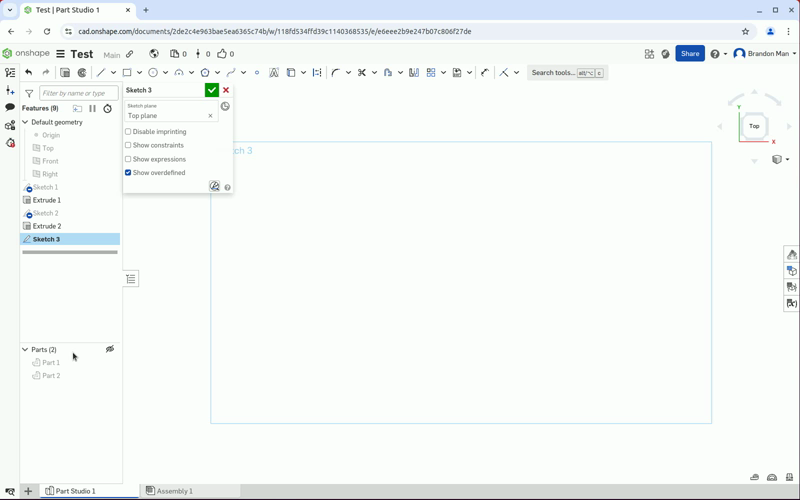
key_down(shift)
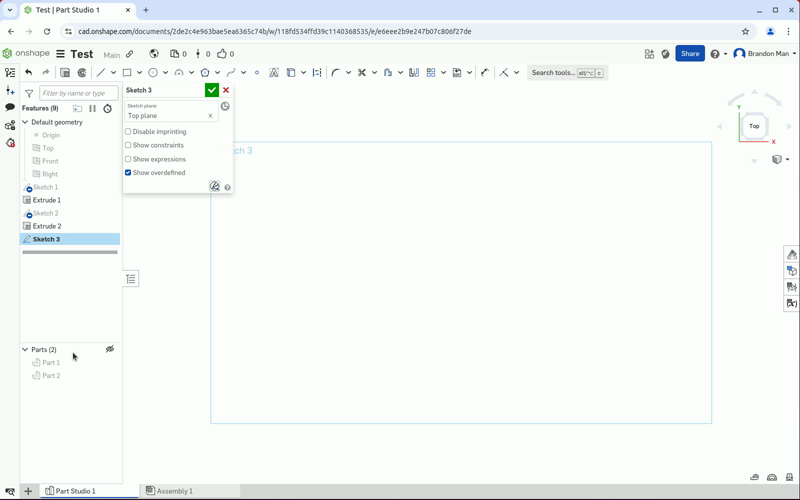
mouse_move(470, 201)
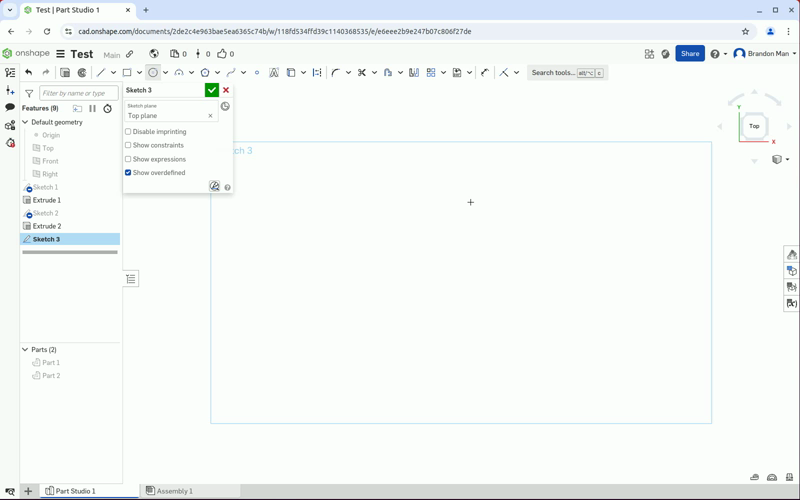
click(470, 201)
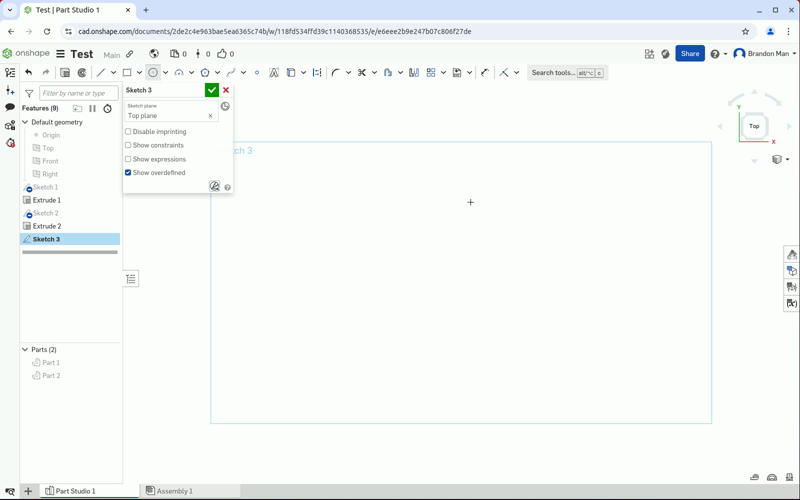
key_up(shift)
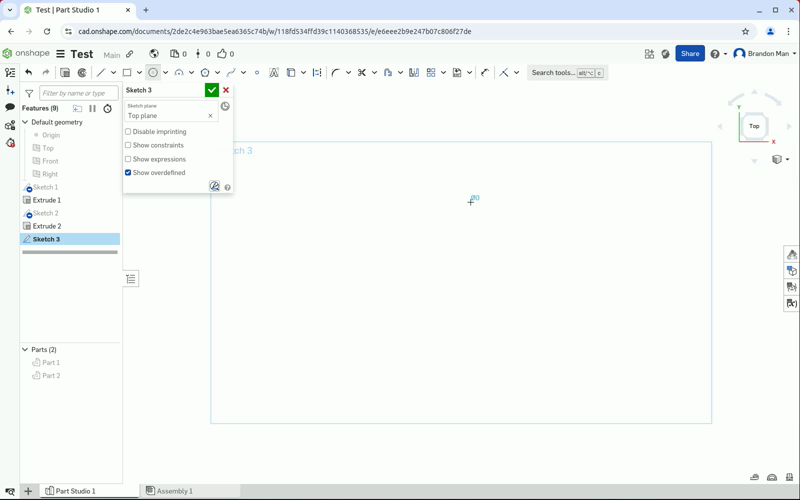
mouse_move(474, 201)
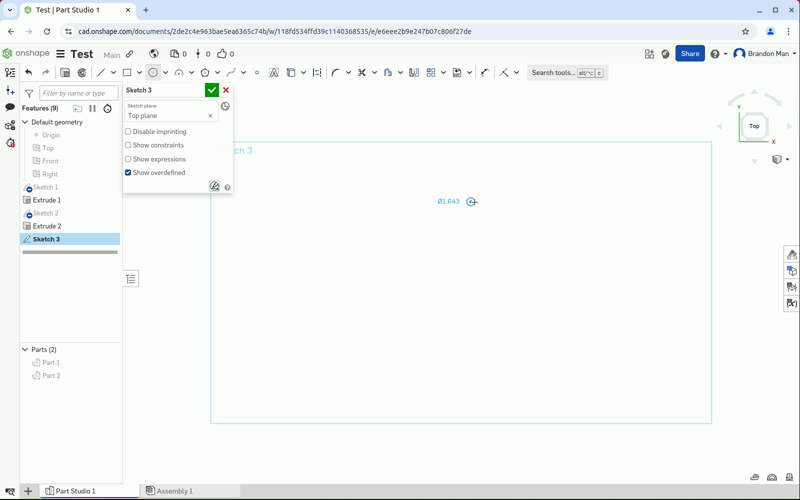
click(474, 201)
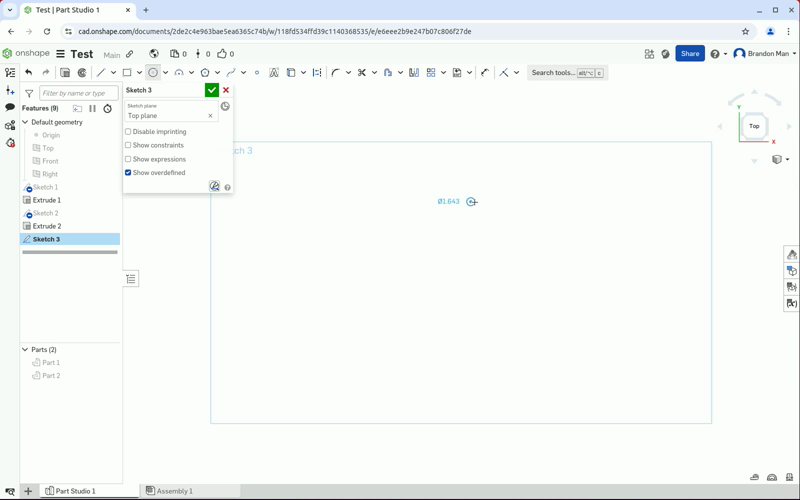
key(esc)
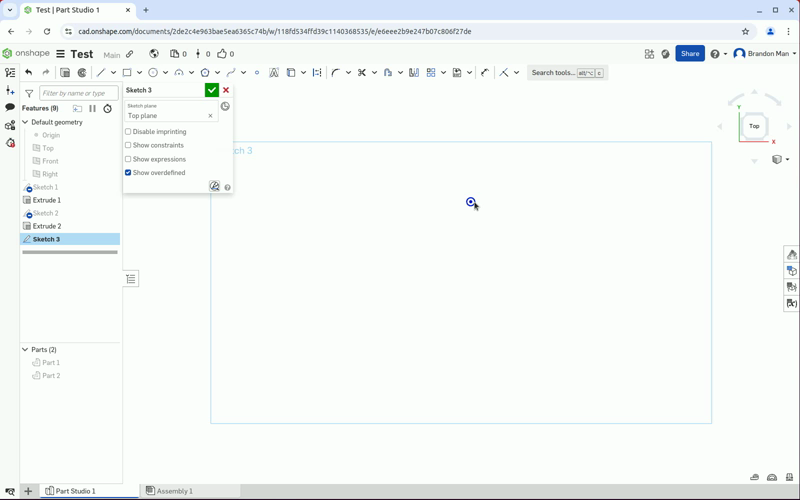
mouse_move(472, 202)
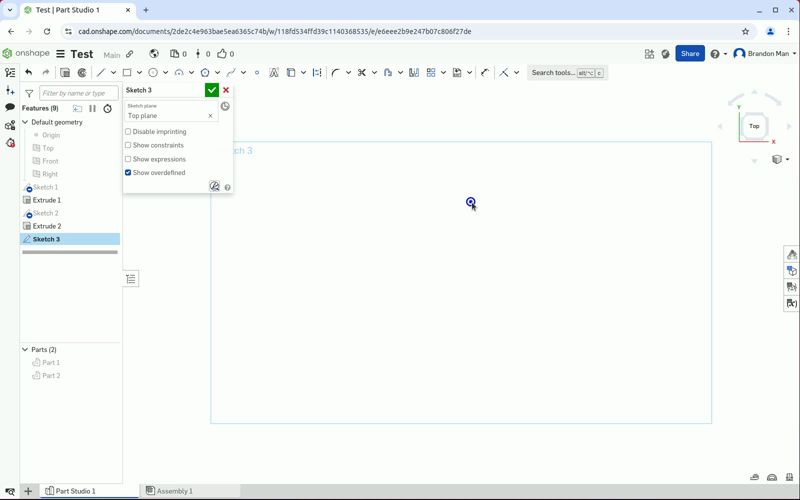
scroll(6)
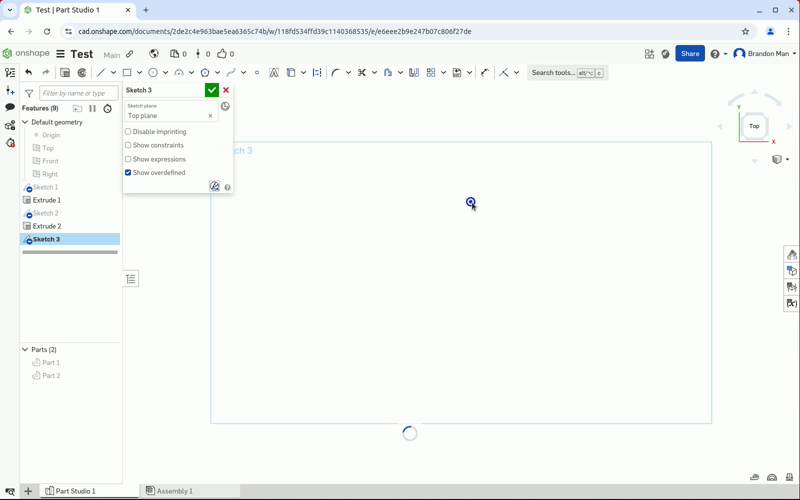
scroll(6)
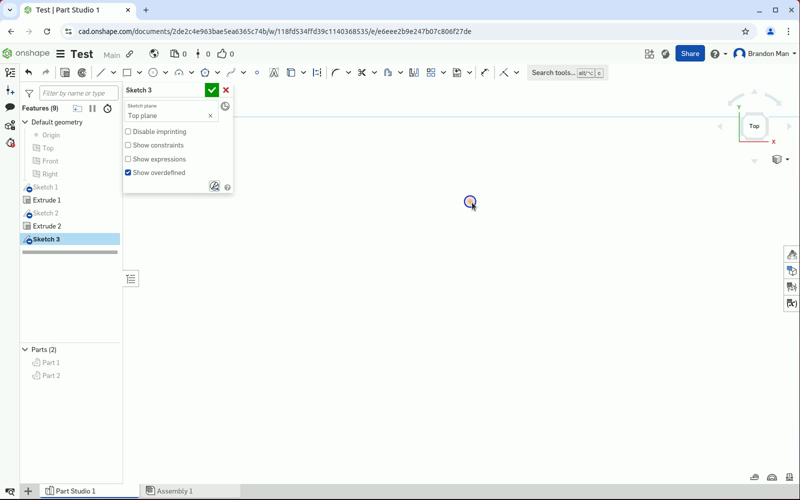
scroll(6)
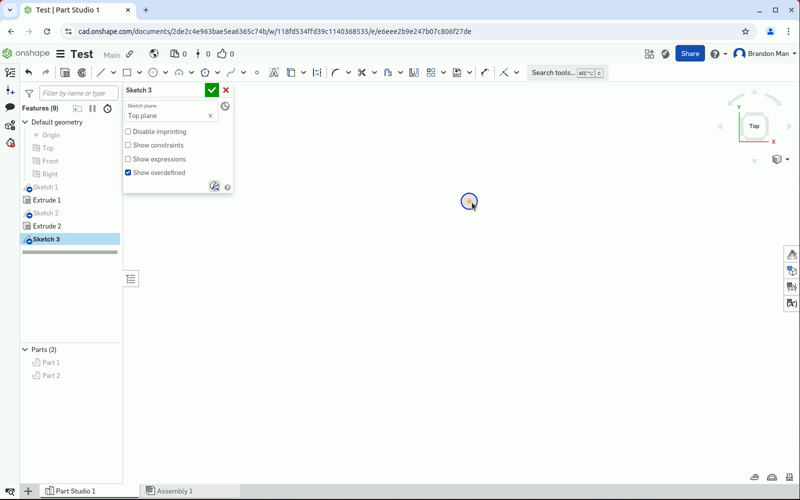
scroll(6)
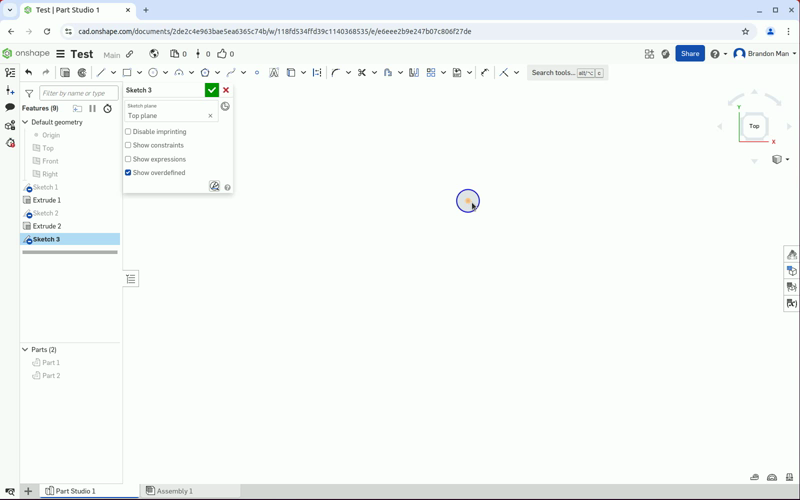
scroll(6)
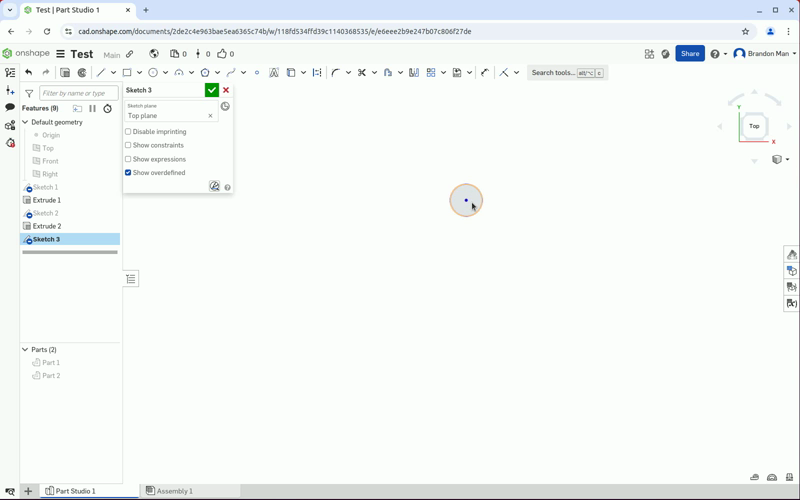
scroll(6)
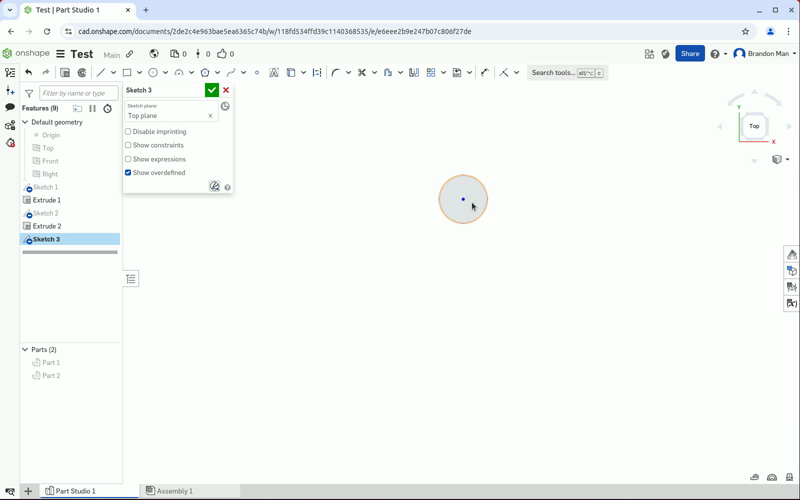
scroll(6)
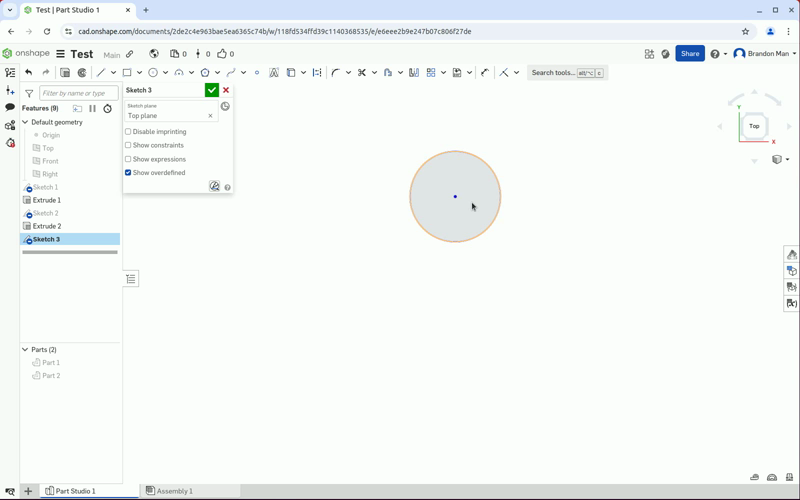
click(472, 202)
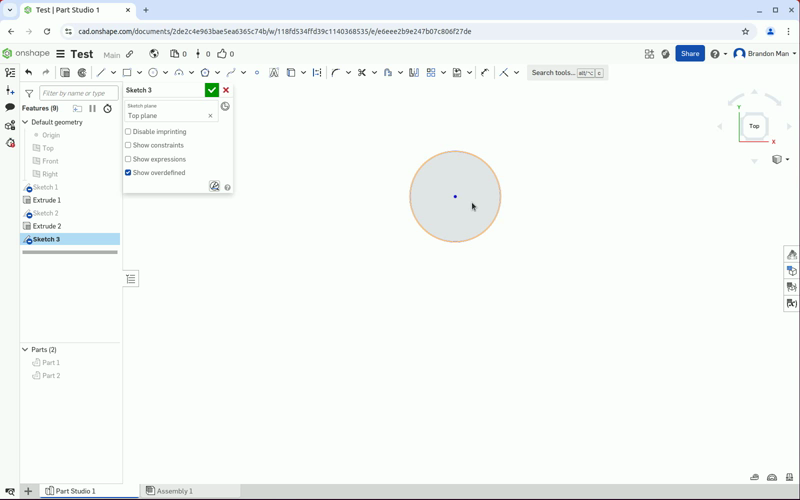
scroll(-6)
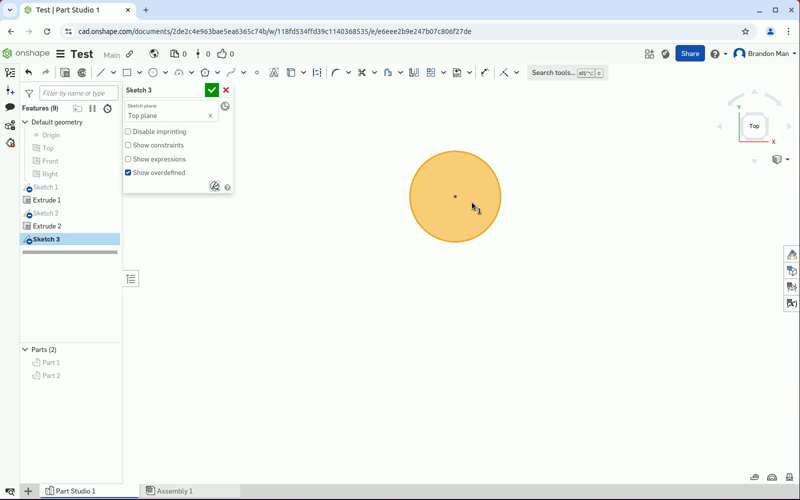
scroll(-6)
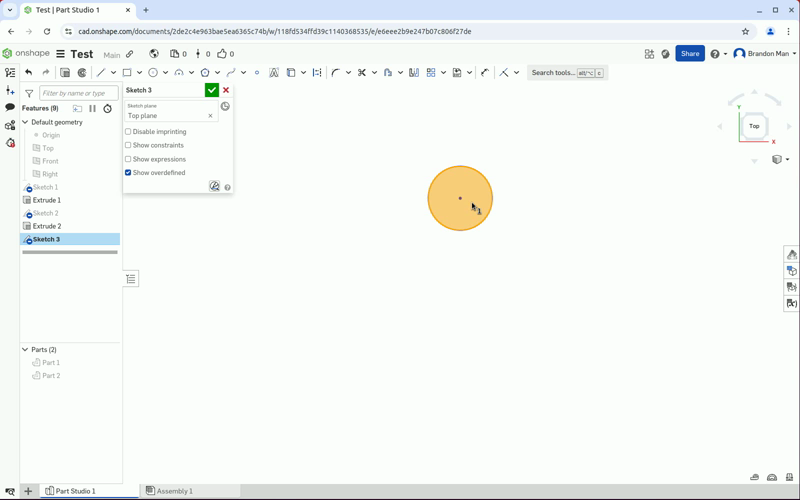
scroll(-6)
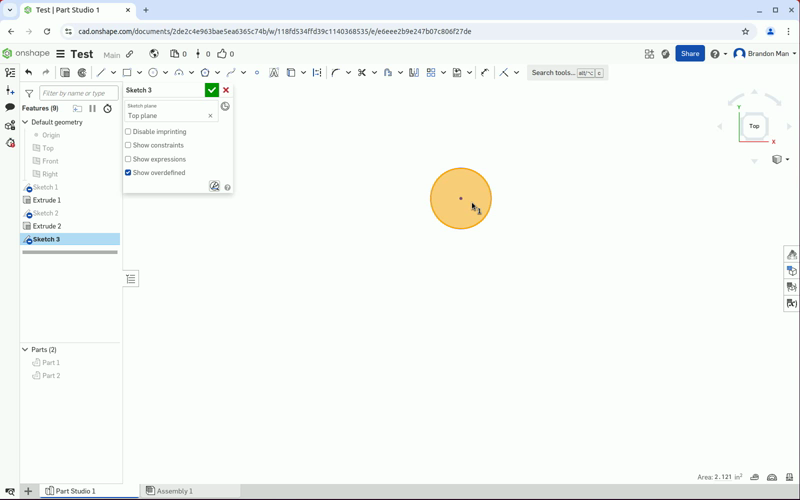
scroll(-6)
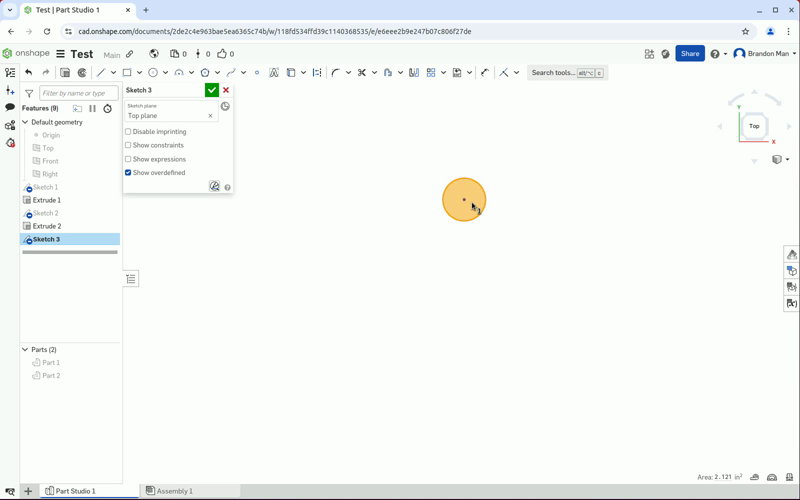
scroll(-6)
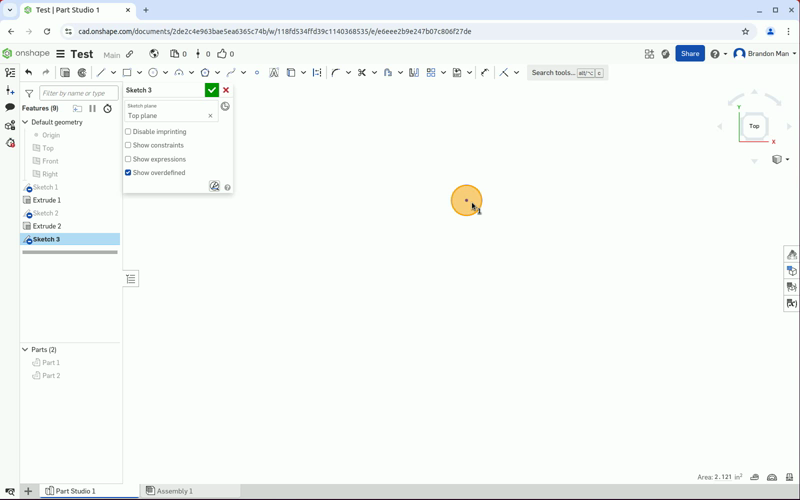
scroll(-6)
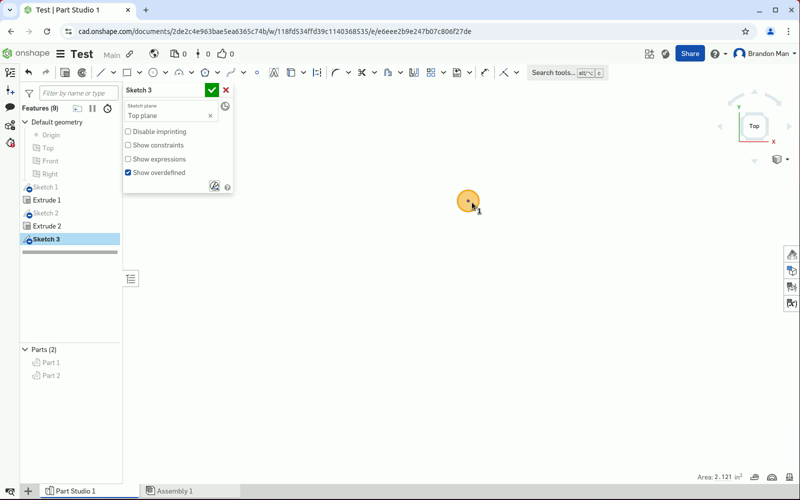
scroll(-6)
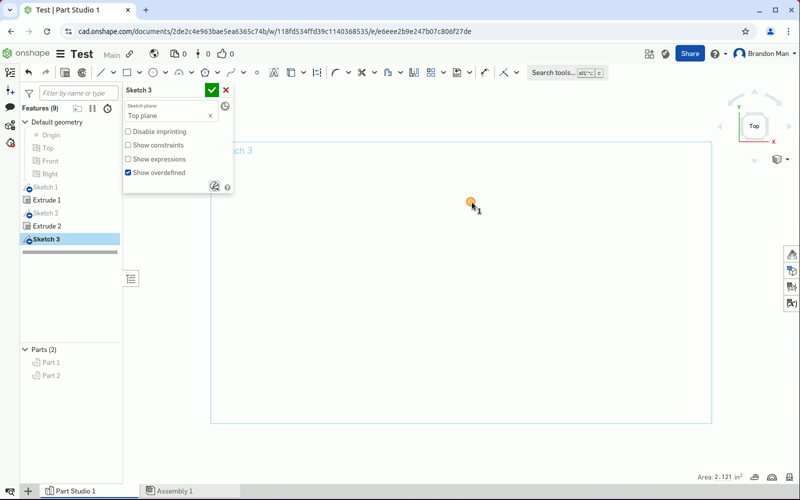
mouse_move(73, 352)
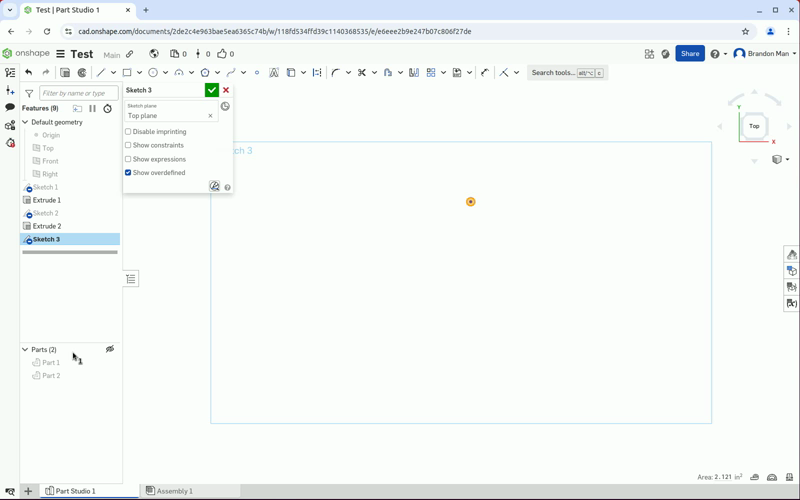
key(shift+y)
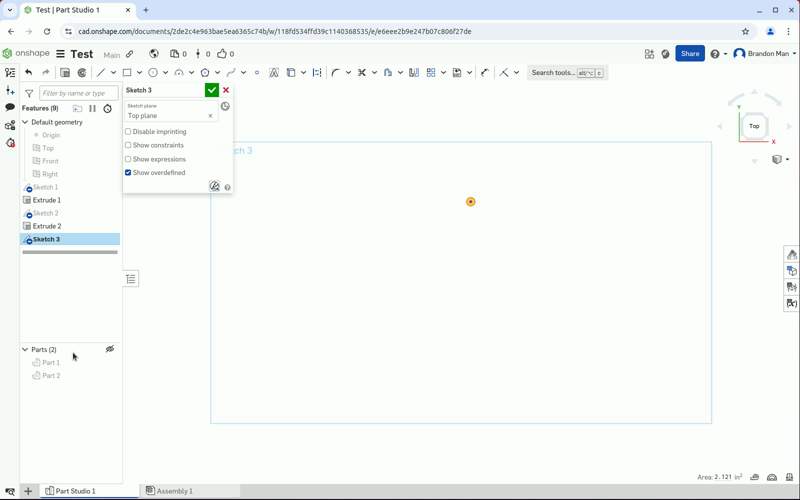
key(shift+e)
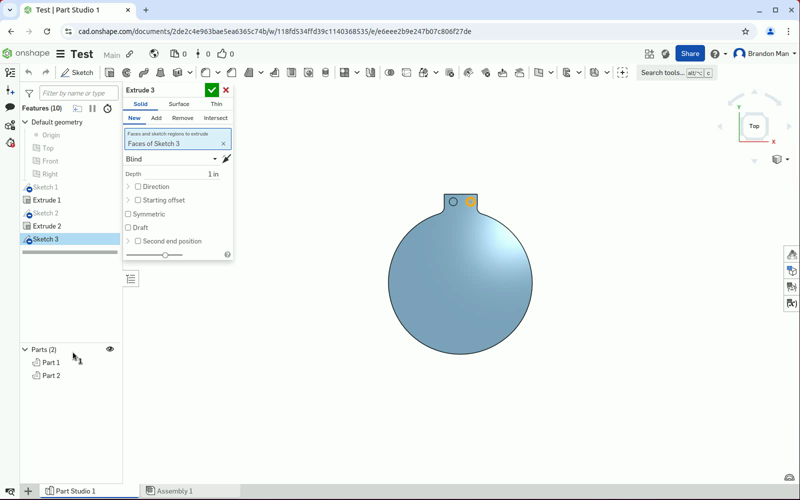
mouse_move(143, 106)
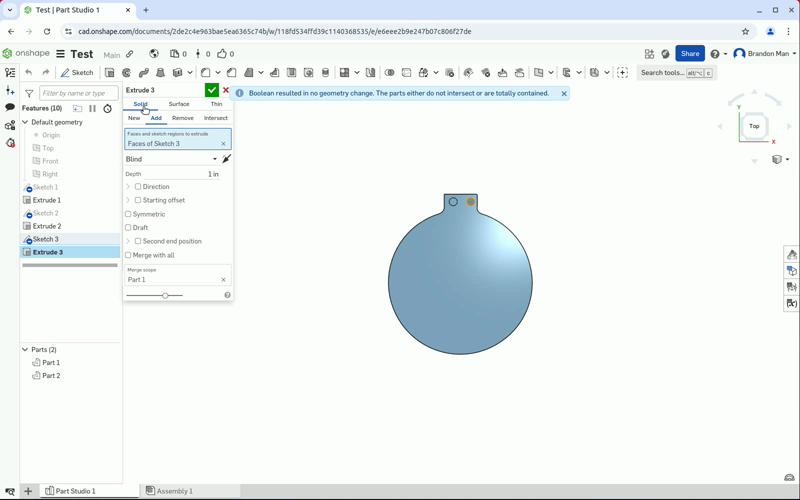
click(143, 106)
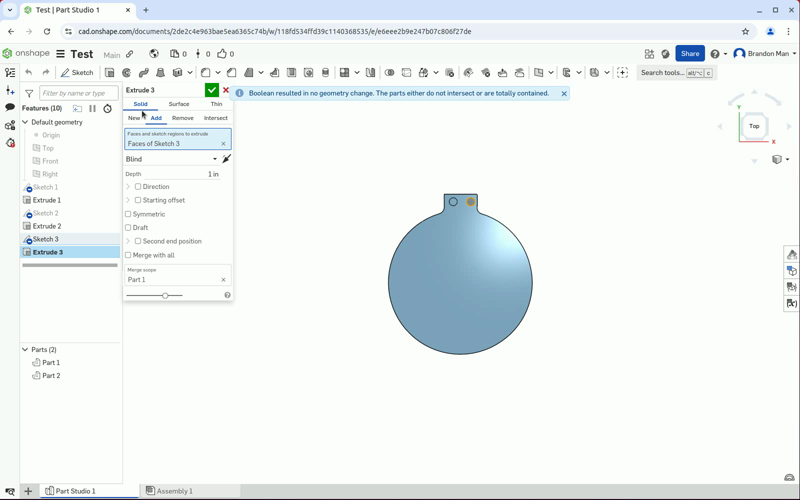
mouse_move(137, 120)
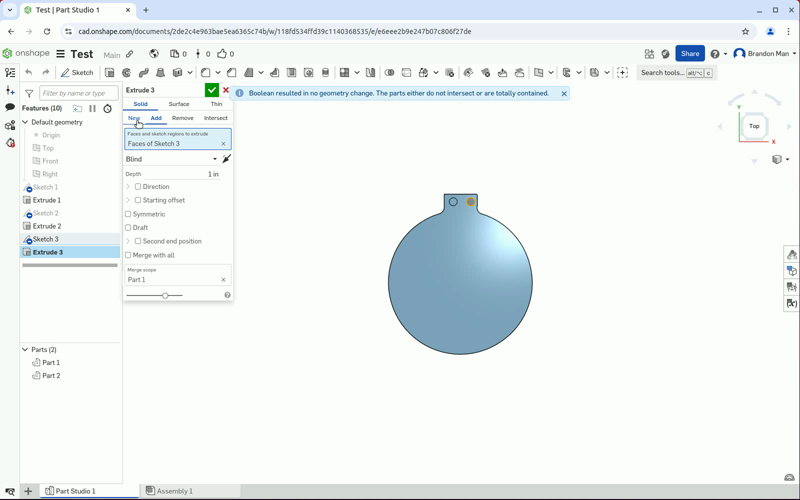
click(137, 120)
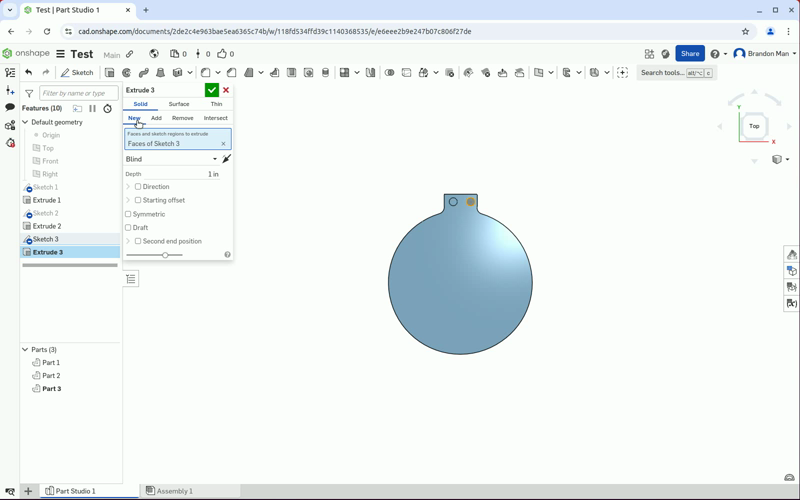
key(tab, 4)
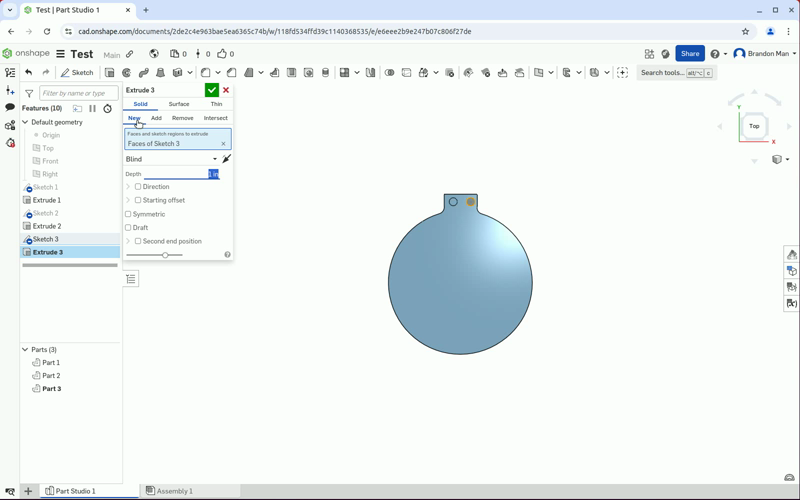
text(23.108)
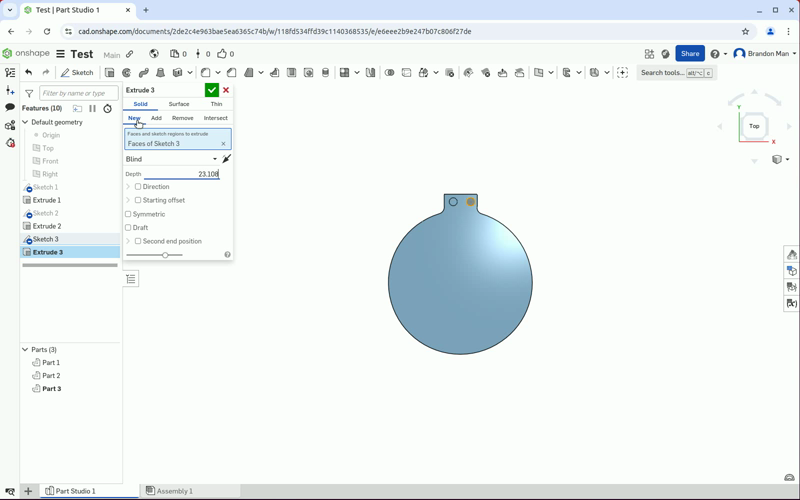
key(enter)
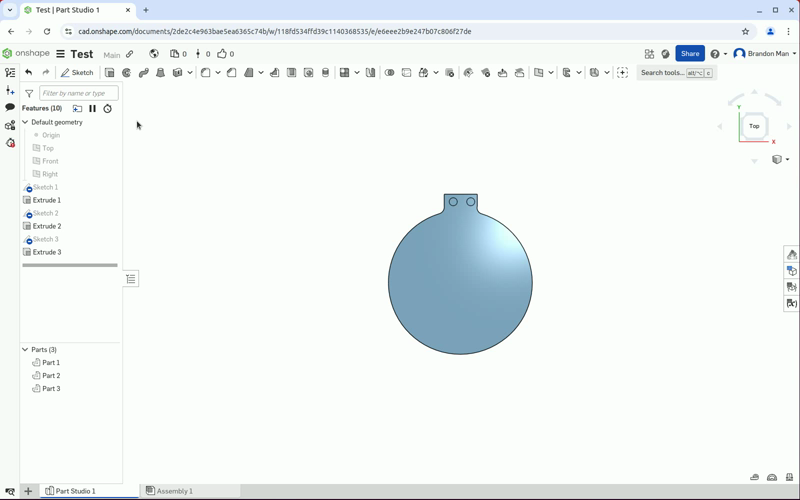
key(shift+h)
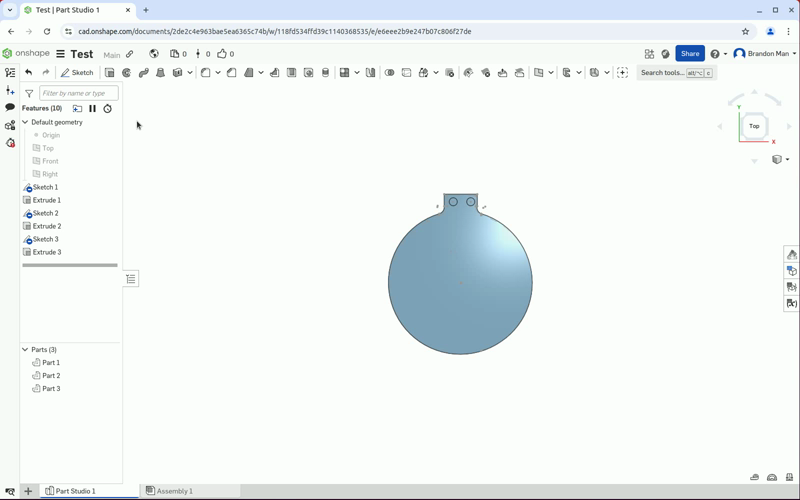
key(shift+h)
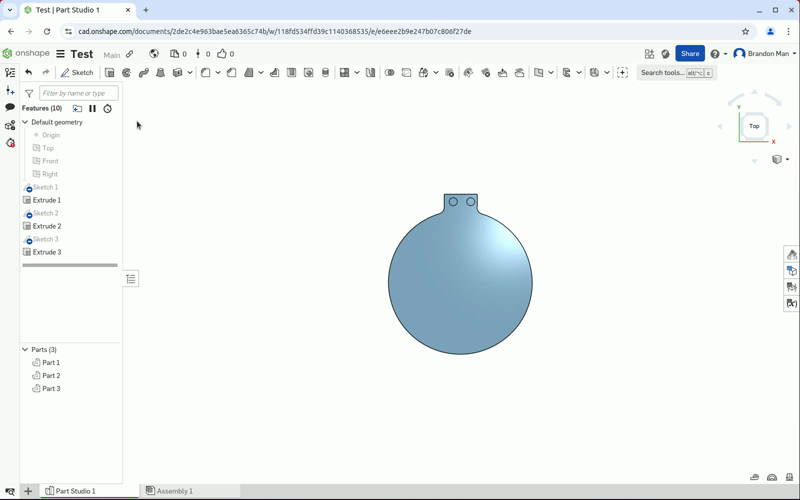
mouse_move(73, 189)
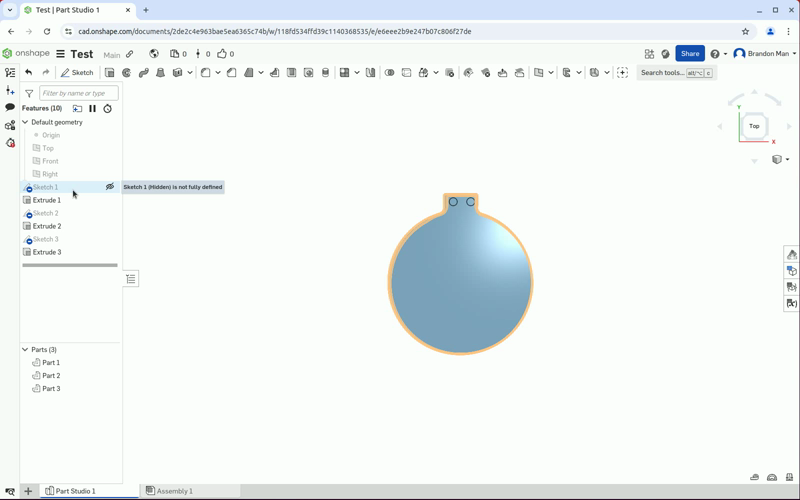
click(73, 189)
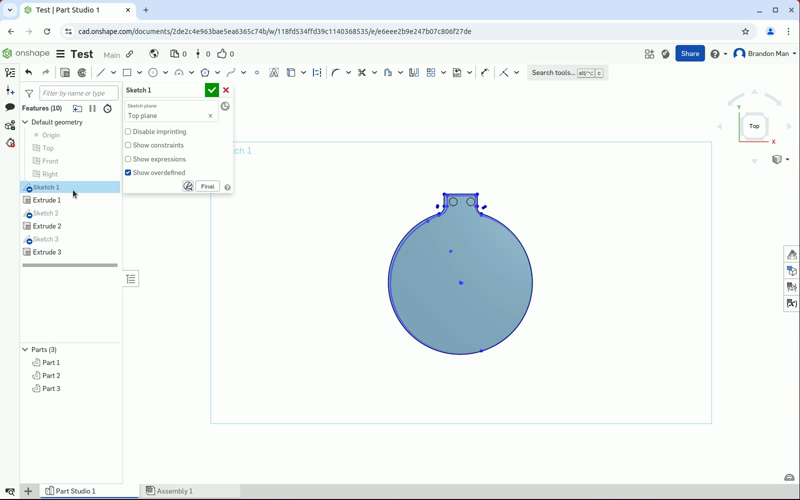
mouse_move(229, 92)
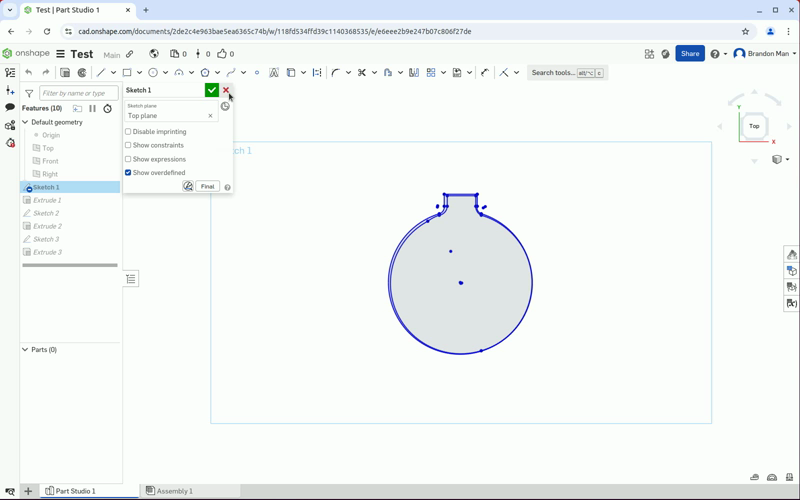
click(229, 92)
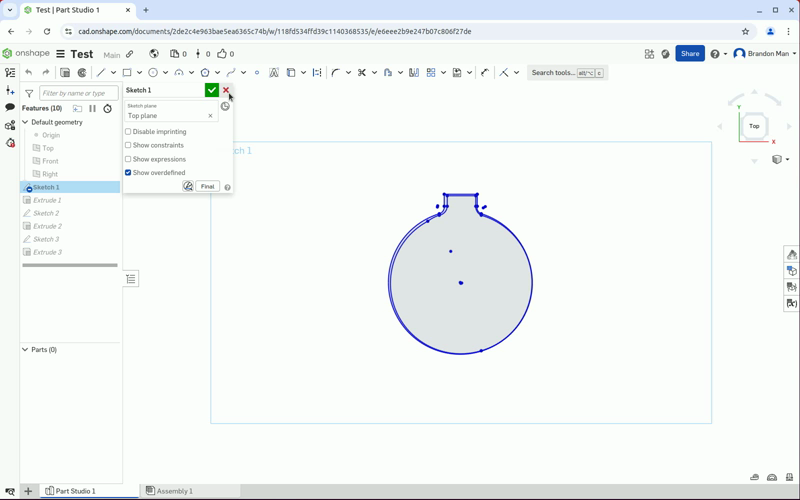
key(shift+s)
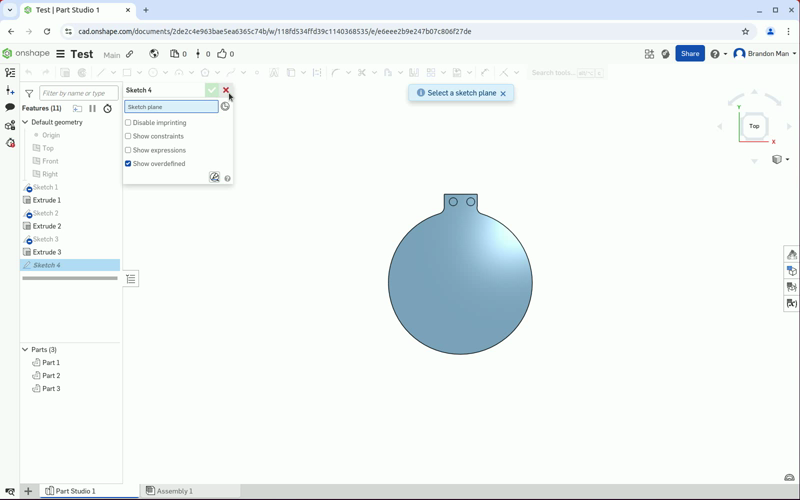
mouse_move(73, 150)
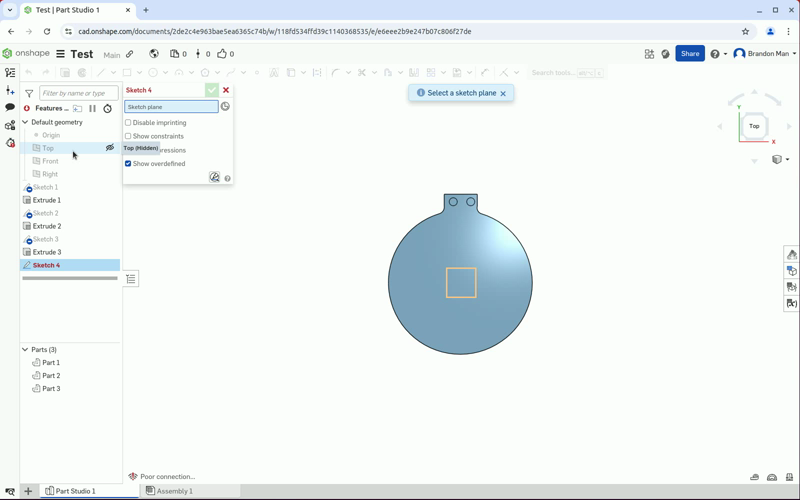
click(73, 150)
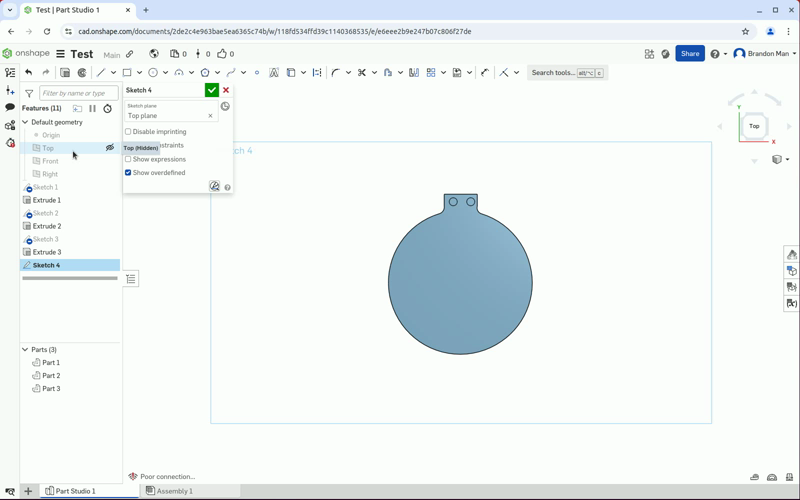
mouse_move(73, 352)
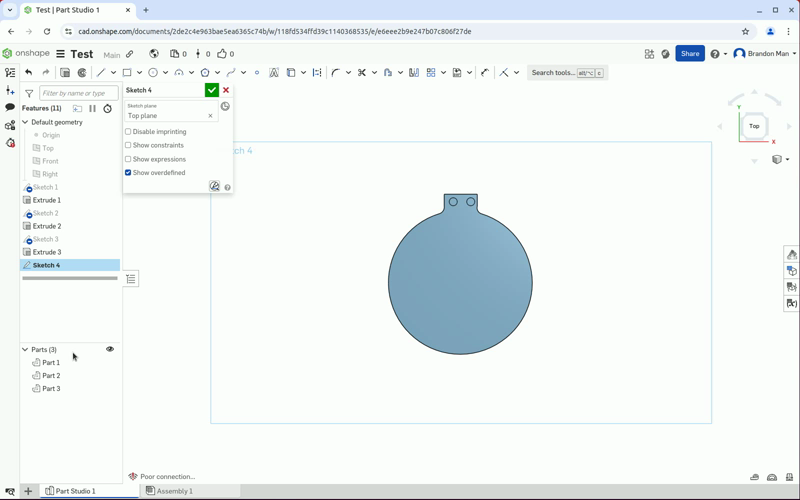
key(y)
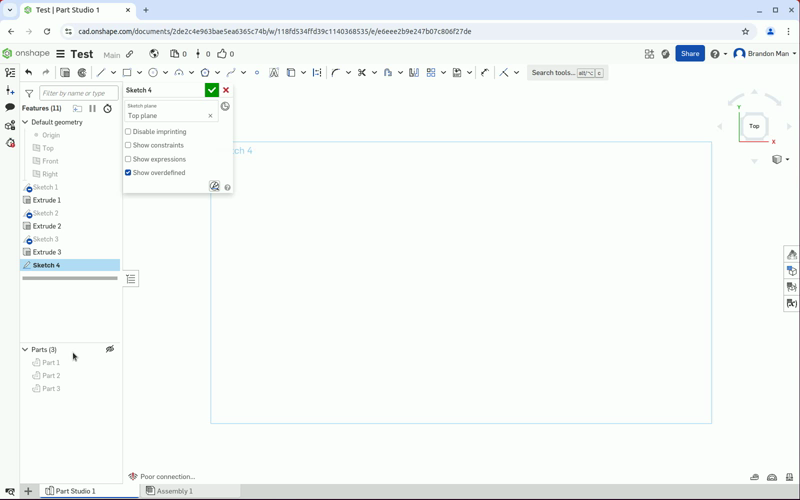
key(c)
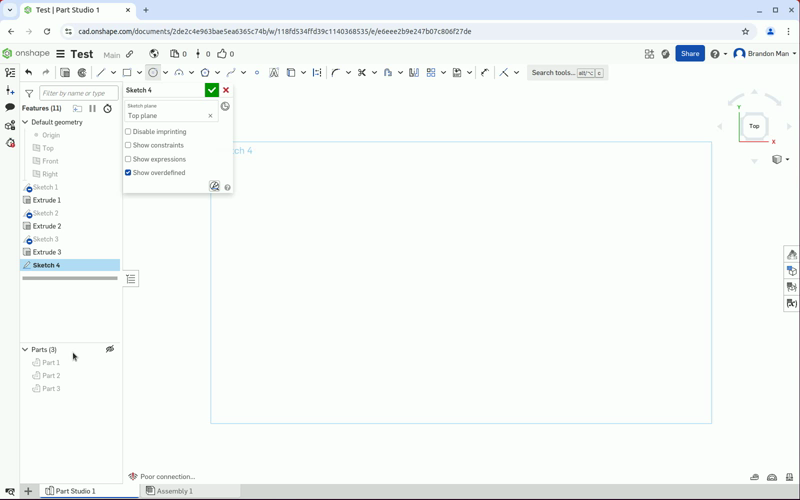
key_down(shift)
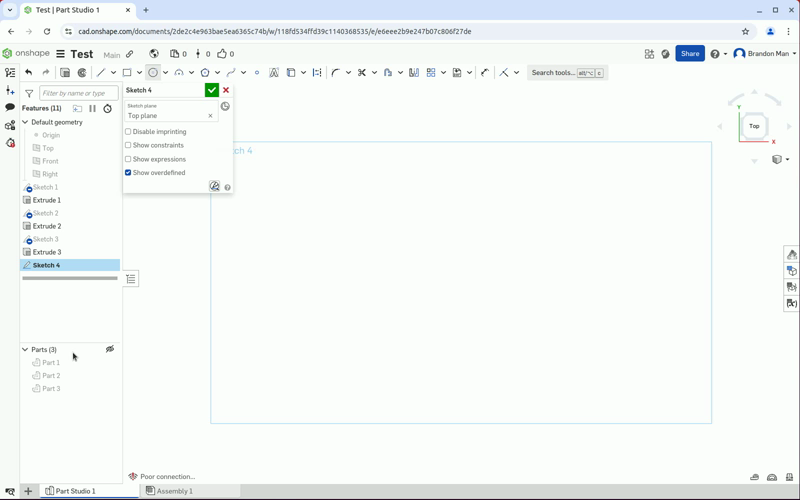
mouse_move(461, 282)
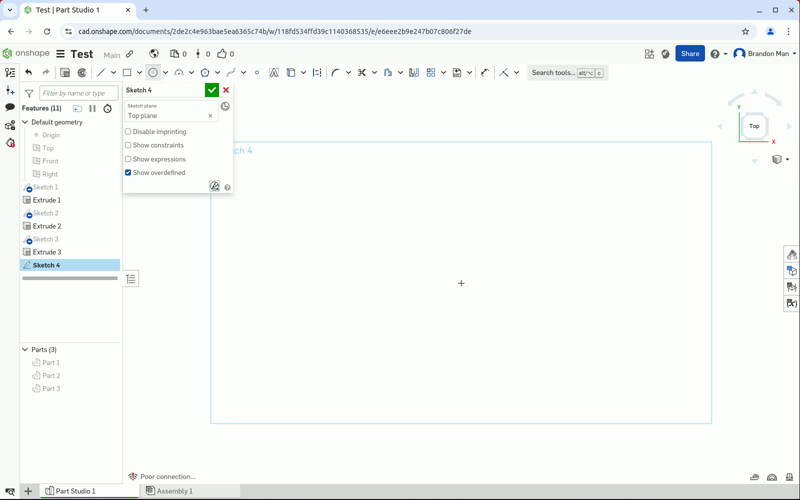
click(461, 282)
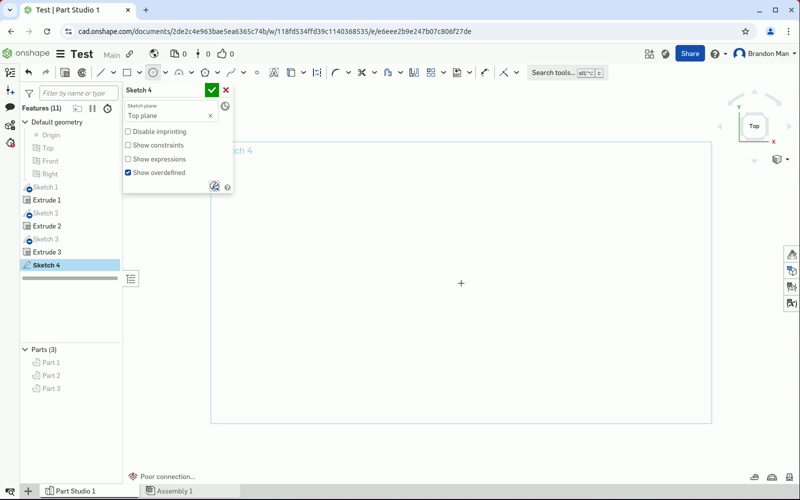
key_up(shift)
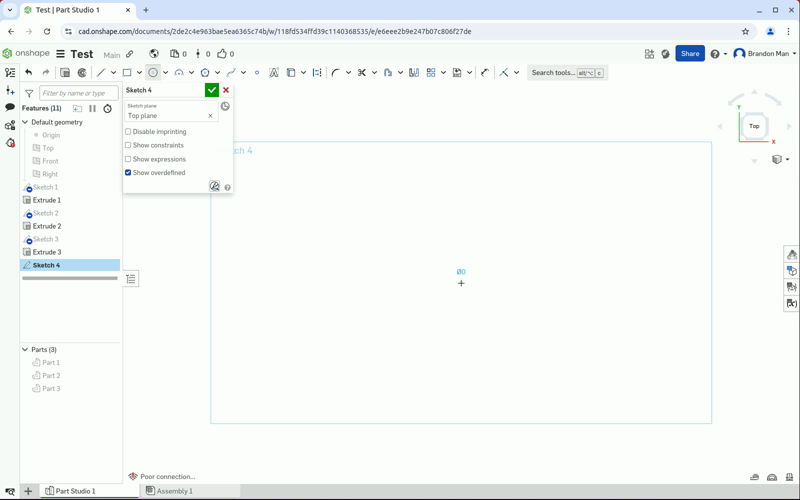
mouse_move(468, 282)
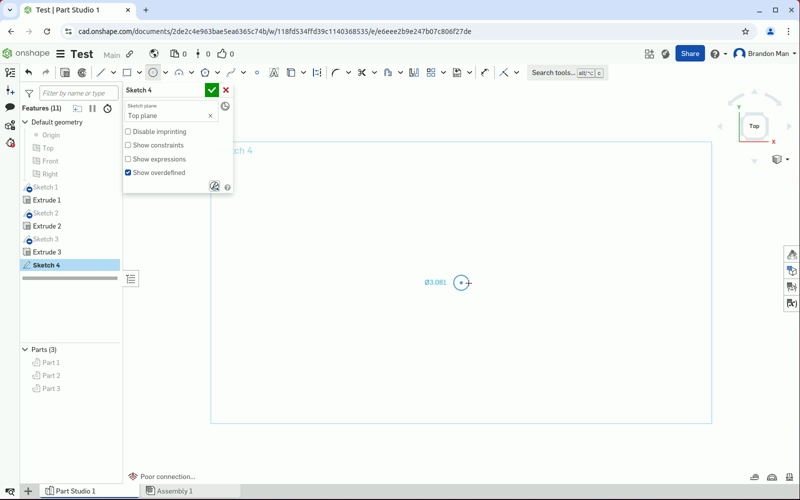
click(468, 282)
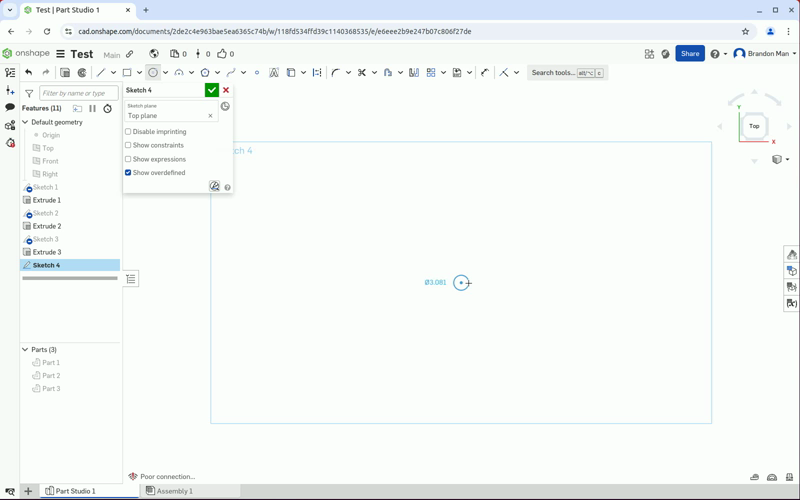
key(esc)
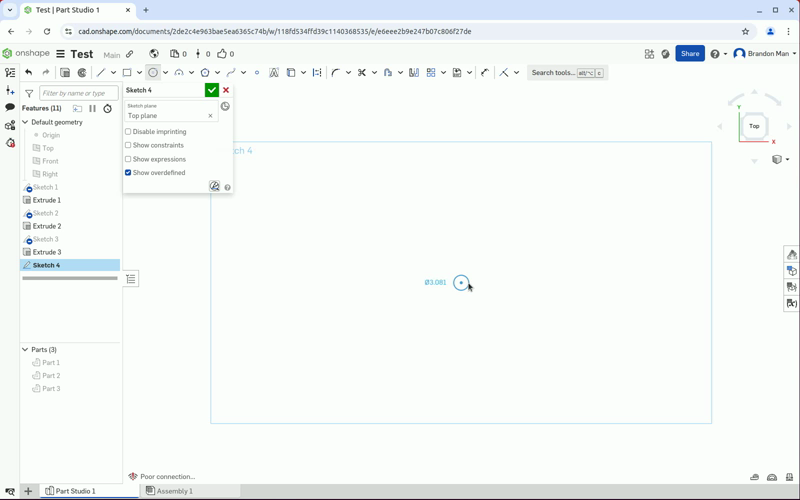
mouse_move(466, 281)
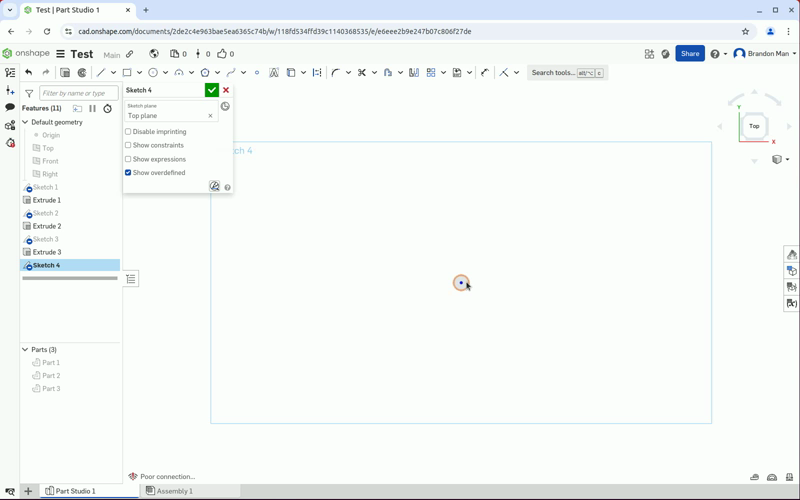
scroll(6)
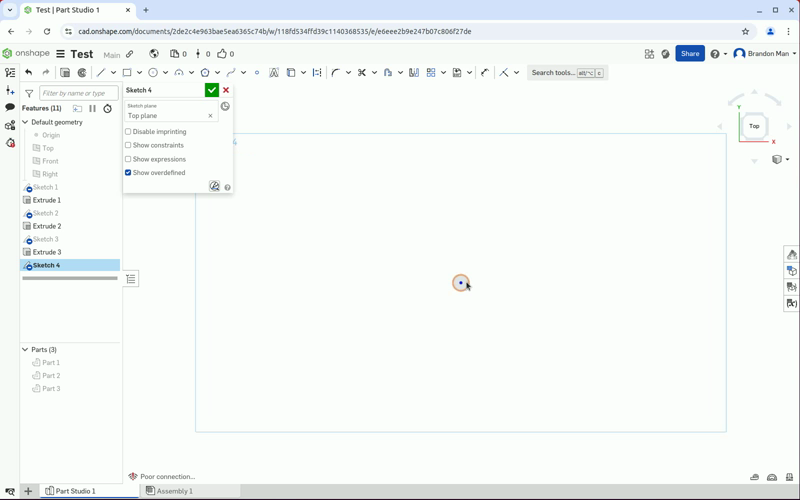
scroll(6)
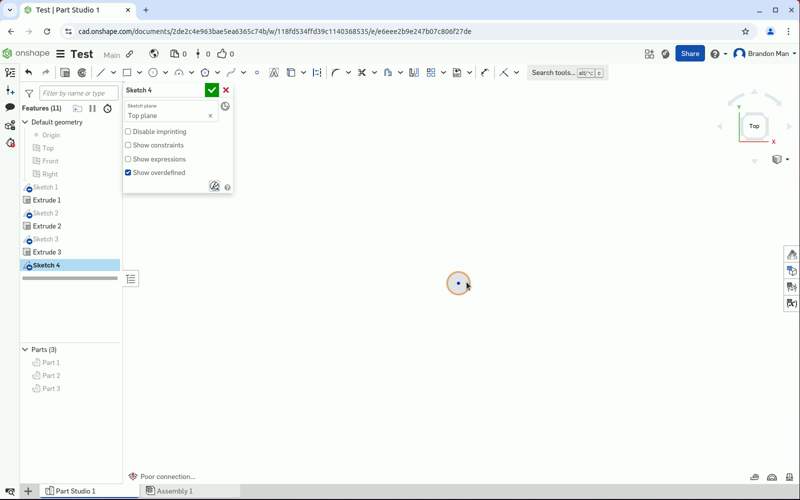
scroll(6)
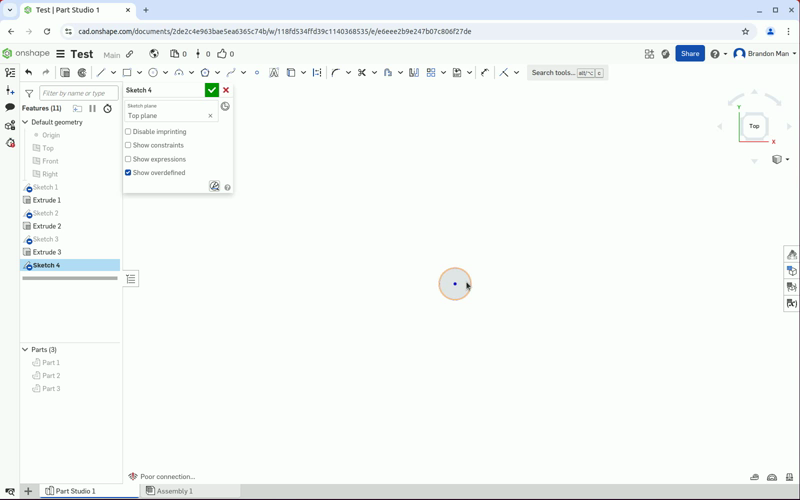
scroll(6)
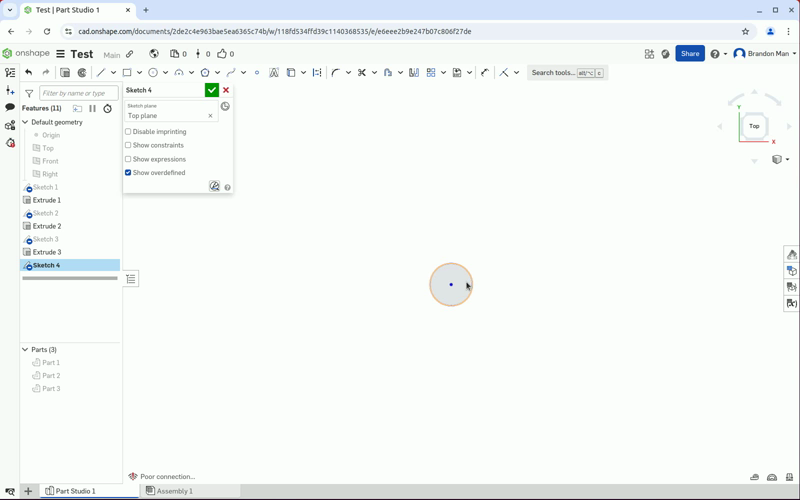
scroll(6)
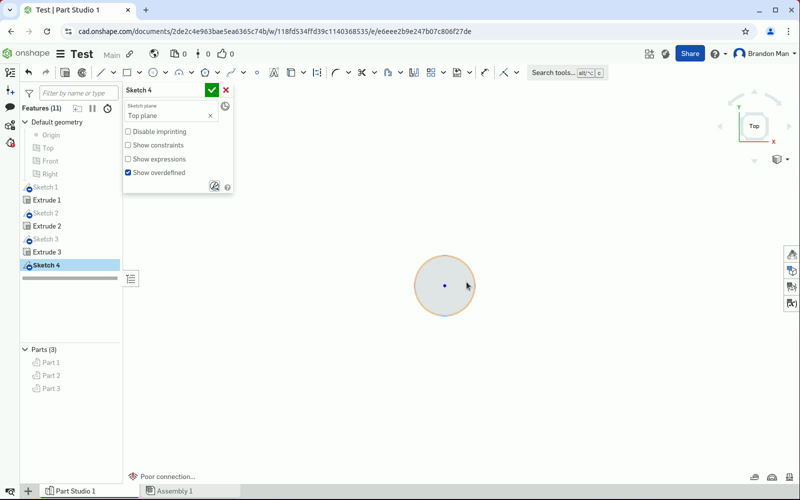
scroll(6)
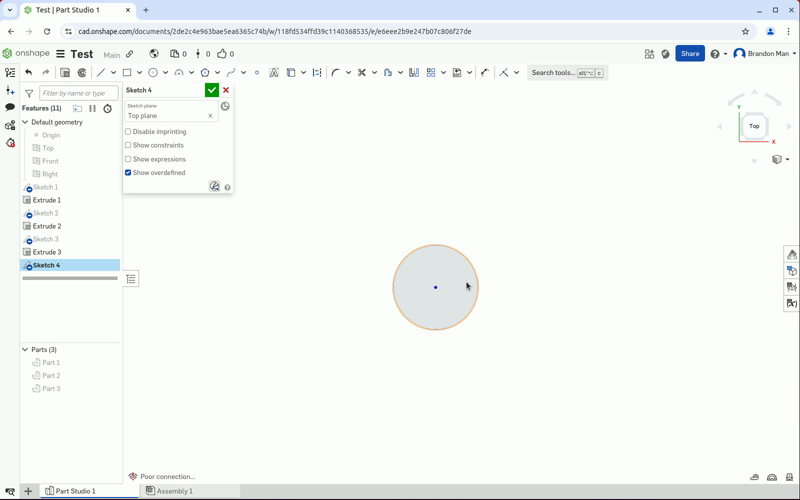
scroll(6)
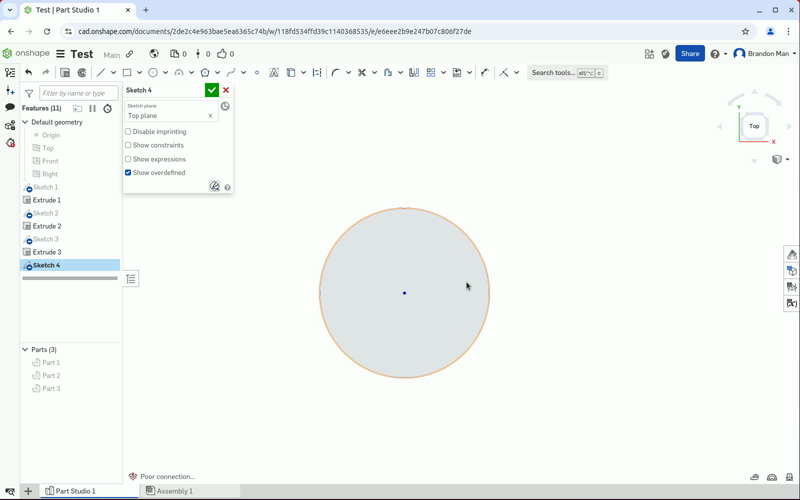
click(466, 281)
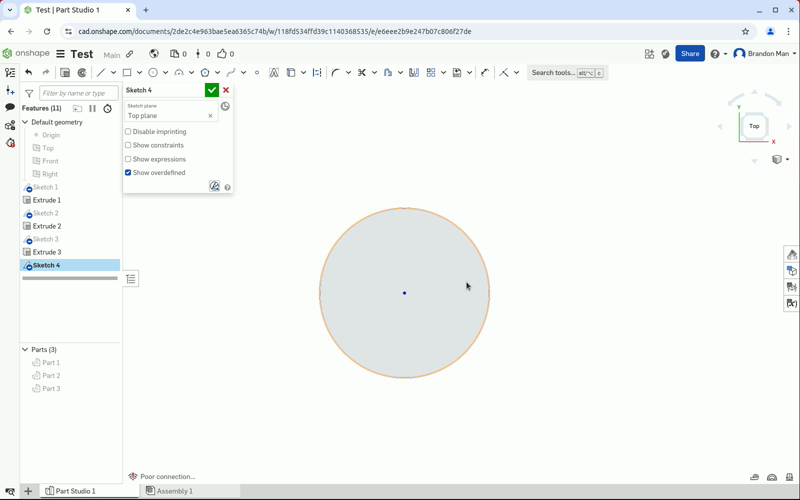
scroll(-6)
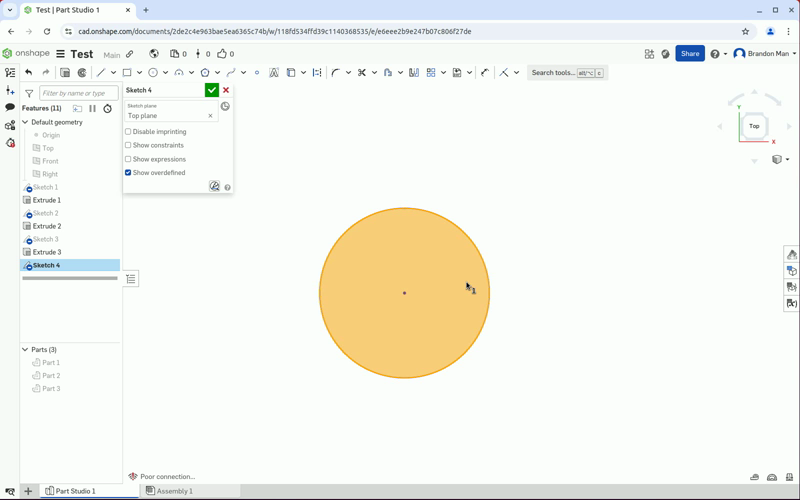
scroll(-6)
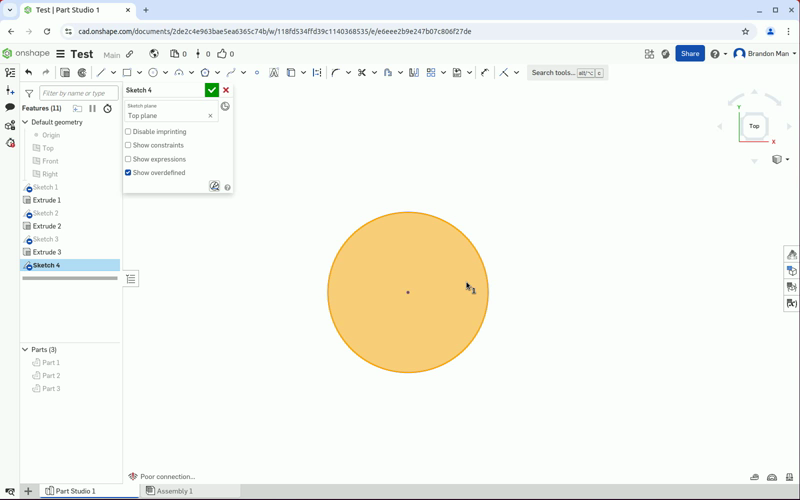
scroll(-6)
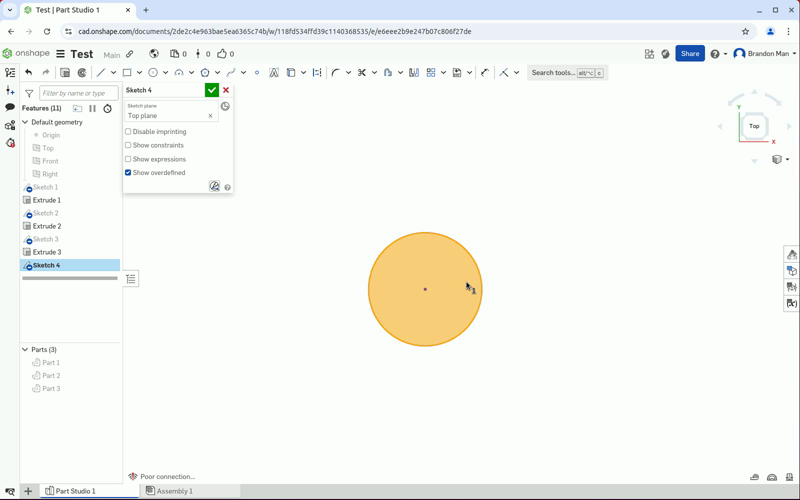
scroll(-6)
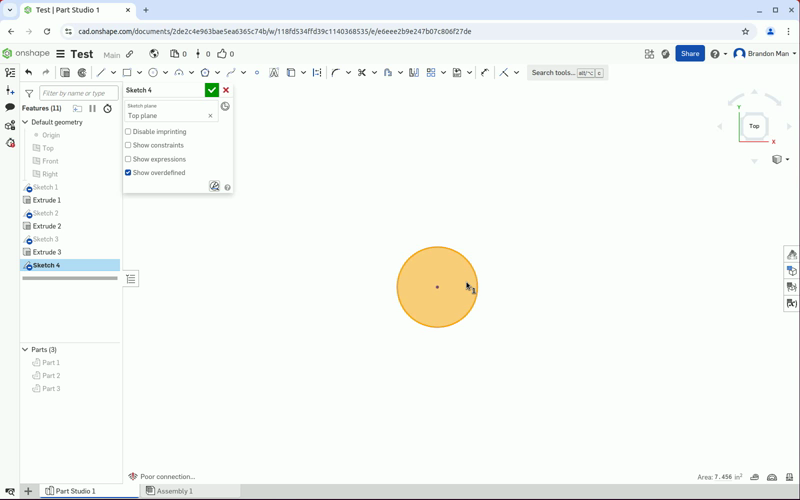
scroll(-6)
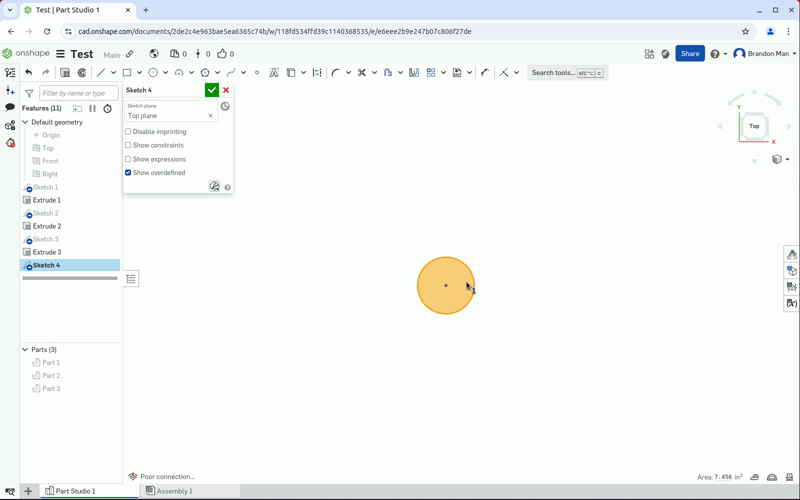
scroll(-6)
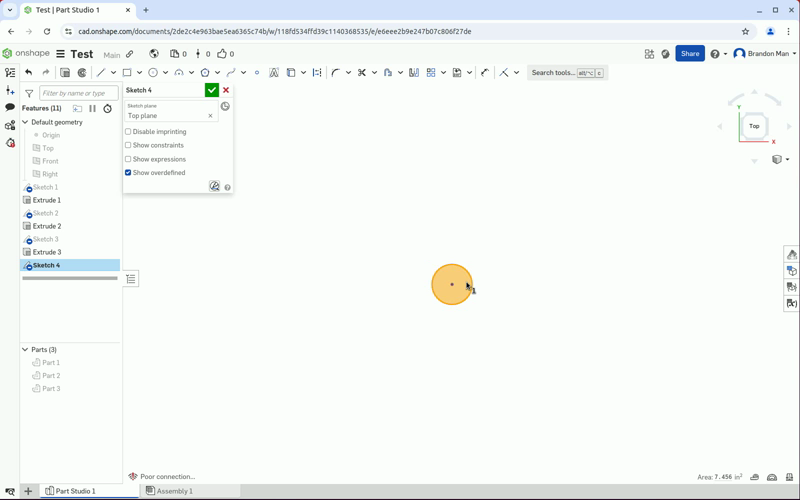
scroll(-6)
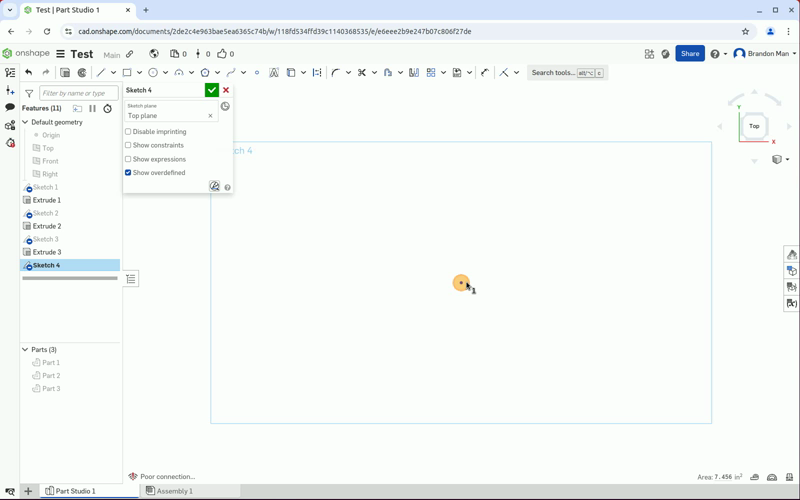
mouse_move(73, 352)
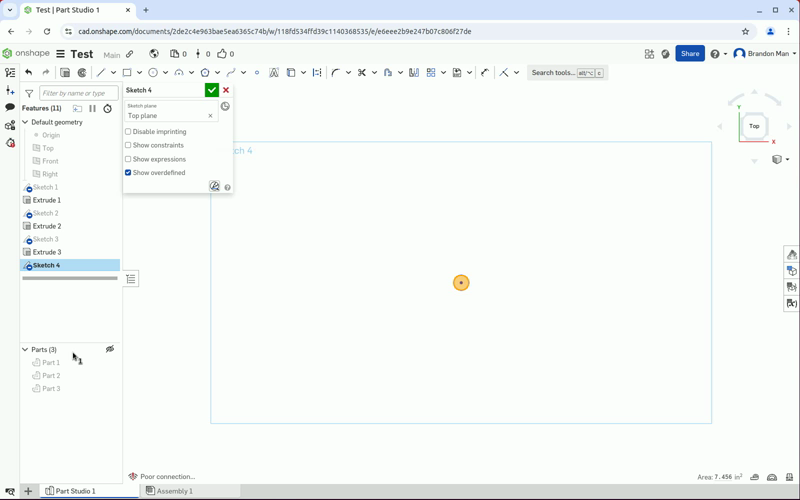
key(shift+y)
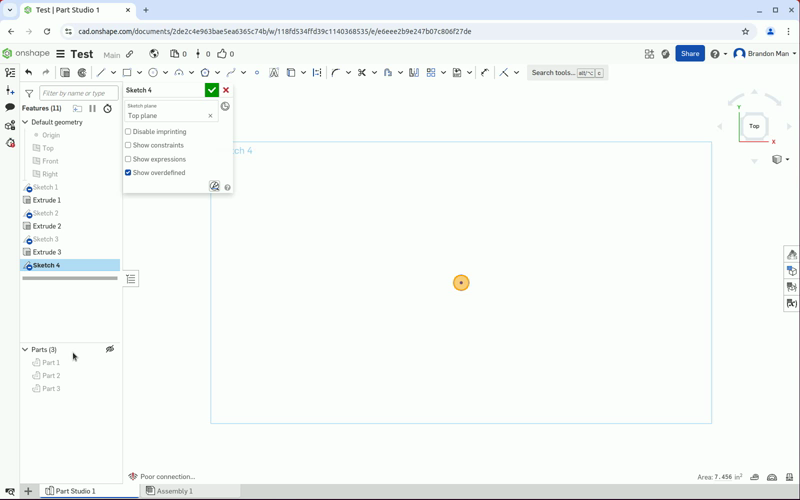
key(shift+e)
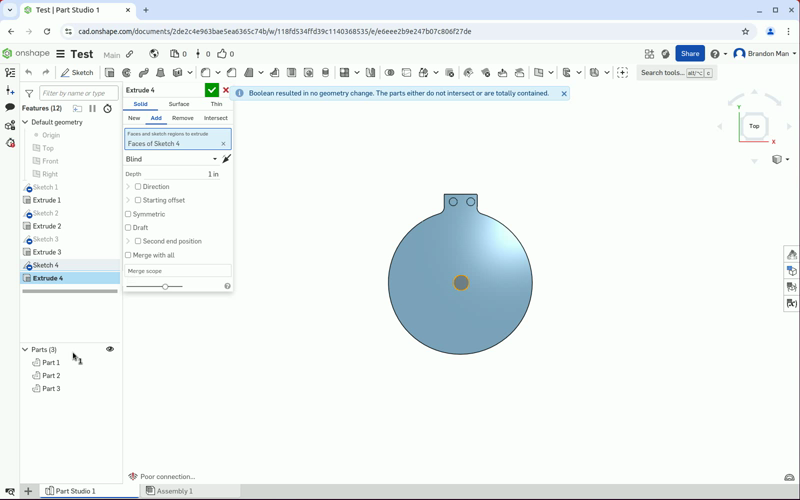
mouse_move(143, 106)
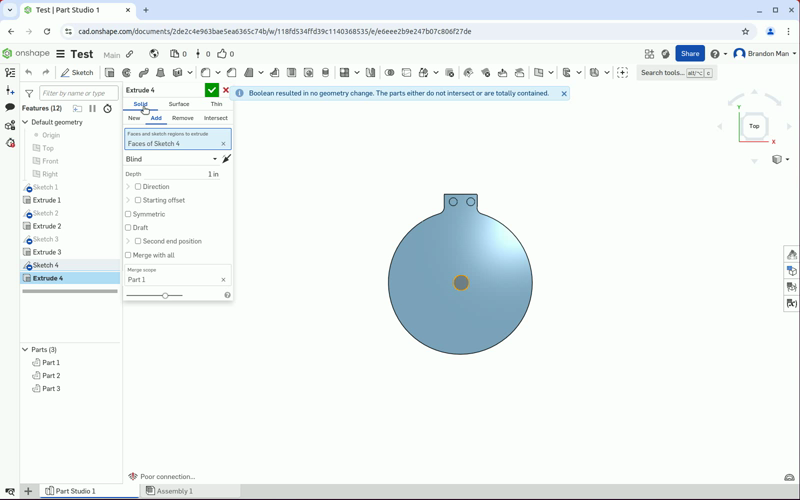
click(143, 106)
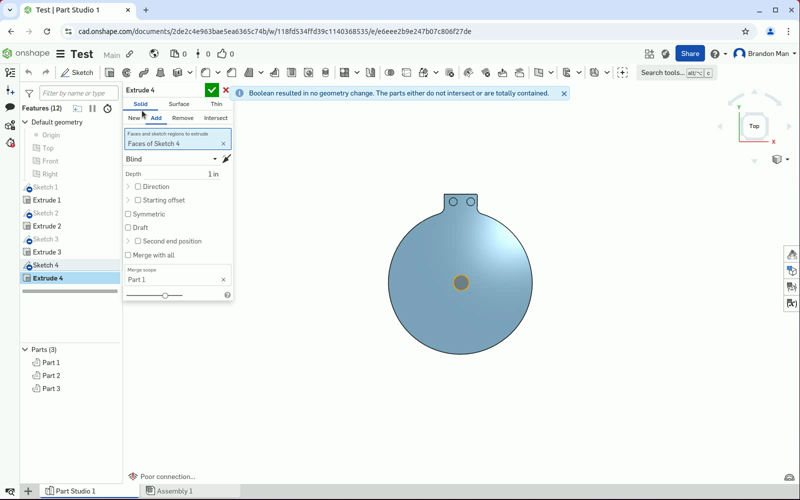
mouse_move(137, 120)
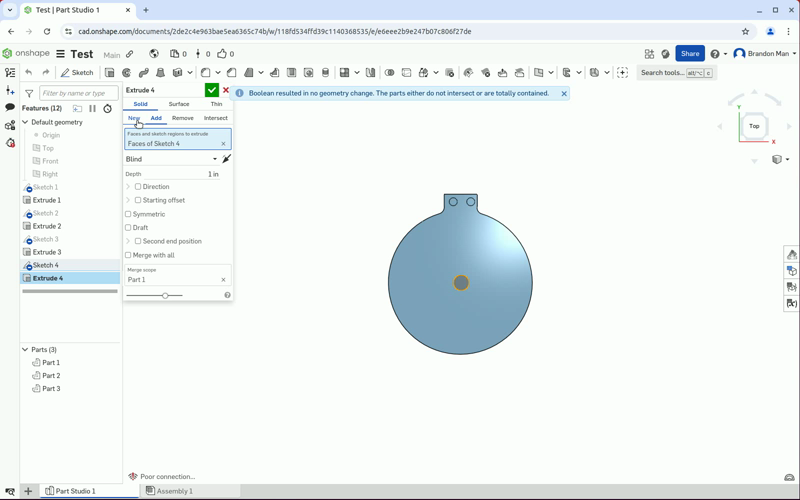
click(137, 120)
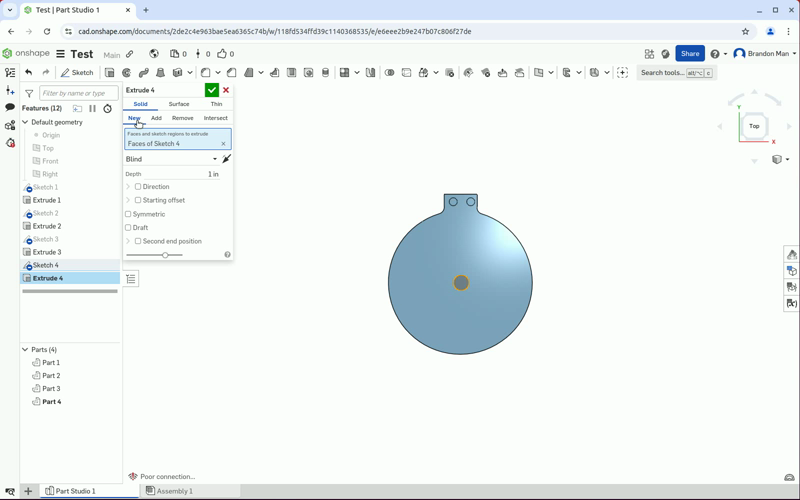
key(tab, 4)
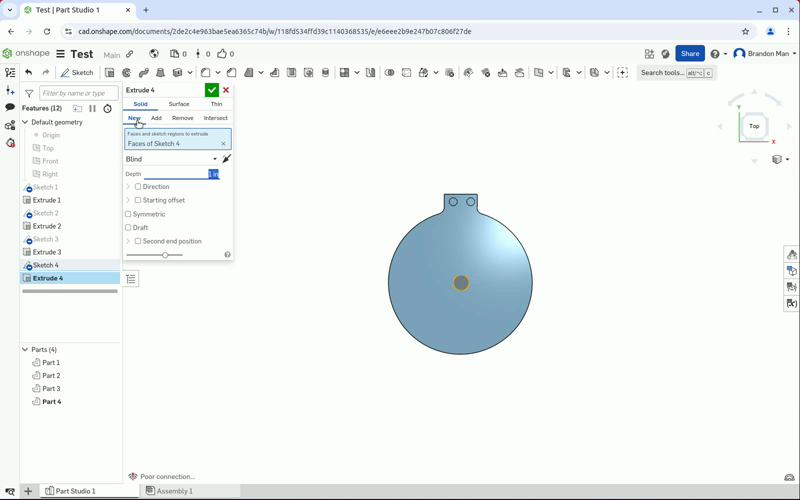
text(23.108)
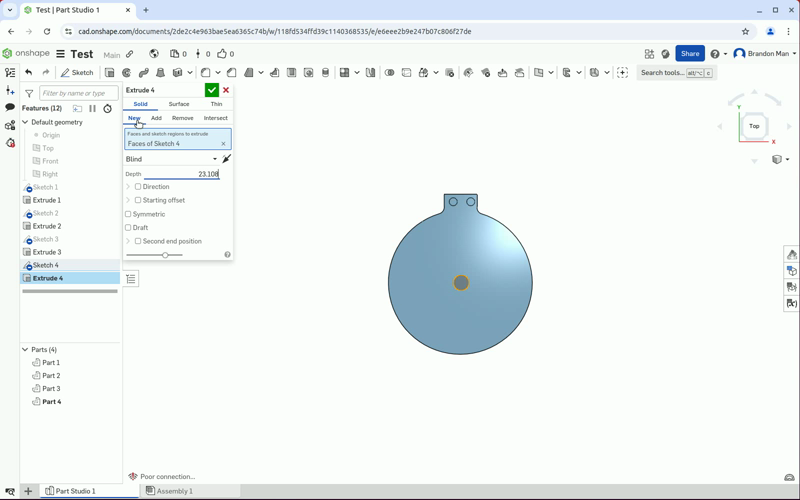
key(enter)
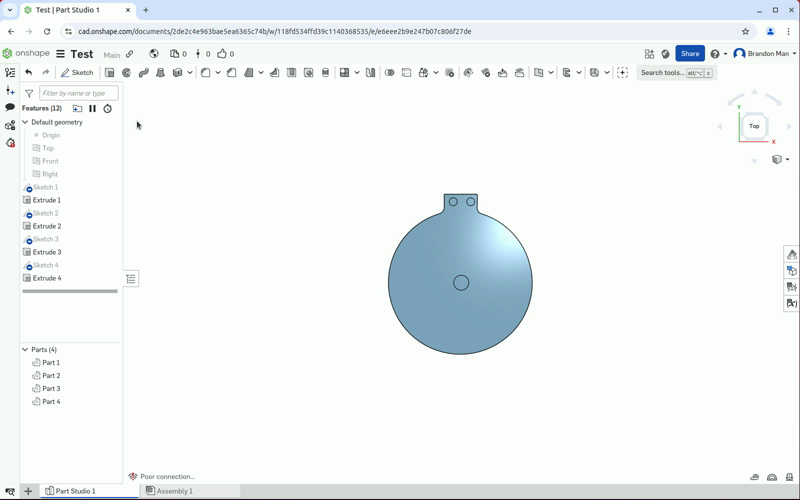
key(shift+h)
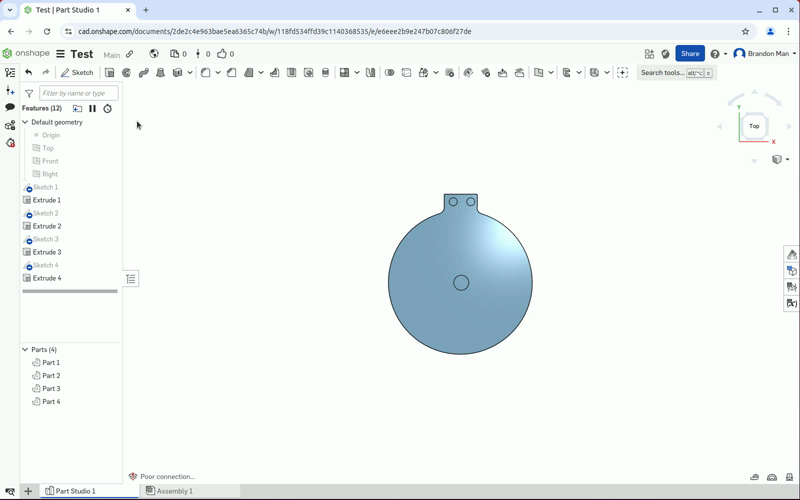
key(shift+h)
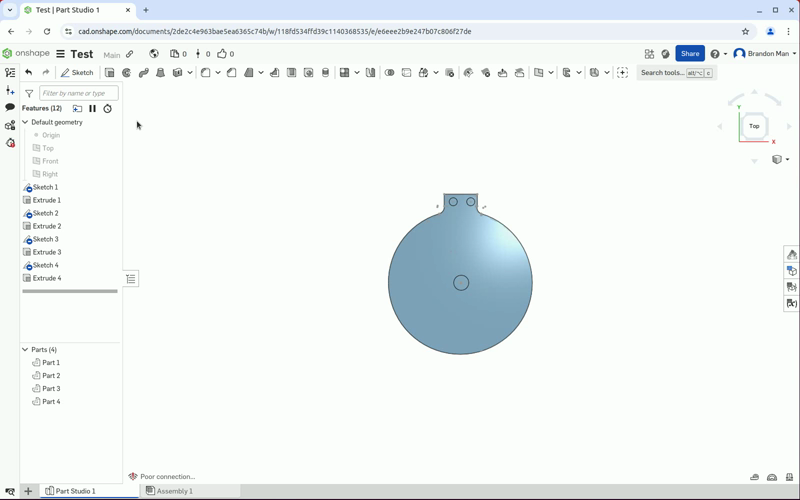
key(shift+7)
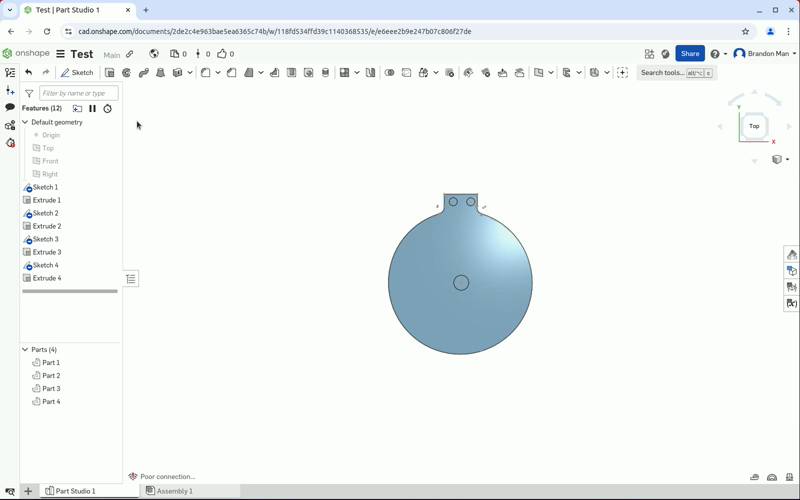
key(up, 3)
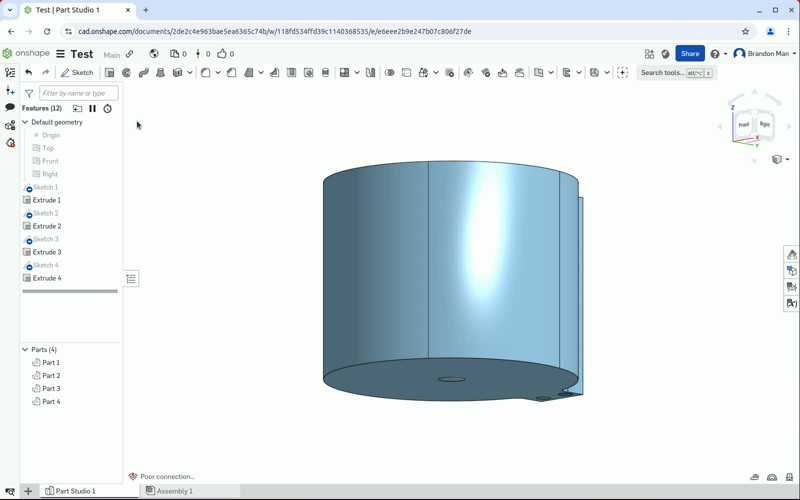
key(left, 3)
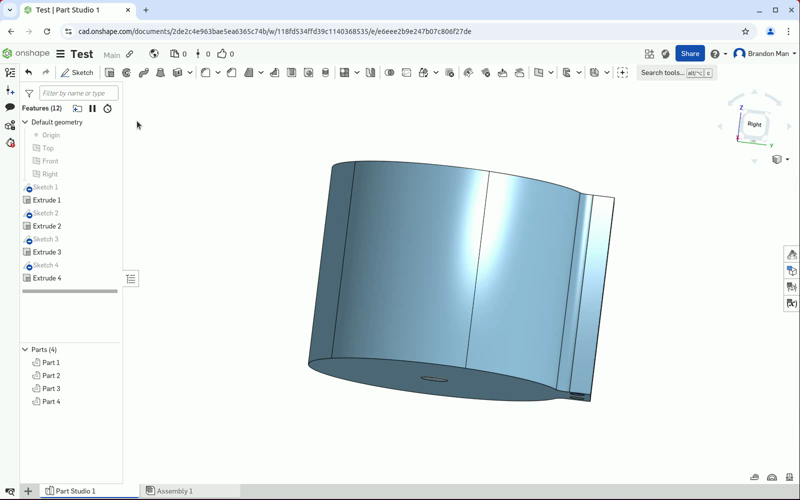
key(right, 3)
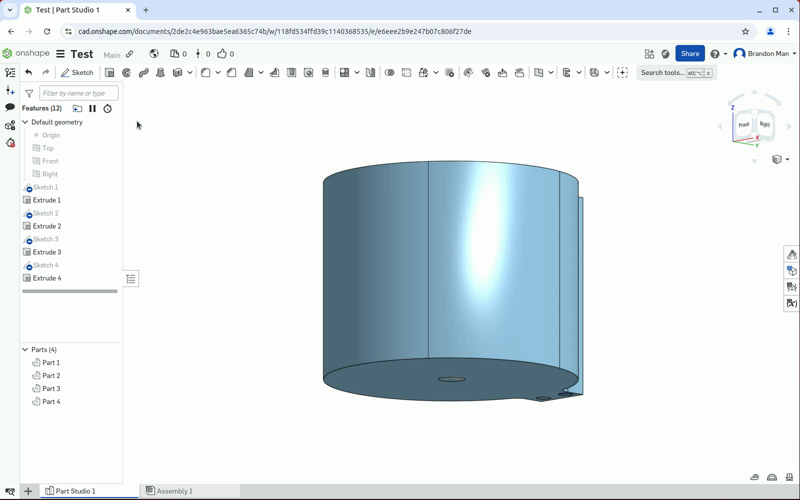
key(down, 3)
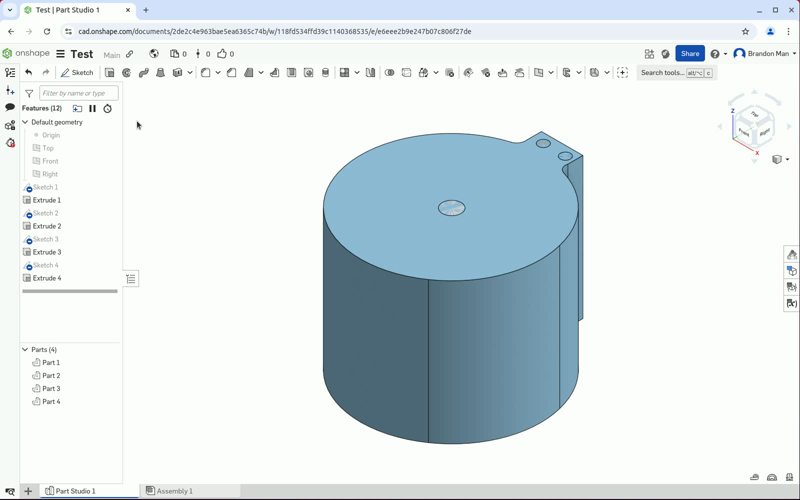
mouse_move(73, 189)
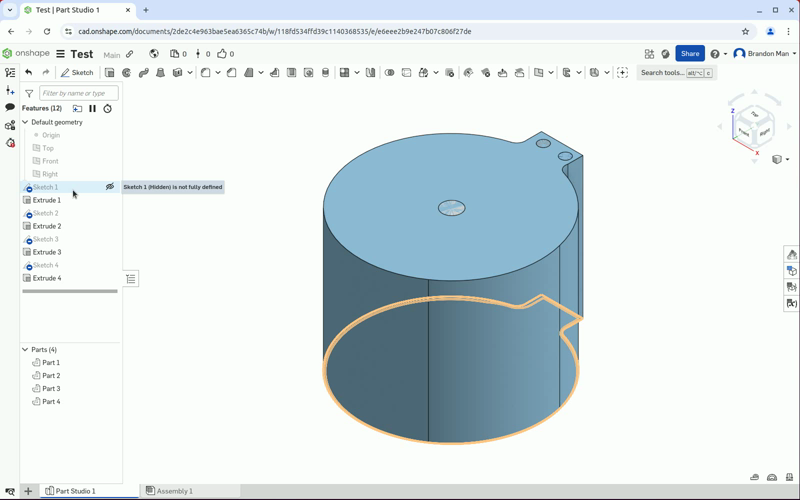
click(73, 189)